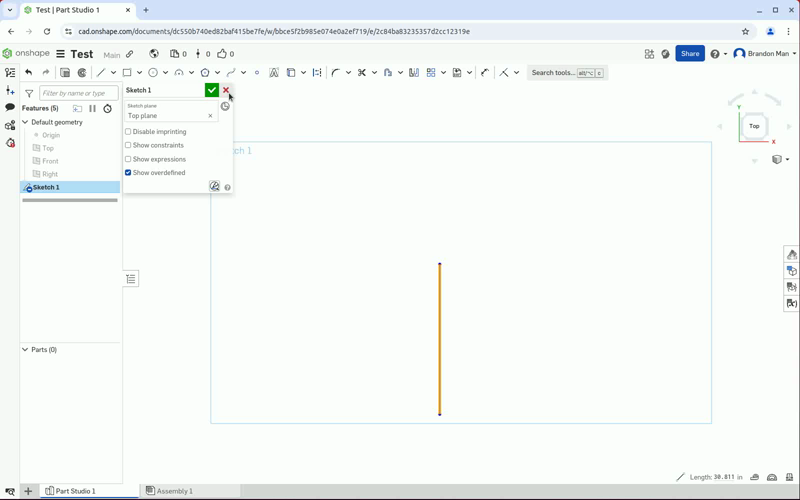
key(shift+h)
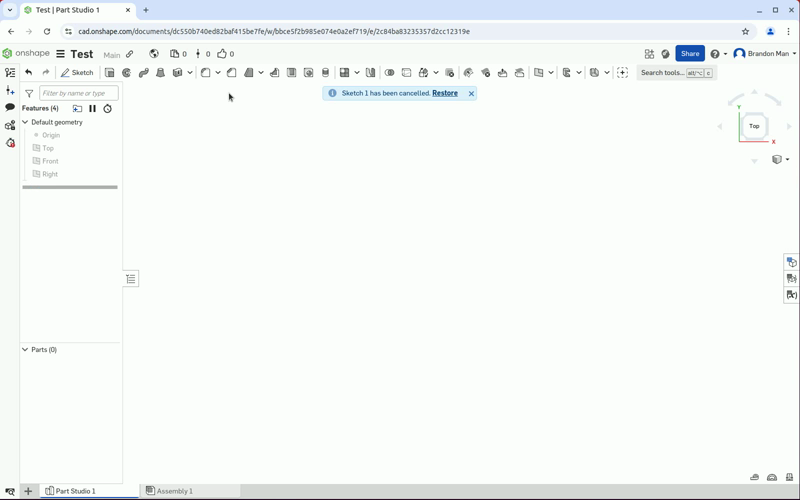
mouse_move(73, 352)
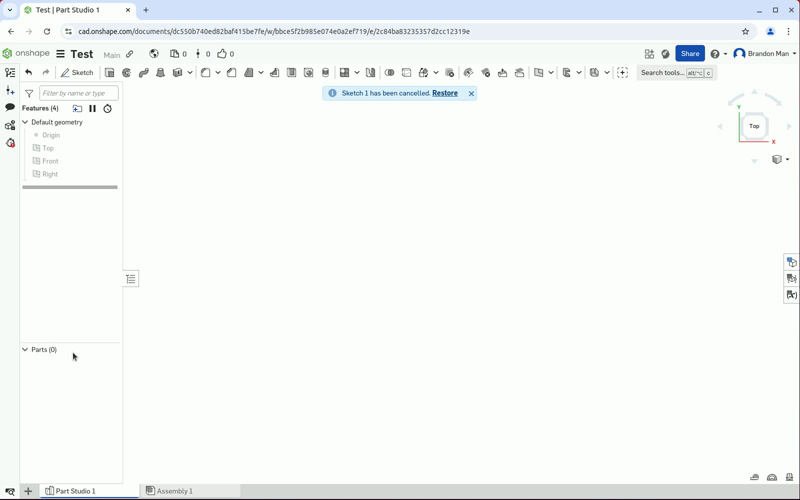
key(y)
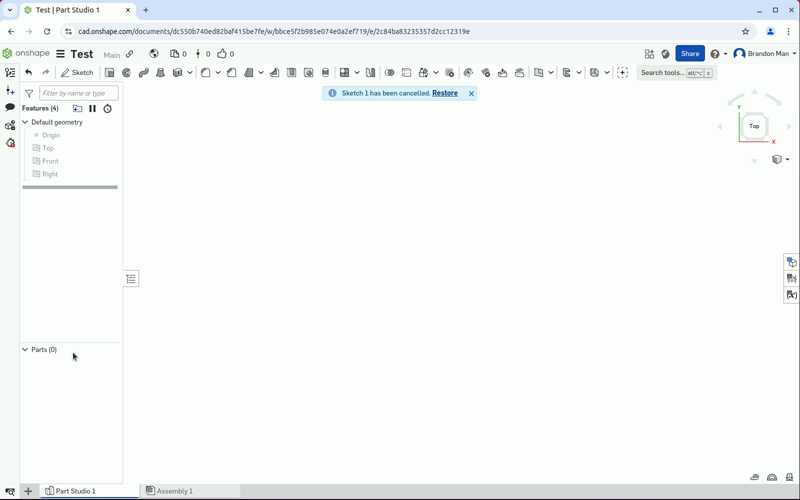
key(shift+p)
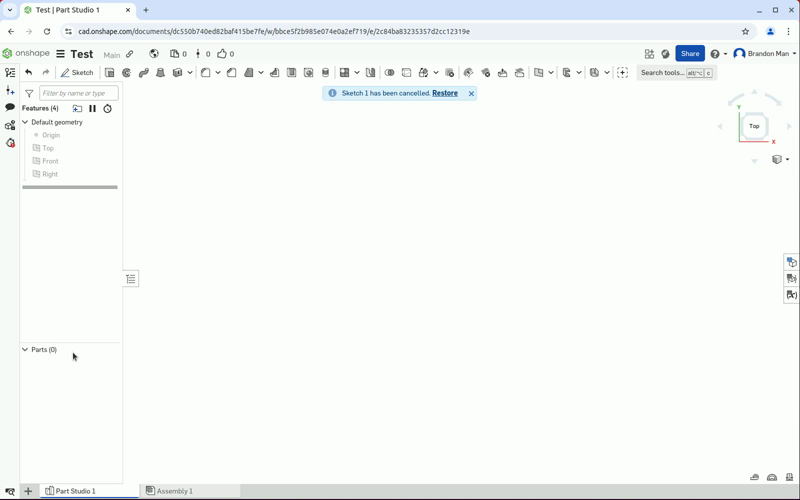
key(space)
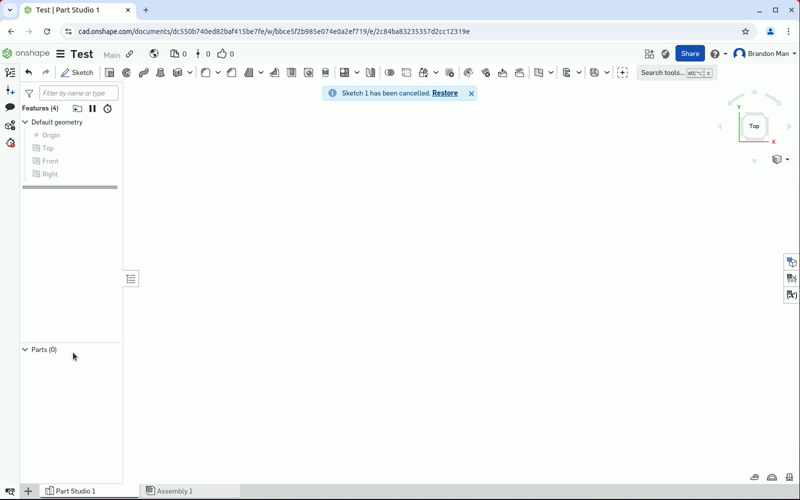
key_down(shift)
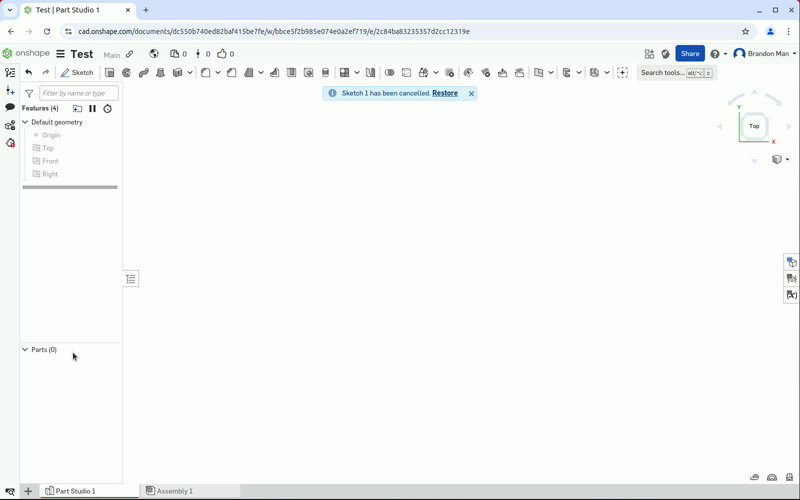
key(up)
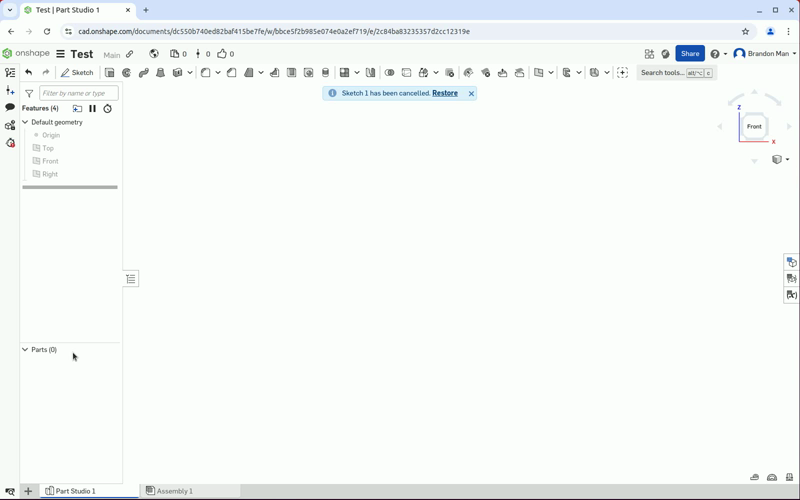
key_up(shift)
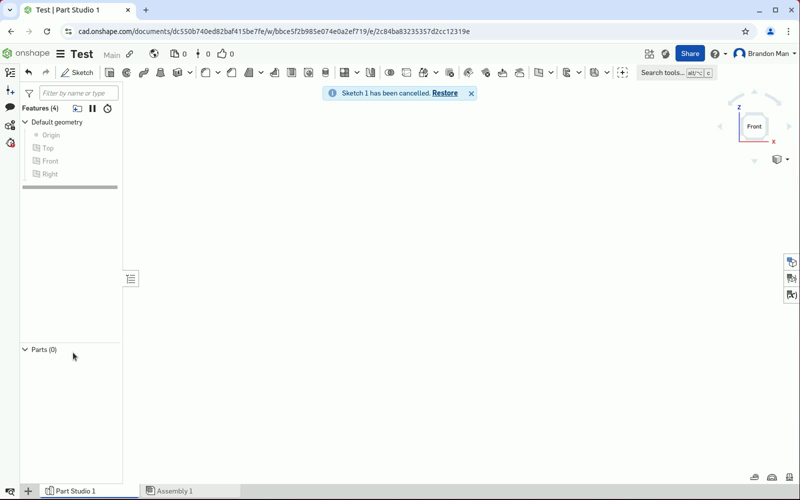
mouse_move(73, 352)
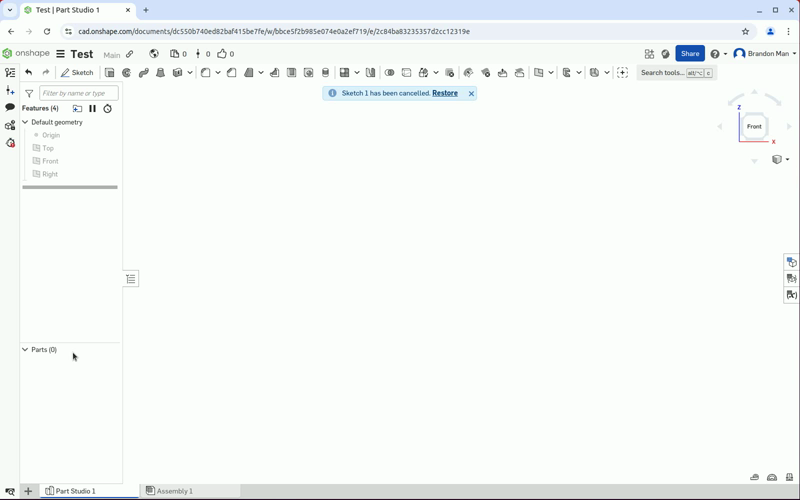
key(shift+y)
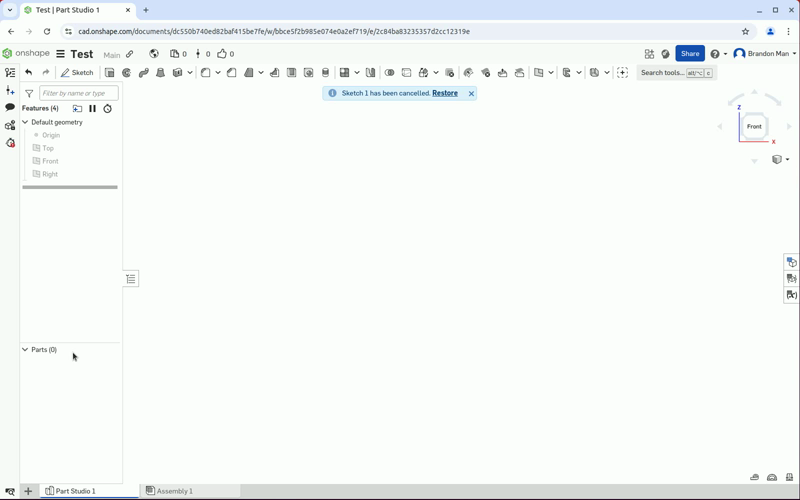
key(shift+s)
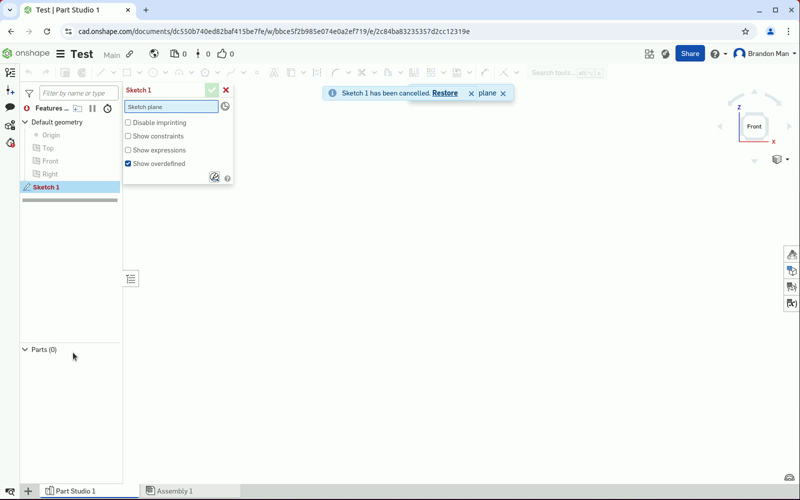
mouse_move(73, 163)
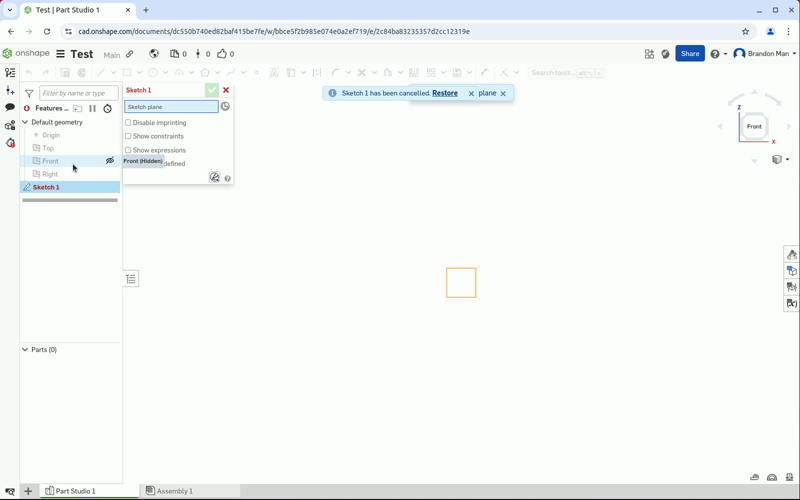
click(73, 163)
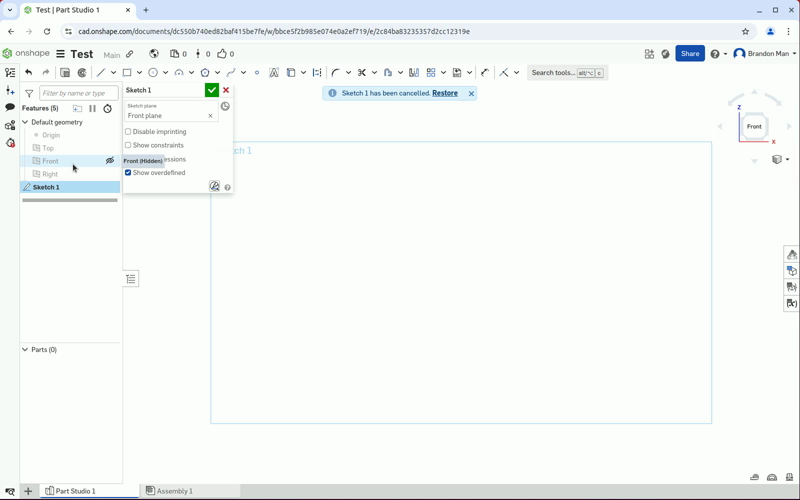
mouse_move(73, 352)
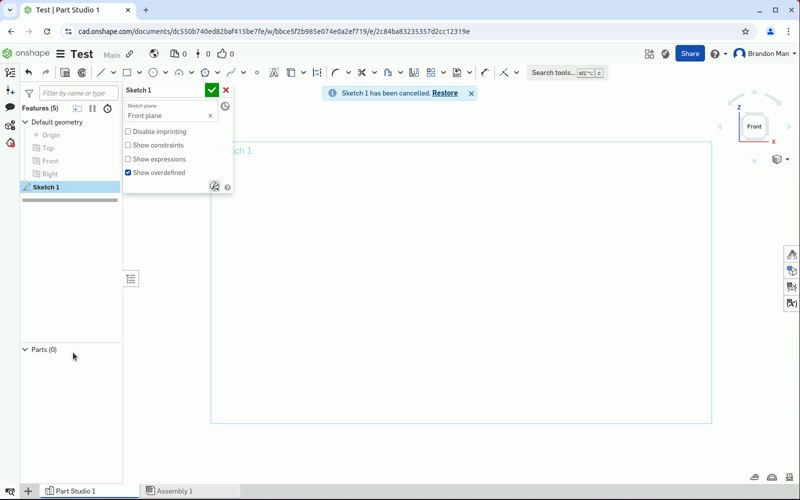
key(y)
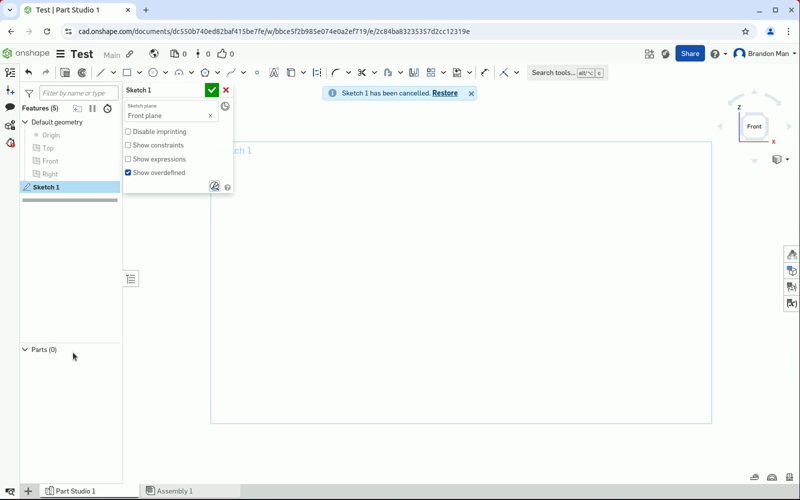
key(l)
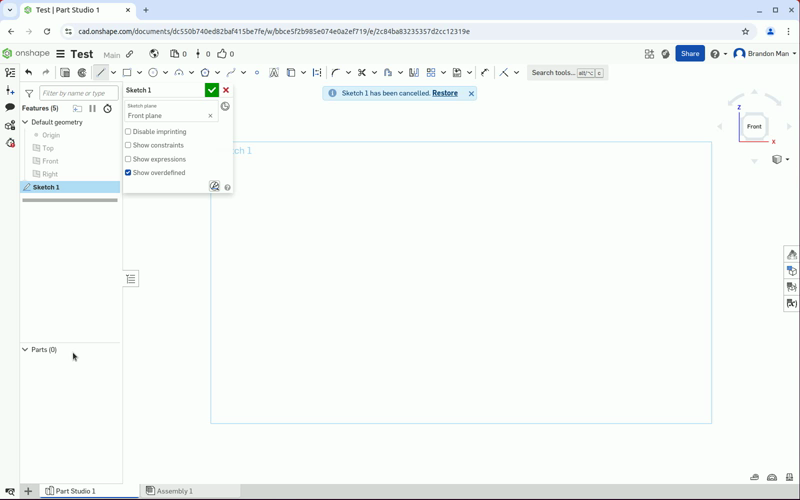
key_down(shift)
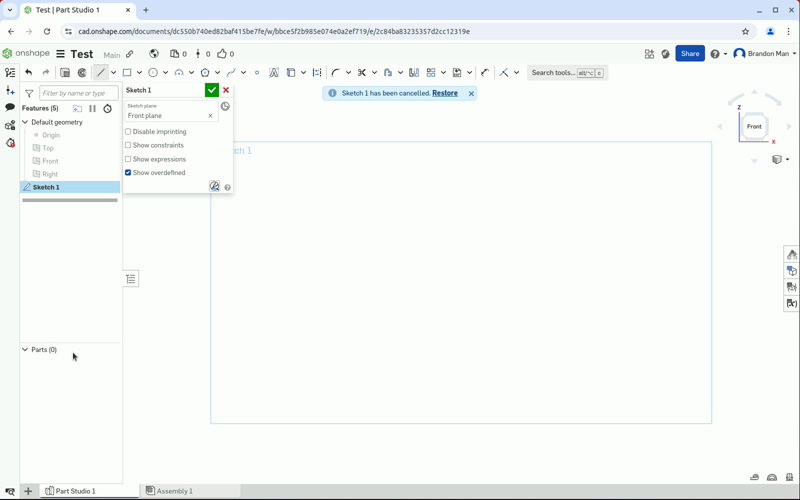
mouse_move(443, 334)
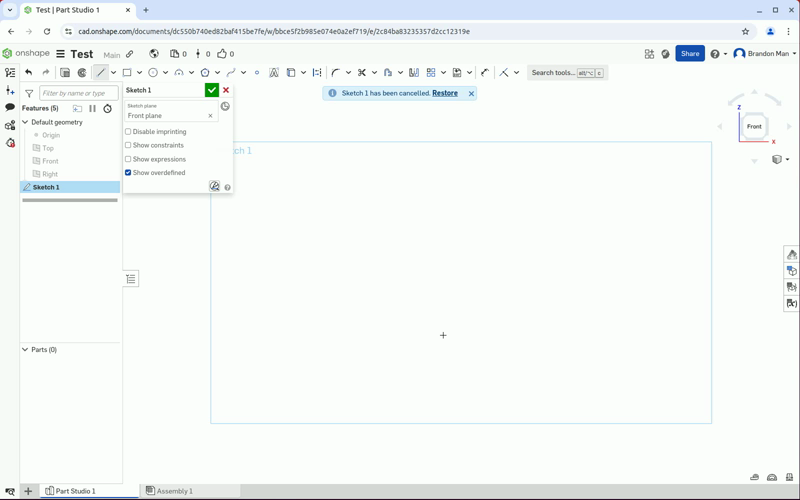
click(443, 334)
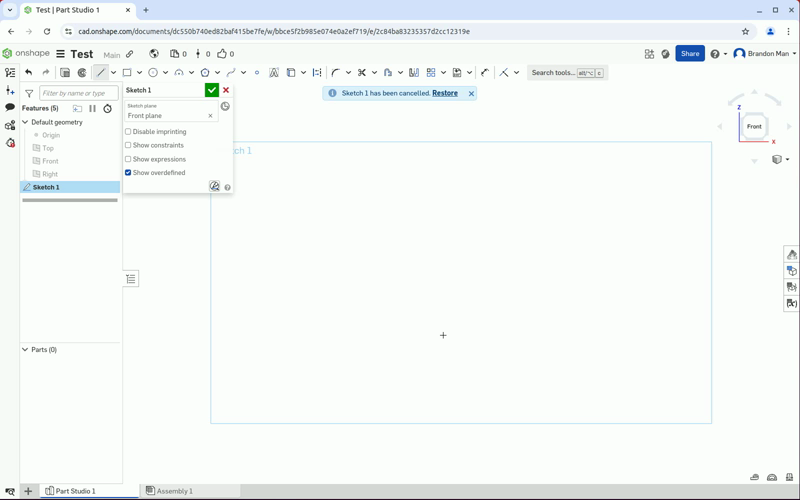
key_up(shift)
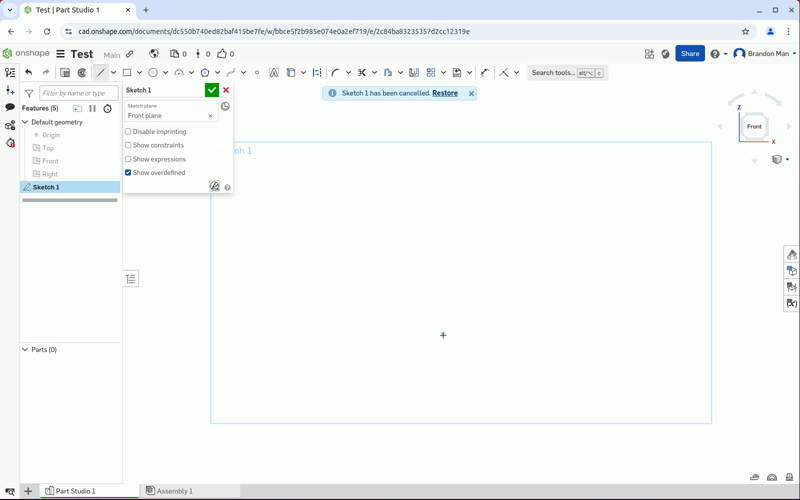
key_down(shift)
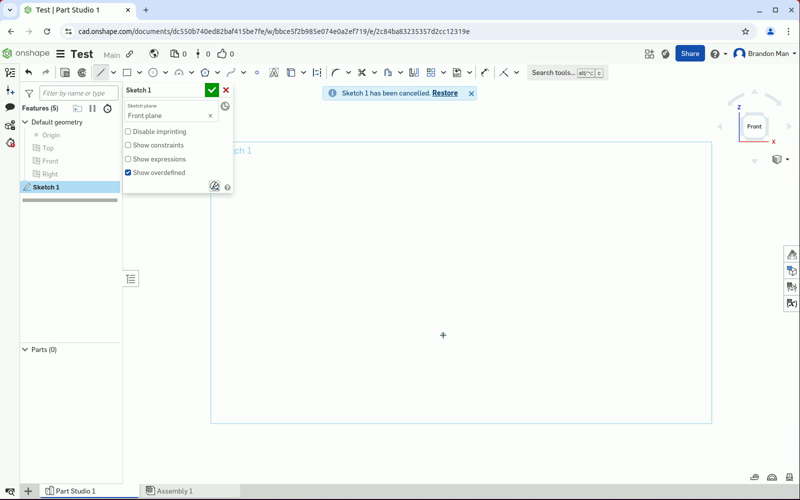
mouse_move(473, 334)
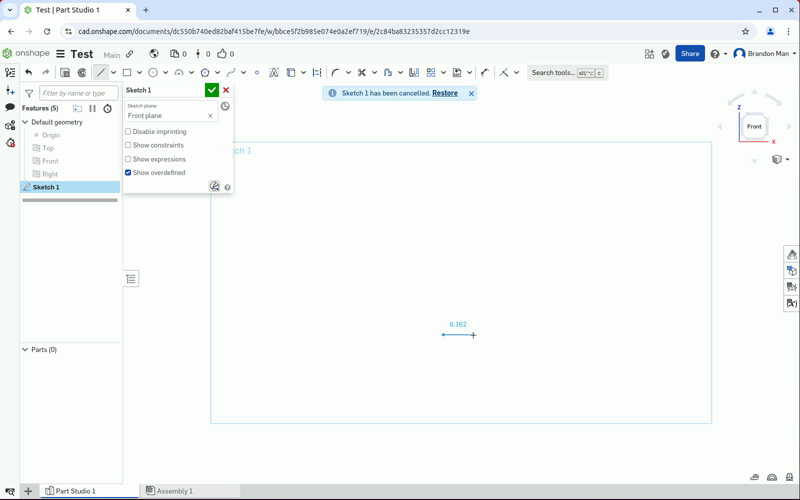
mouse_move(478, 334)
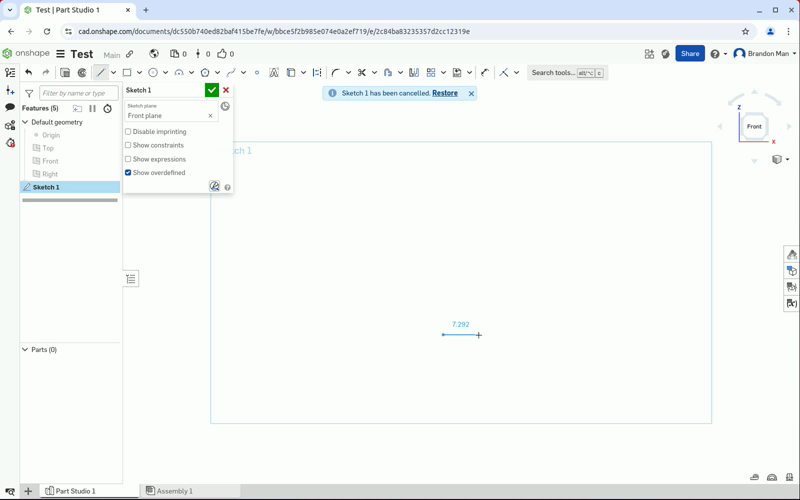
click(478, 334)
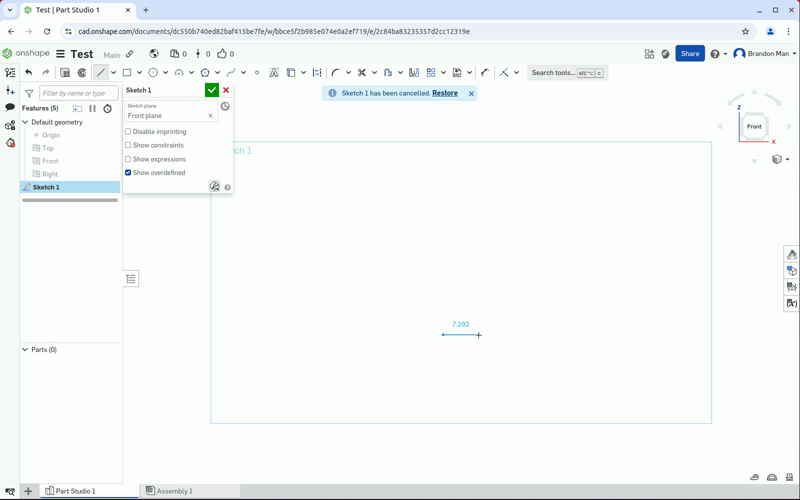
key_up(shift)
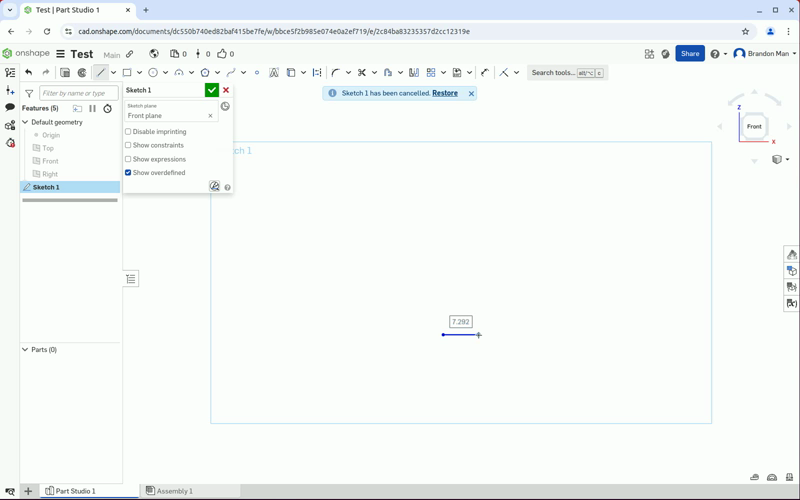
key_down(shift)
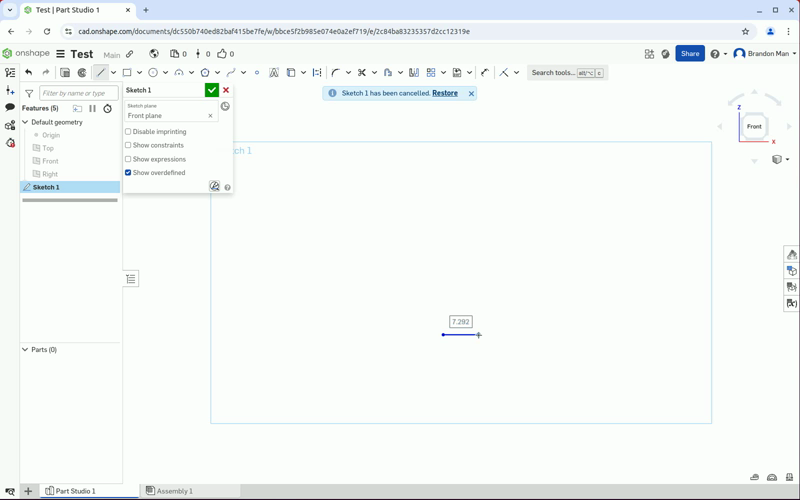
mouse_move(478, 230)
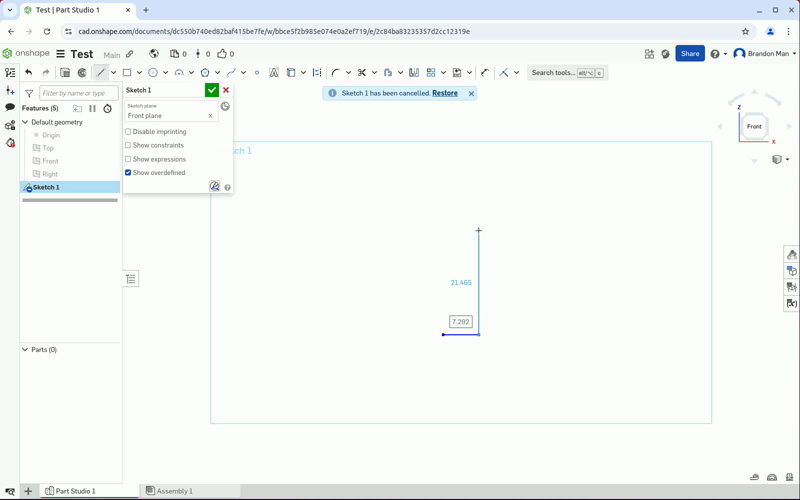
click(478, 230)
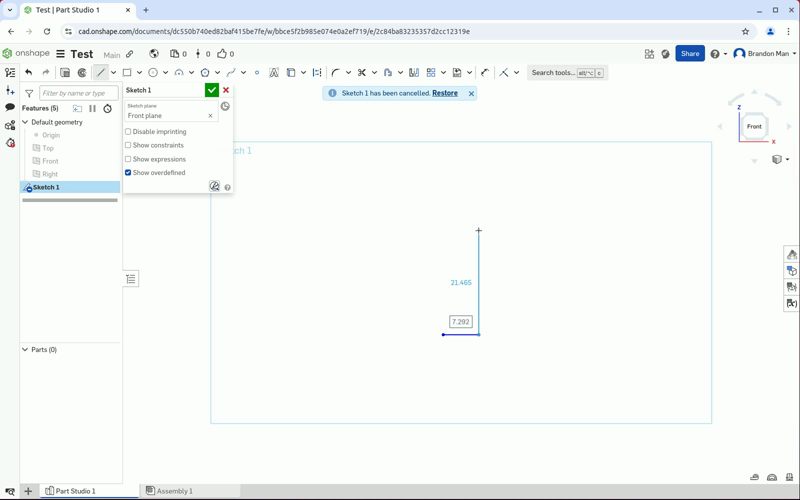
key_up(shift)
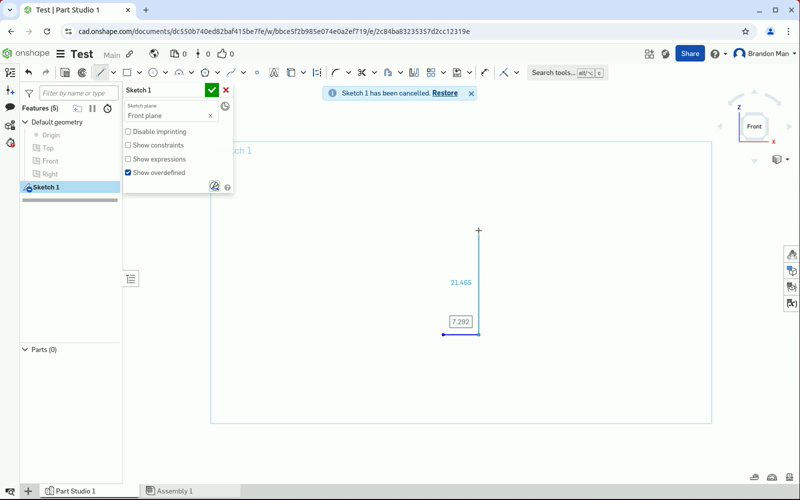
key_down(shift)
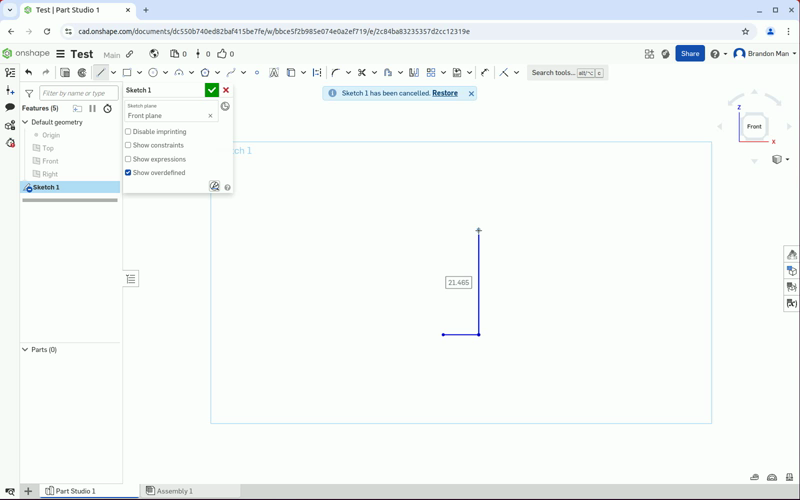
mouse_move(508, 230)
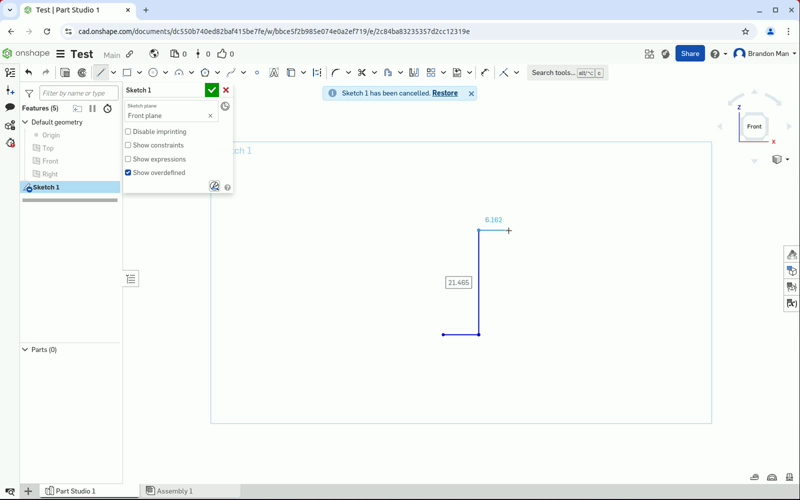
mouse_move(443, 230)
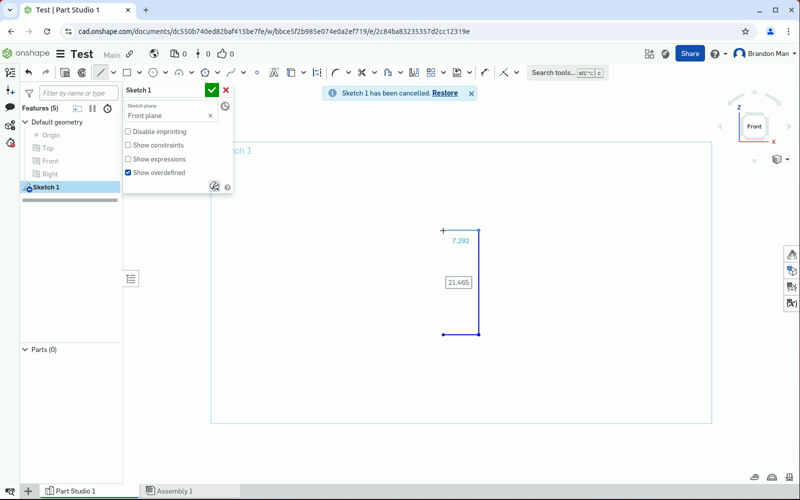
click(443, 230)
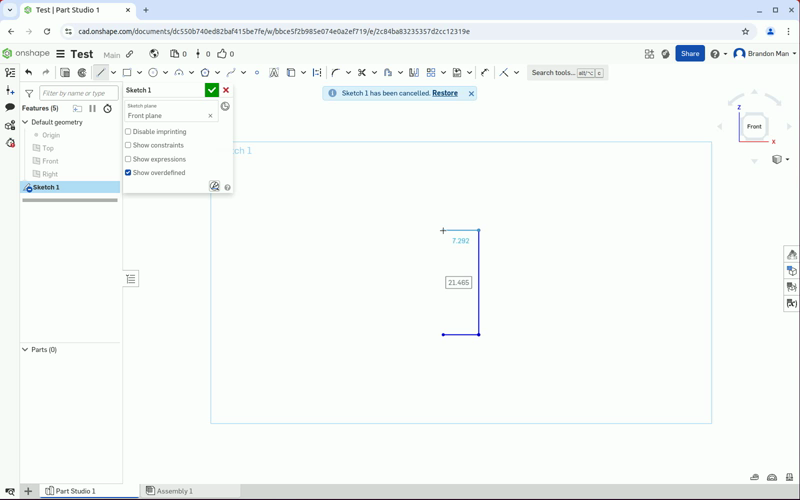
key_up(shift)
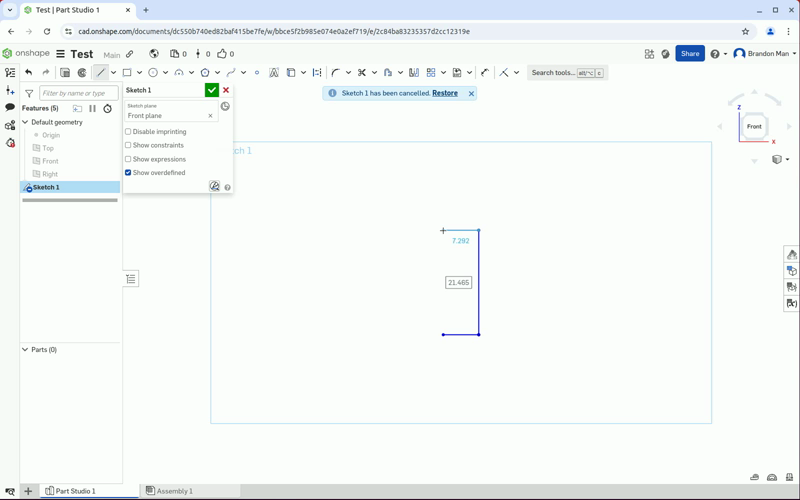
key_down(shift)
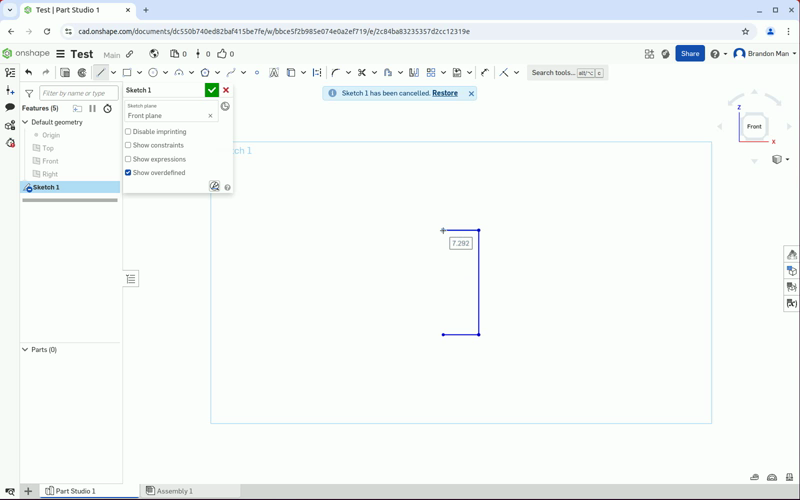
mouse_move(443, 334)
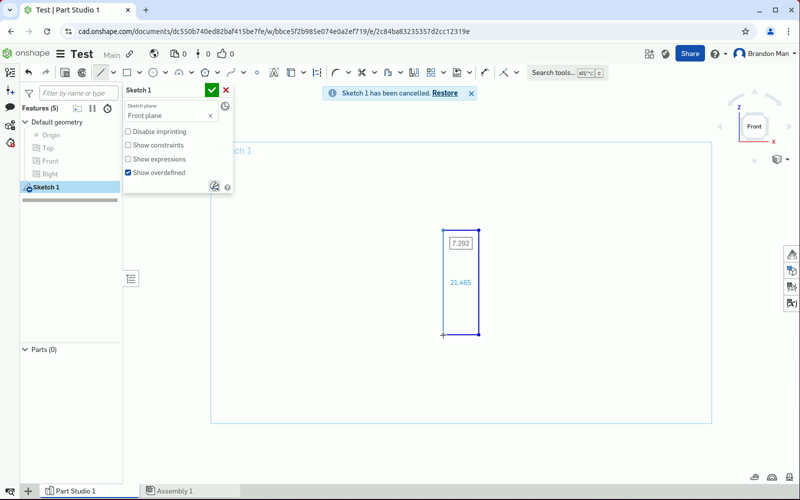
key_up(shift)
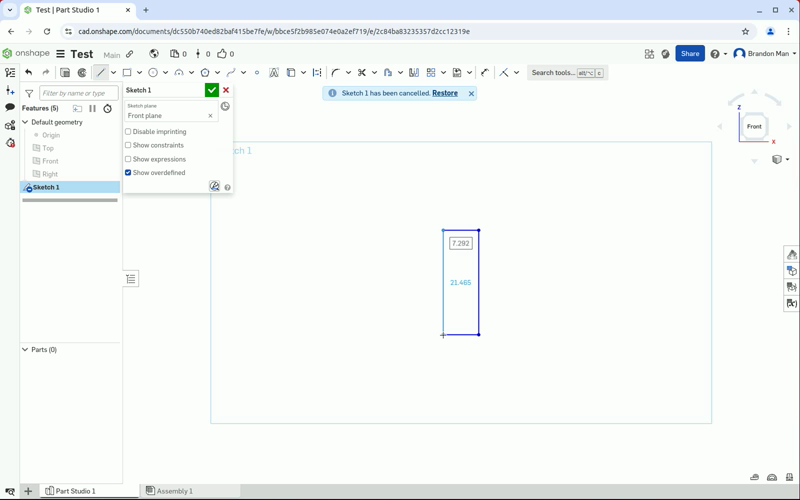
click(443, 334)
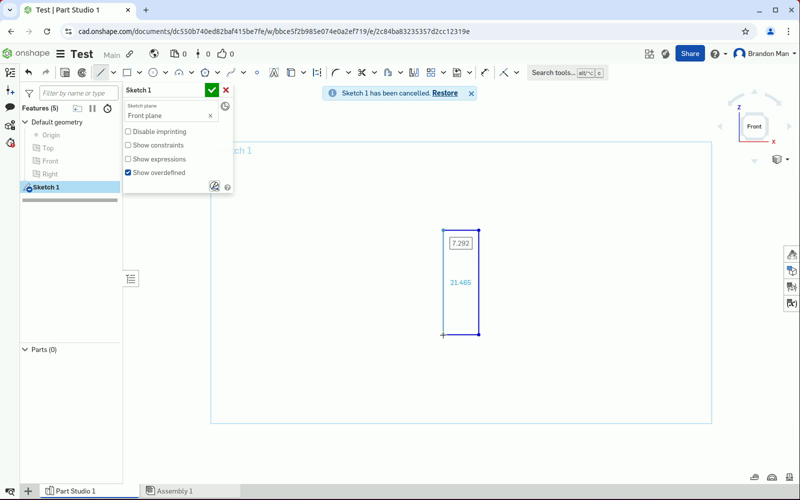
key(esc)
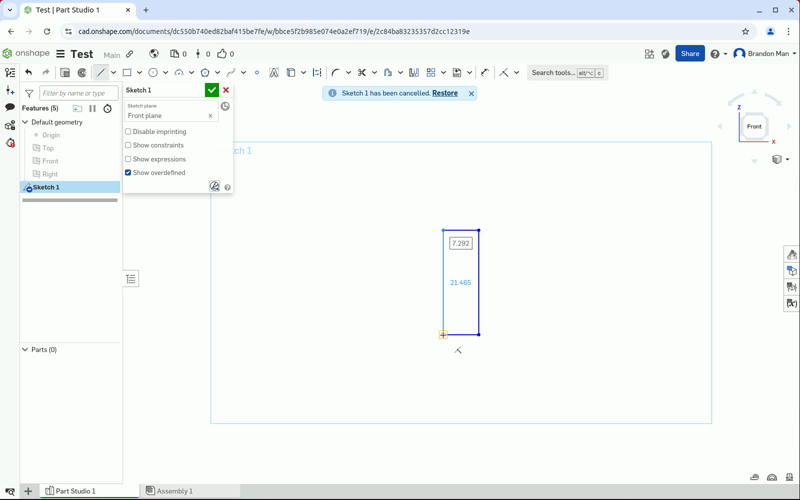
mouse_move(451, 295)
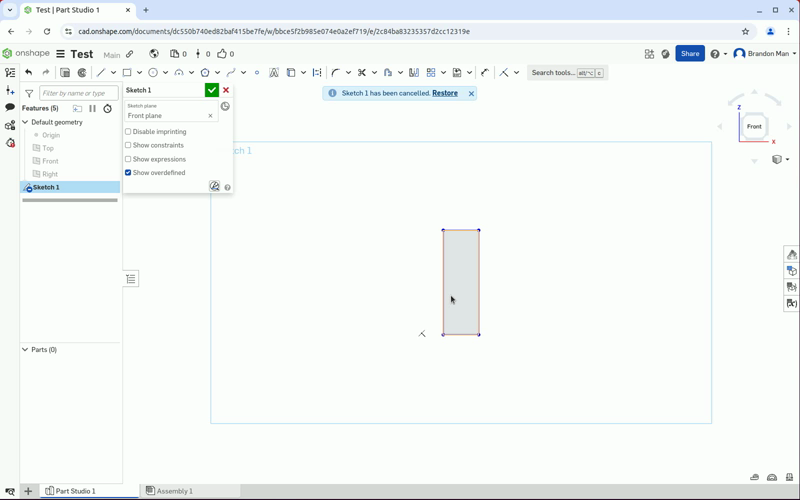
click(451, 295)
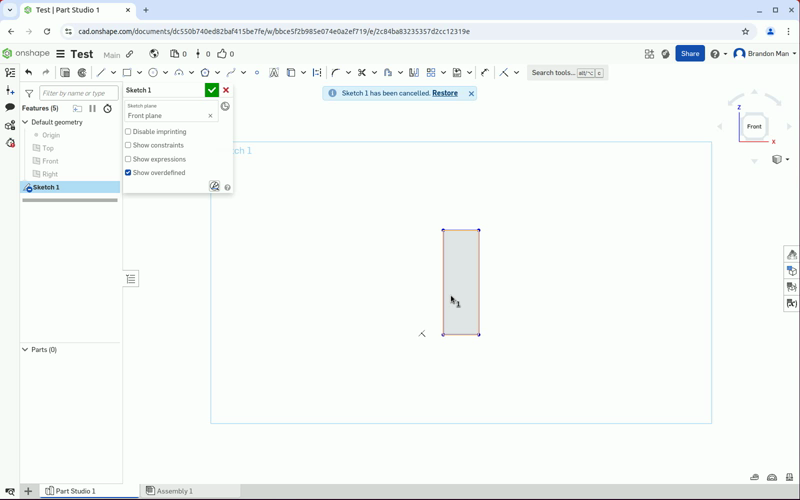
mouse_move(73, 352)
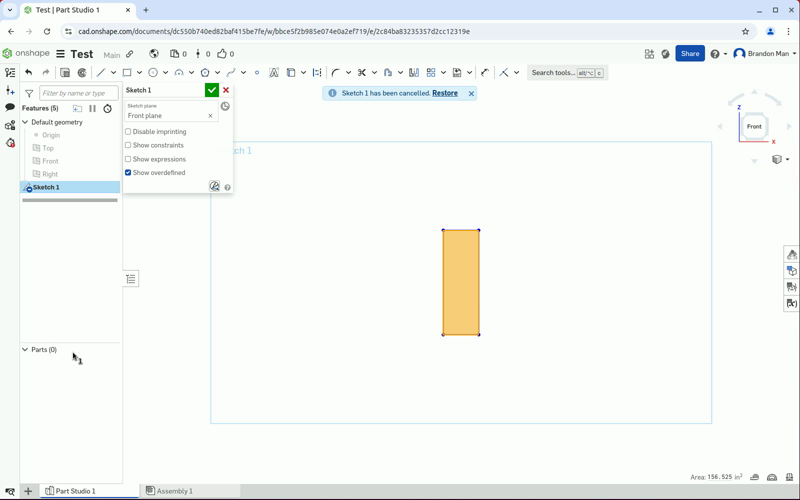
key(shift+y)
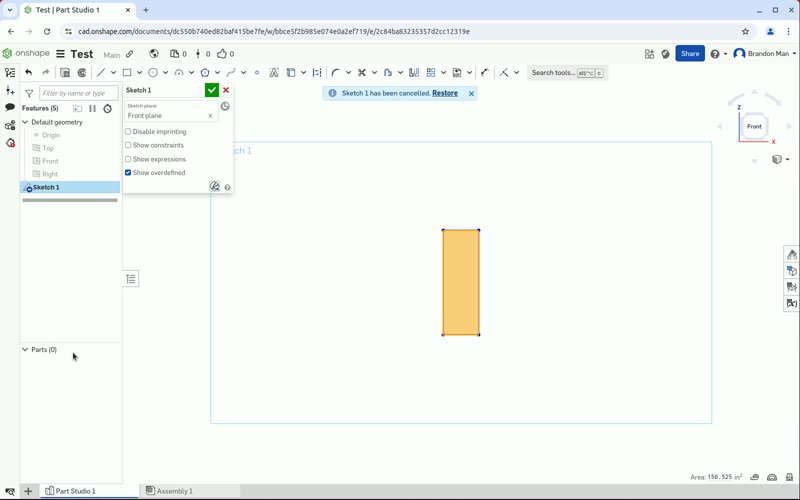
key(shift+e)
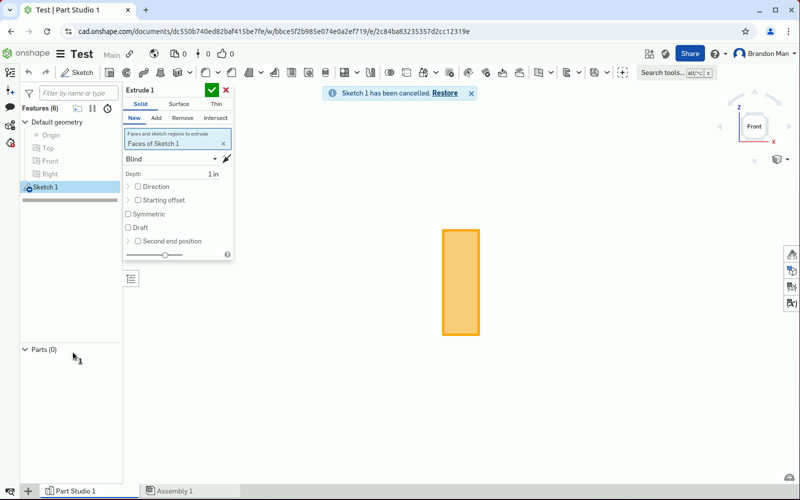
mouse_move(143, 106)
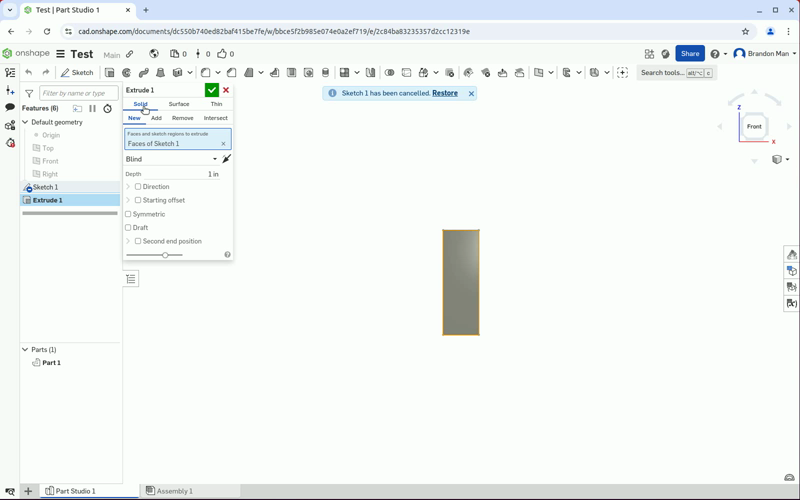
click(143, 106)
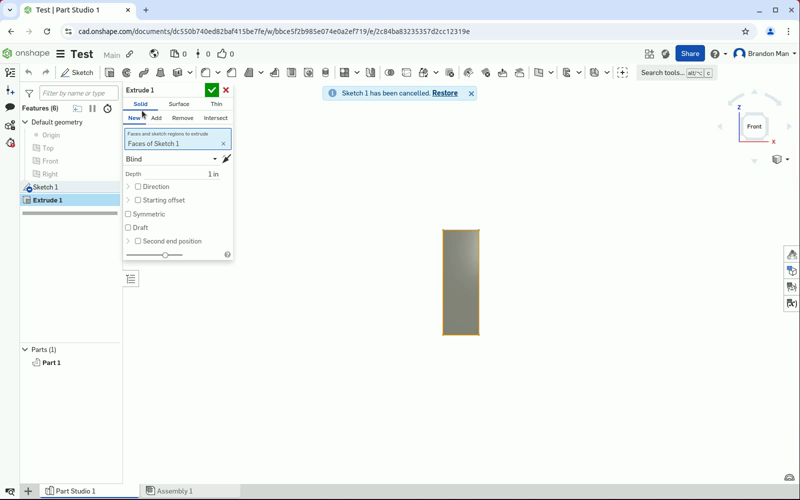
mouse_move(137, 120)
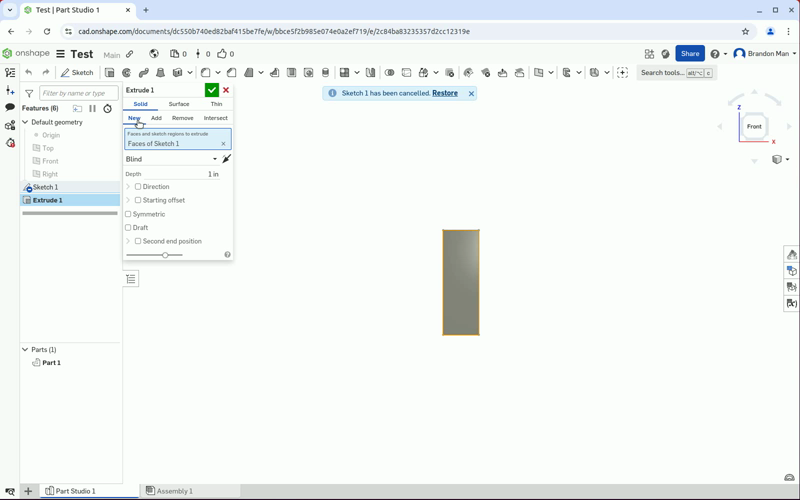
click(137, 120)
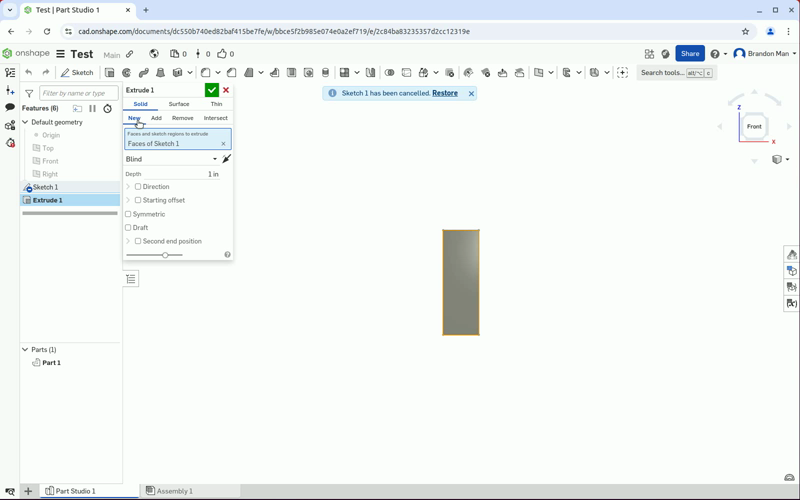
key(tab, 4)
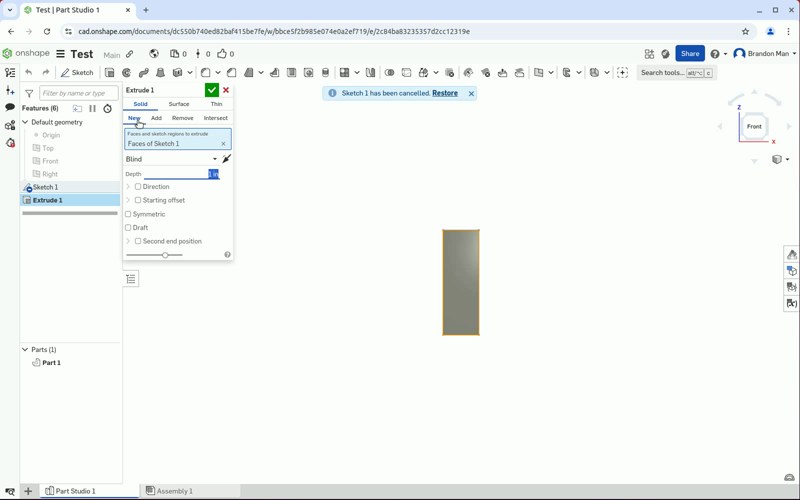
text(1.685)
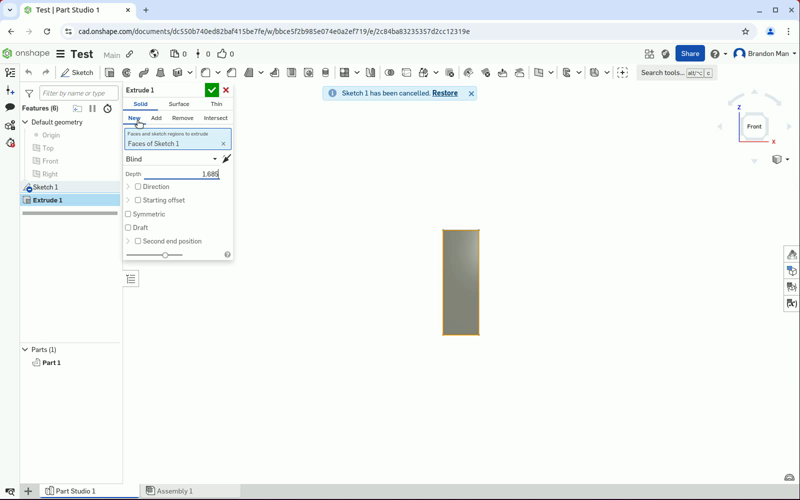
key(enter)
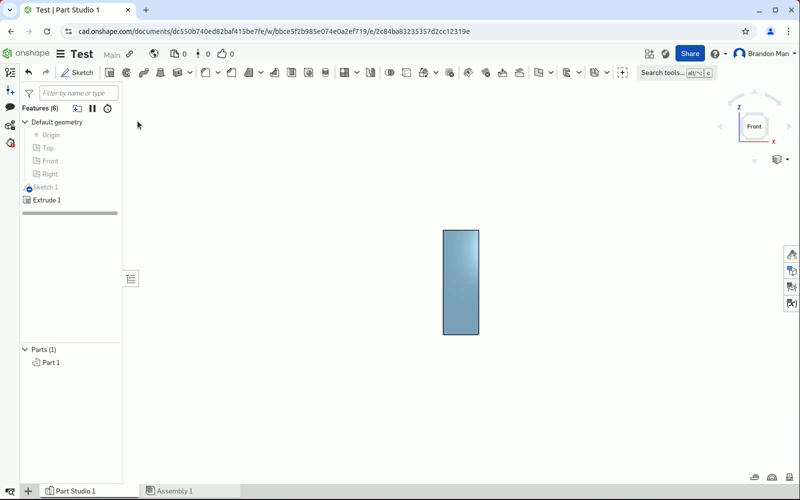
key(shift+h)
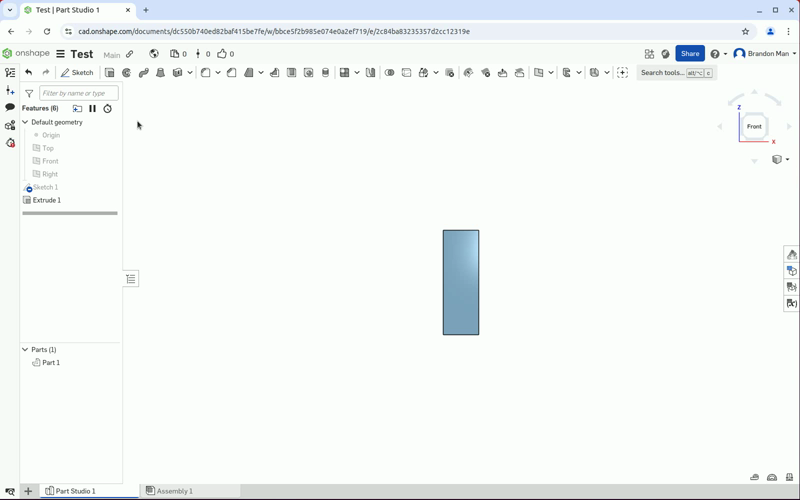
key(shift+h)
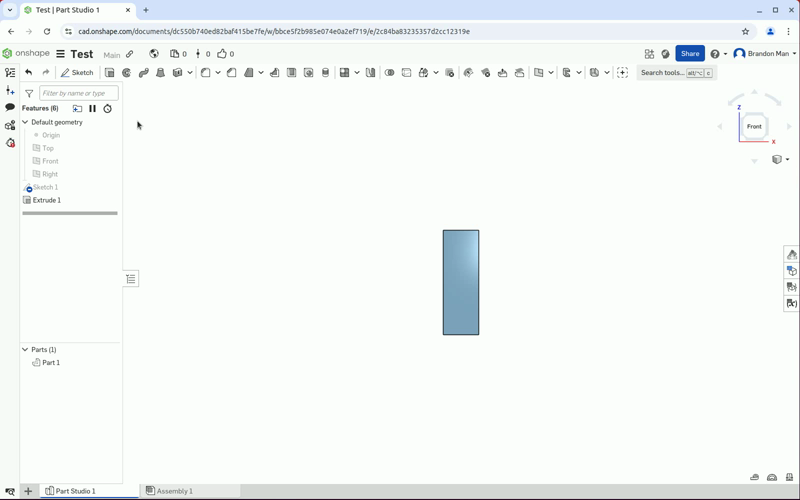
mouse_move(73, 189)
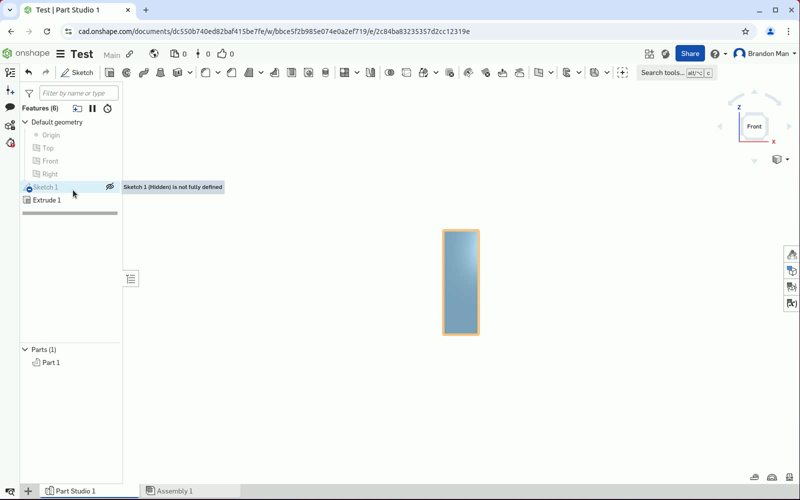
click(73, 189)
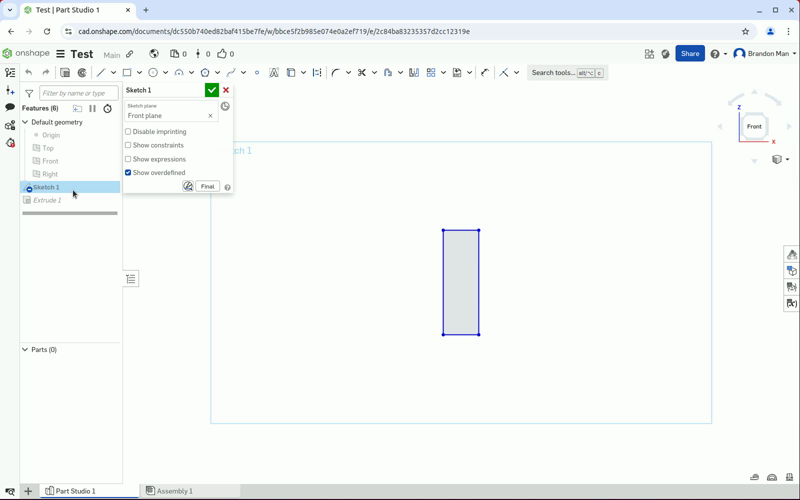
mouse_move(229, 92)
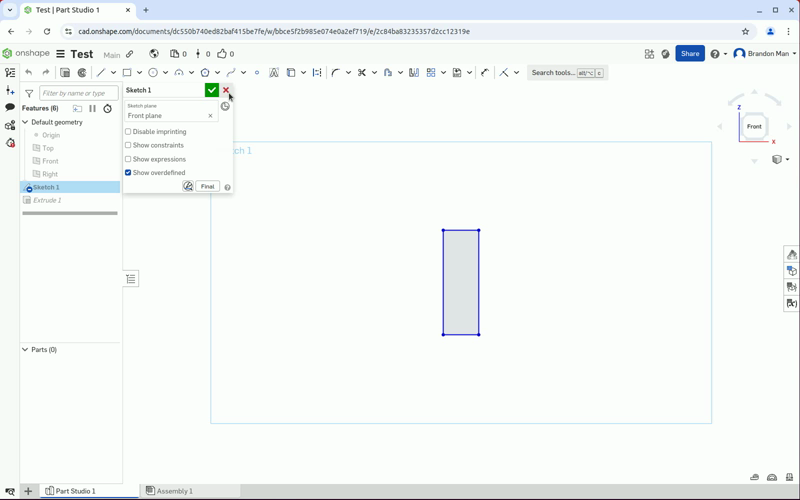
click(229, 92)
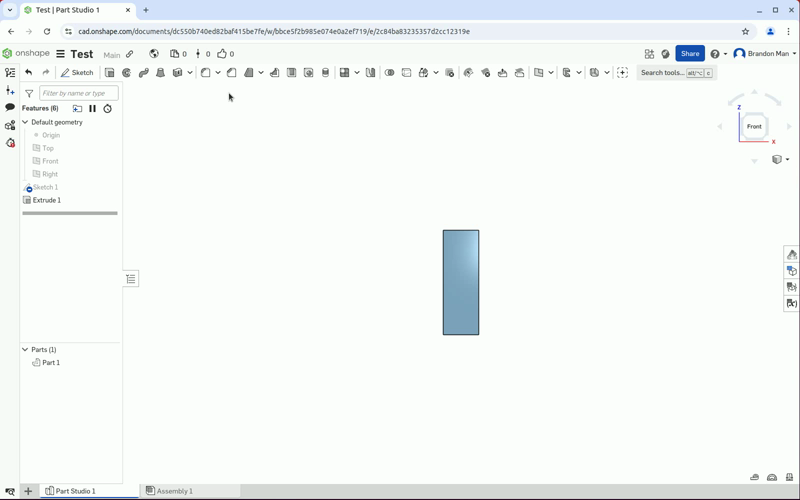
mouse_move(541, 75)
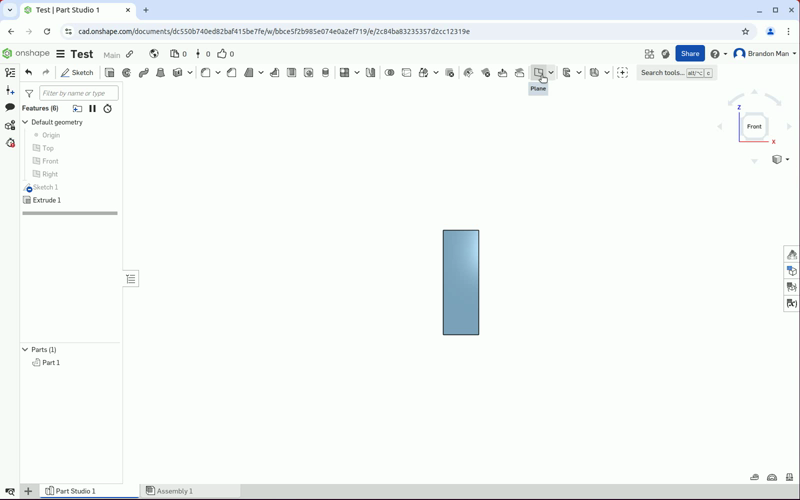
click(541, 75)
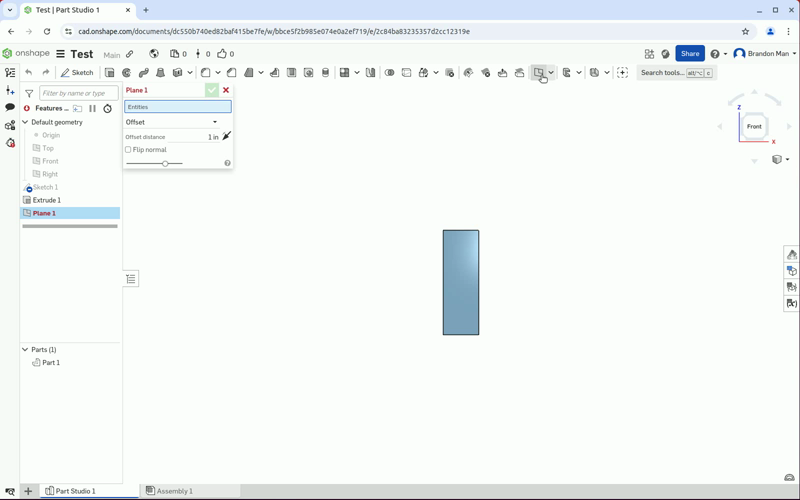
mouse_move(73, 163)
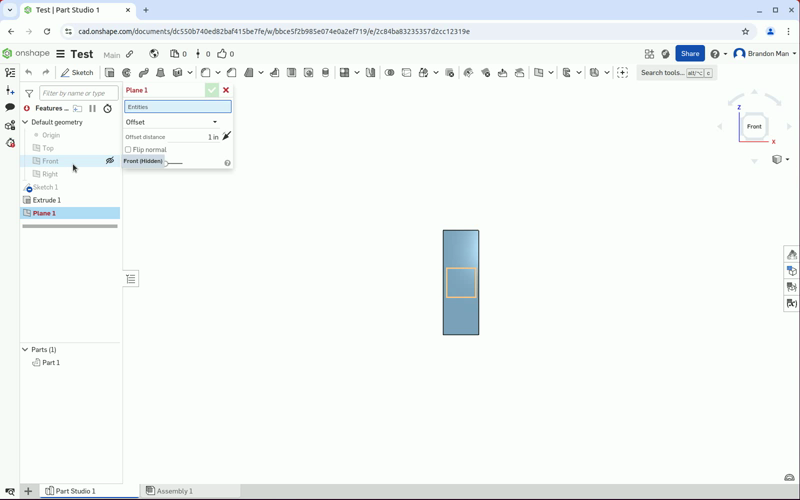
click(73, 163)
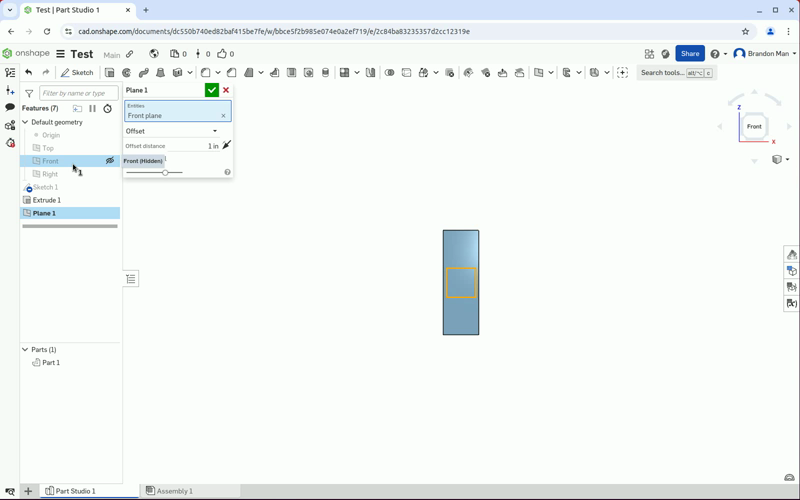
key(tab, 2)
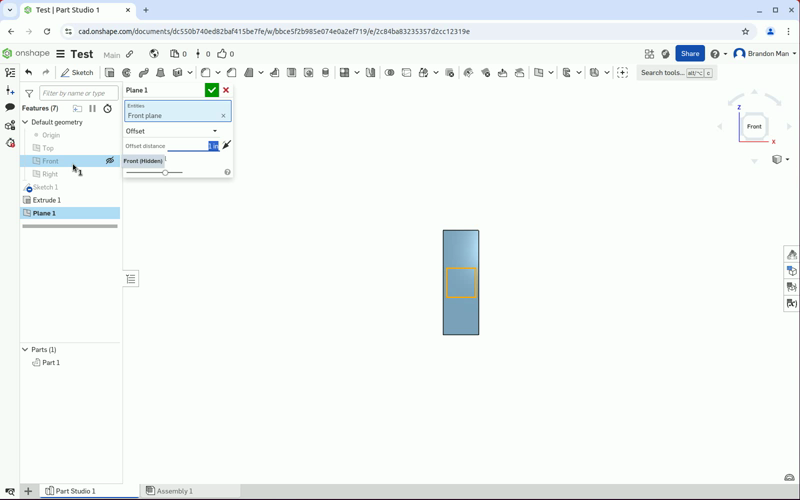
text(1.695)
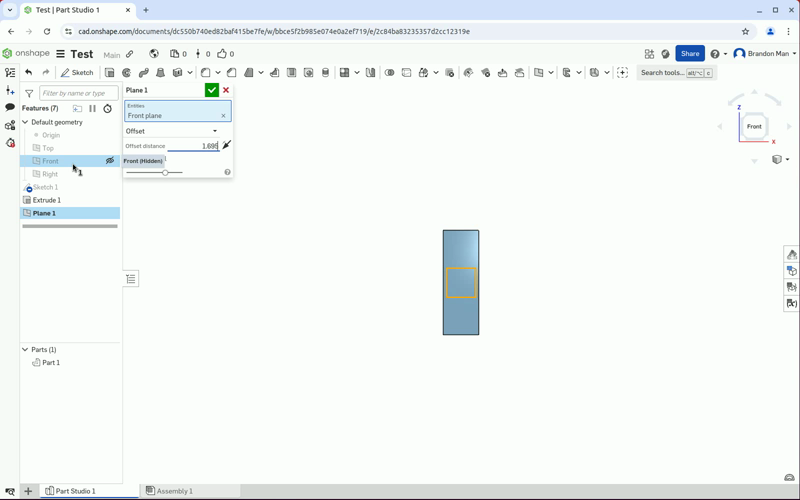
key(enter, 2)
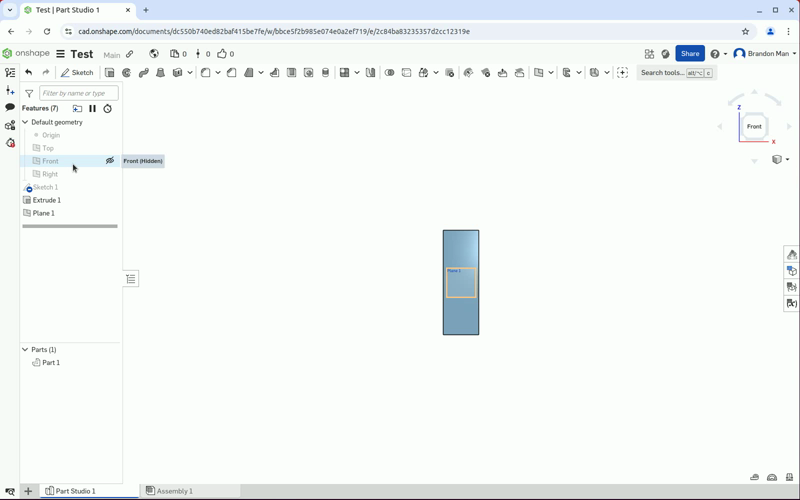
key(shift+s)
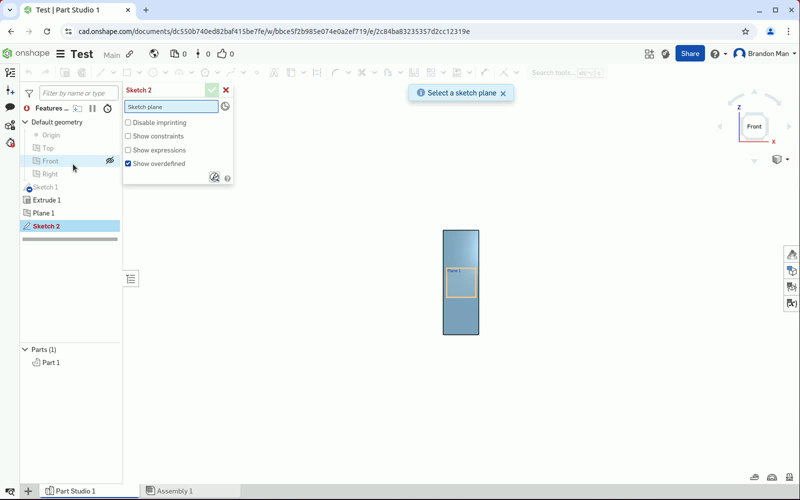
mouse_move(73, 215)
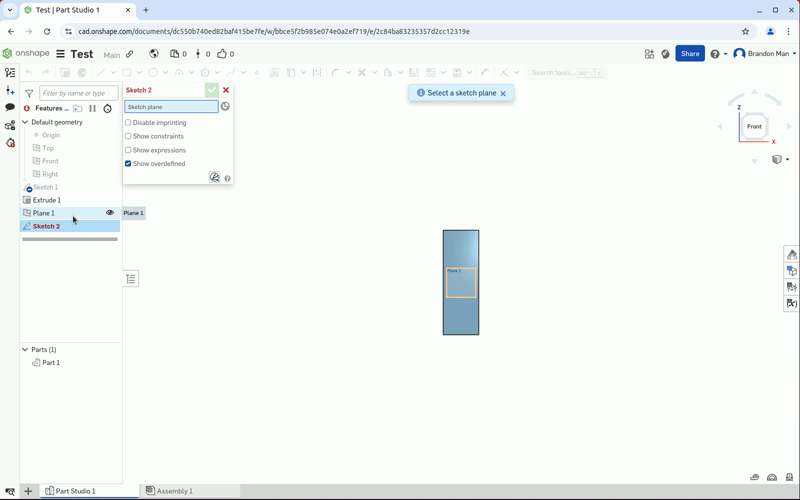
click(73, 215)
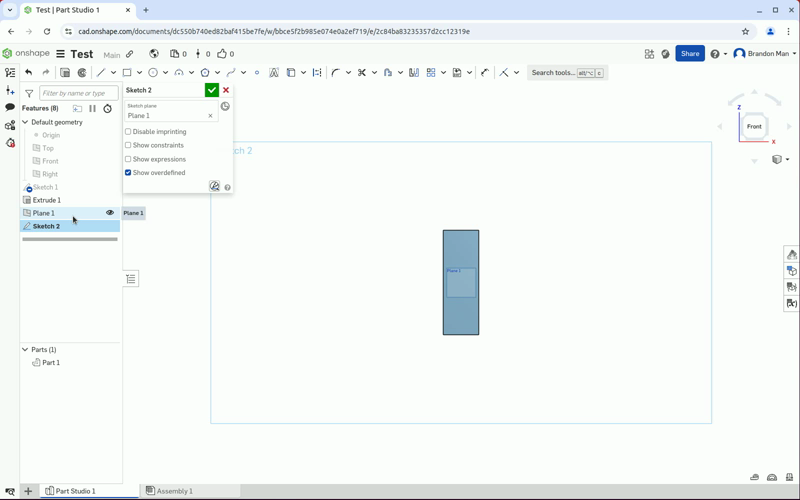
mouse_move(73, 352)
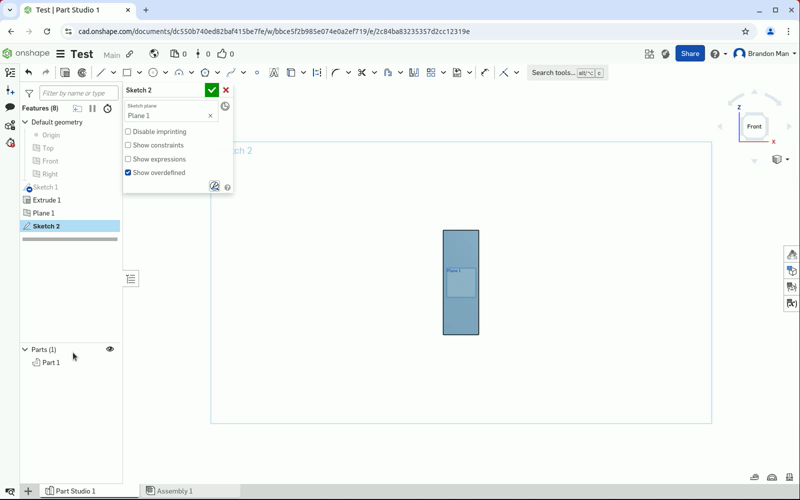
key(y)
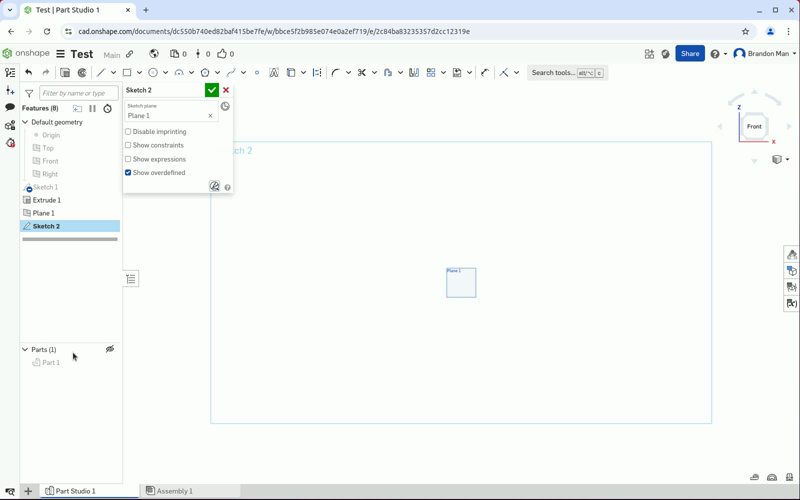
key(l)
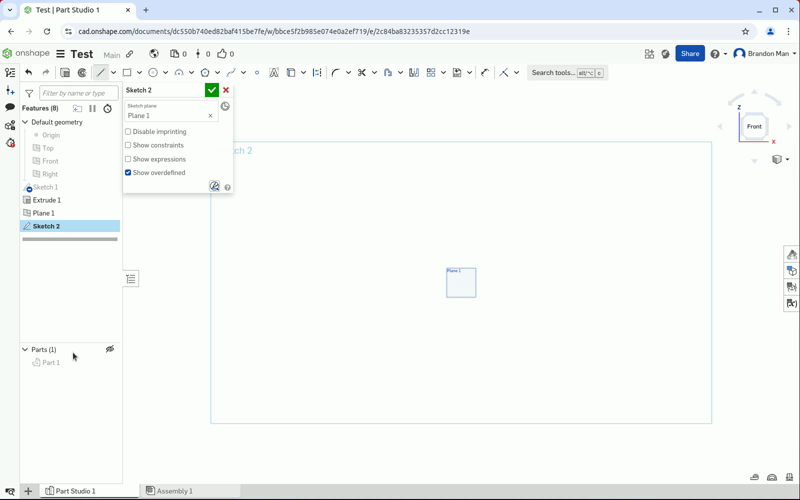
key_down(shift)
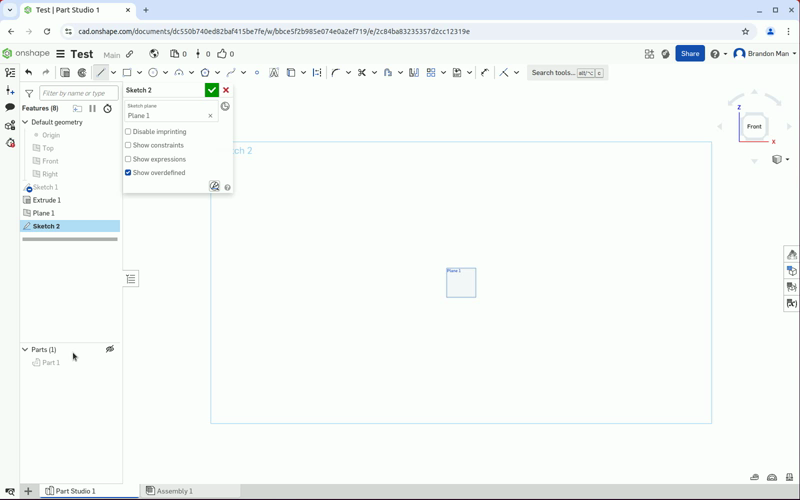
mouse_move(478, 334)
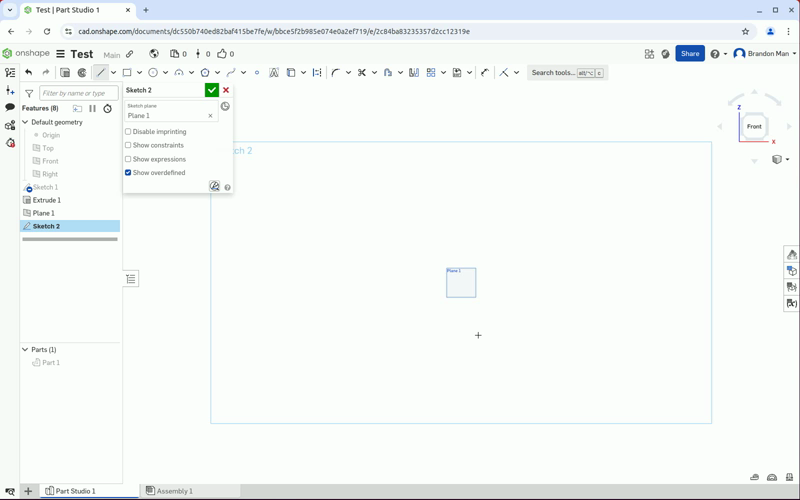
click(478, 334)
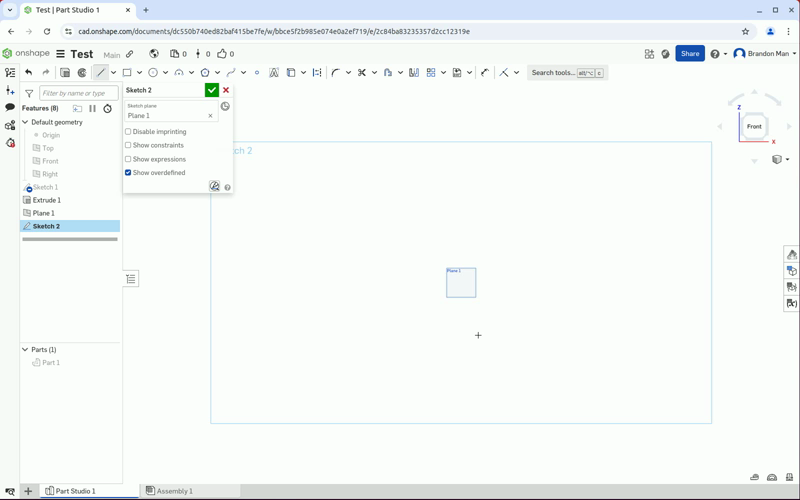
key_up(shift)
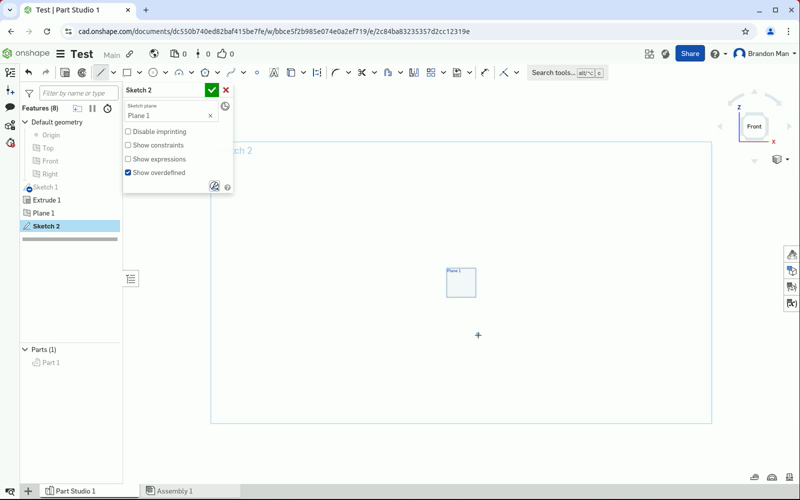
key_down(shift)
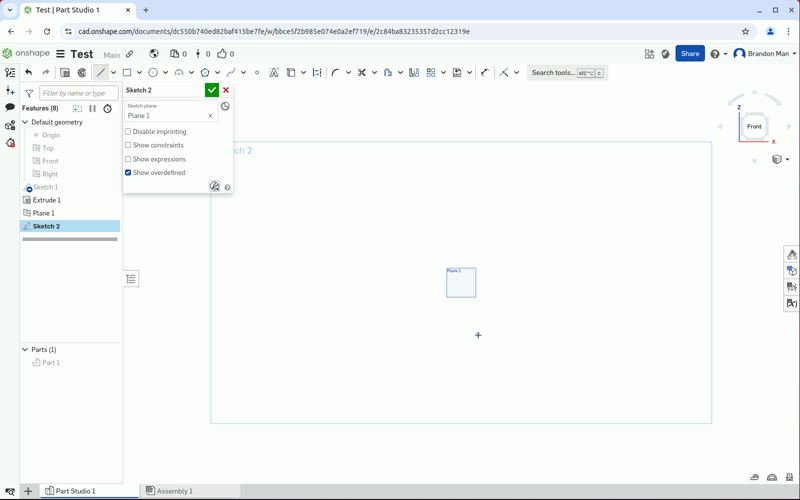
mouse_move(538, 334)
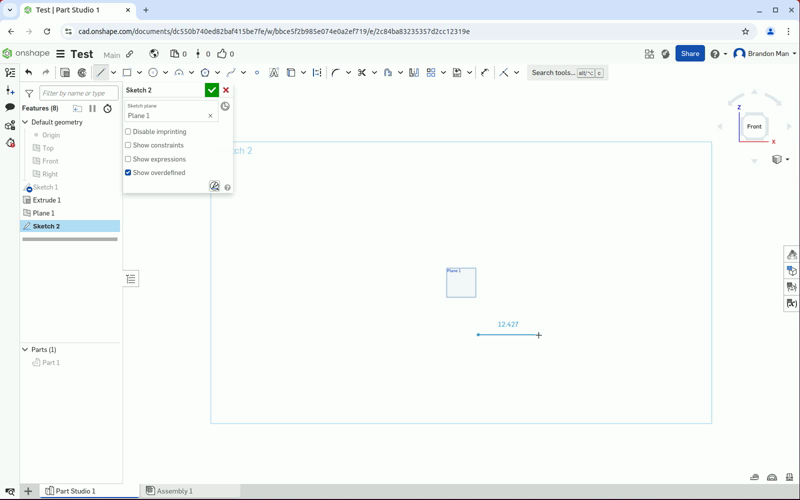
click(538, 334)
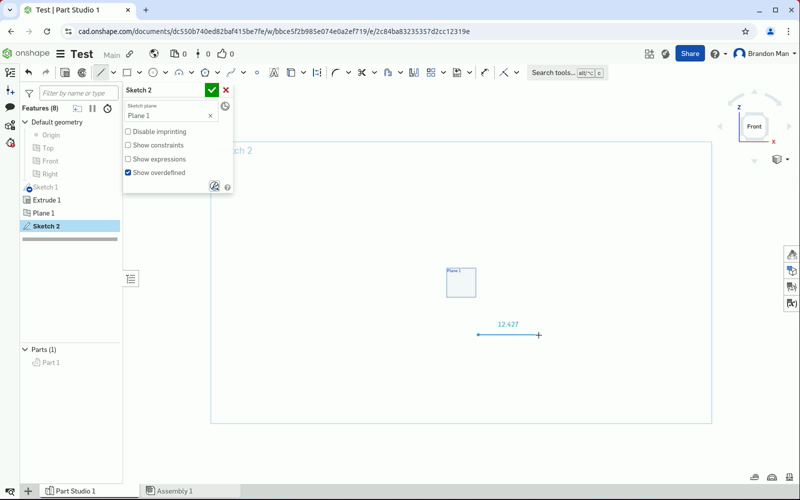
key_up(shift)
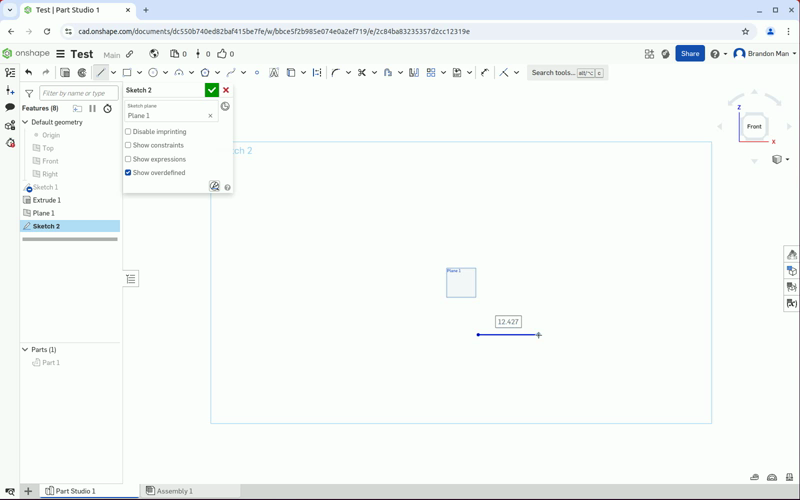
key_down(shift)
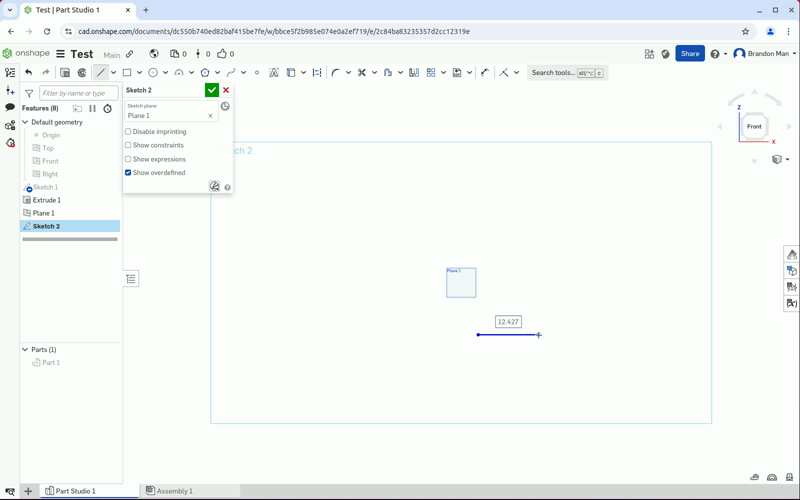
mouse_move(568, 334)
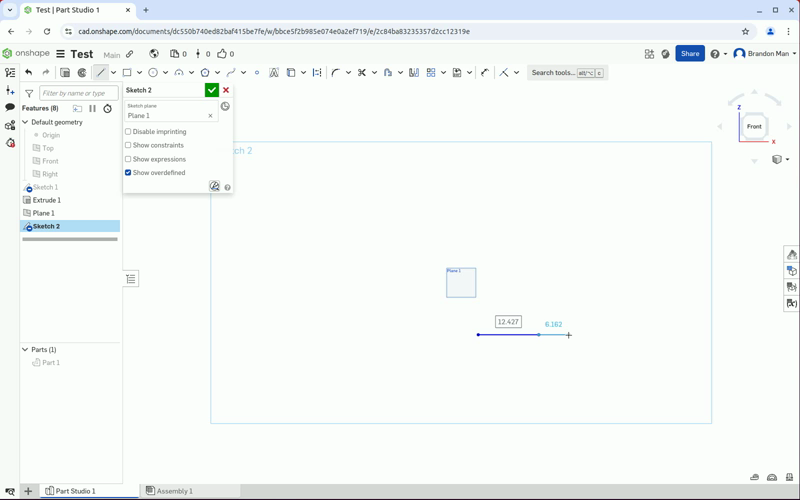
mouse_move(538, 310)
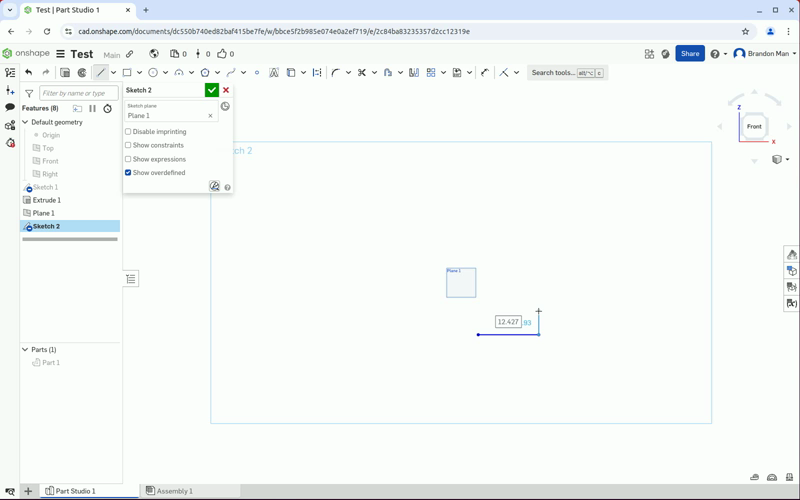
click(538, 310)
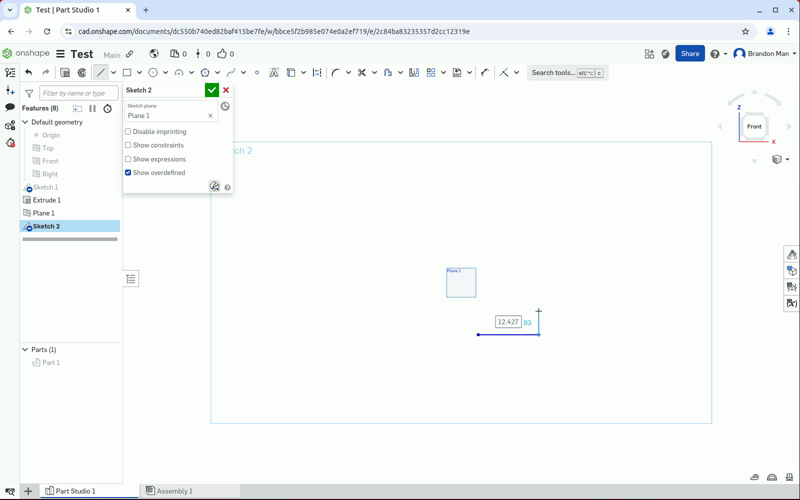
key_up(shift)
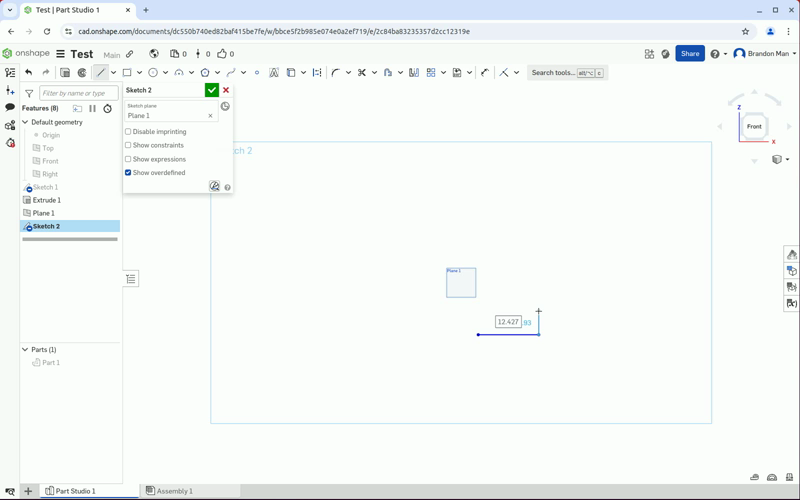
key_down(shift)
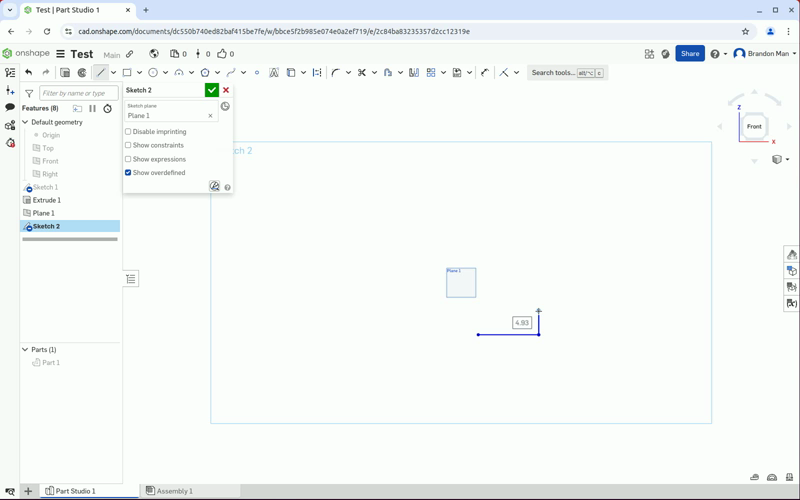
mouse_move(478, 310)
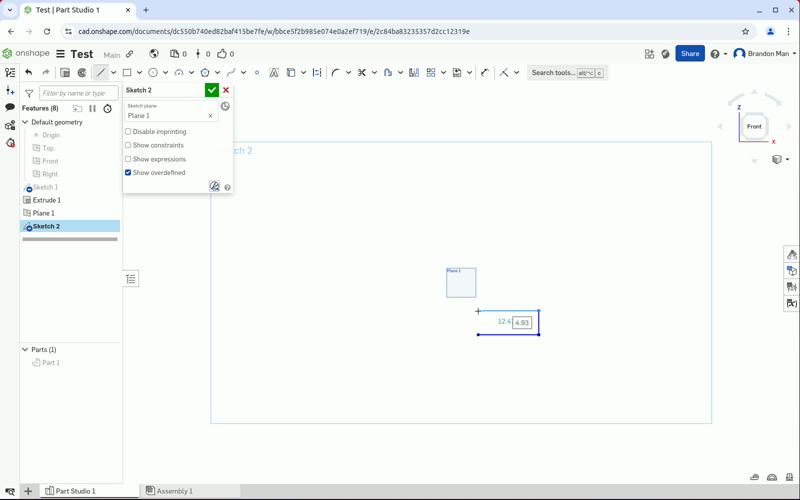
click(478, 310)
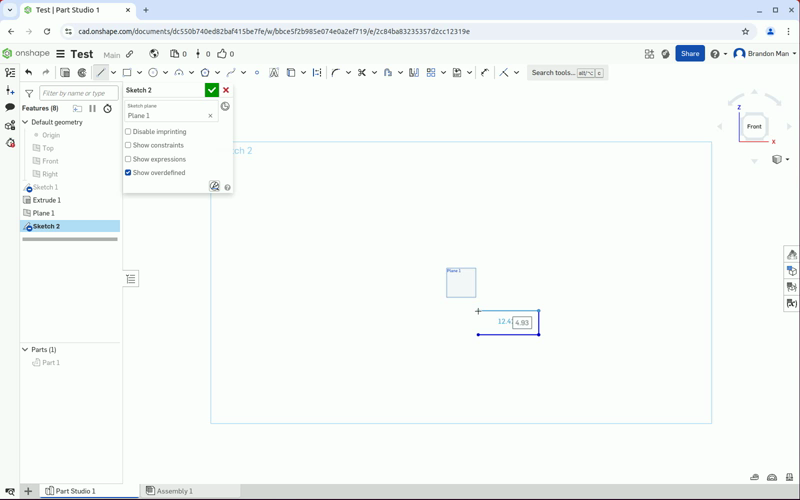
key_up(shift)
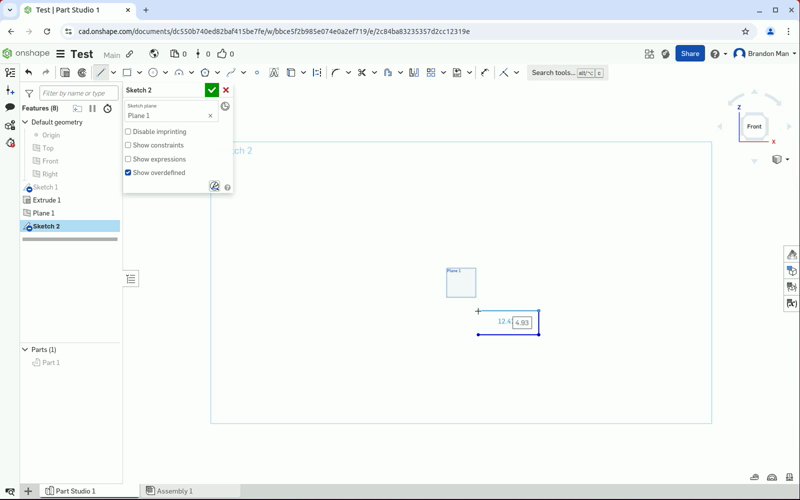
mouse_move(508, 310)
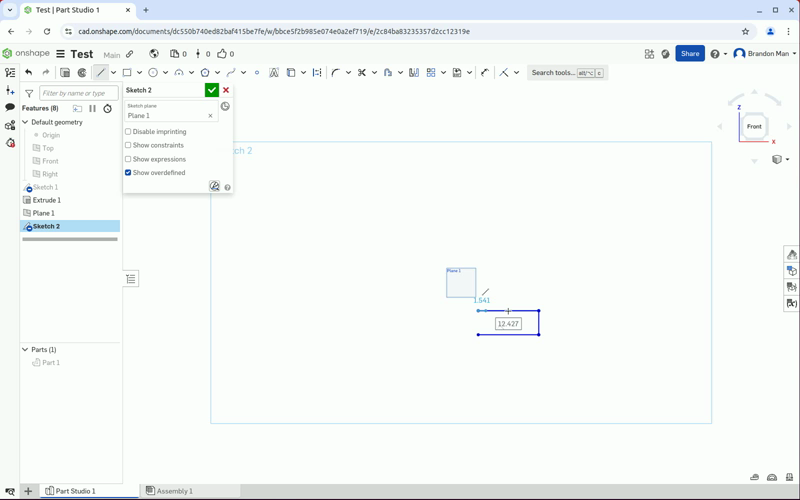
key_down(shift)
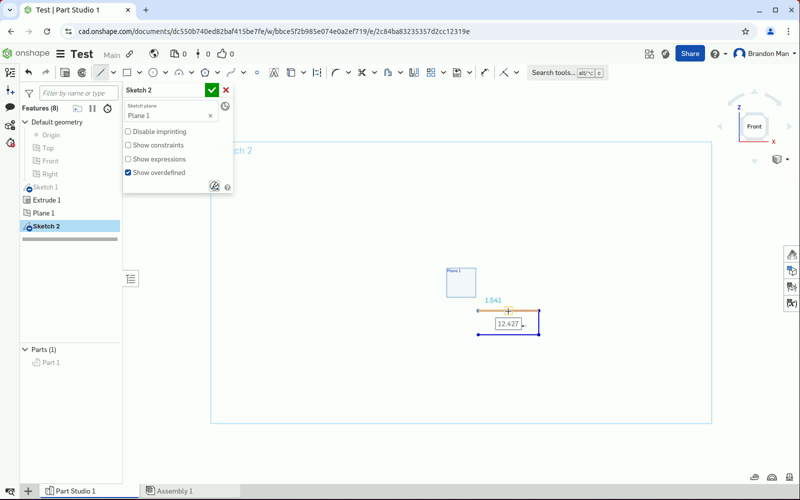
mouse_move(478, 334)
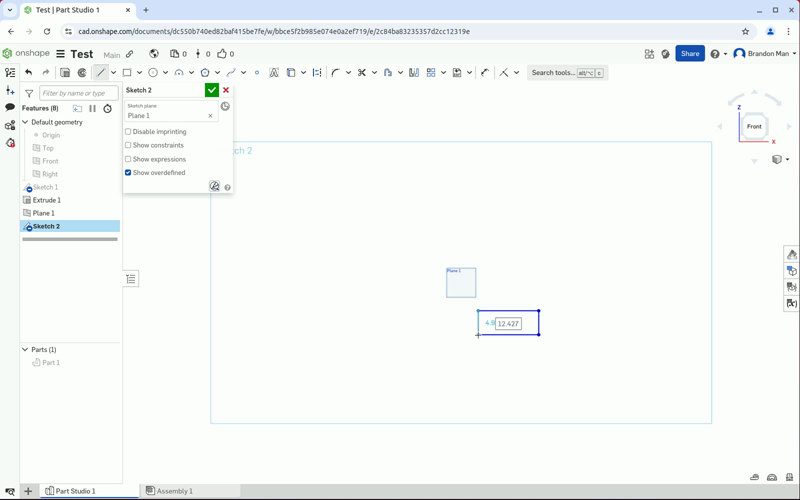
key_up(shift)
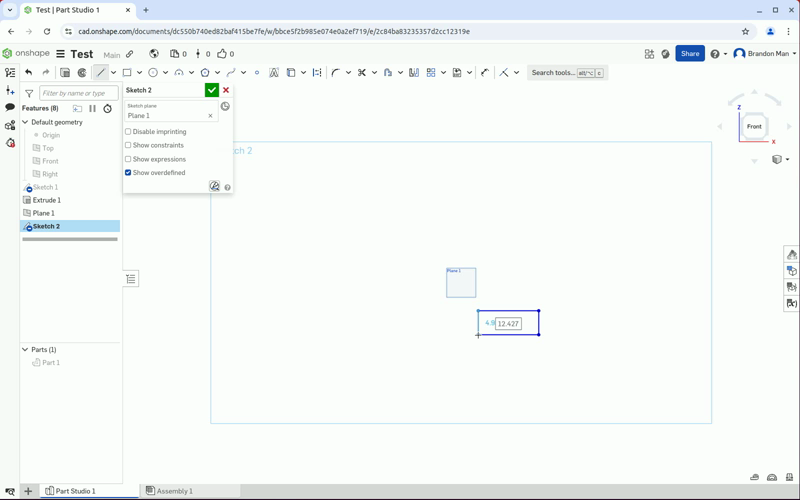
click(478, 334)
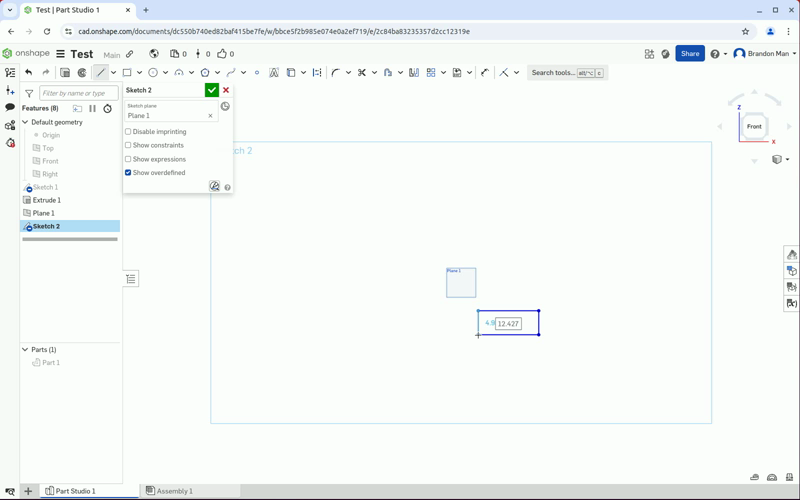
key(esc)
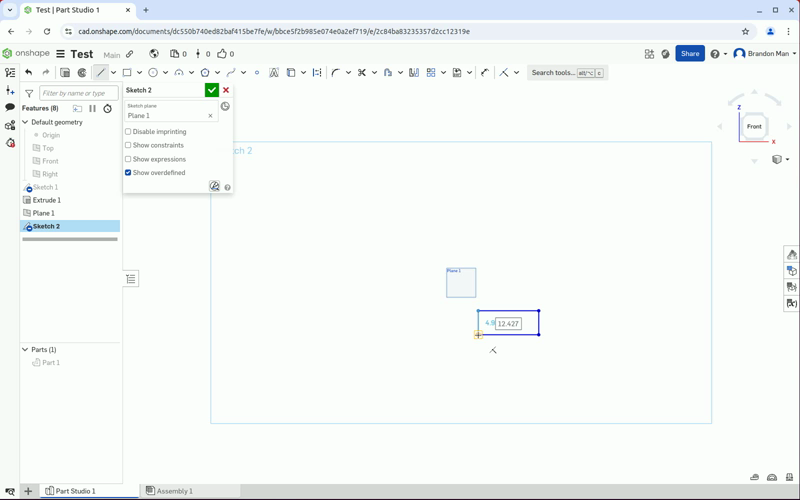
mouse_move(520, 332)
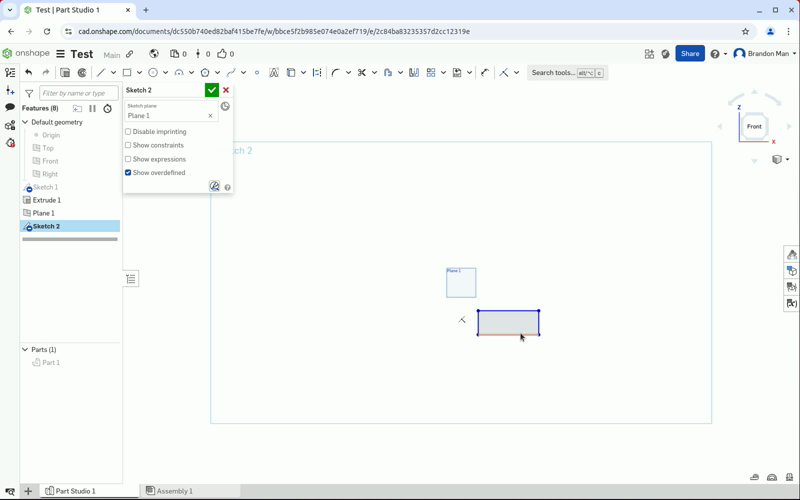
scroll(6)
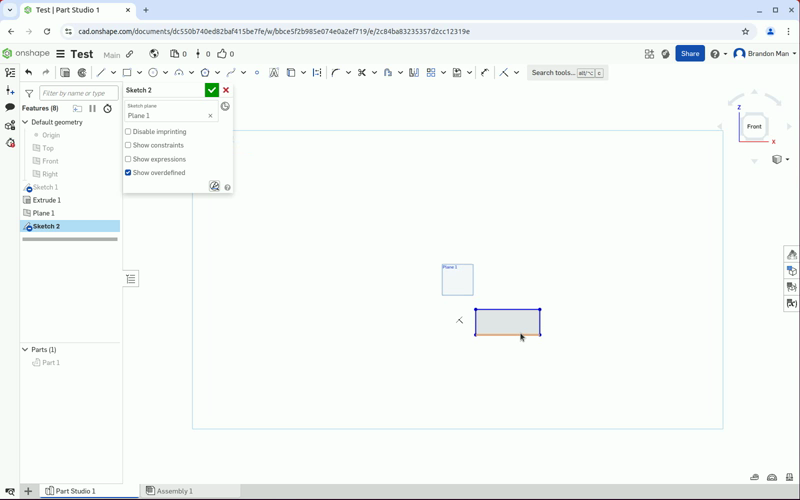
scroll(6)
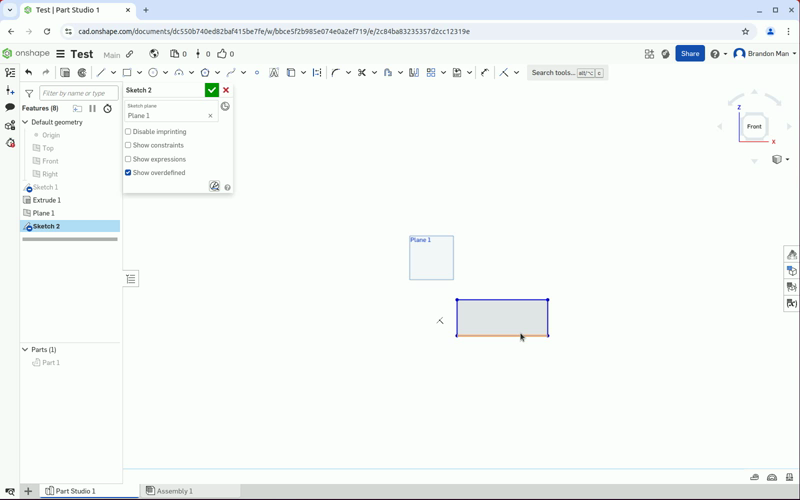
scroll(6)
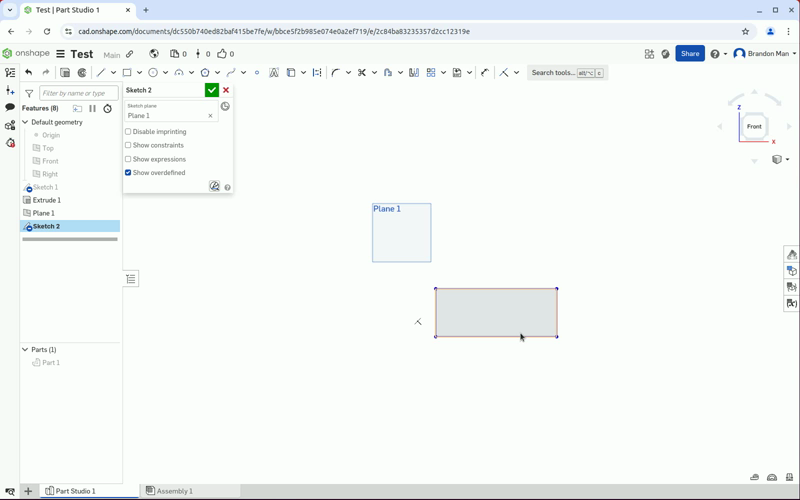
scroll(6)
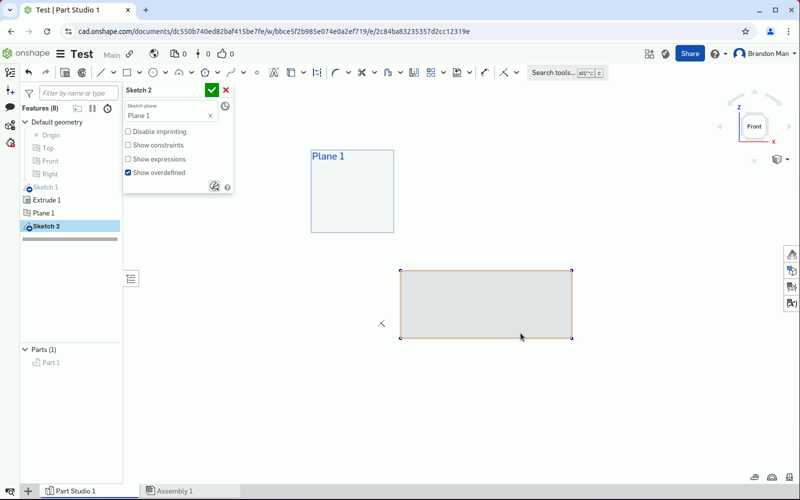
scroll(6)
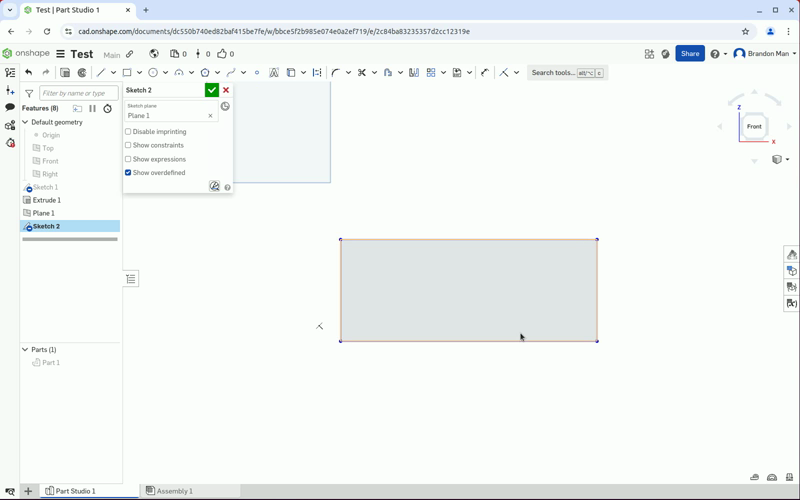
scroll(6)
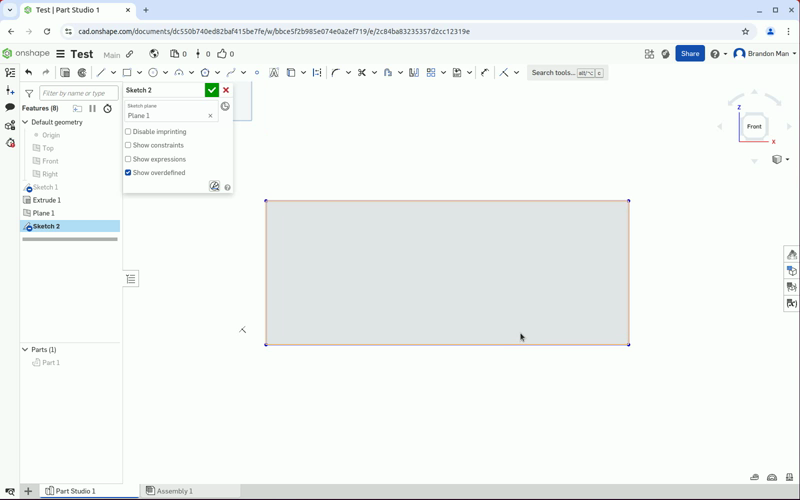
scroll(6)
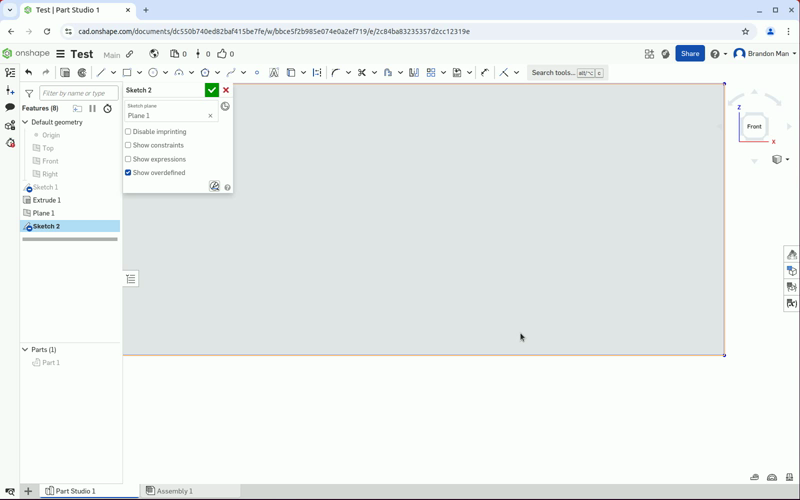
click(520, 332)
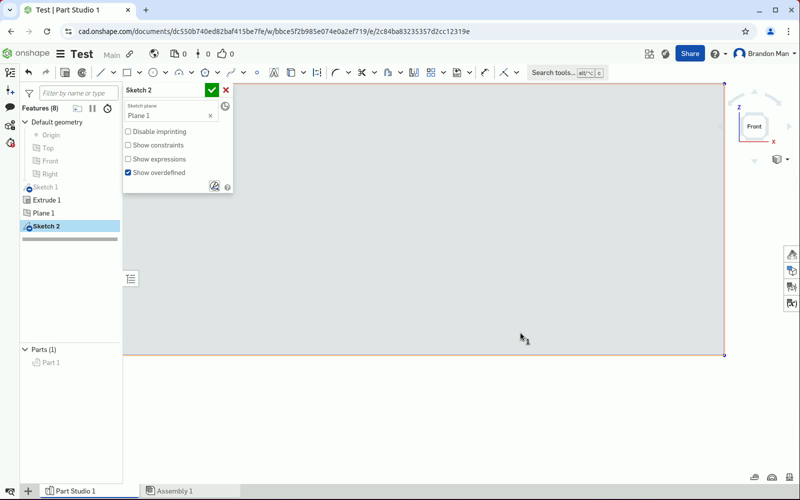
scroll(-6)
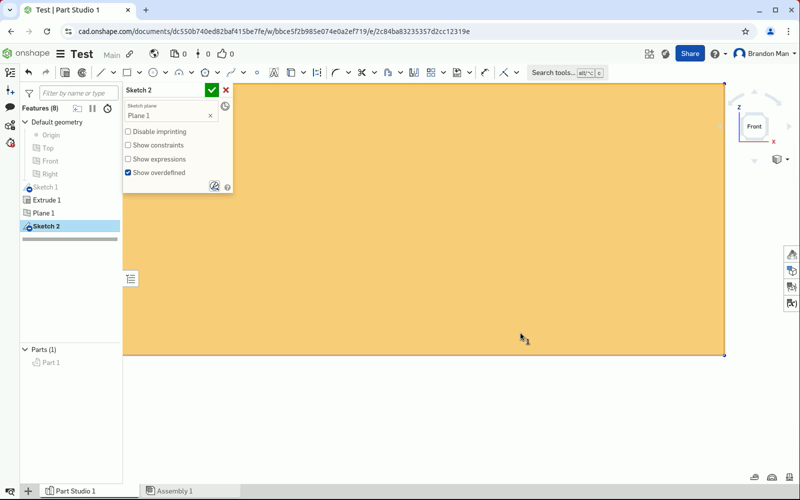
scroll(-6)
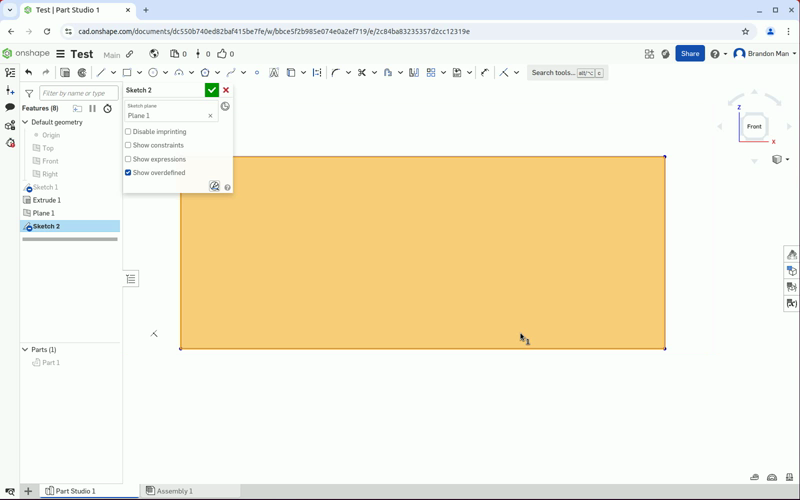
scroll(-6)
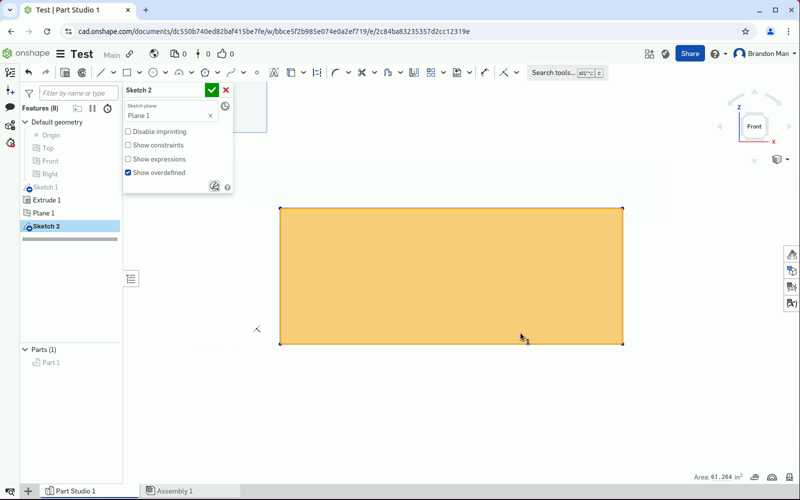
scroll(-6)
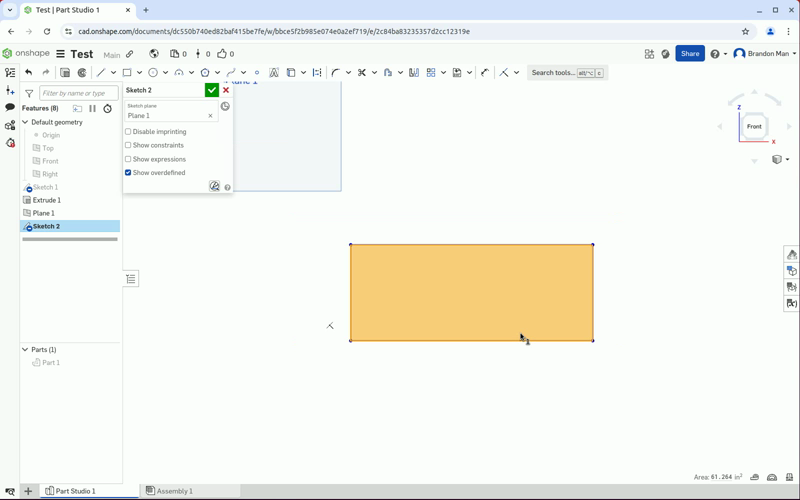
scroll(-6)
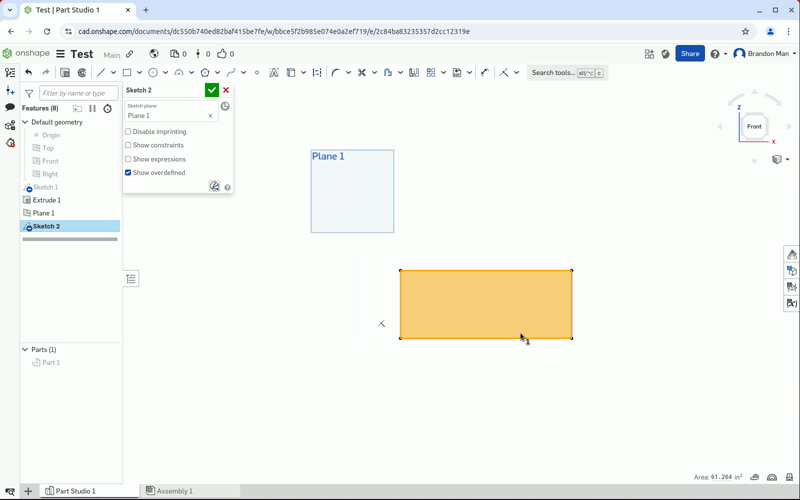
scroll(-6)
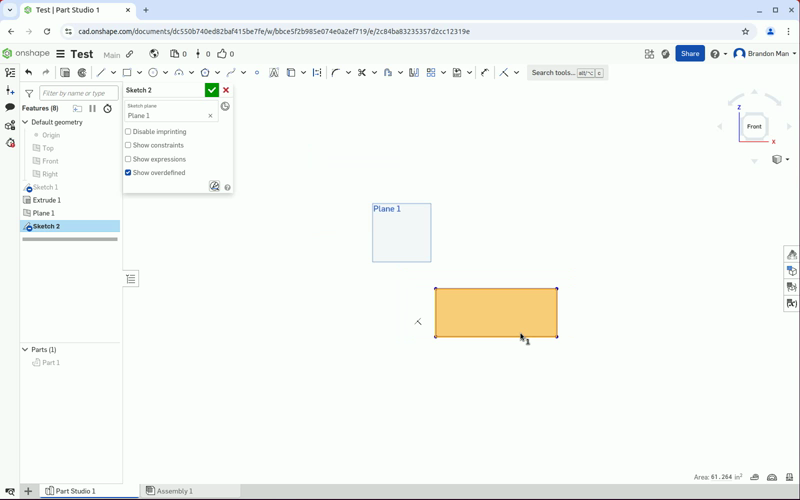
scroll(-6)
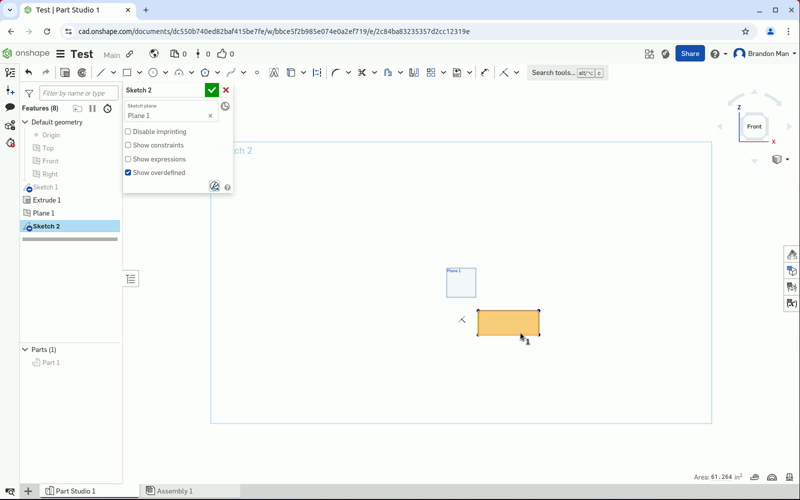
mouse_move(73, 352)
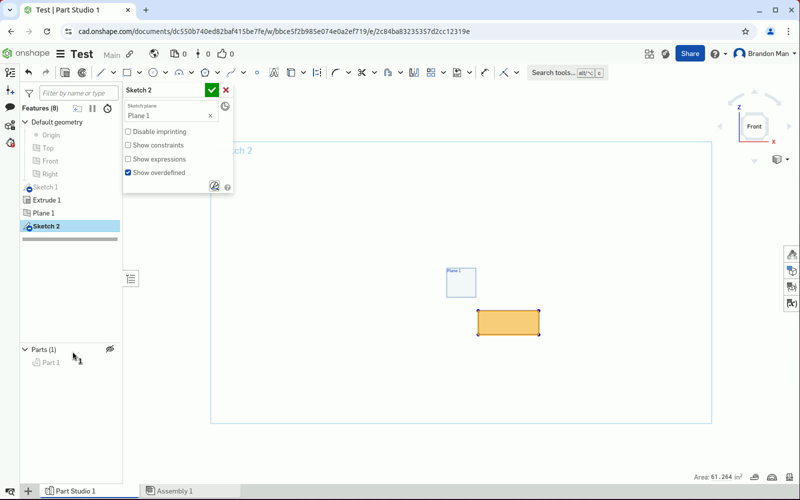
key(shift+y)
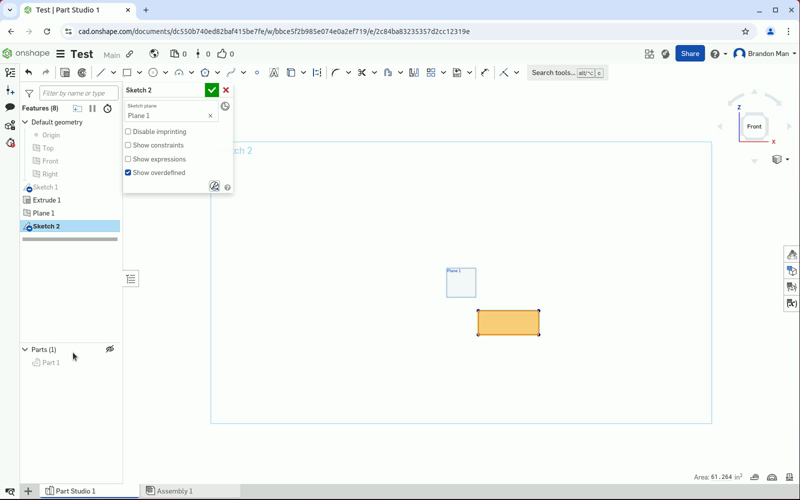
key(shift+e)
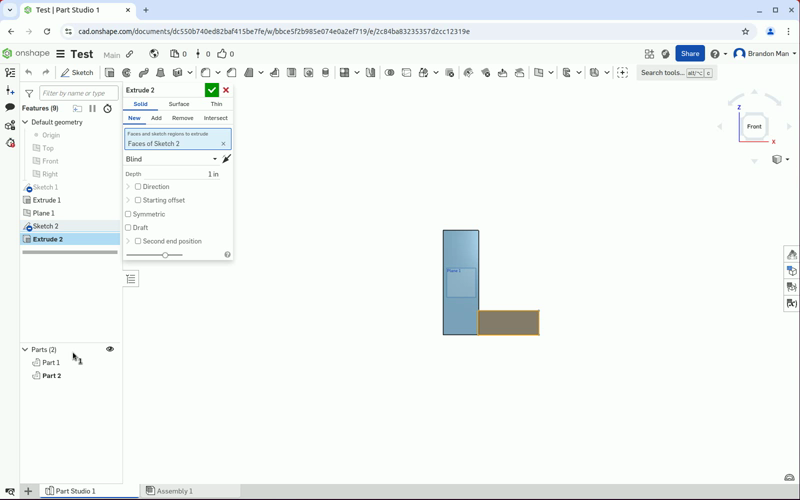
mouse_move(143, 106)
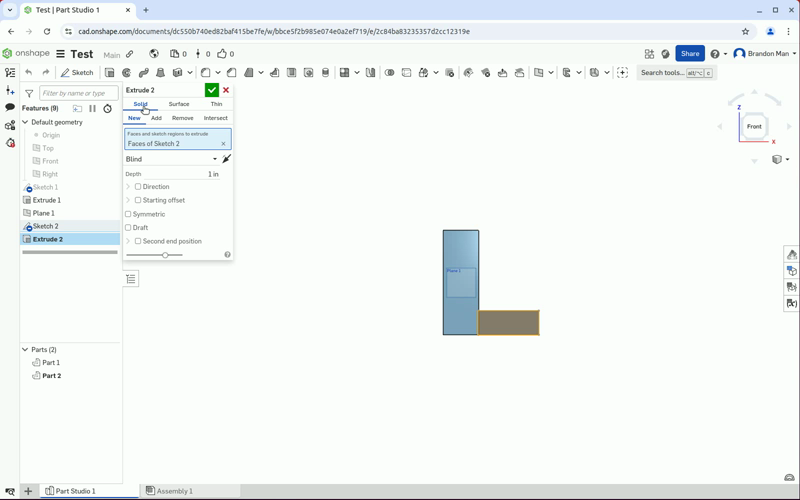
click(143, 106)
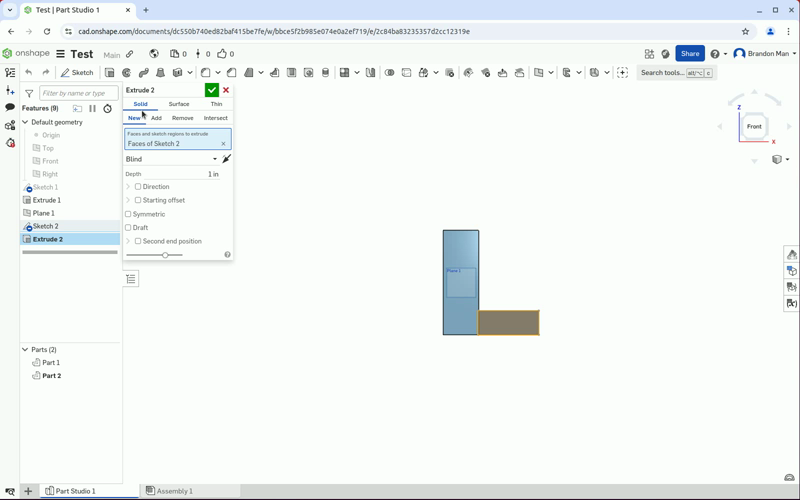
mouse_move(137, 120)
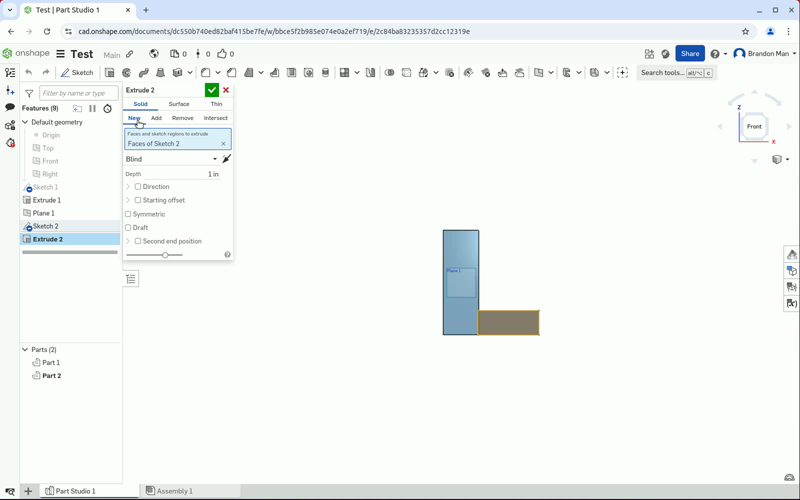
click(137, 120)
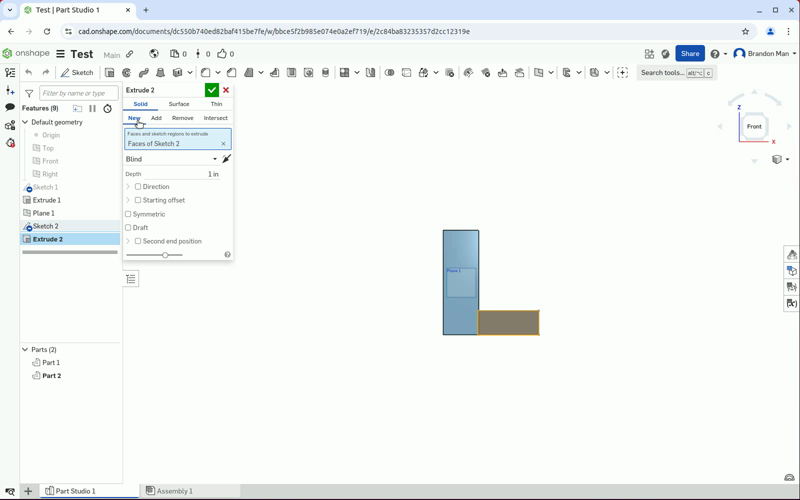
key(tab, 4)
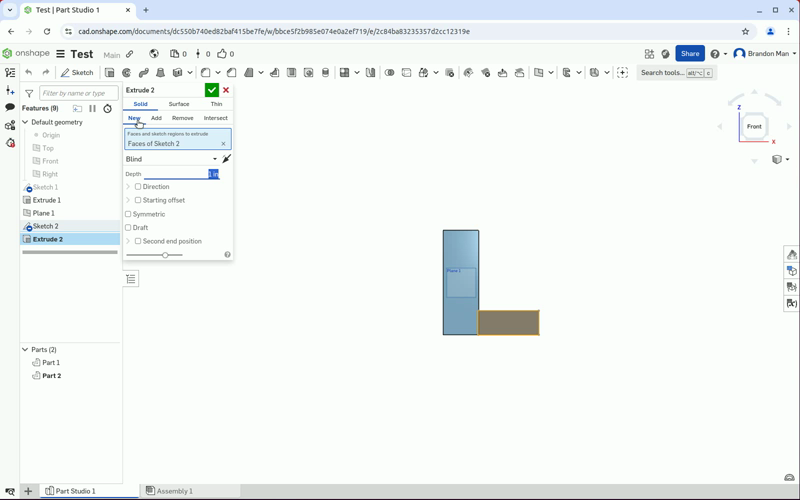
text(-1.685)
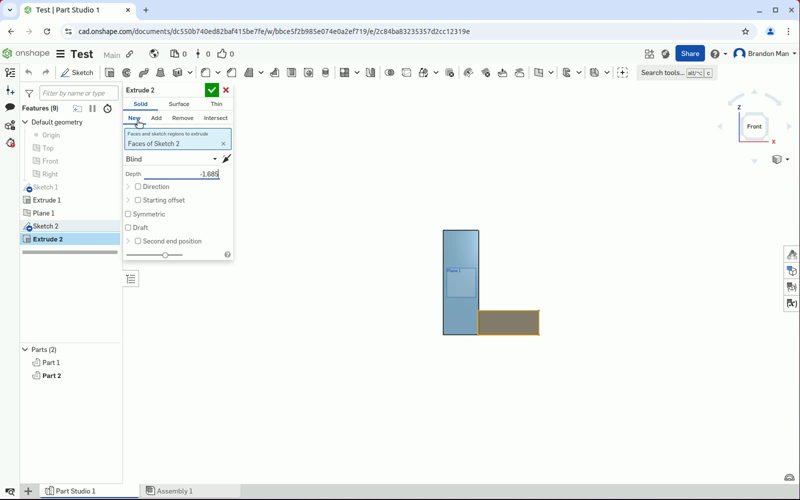
key(enter)
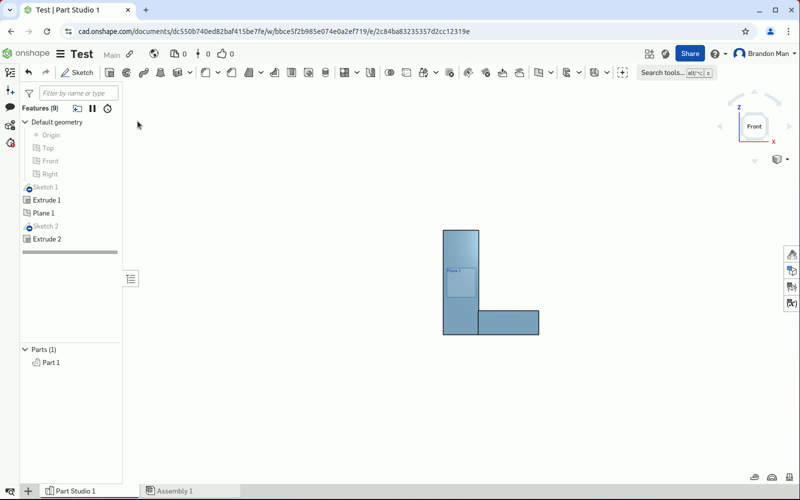
key(shift+h)
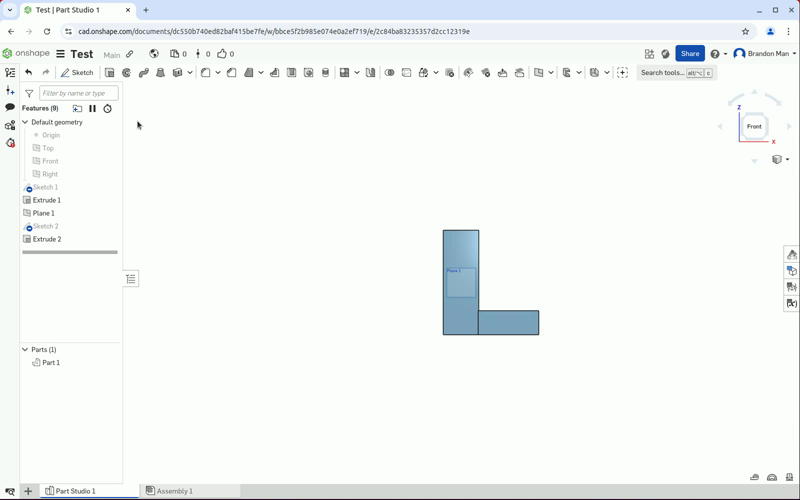
key(shift+h)
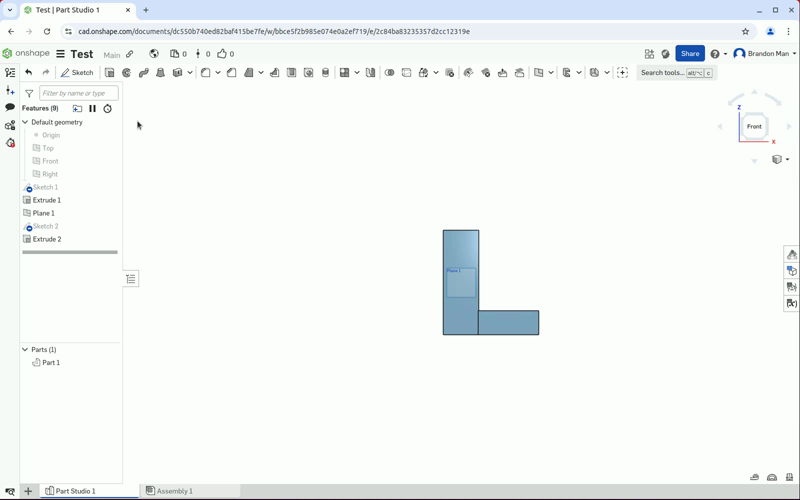
mouse_move(73, 189)
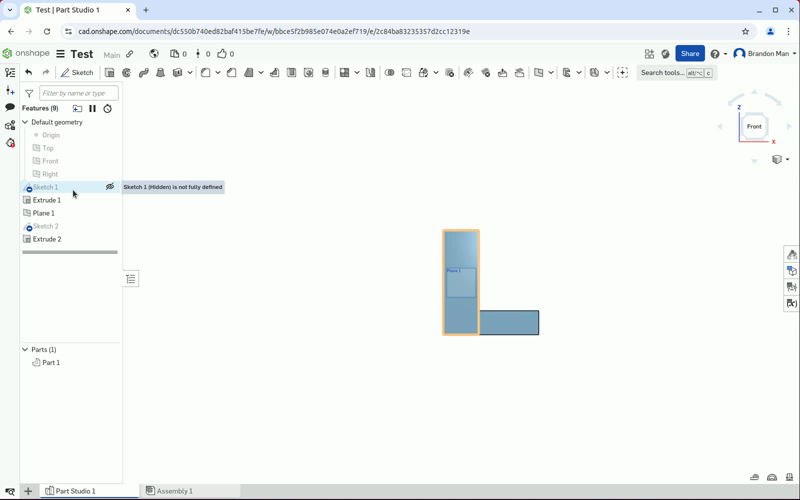
click(73, 189)
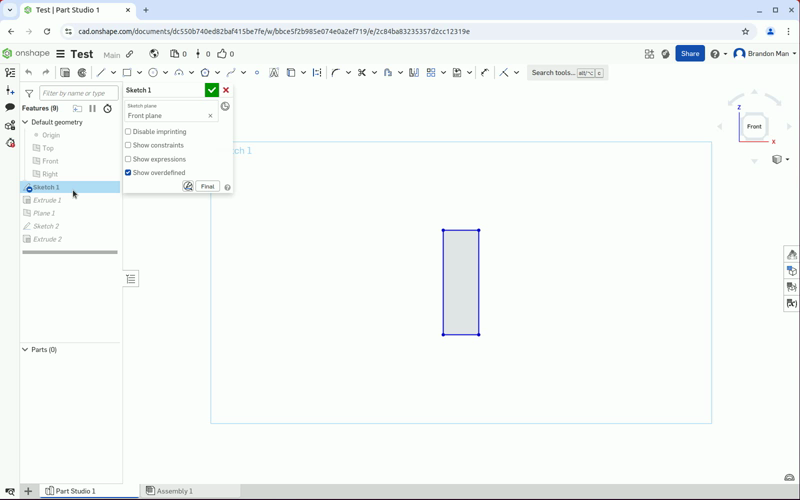
mouse_move(229, 92)
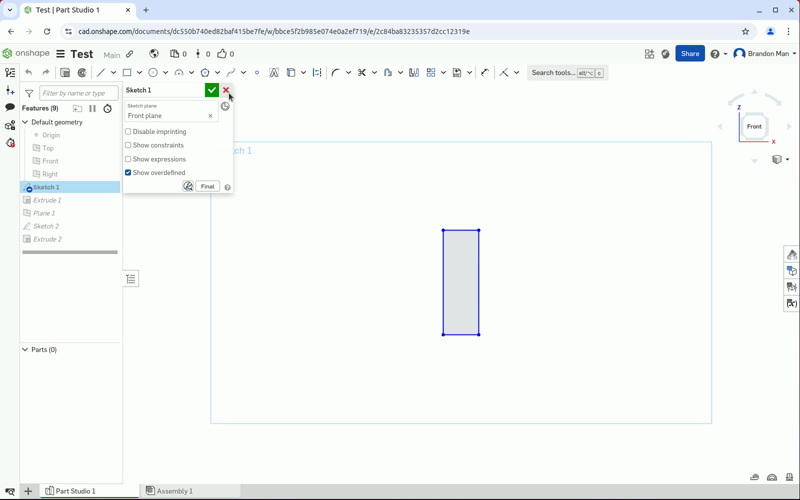
click(229, 92)
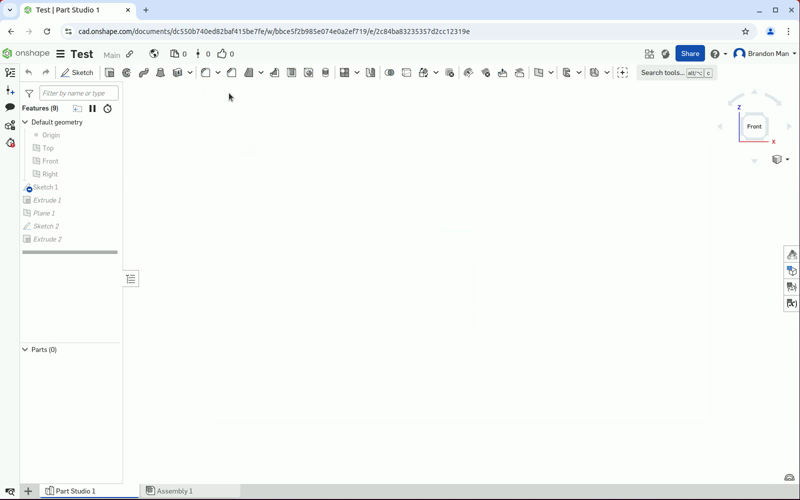
key(shift+s)
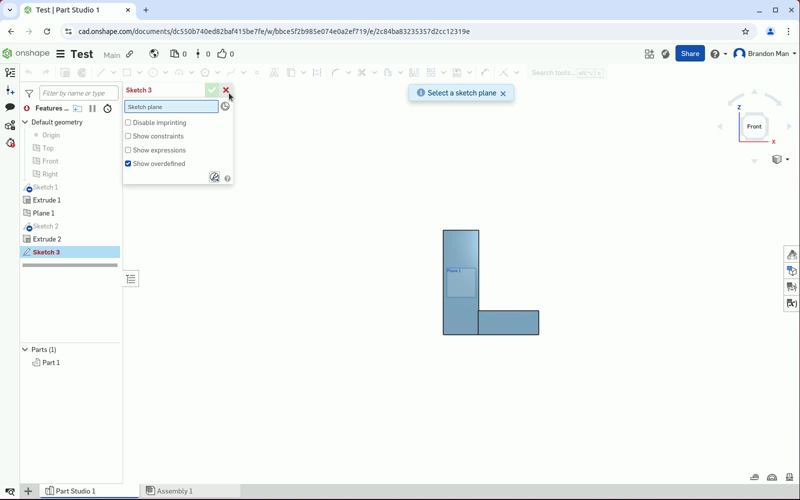
mouse_move(73, 215)
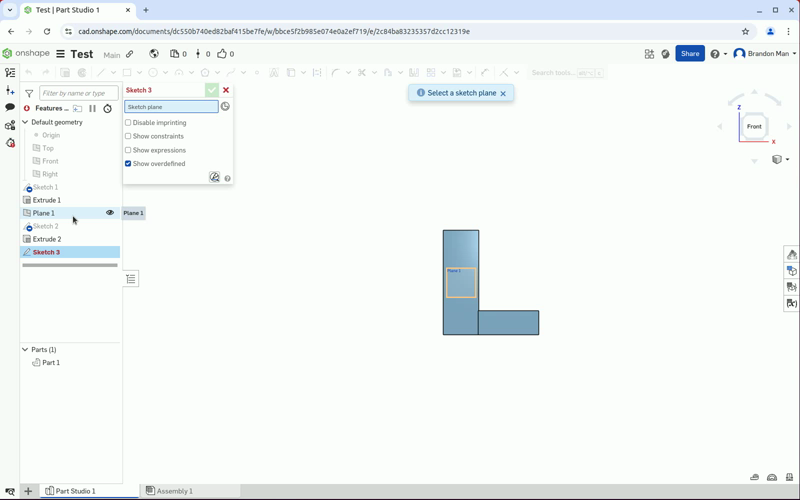
click(73, 215)
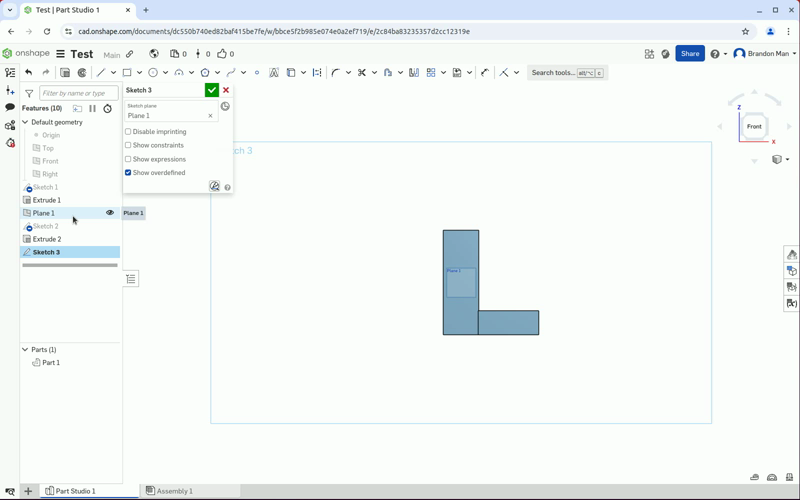
mouse_move(73, 352)
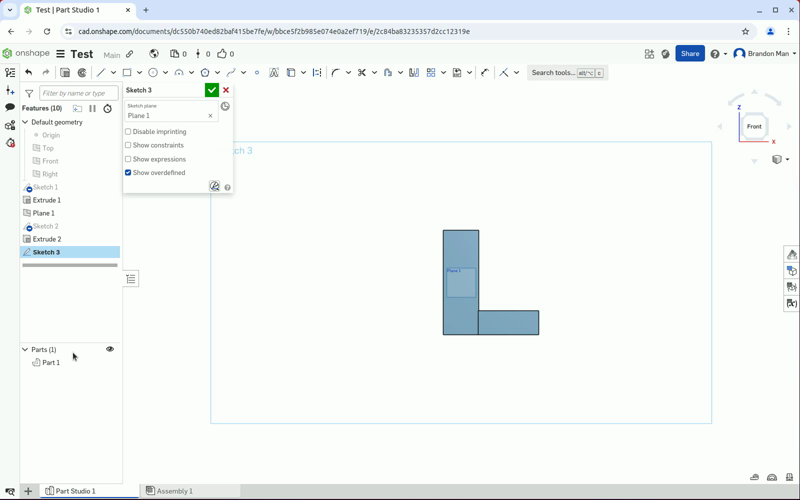
key(y)
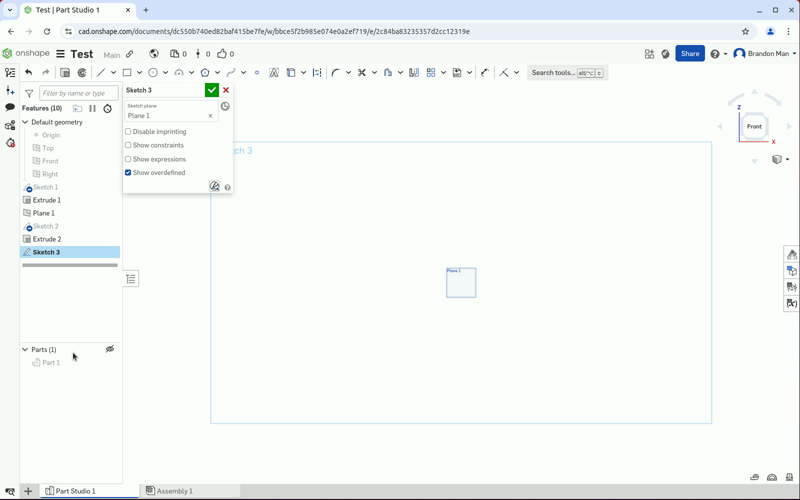
key(l)
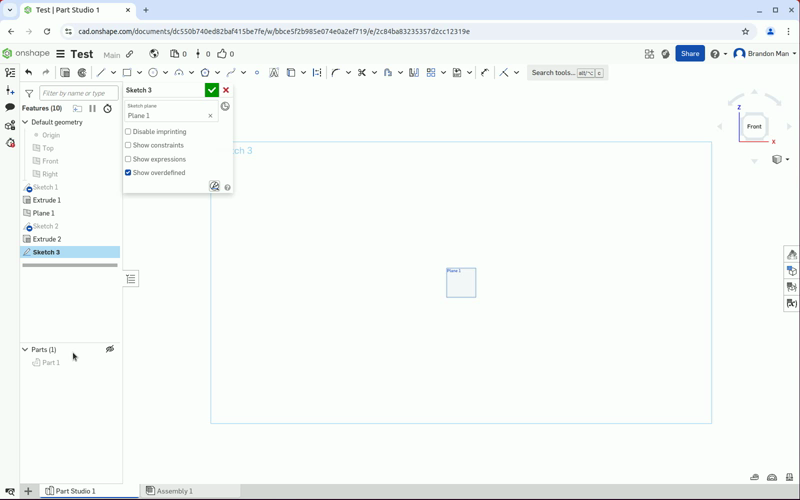
key_down(shift)
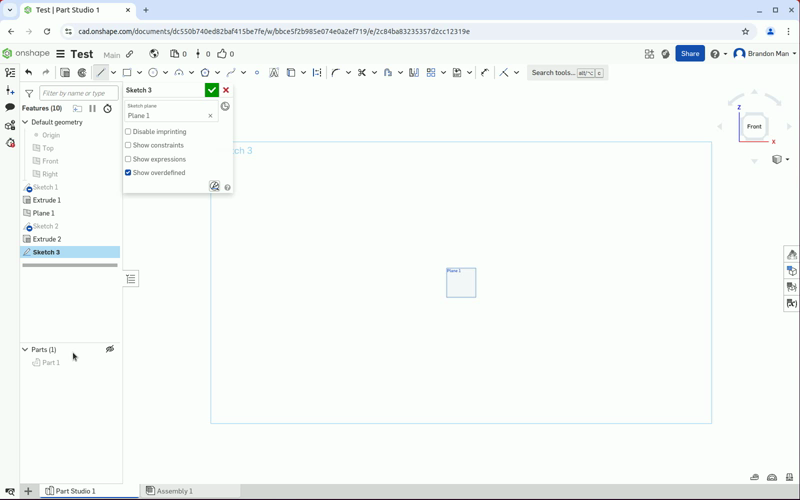
mouse_move(382, 334)
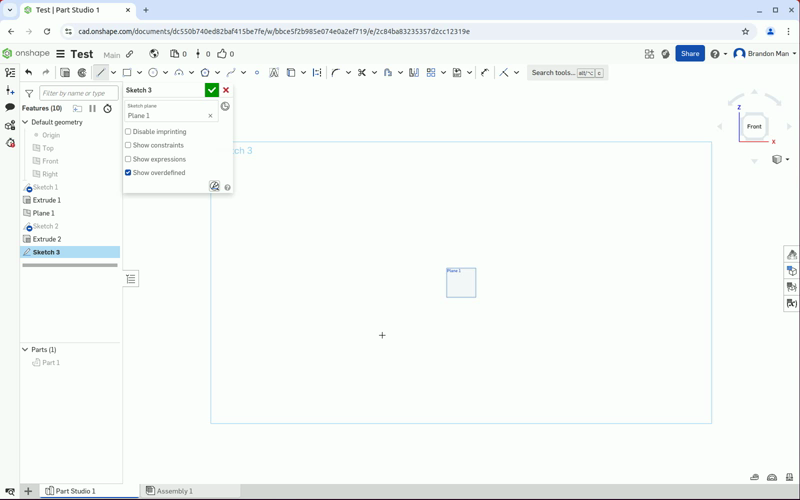
click(382, 334)
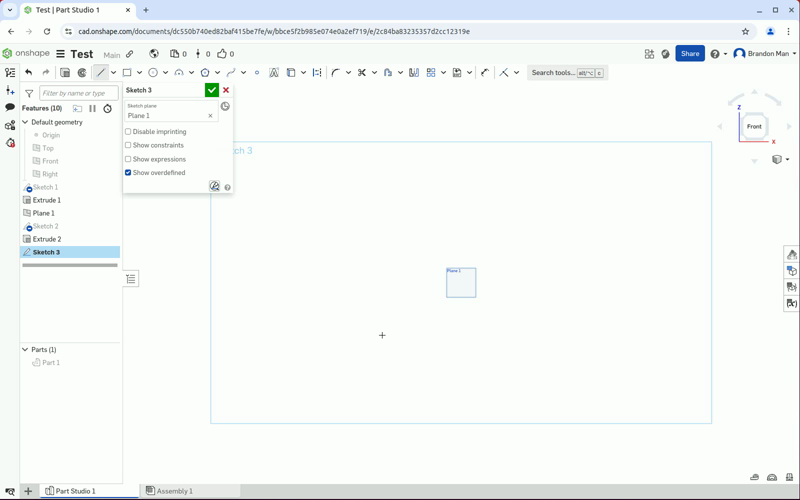
key_up(shift)
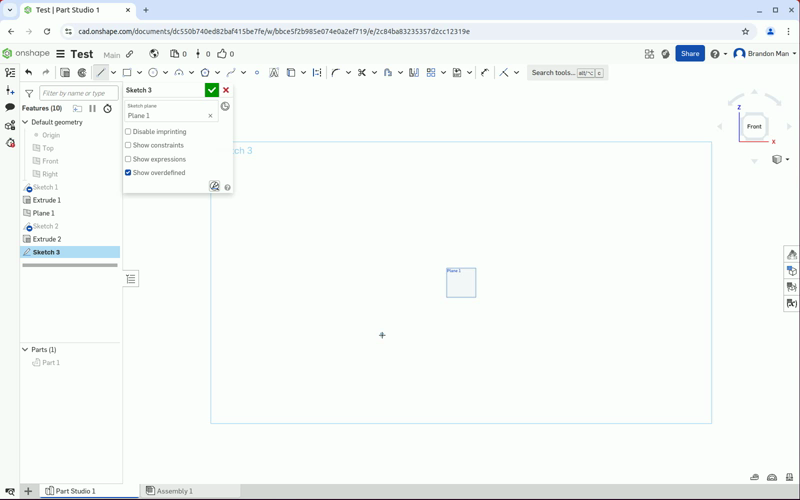
key_down(shift)
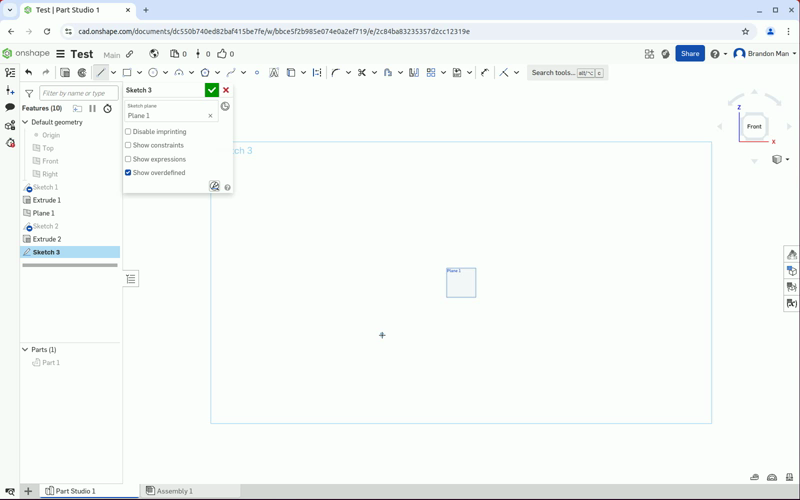
mouse_move(443, 334)
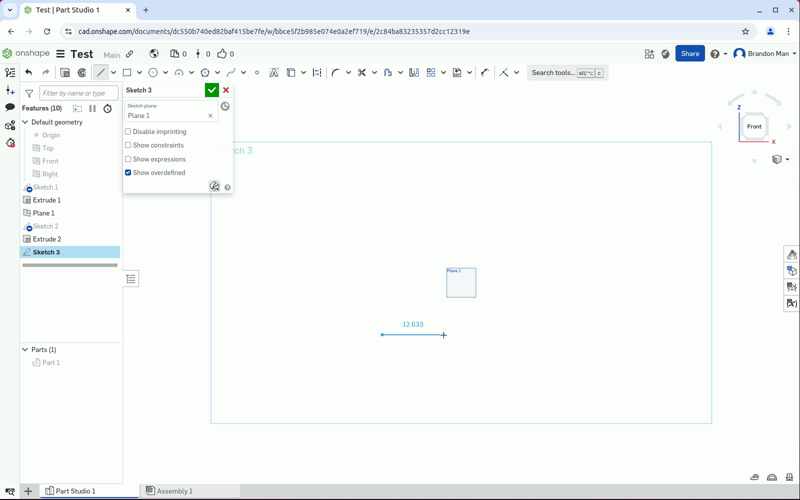
click(443, 334)
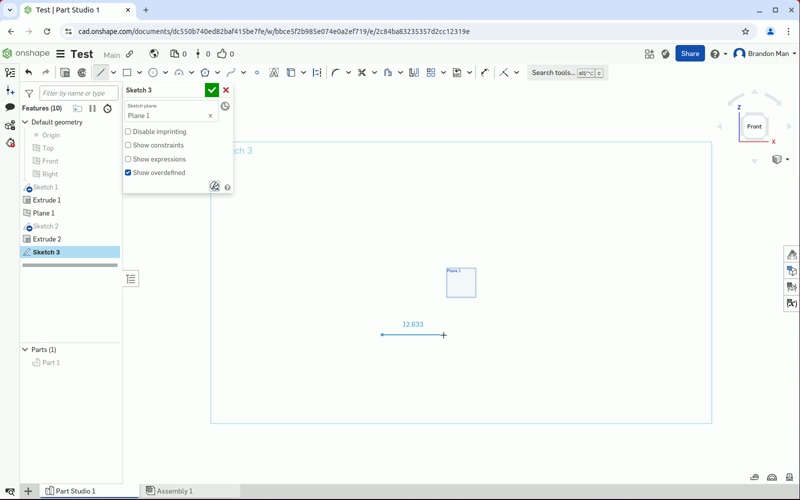
key_up(shift)
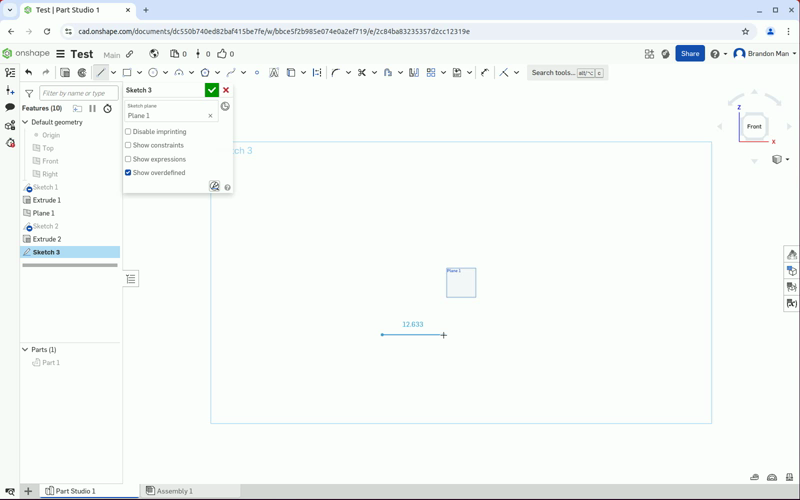
key_down(shift)
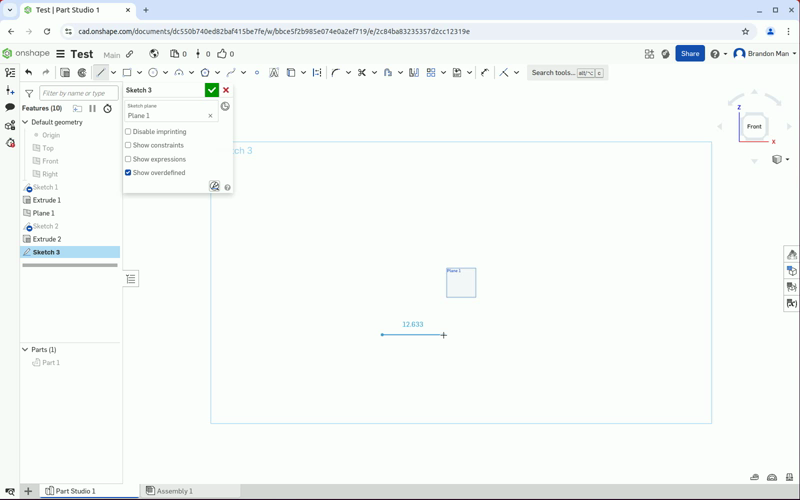
mouse_move(473, 334)
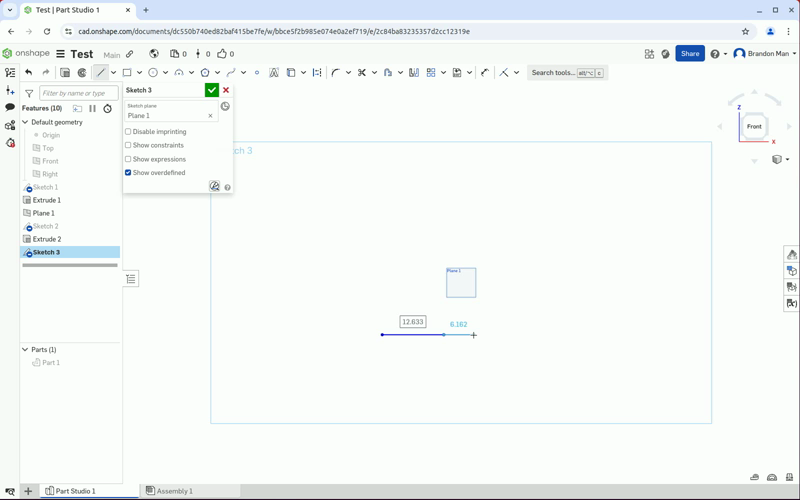
mouse_move(443, 309)
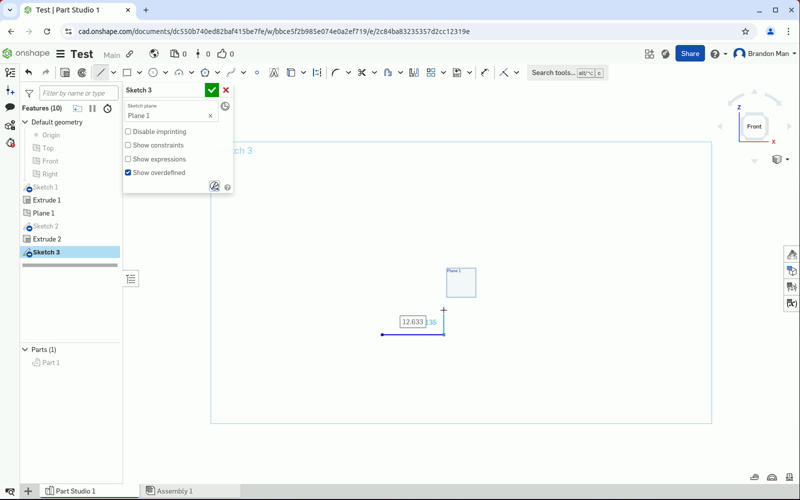
click(443, 309)
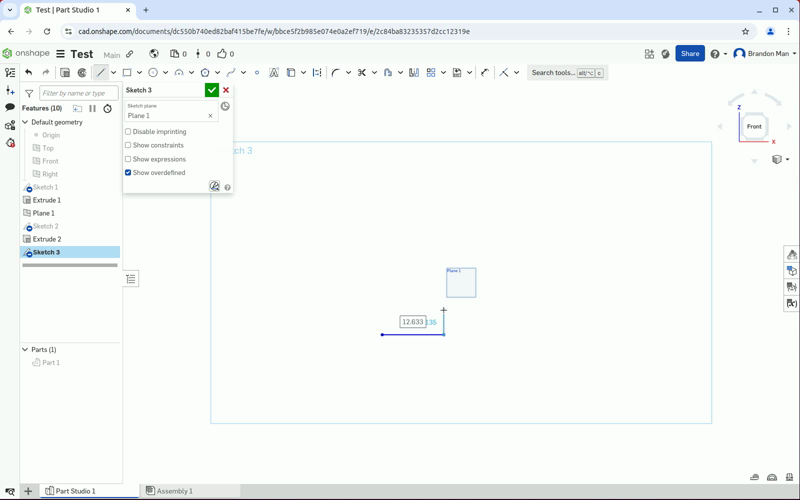
key_up(shift)
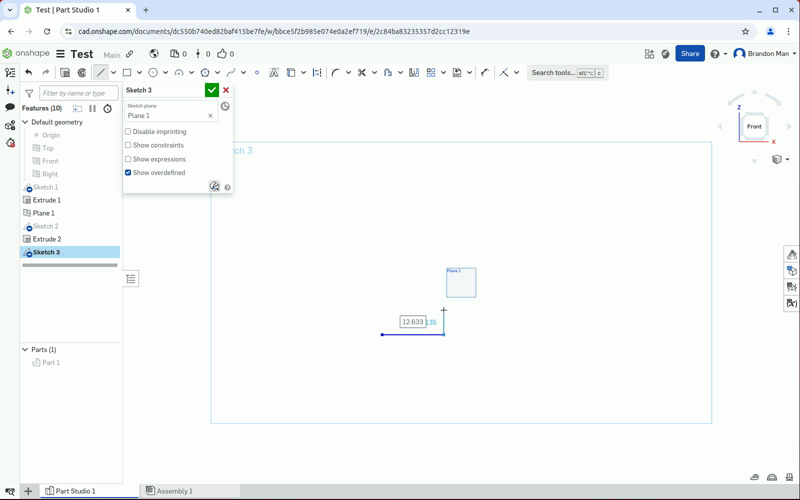
key_down(shift)
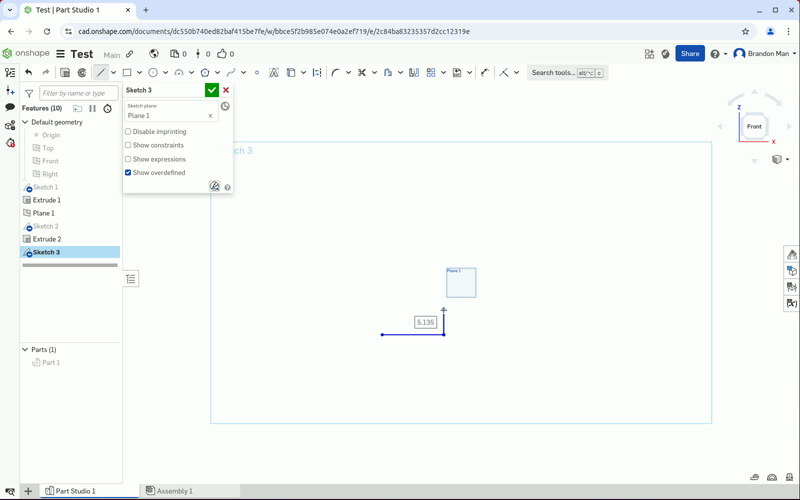
mouse_move(382, 309)
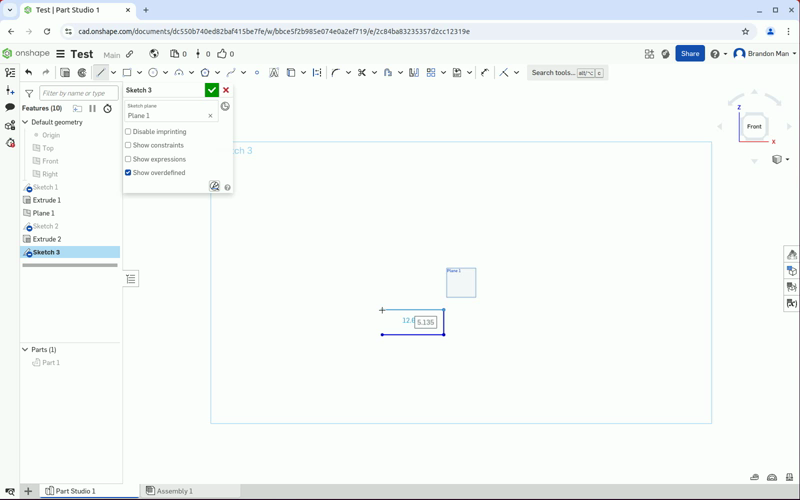
click(382, 309)
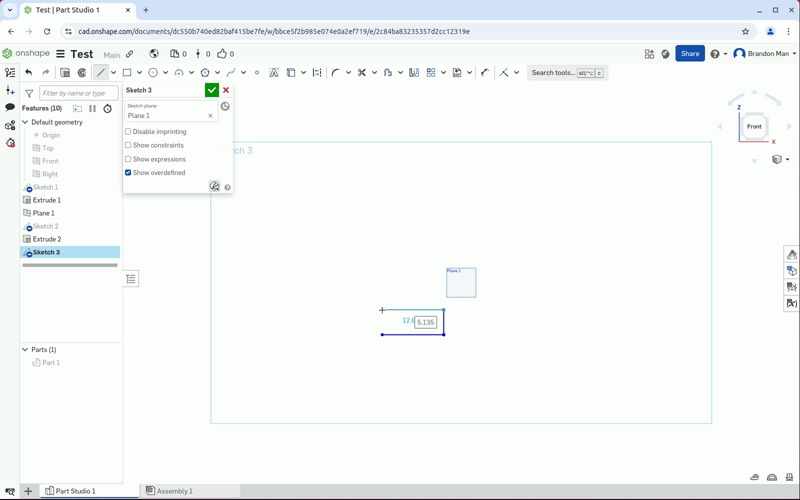
key_up(shift)
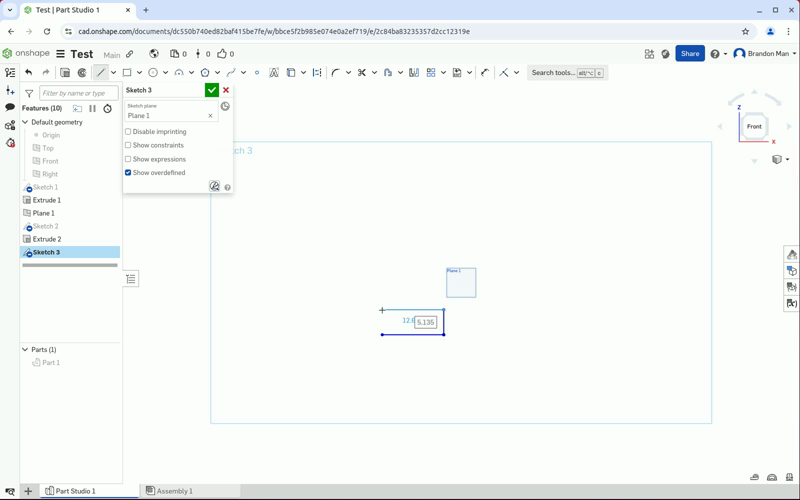
mouse_move(412, 309)
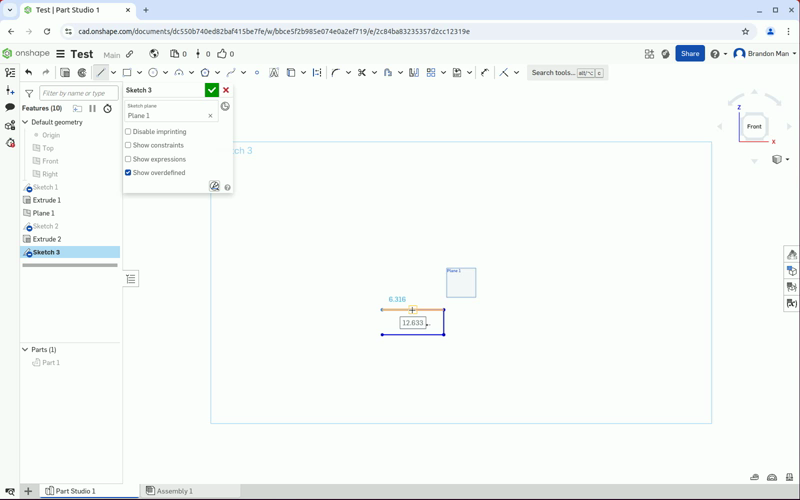
key_down(shift)
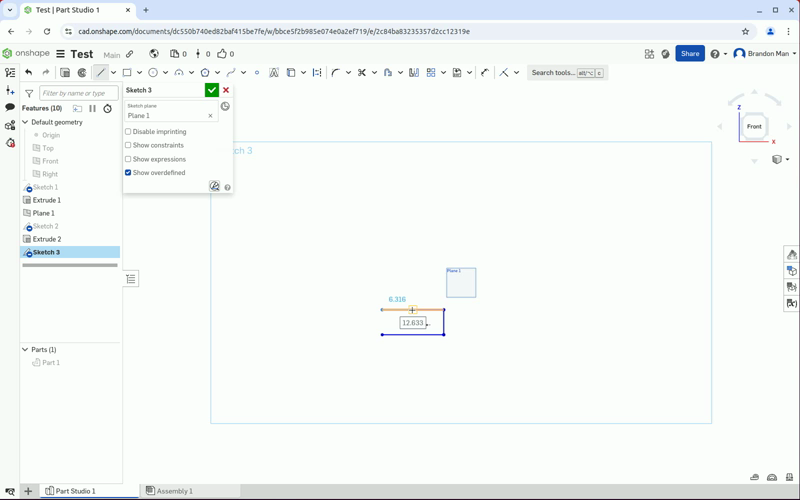
mouse_move(382, 334)
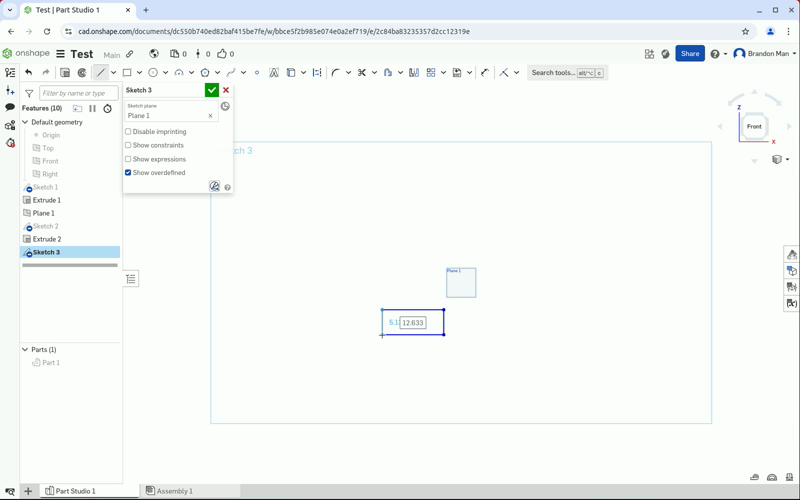
key_up(shift)
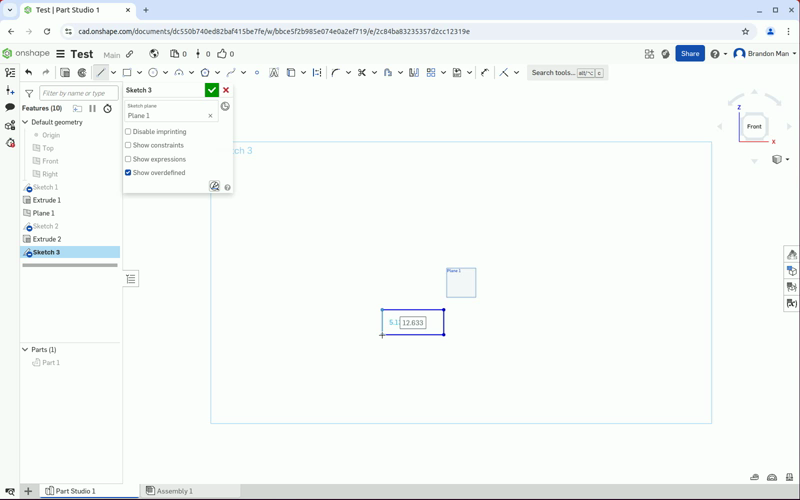
click(382, 334)
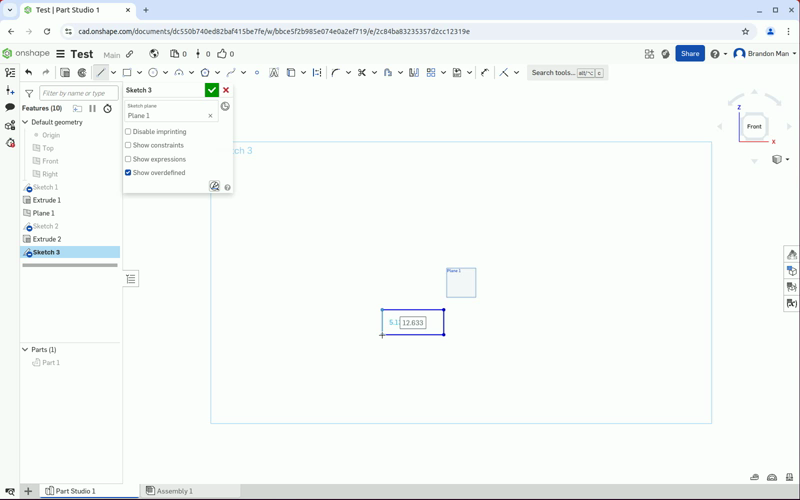
key(esc)
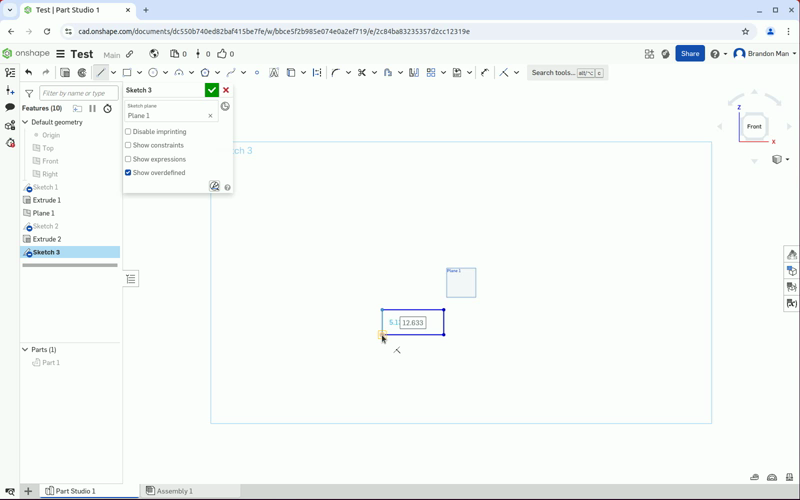
mouse_move(441, 314)
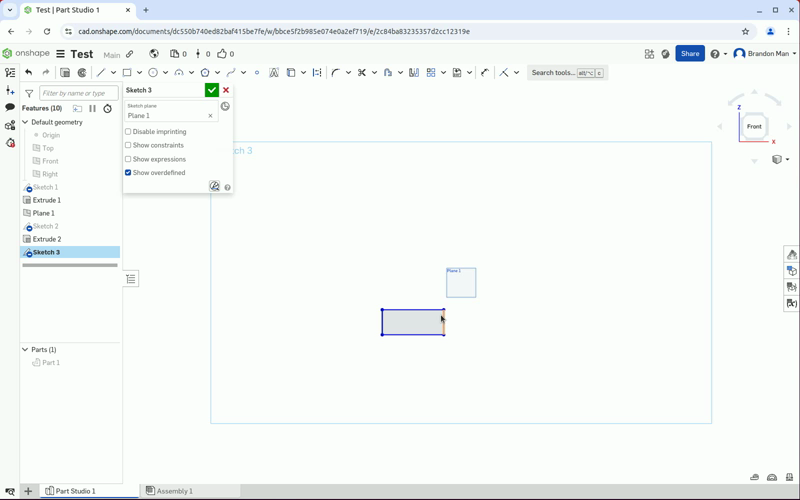
scroll(6)
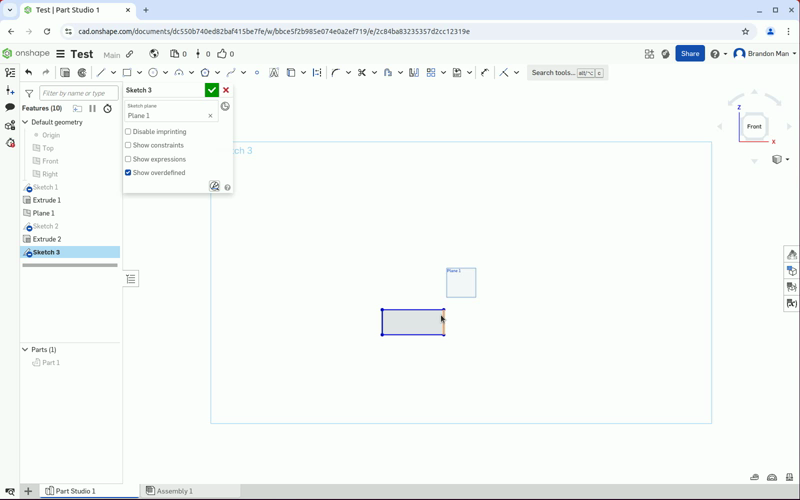
scroll(6)
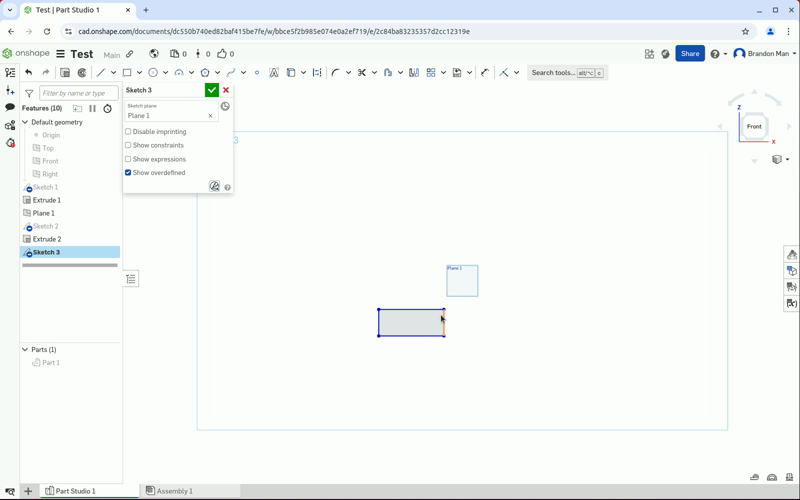
scroll(6)
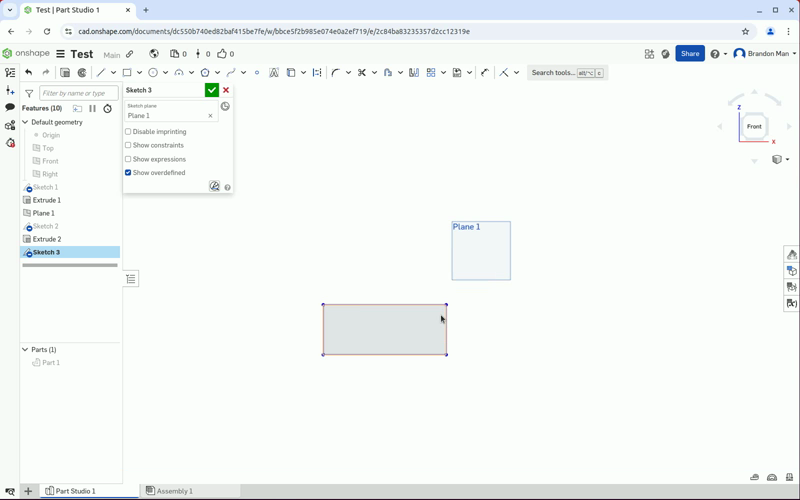
scroll(6)
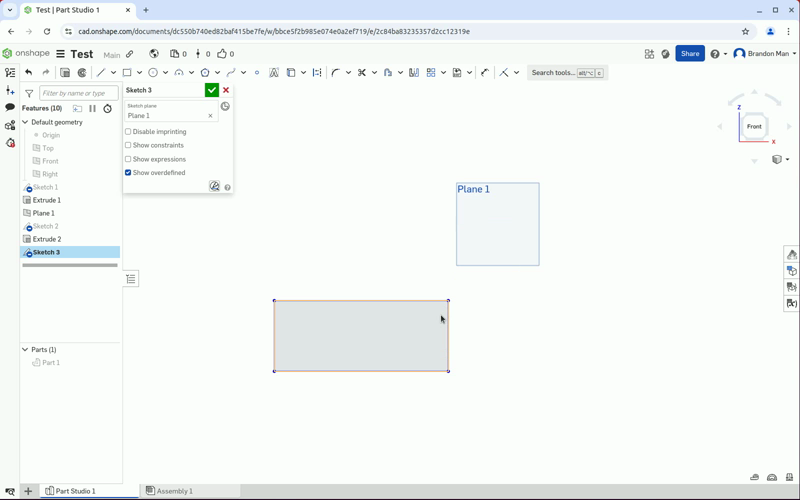
scroll(6)
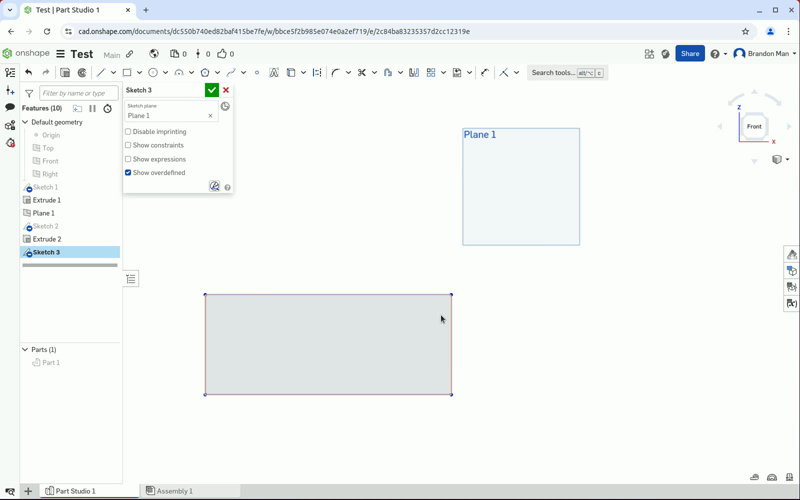
scroll(6)
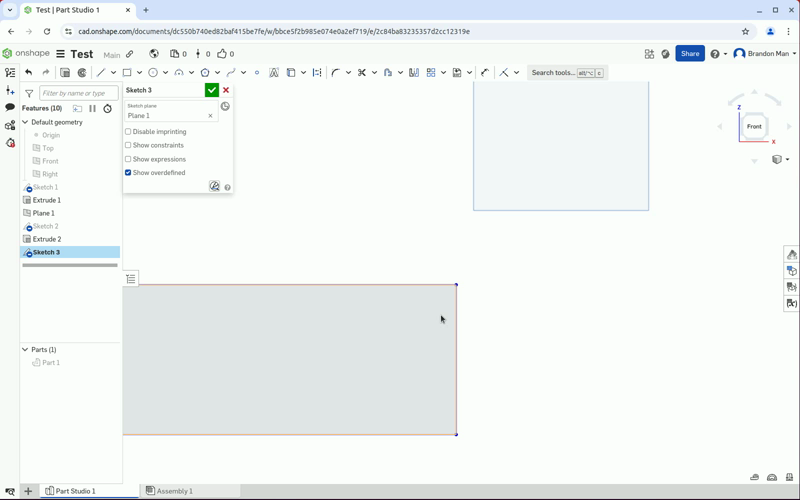
scroll(6)
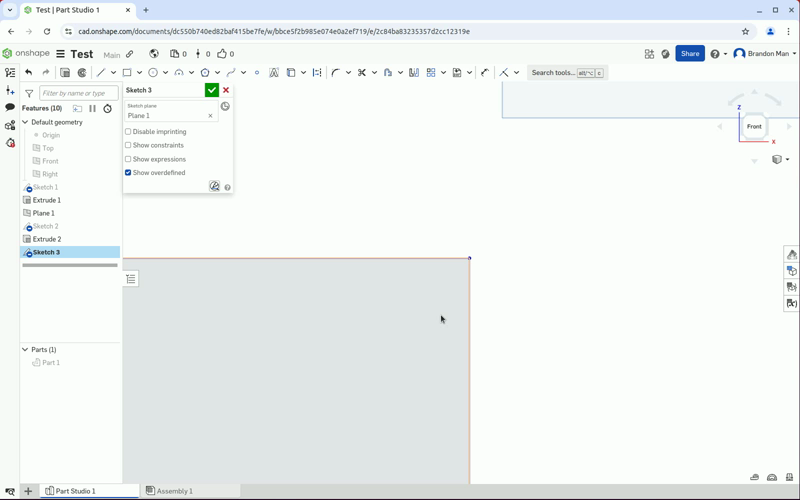
click(441, 314)
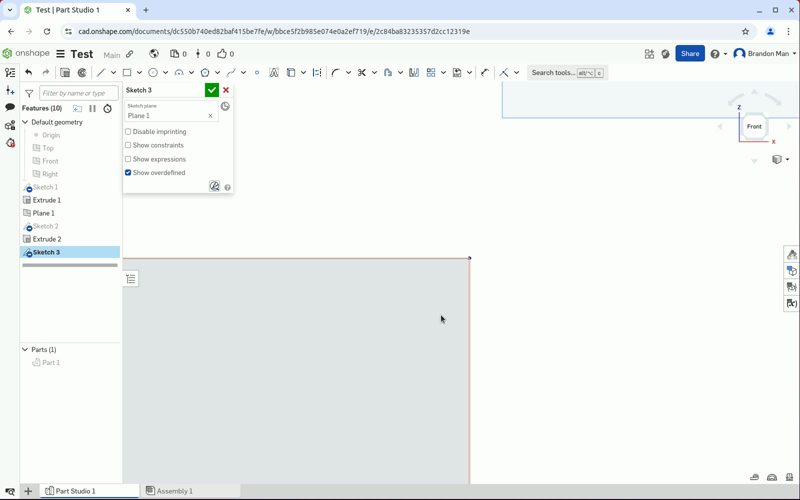
scroll(-6)
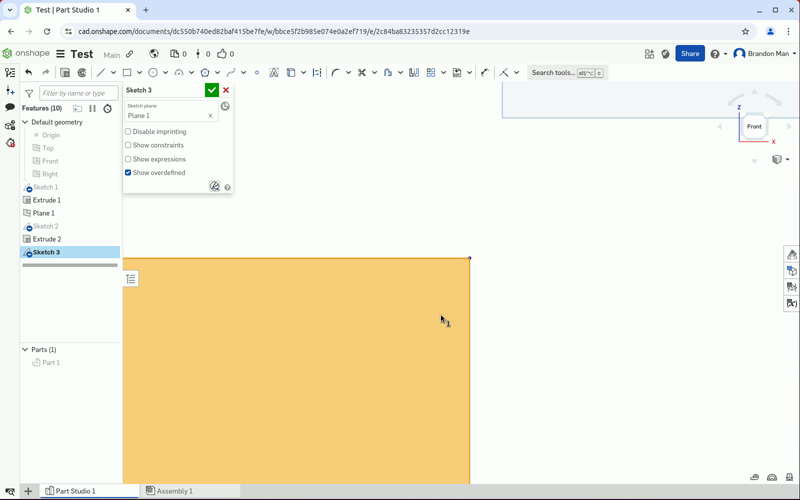
scroll(-6)
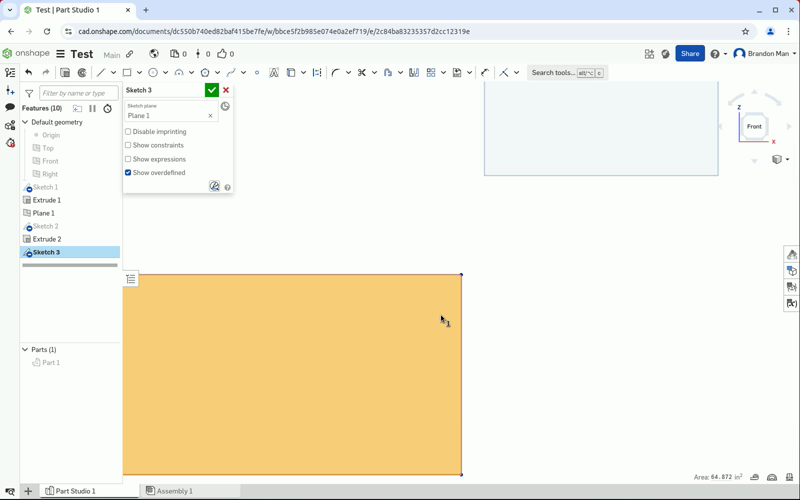
scroll(-6)
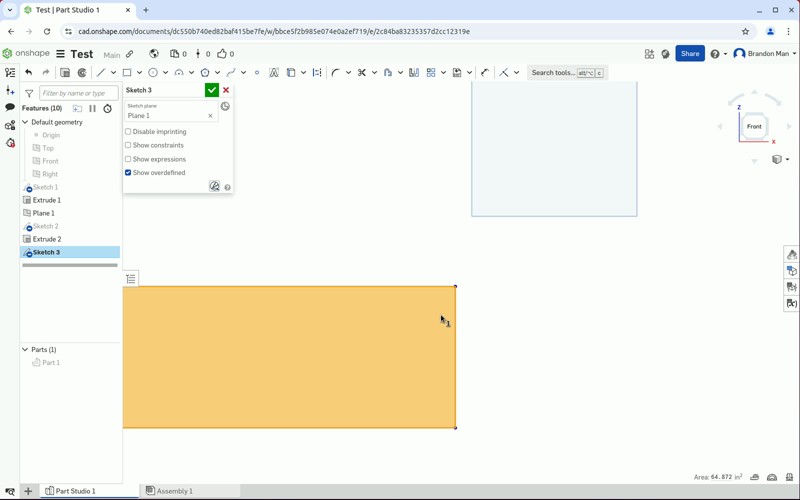
scroll(-6)
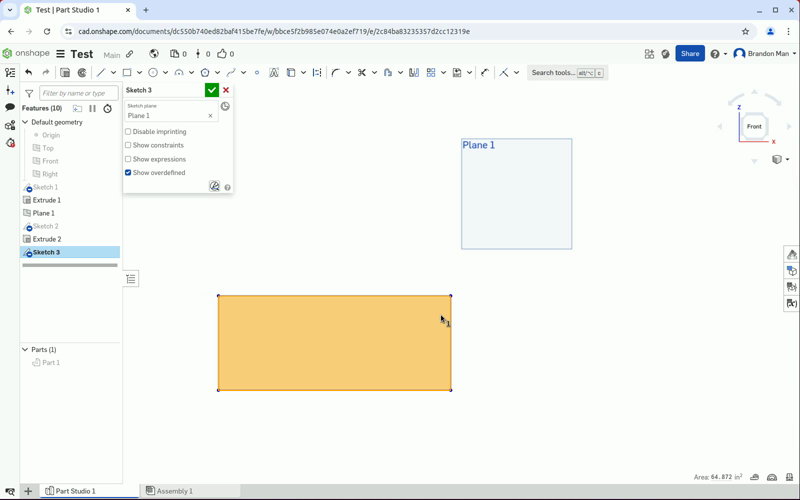
scroll(-6)
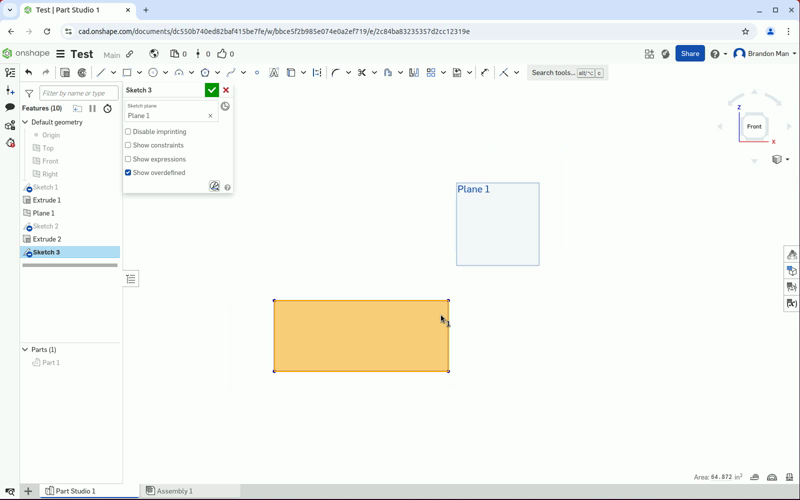
scroll(-6)
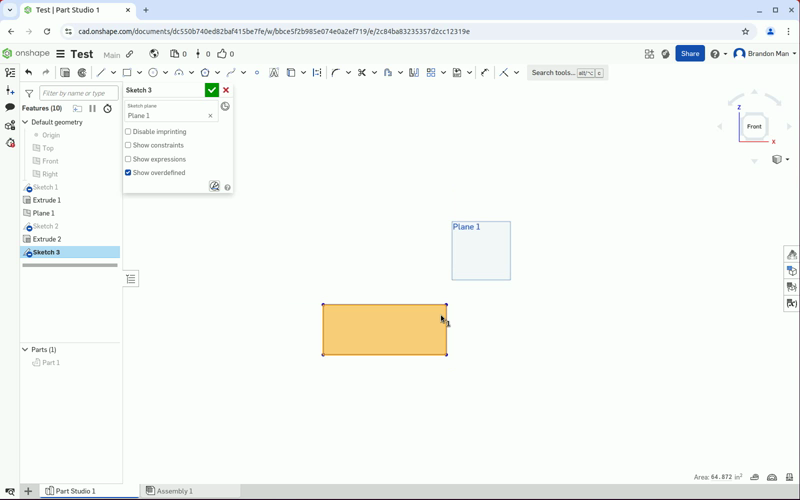
scroll(-6)
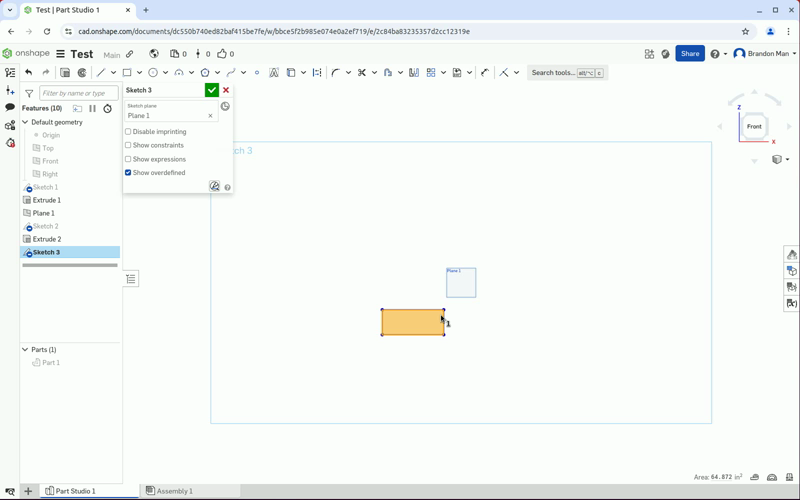
mouse_move(73, 352)
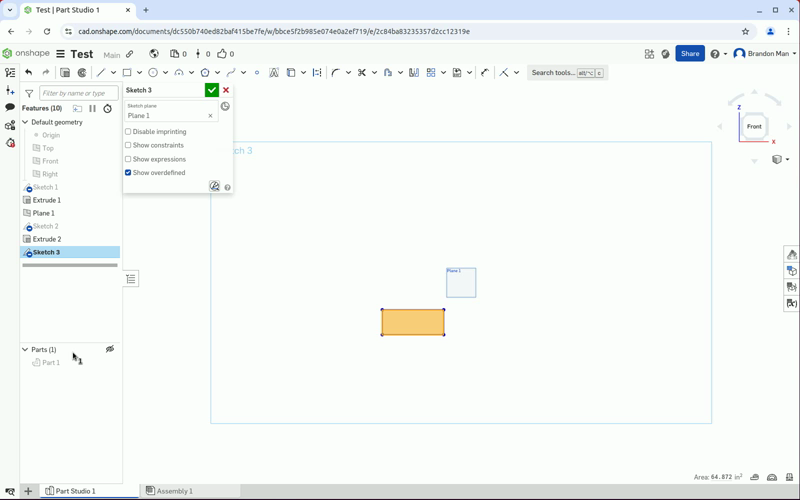
key(shift+y)
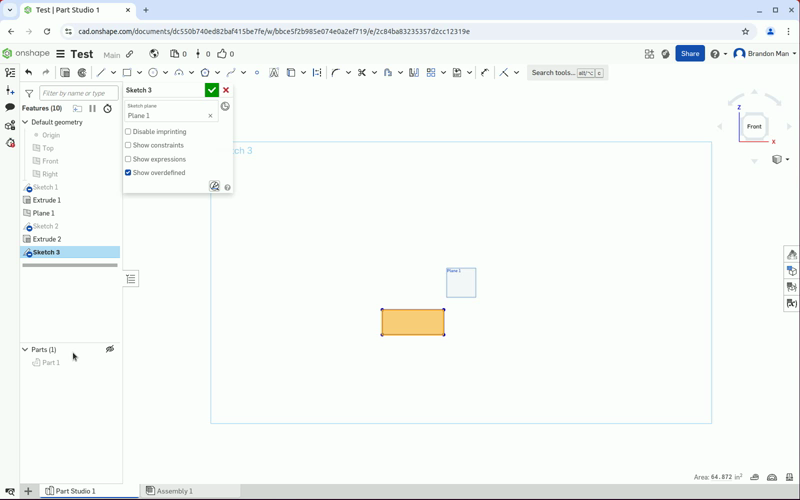
key(shift+e)
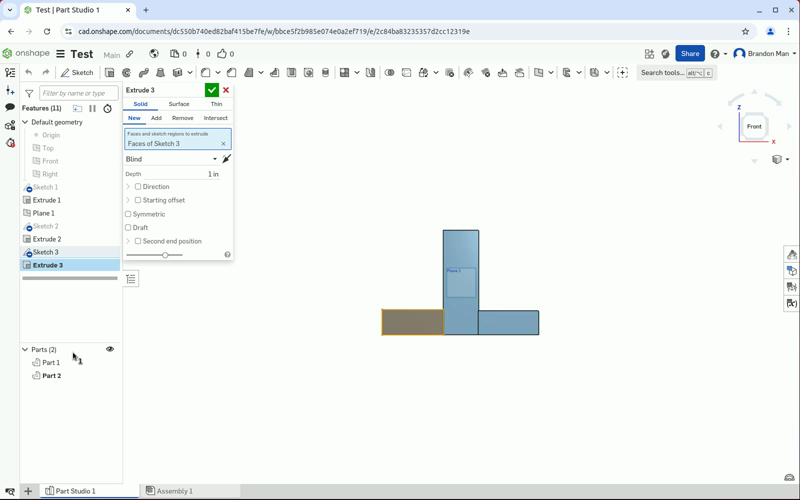
mouse_move(143, 106)
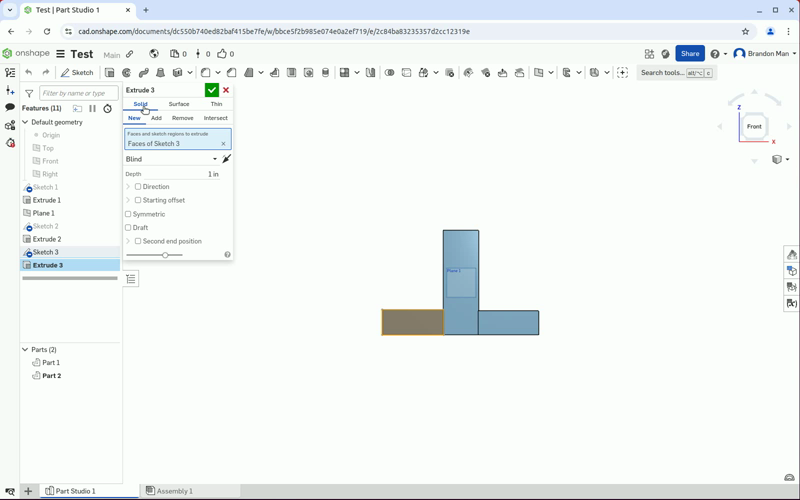
click(143, 106)
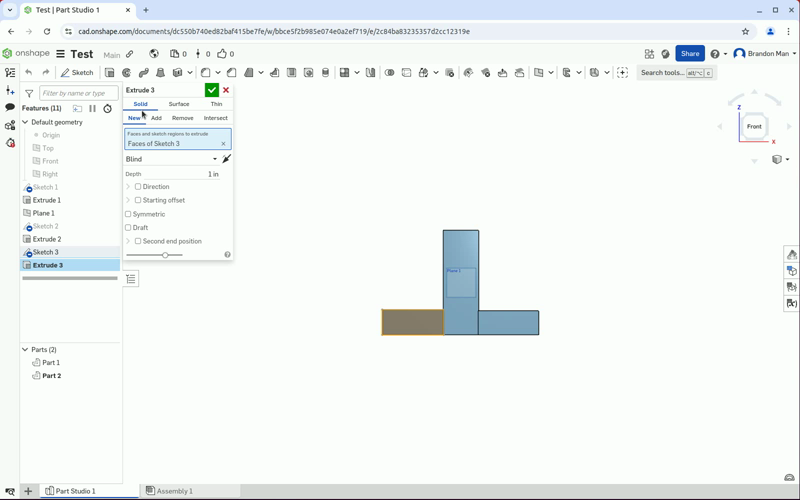
mouse_move(137, 120)
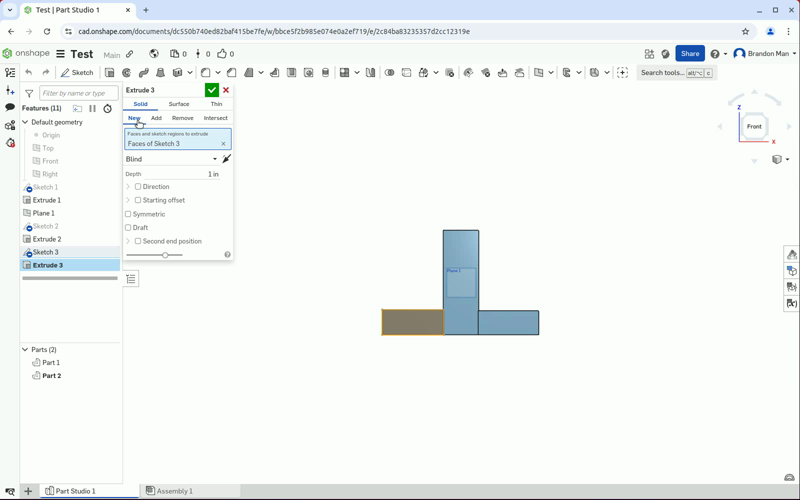
click(137, 120)
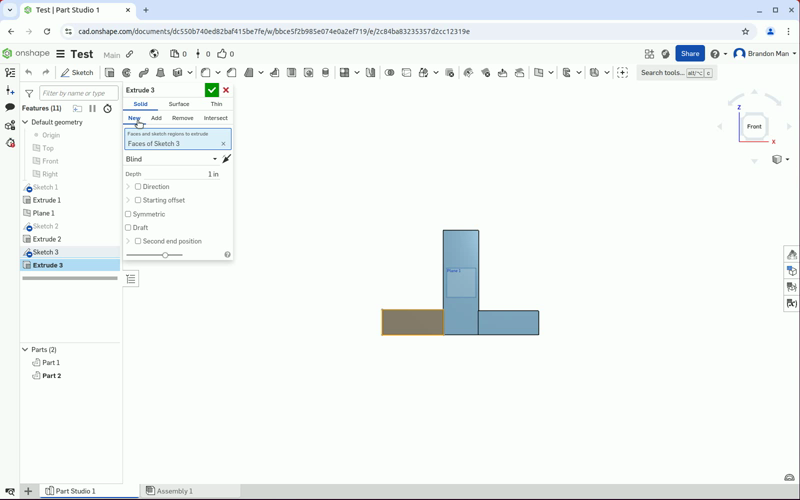
key(tab, 4)
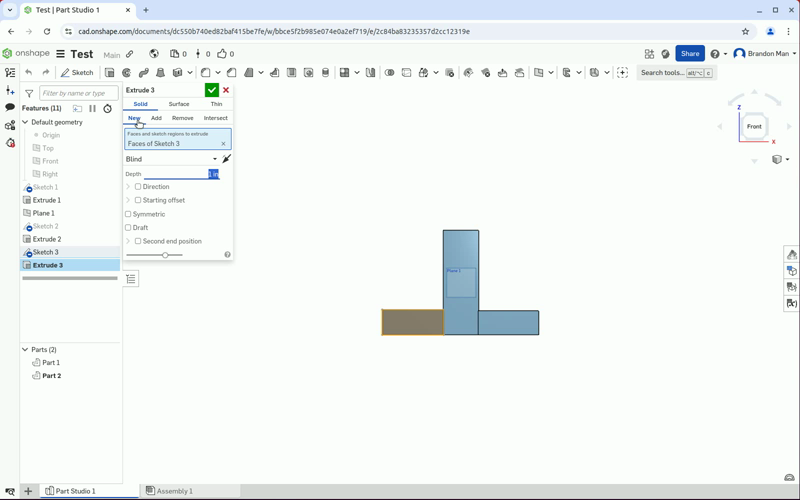
text(-1.685)
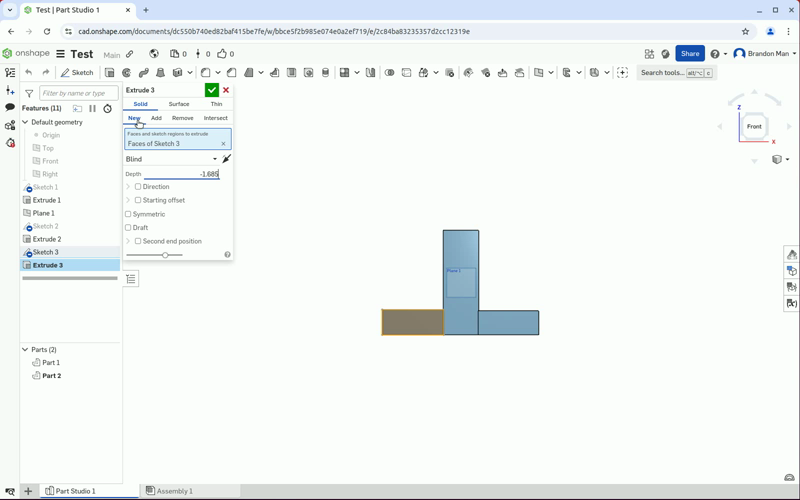
key(enter)
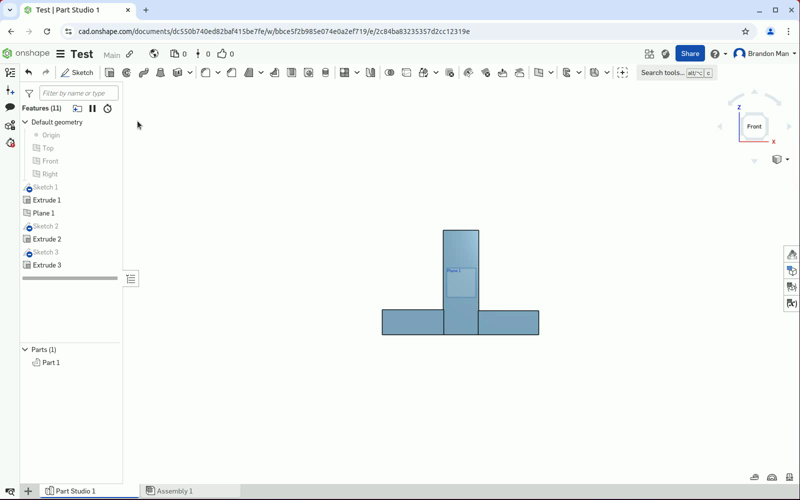
key(shift+h)
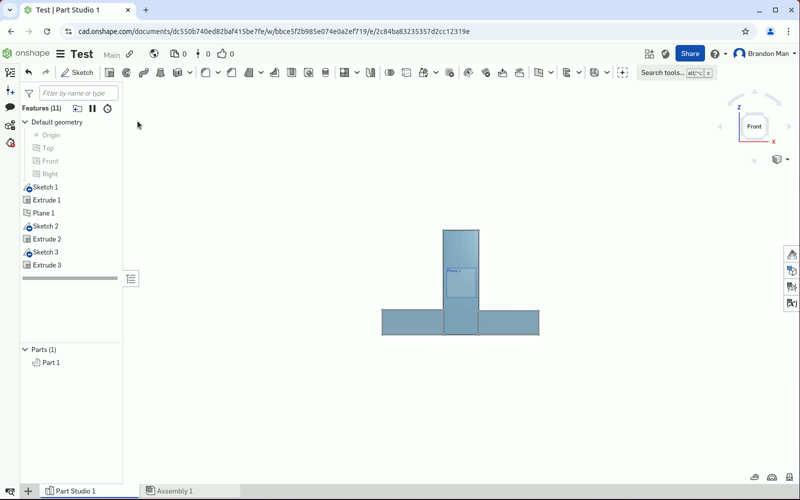
key(shift+h)
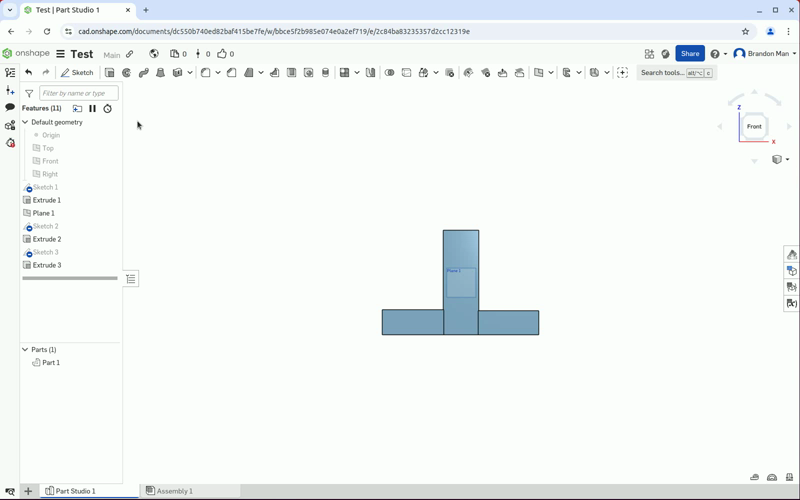
mouse_move(73, 189)
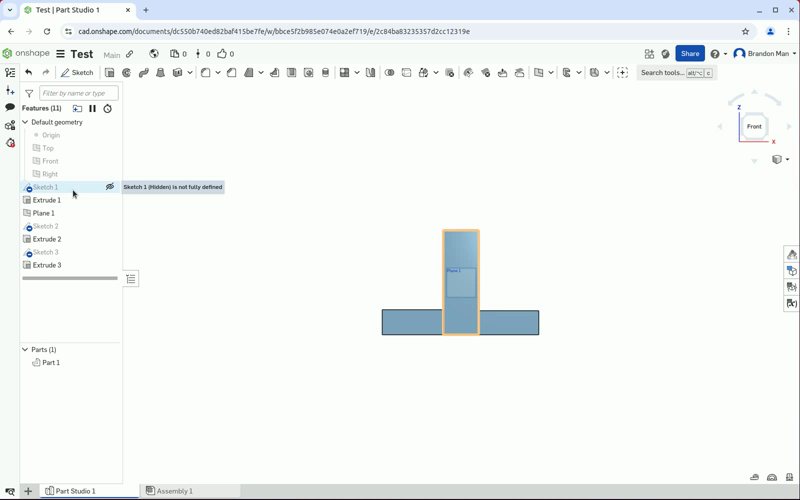
click(73, 189)
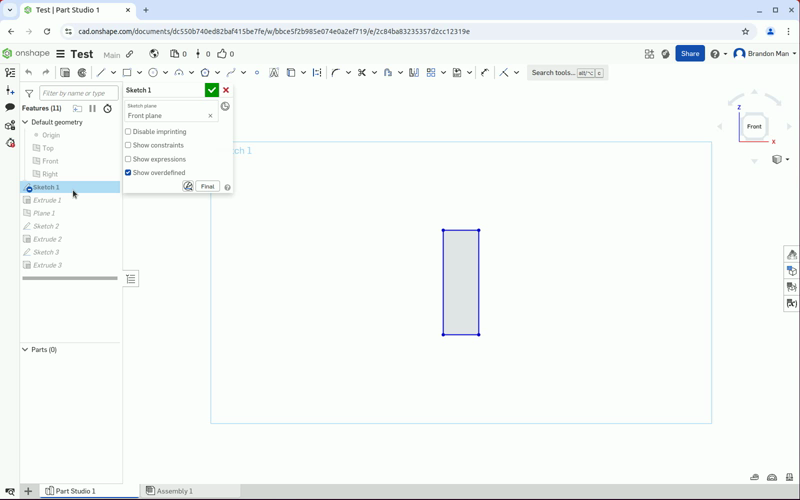
mouse_move(229, 92)
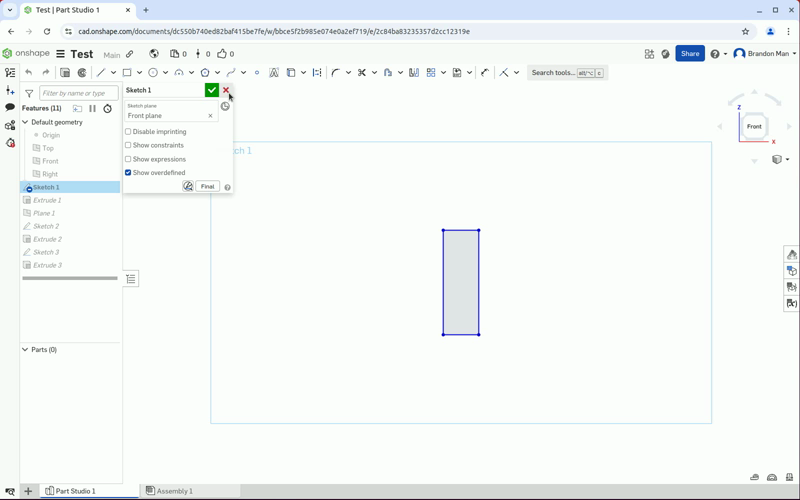
click(229, 92)
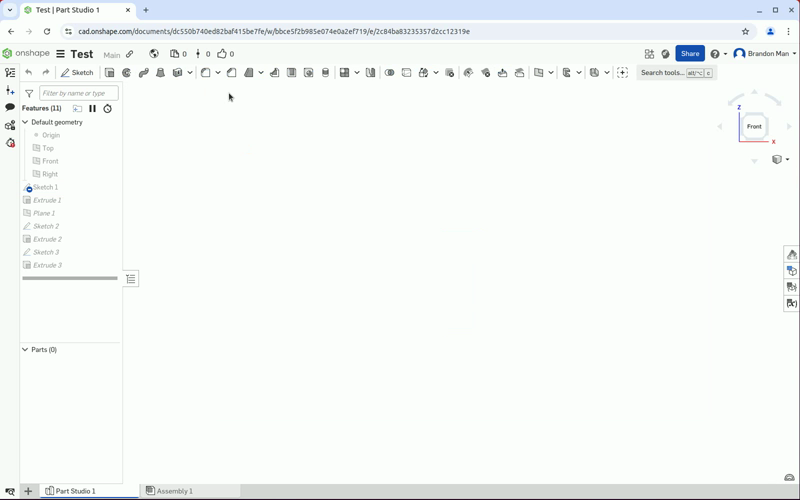
key(shift+s)
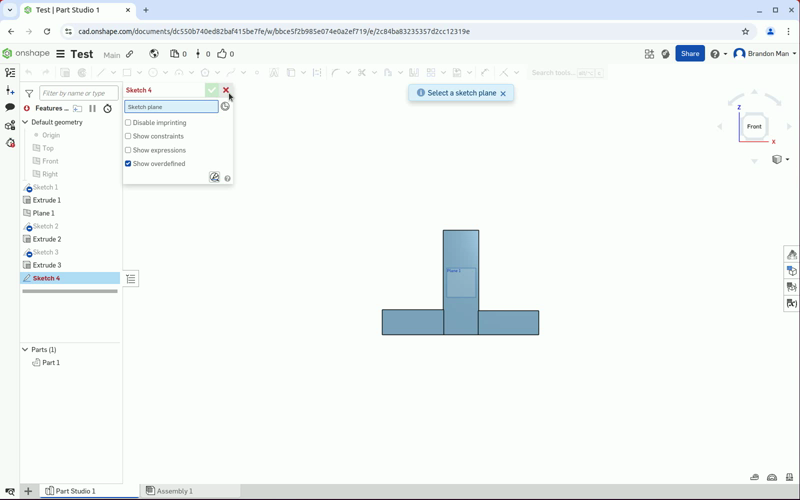
mouse_move(73, 215)
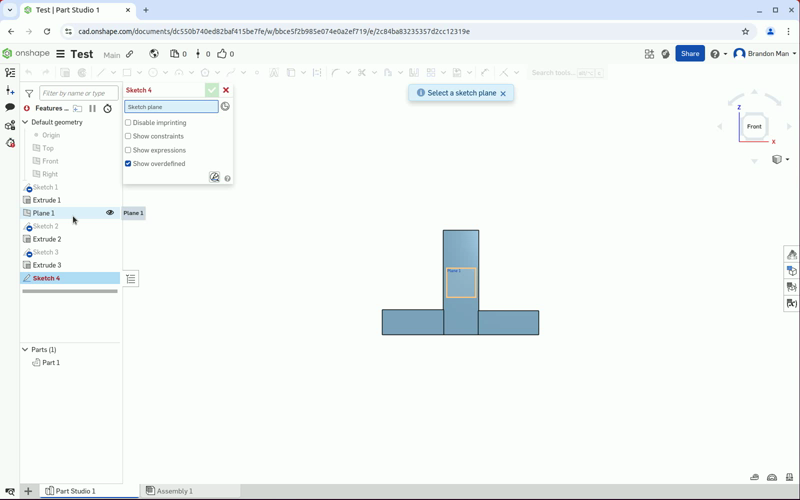
click(73, 215)
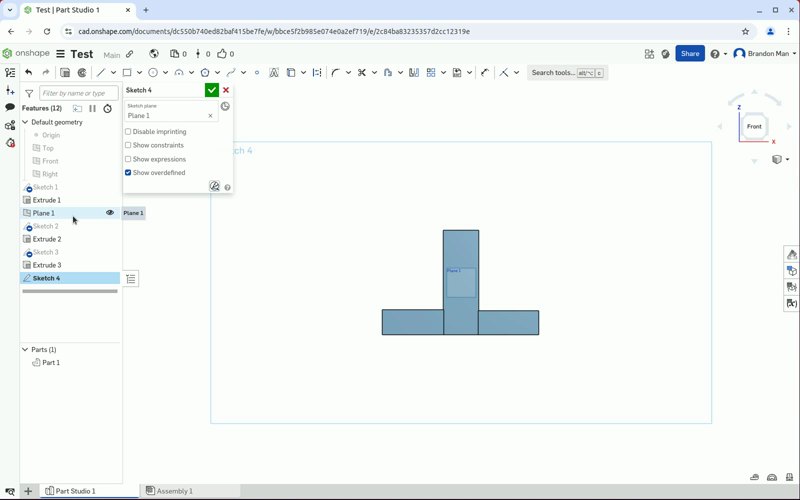
mouse_move(73, 352)
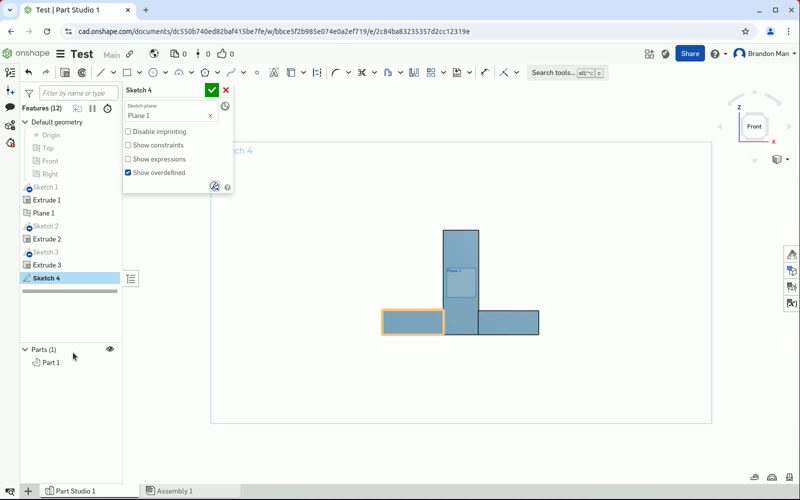
key(y)
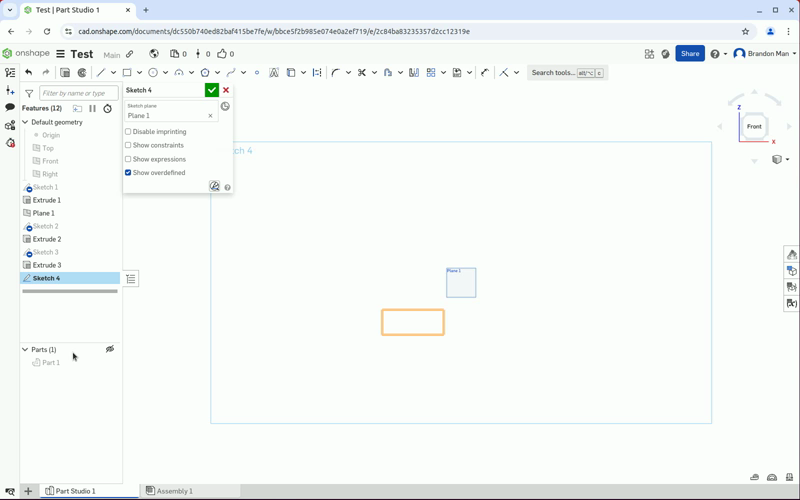
key(l)
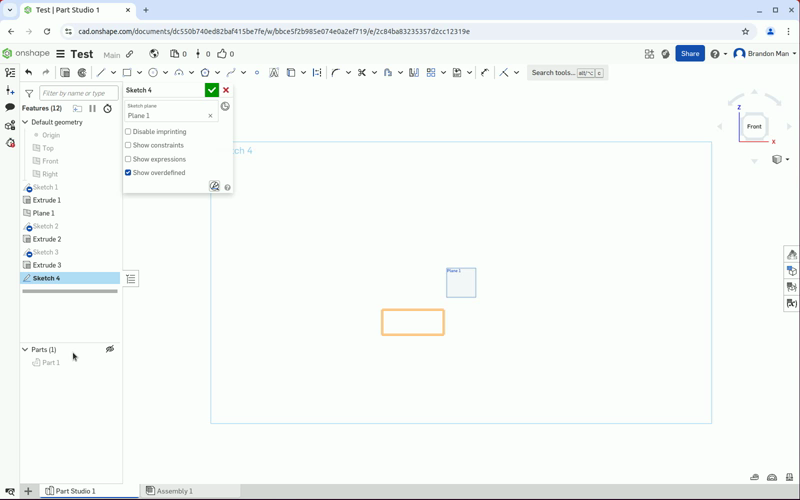
key_down(shift)
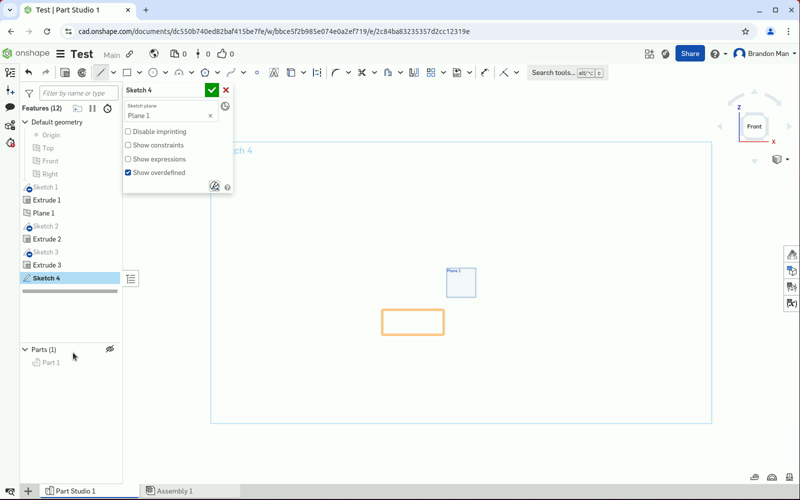
mouse_move(443, 334)
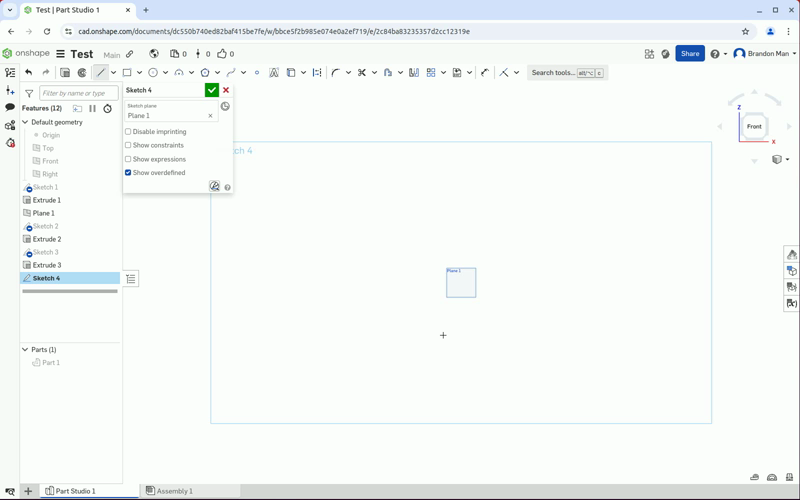
click(443, 334)
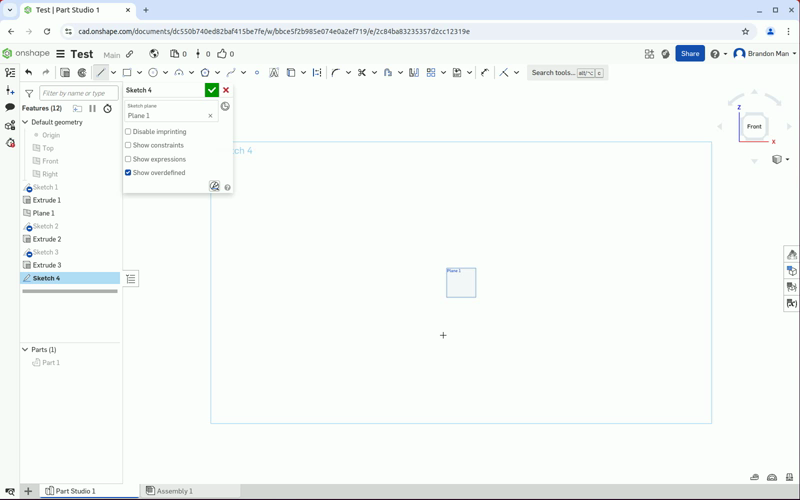
key_up(shift)
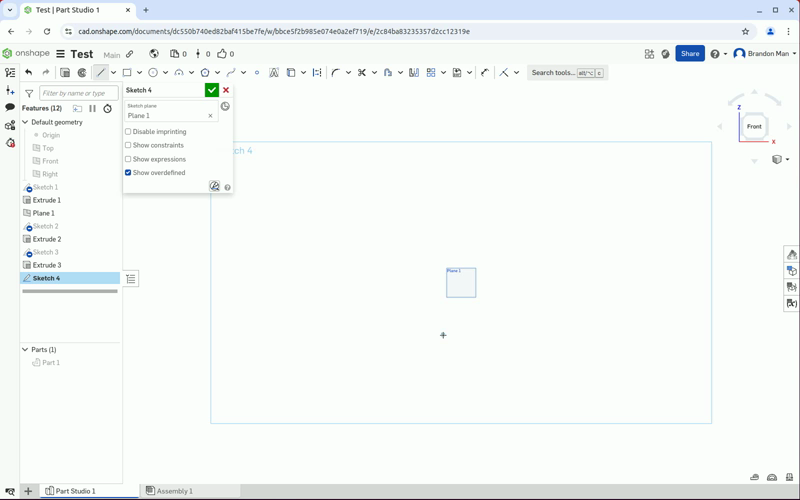
key_down(shift)
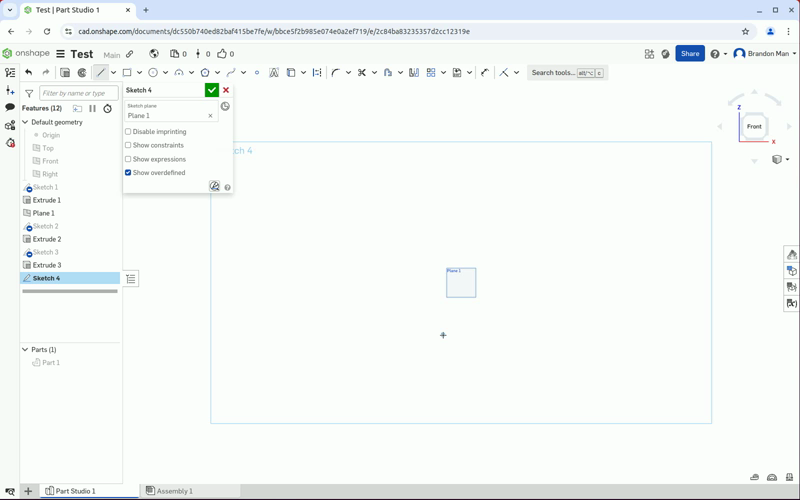
mouse_move(473, 334)
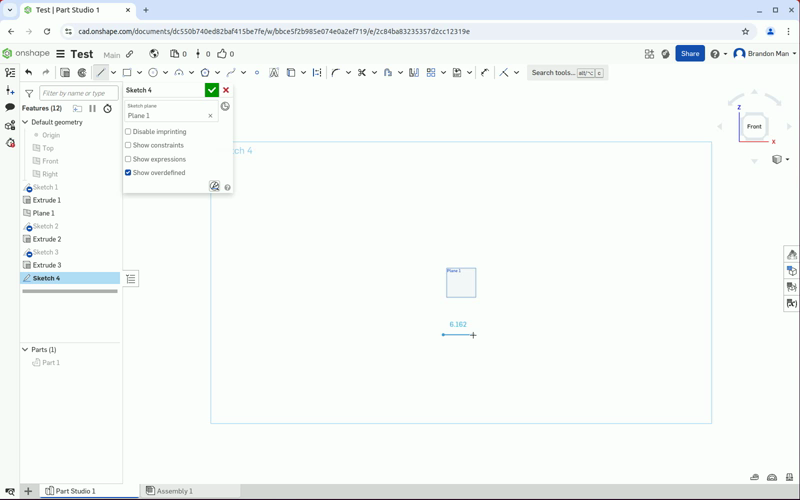
mouse_move(479, 334)
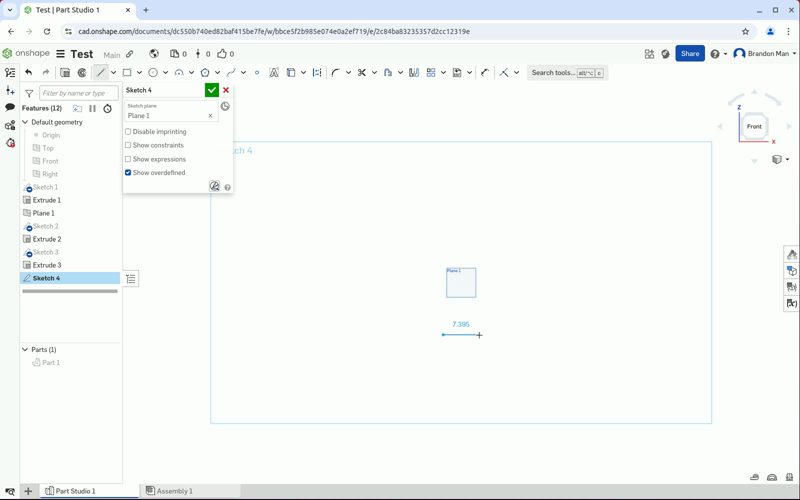
click(479, 334)
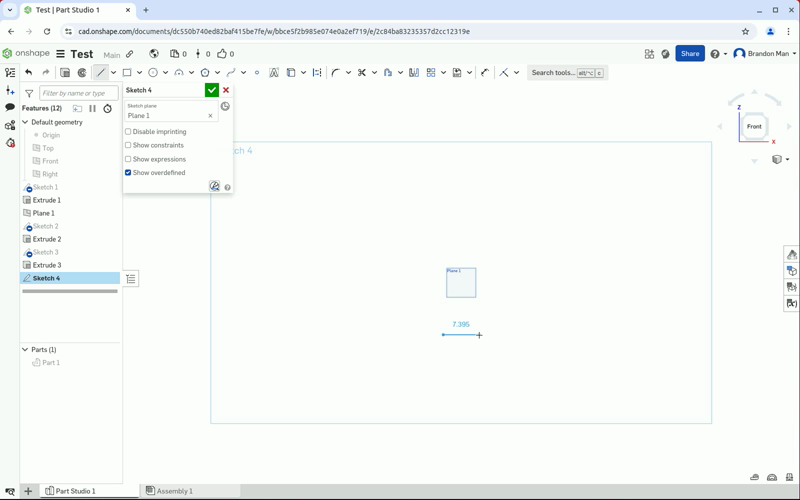
key_up(shift)
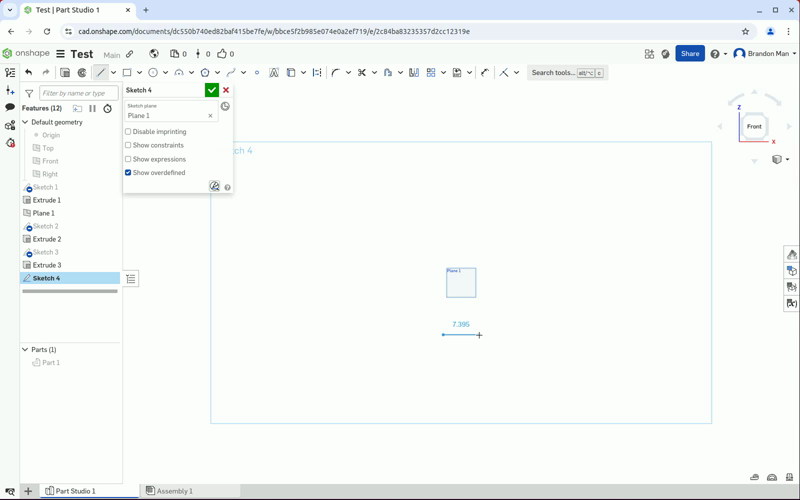
key_down(shift)
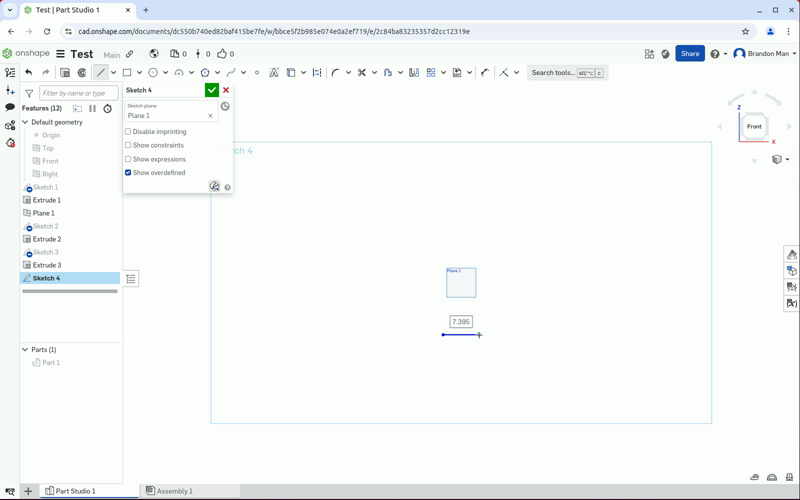
mouse_move(509, 334)
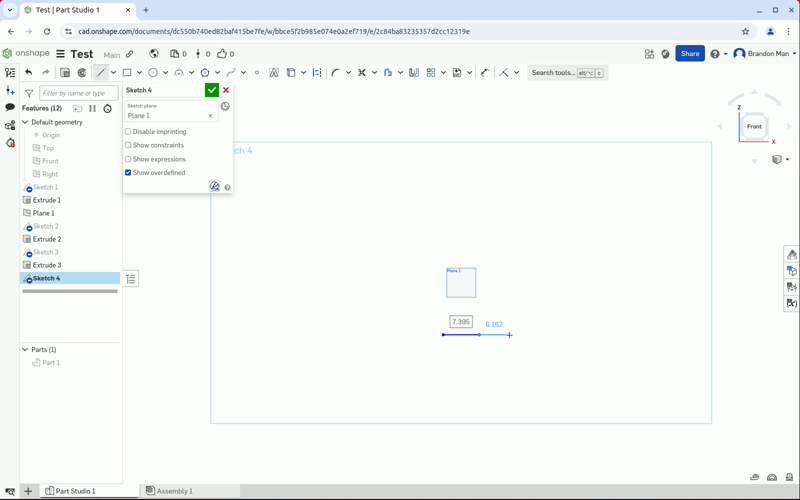
mouse_move(479, 309)
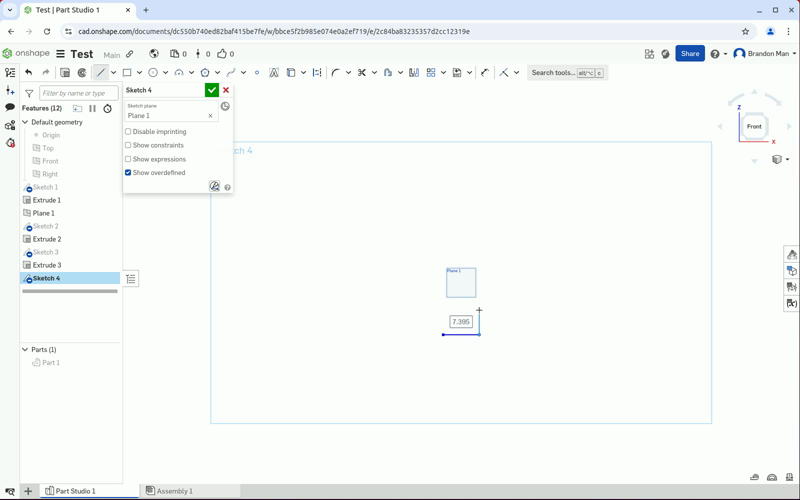
click(479, 309)
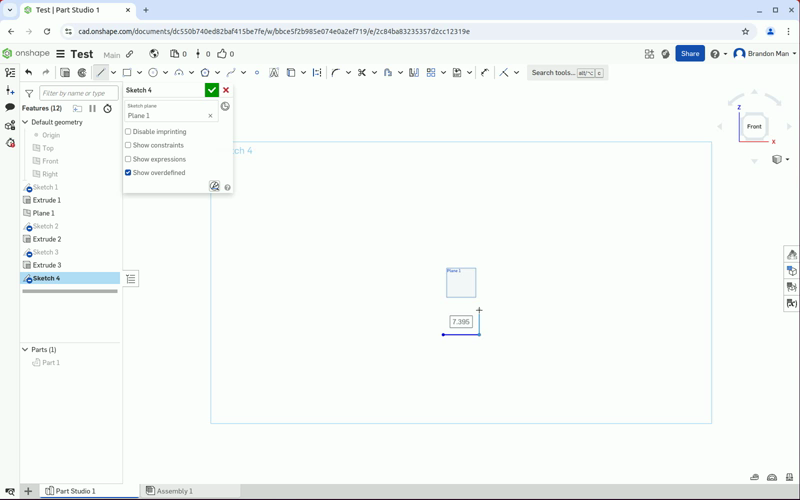
key_up(shift)
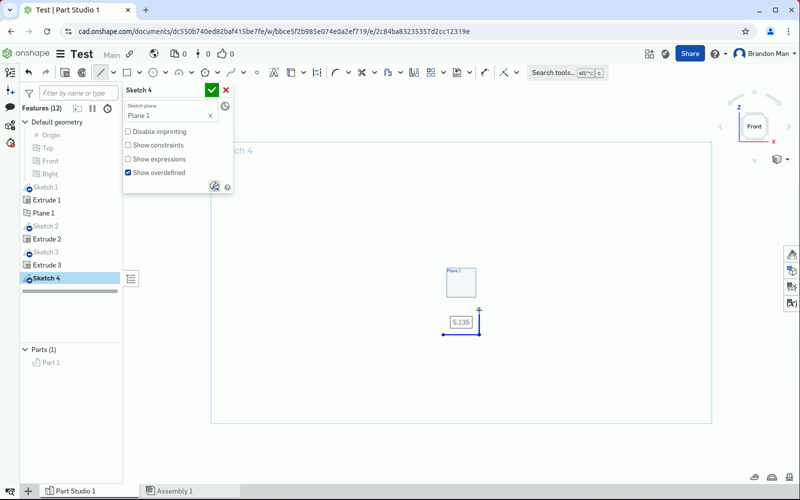
key_down(shift)
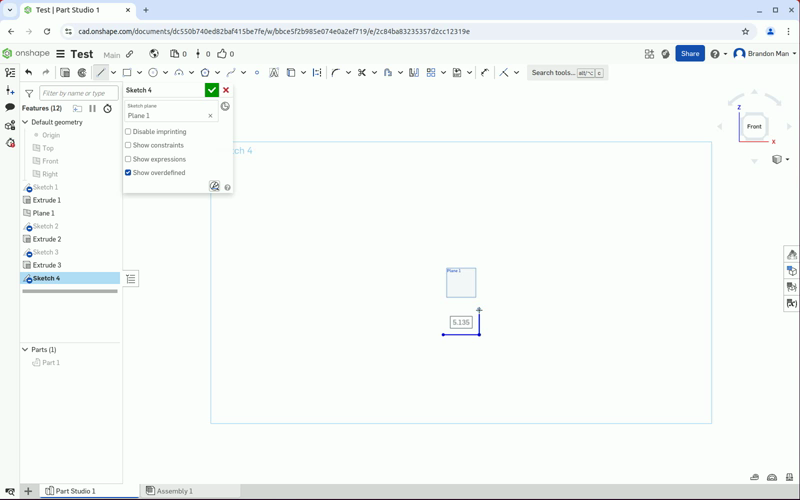
mouse_move(509, 309)
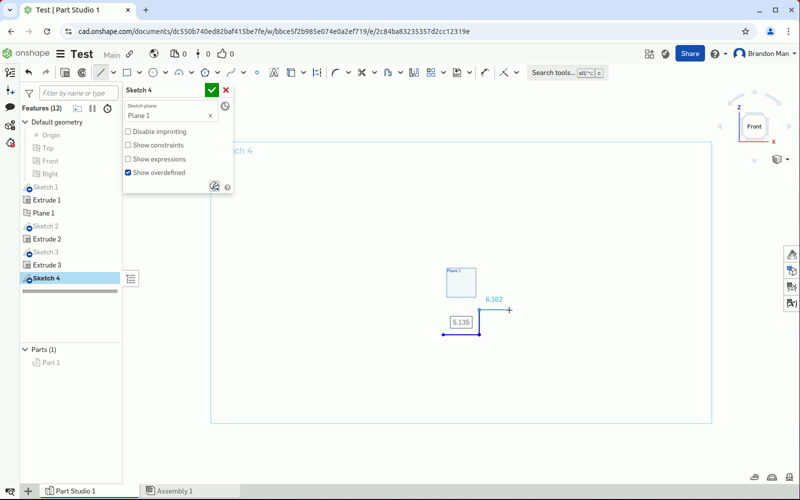
mouse_move(471, 309)
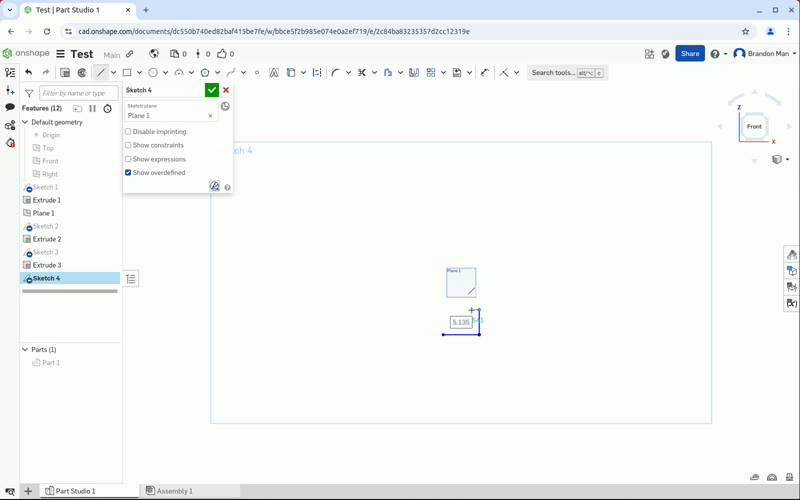
scroll(6)
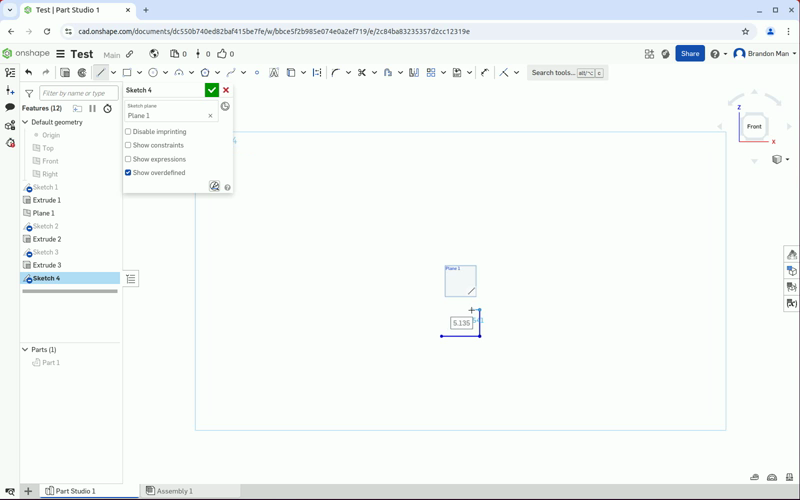
scroll(6)
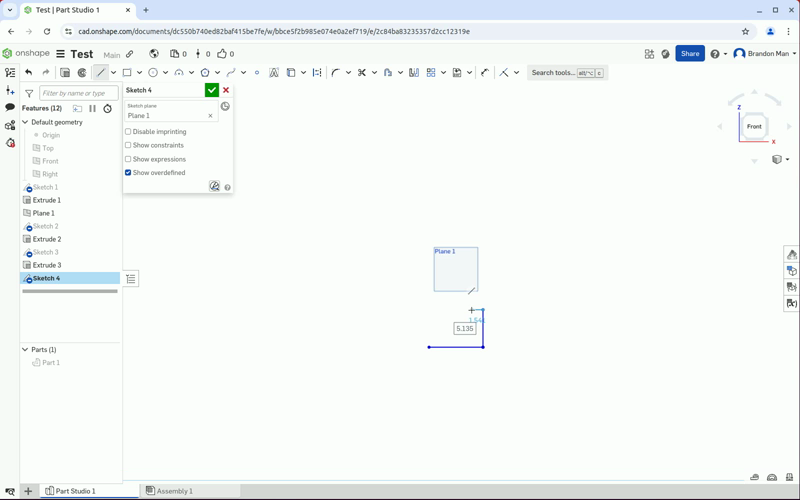
scroll(6)
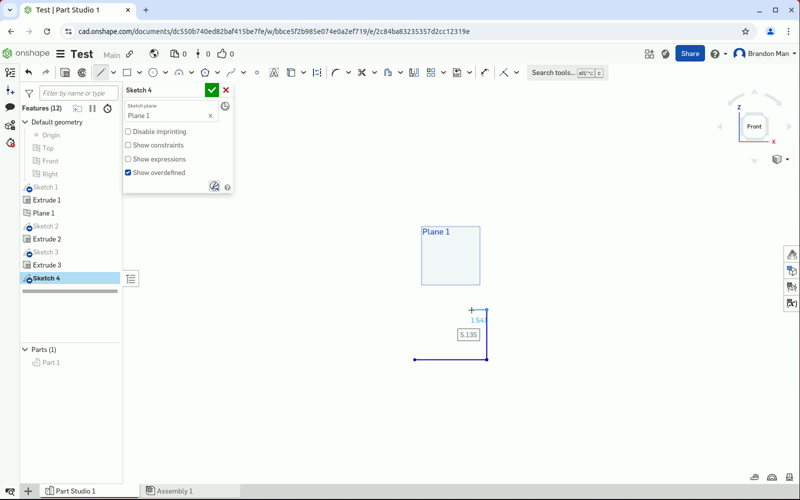
scroll(6)
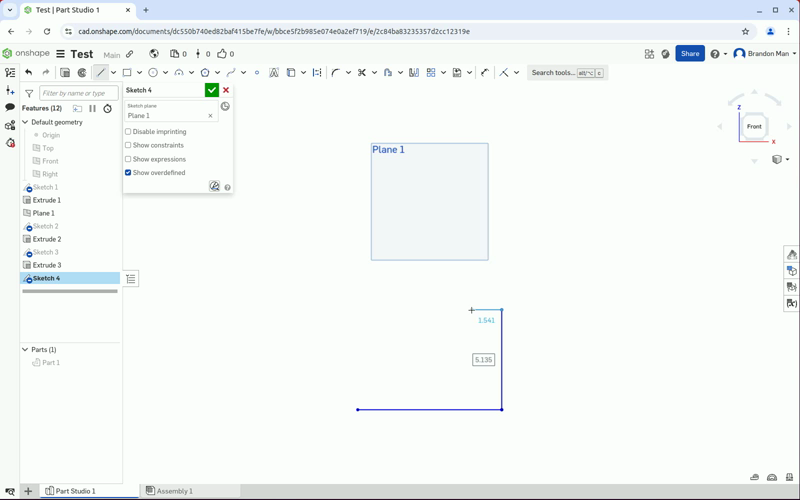
scroll(6)
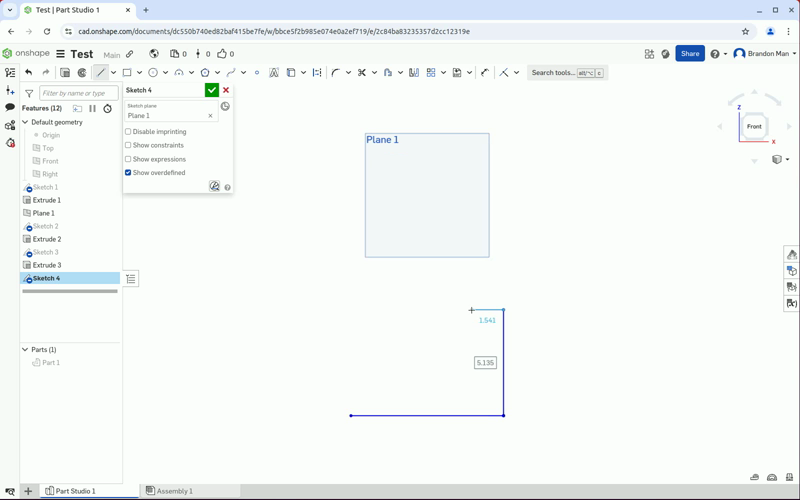
scroll(6)
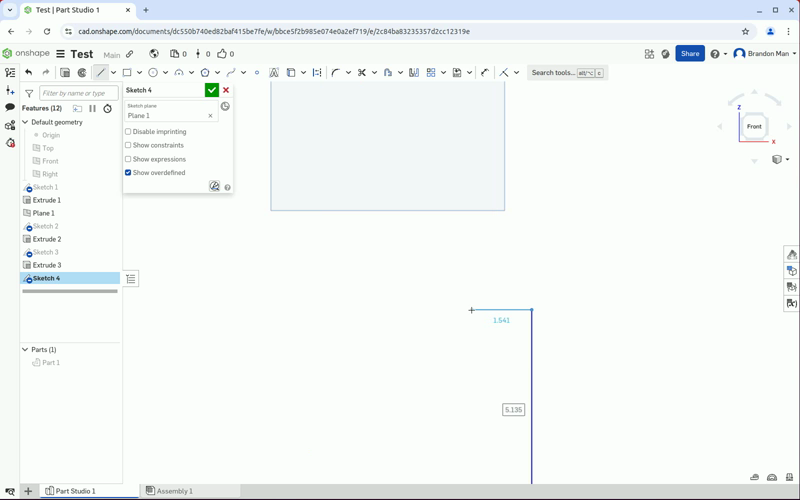
scroll(6)
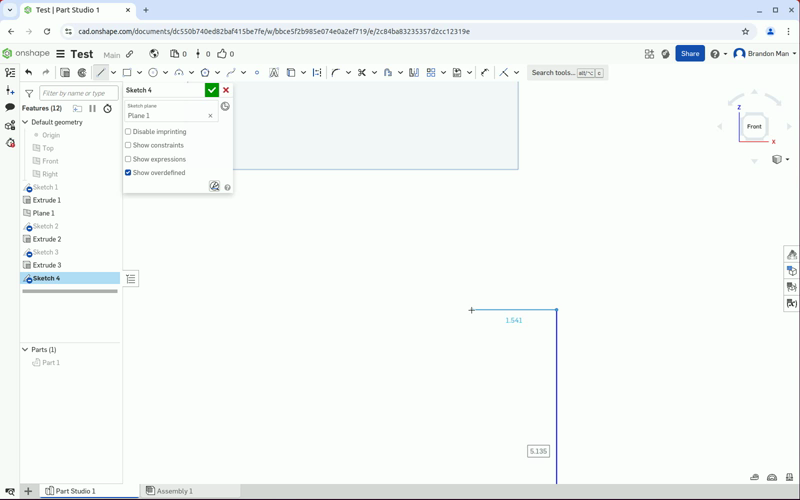
click(471, 309)
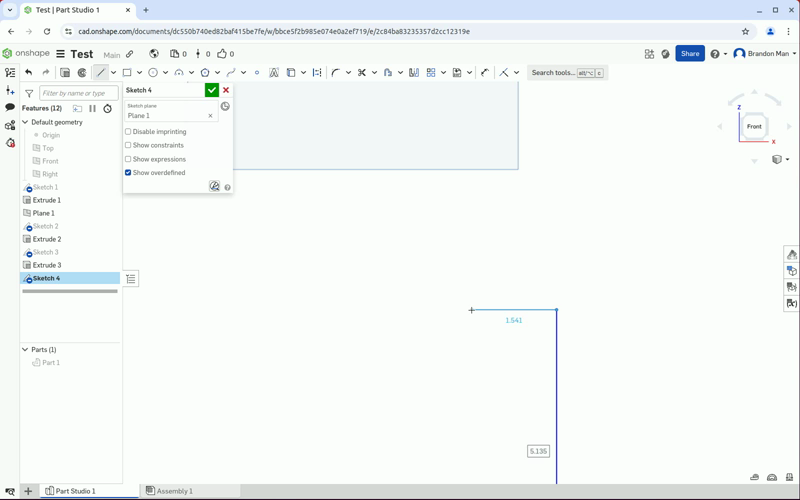
scroll(-6)
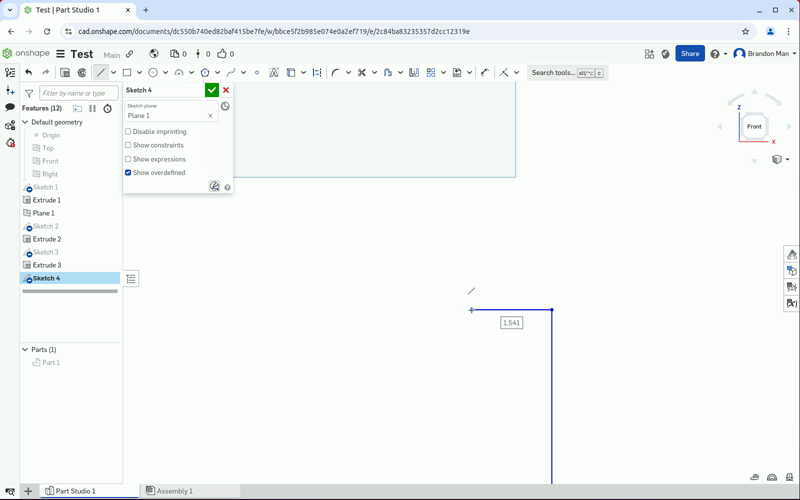
scroll(-6)
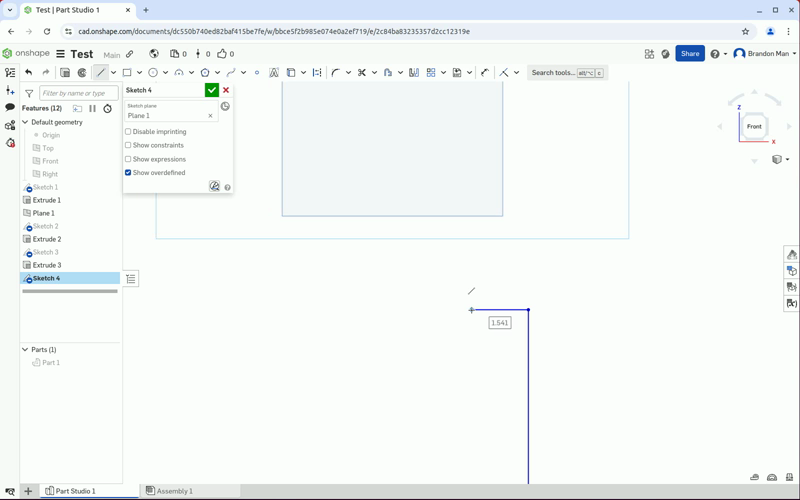
scroll(-6)
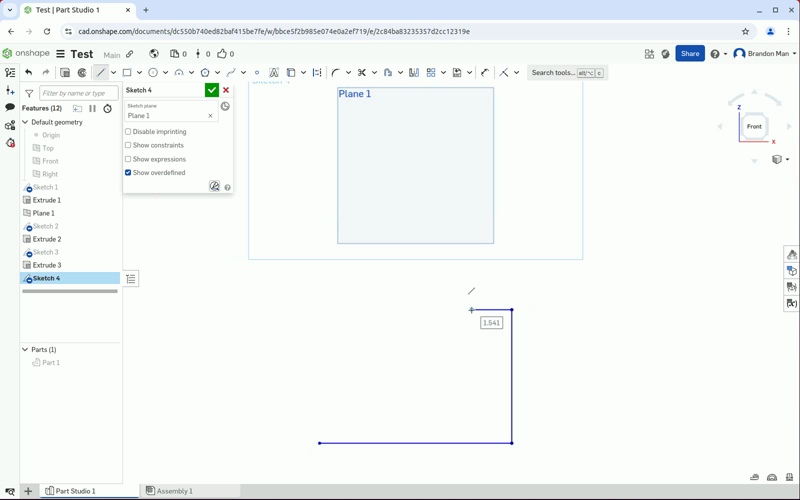
scroll(-6)
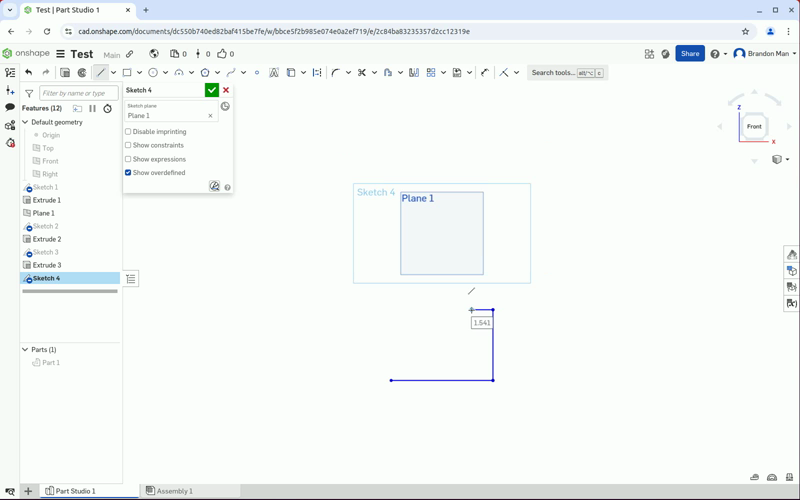
scroll(-6)
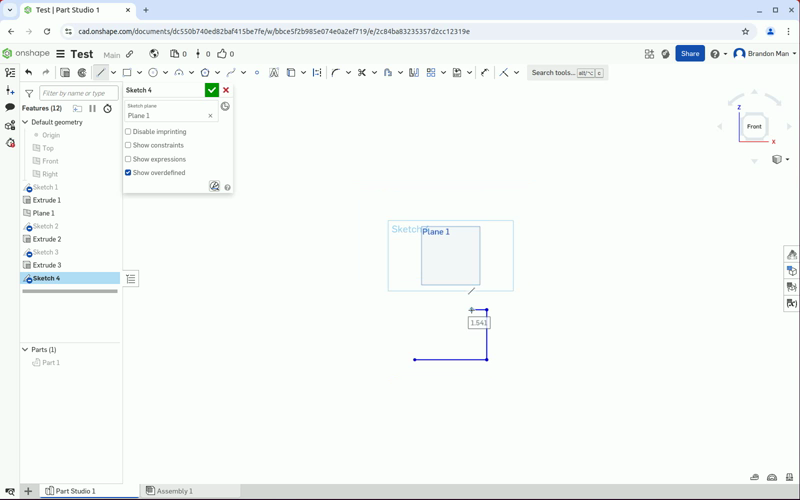
scroll(-6)
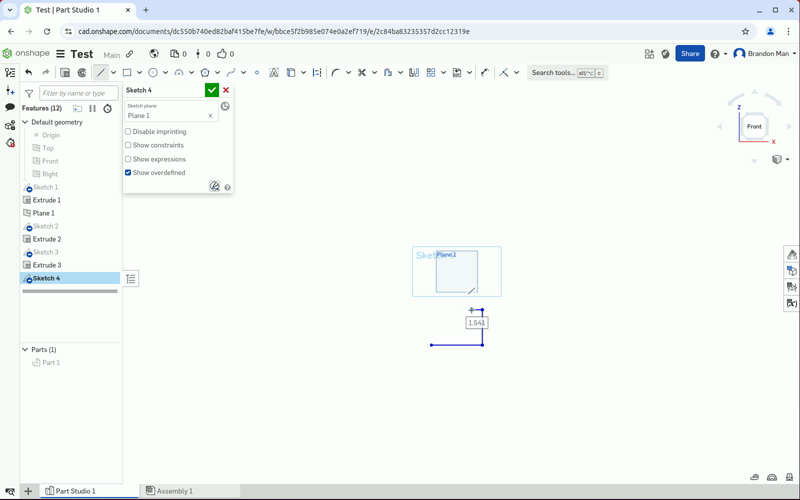
scroll(-6)
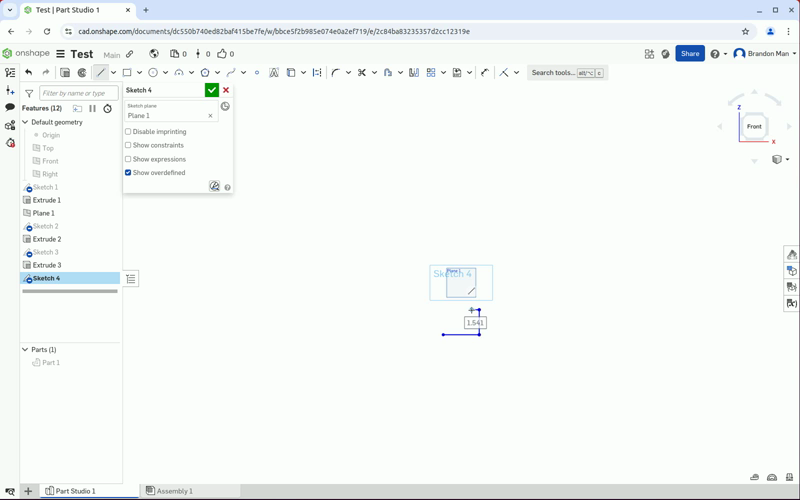
key_up(shift)
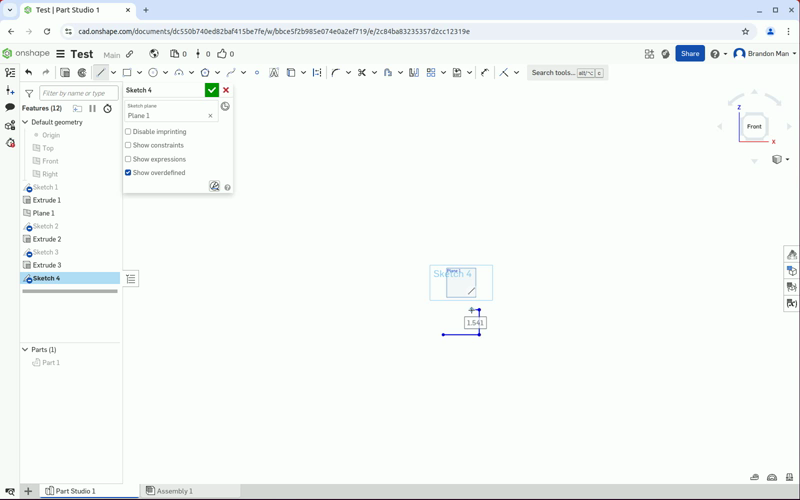
key_down(shift)
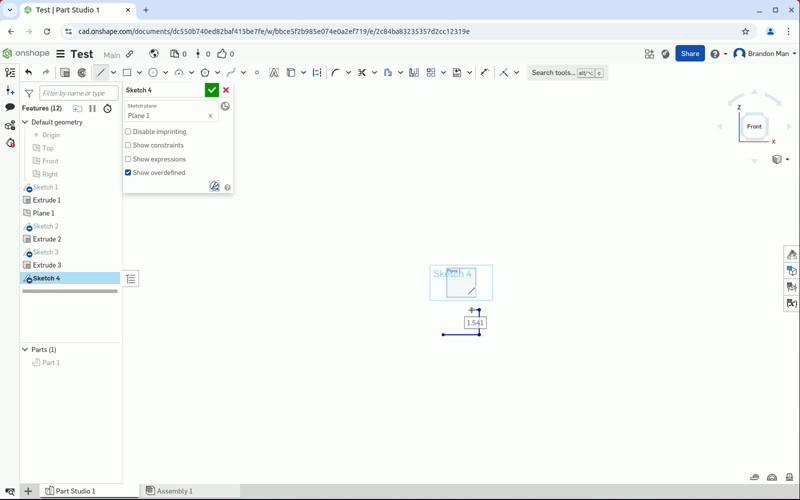
mouse_move(501, 309)
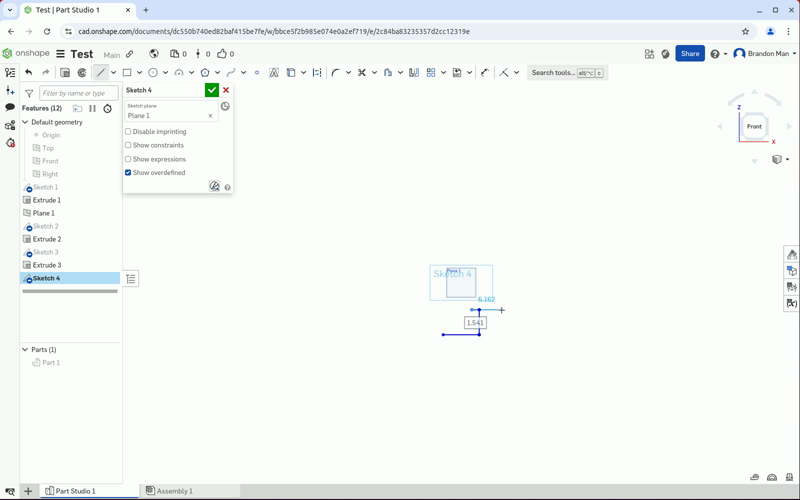
mouse_move(443, 309)
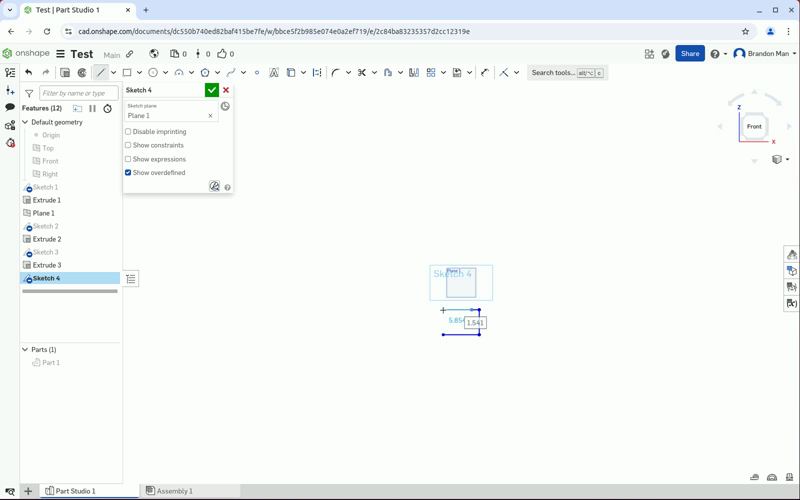
click(443, 309)
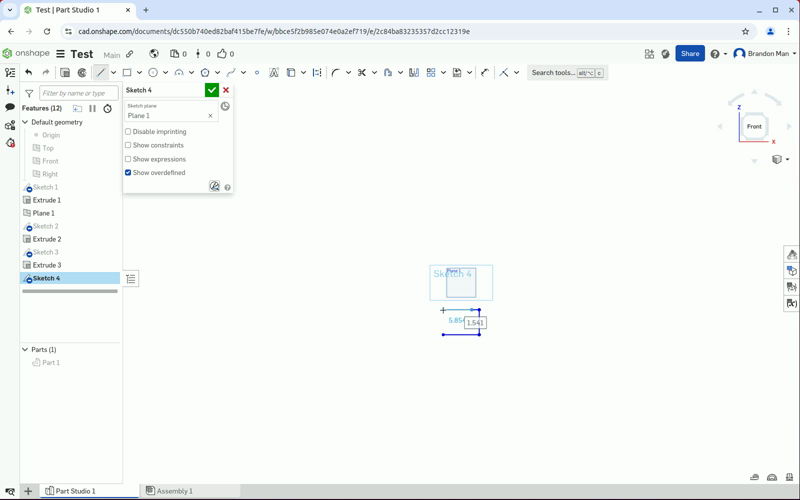
key_up(shift)
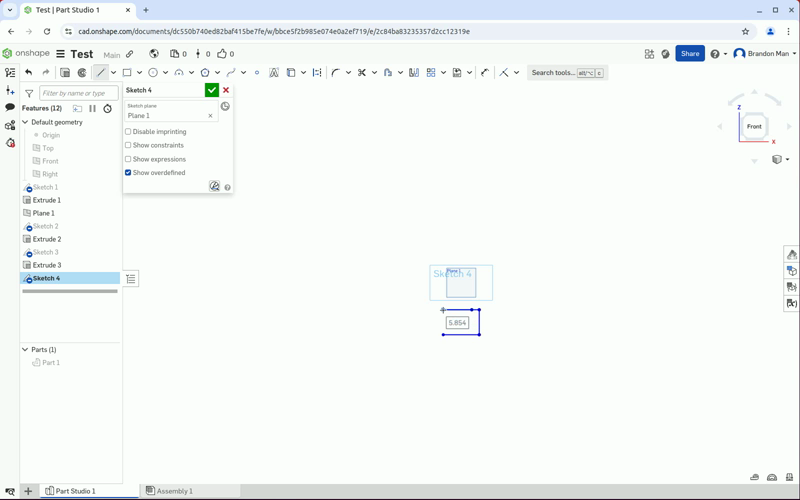
mouse_move(473, 309)
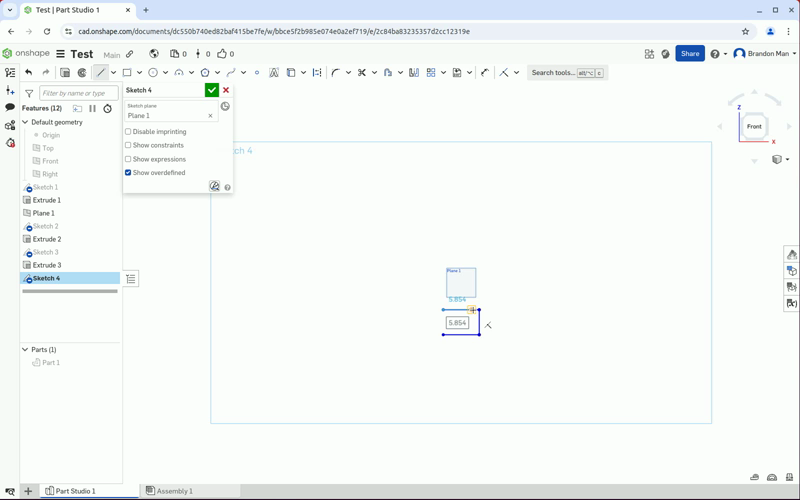
key_down(shift)
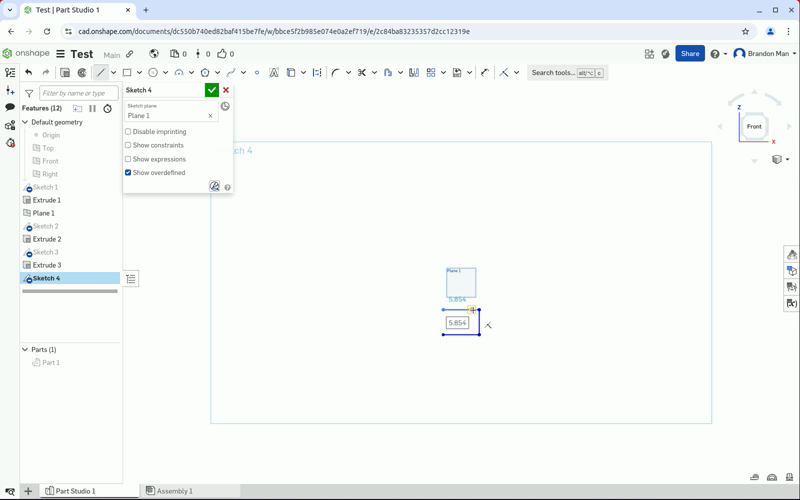
mouse_move(443, 334)
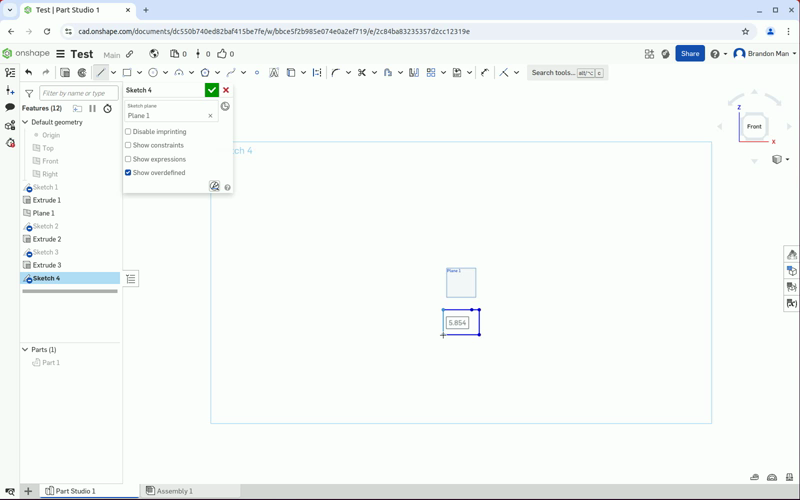
key_up(shift)
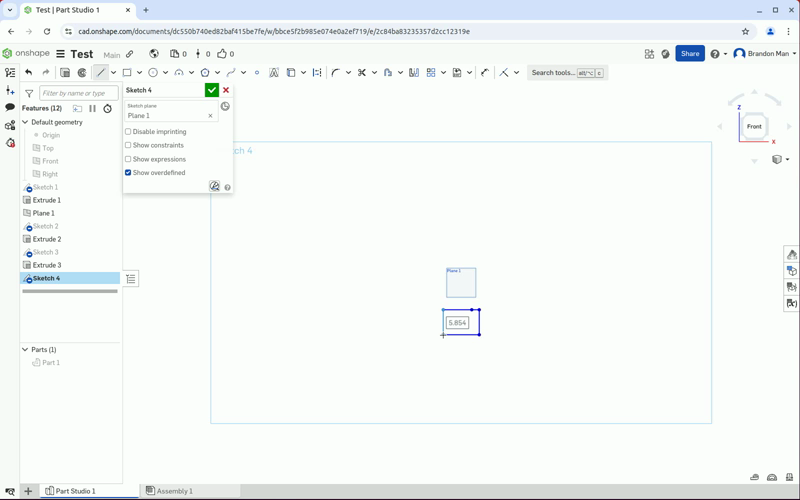
click(443, 334)
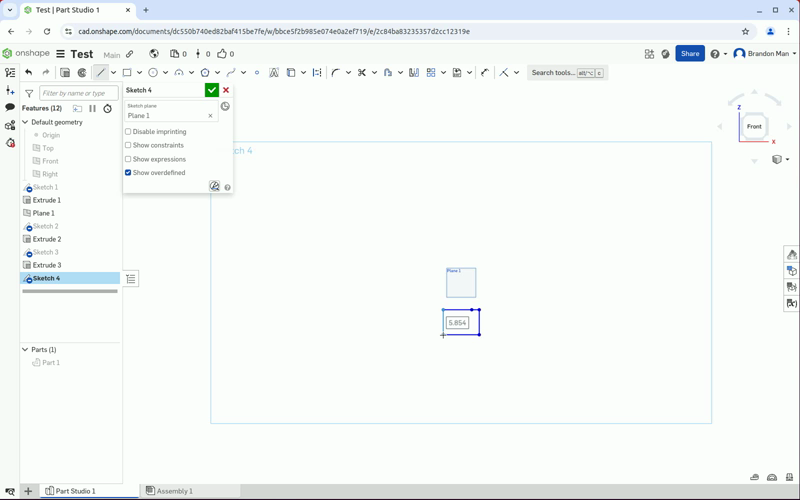
key(esc)
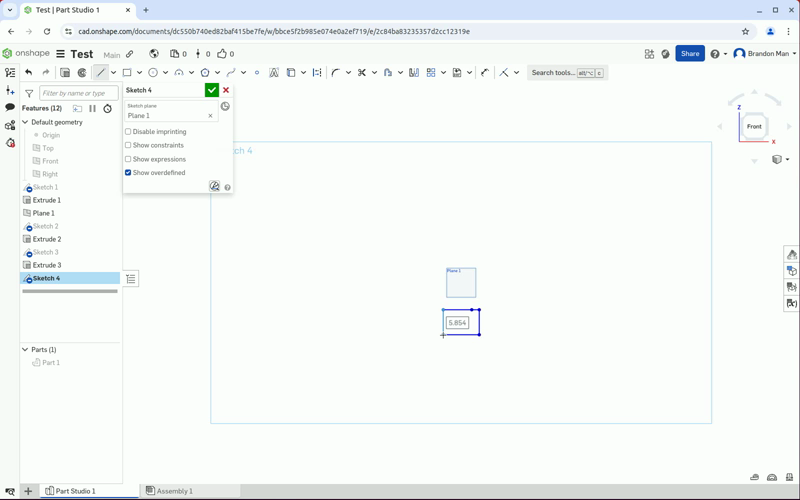
mouse_move(471, 315)
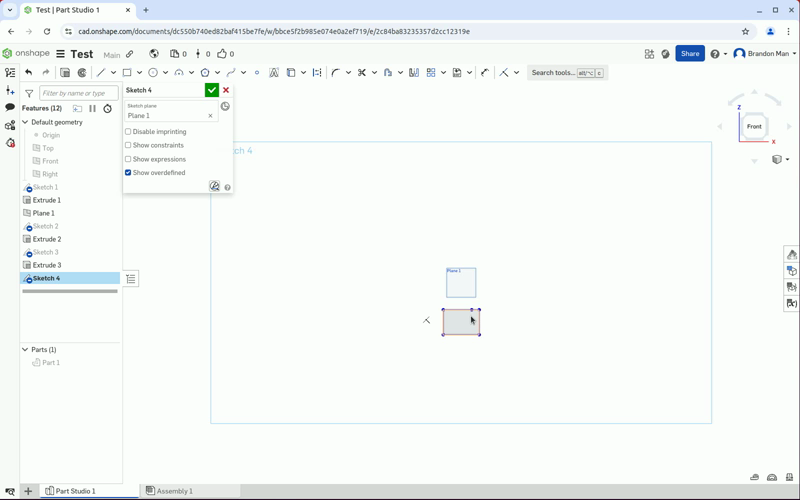
scroll(6)
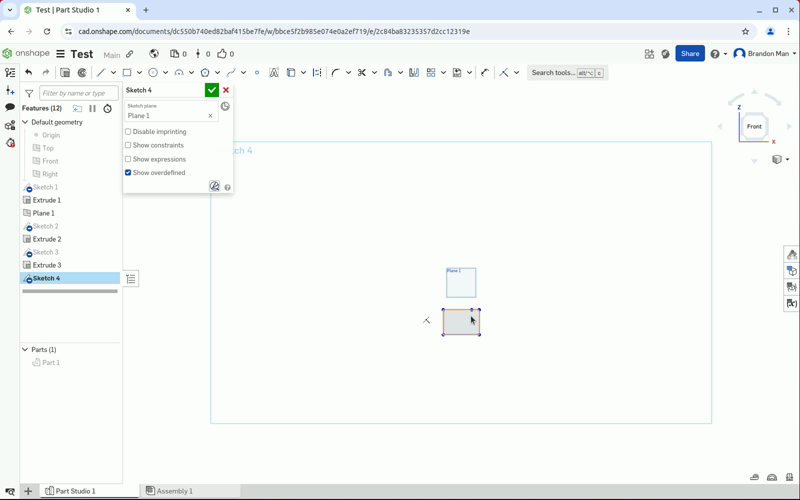
scroll(6)
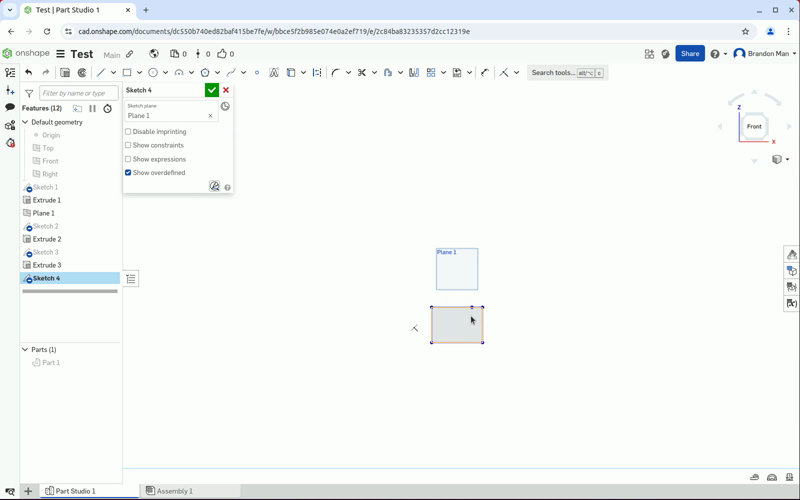
scroll(6)
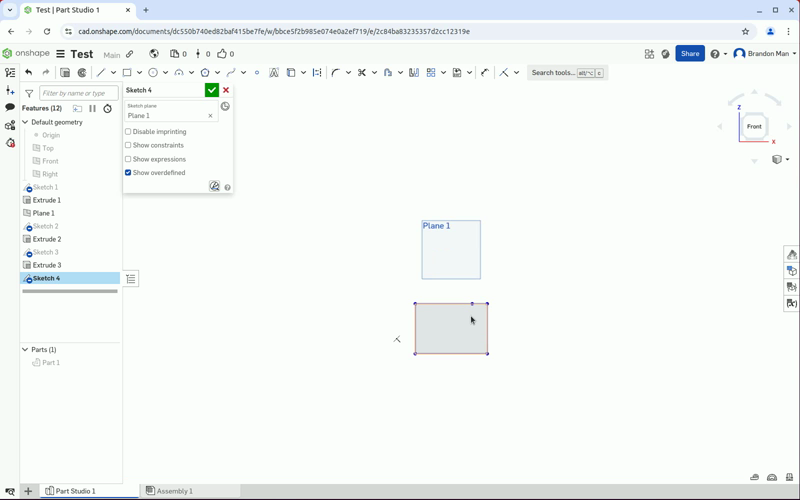
scroll(6)
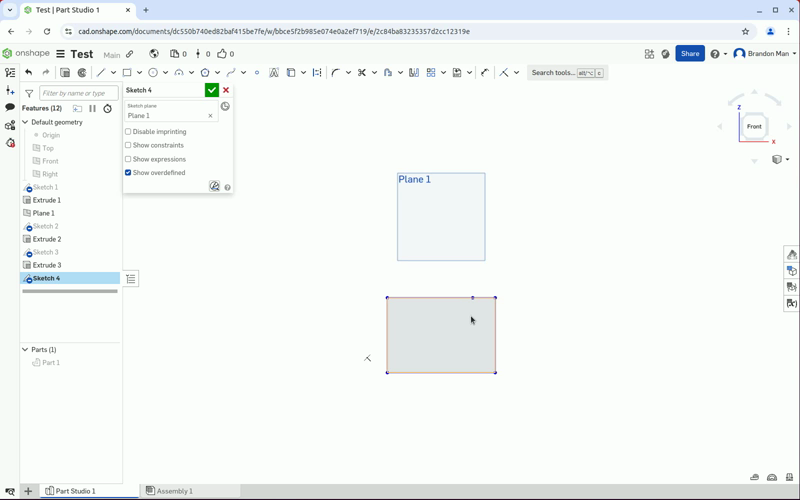
scroll(6)
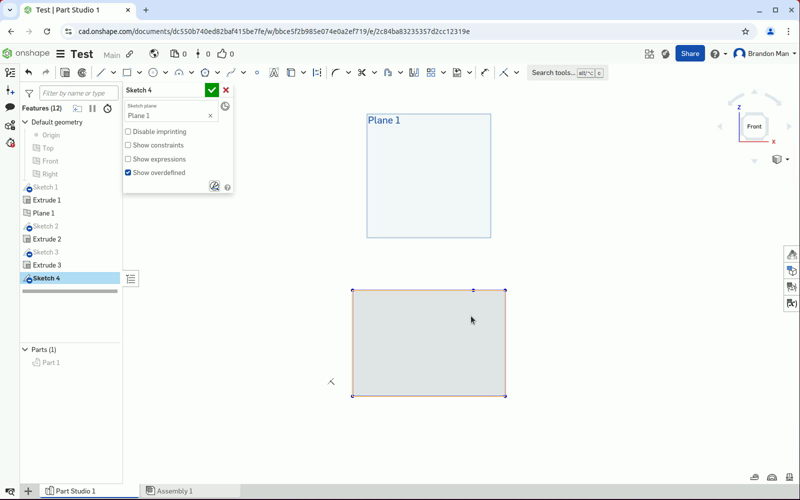
scroll(6)
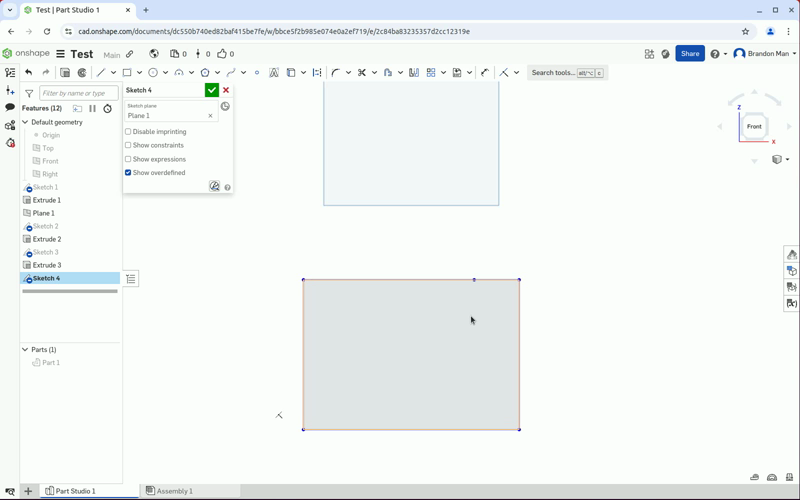
scroll(6)
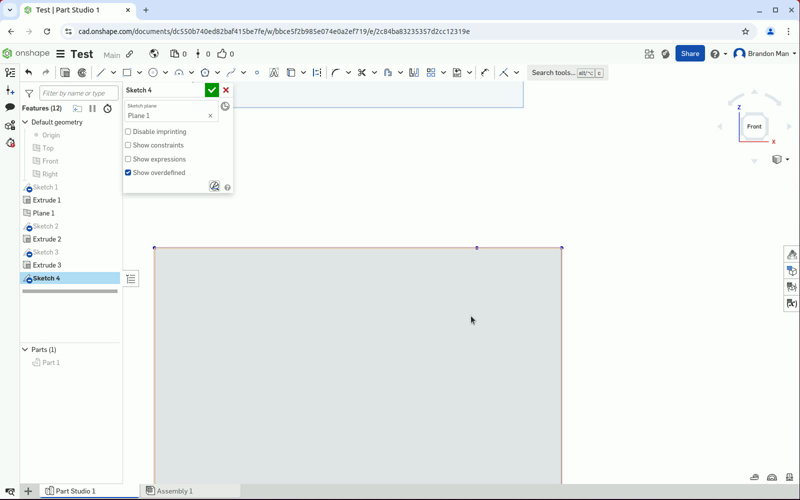
click(471, 315)
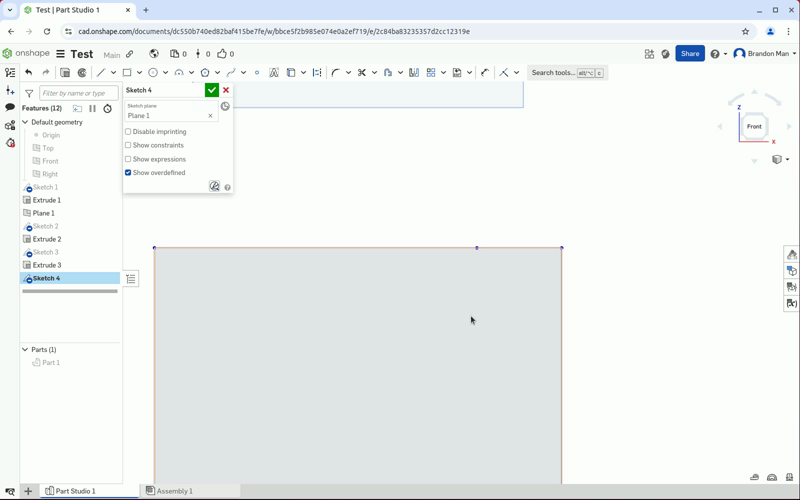
scroll(-6)
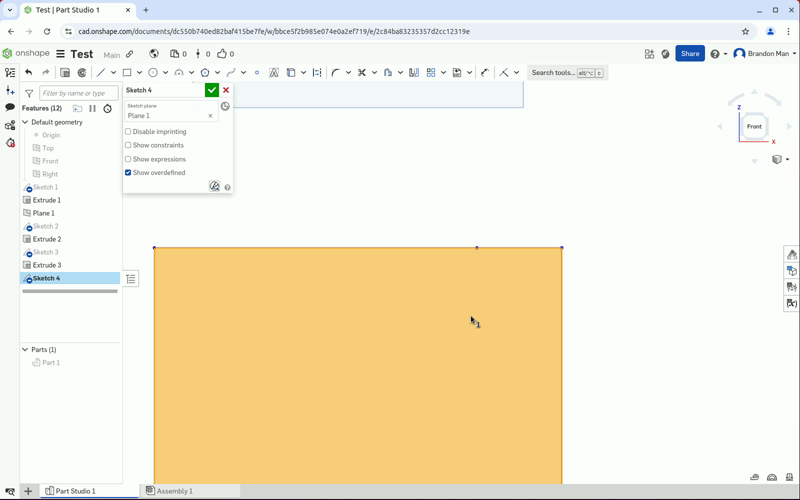
scroll(-6)
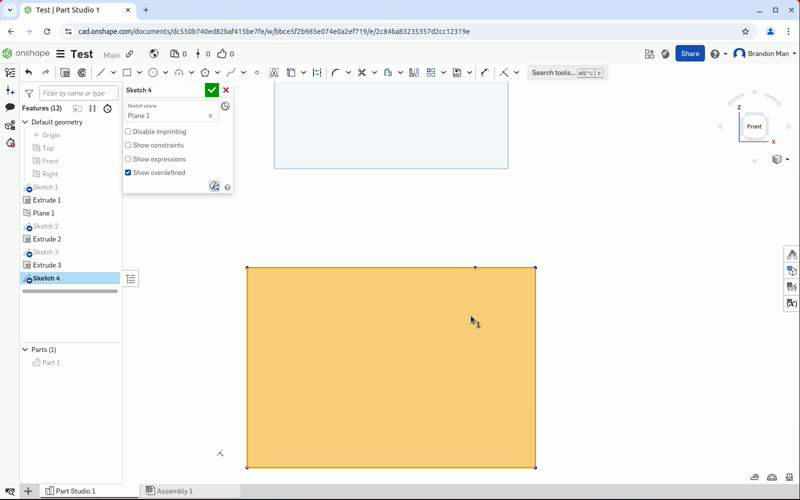
scroll(-6)
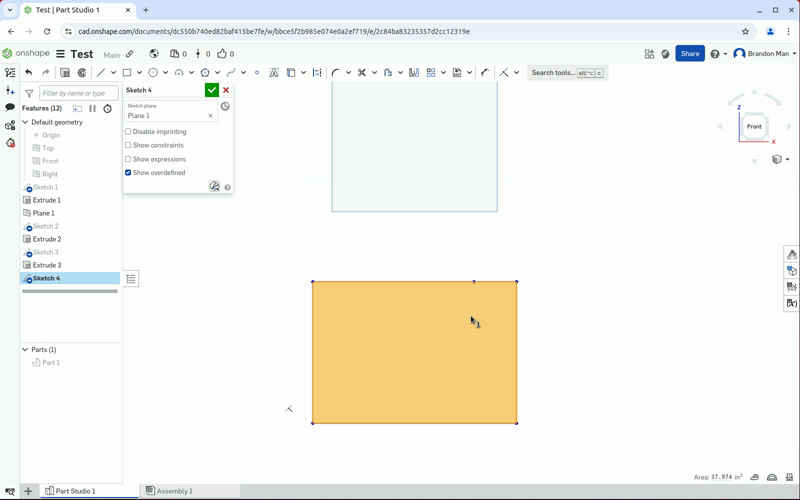
scroll(-6)
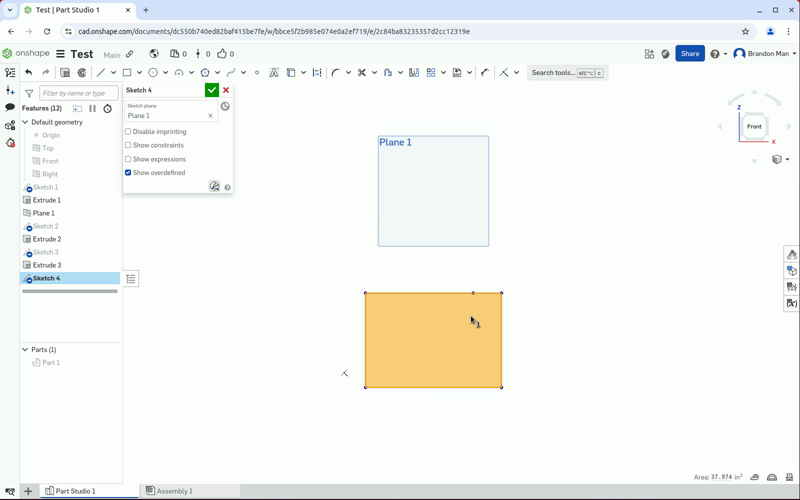
scroll(-6)
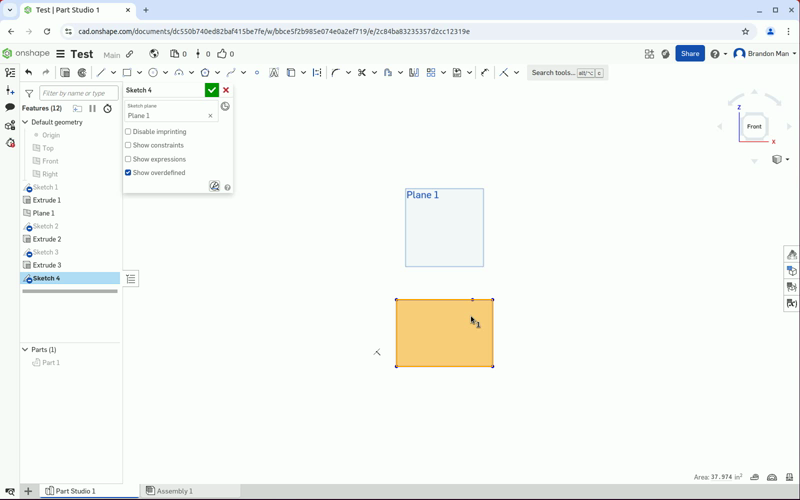
scroll(-6)
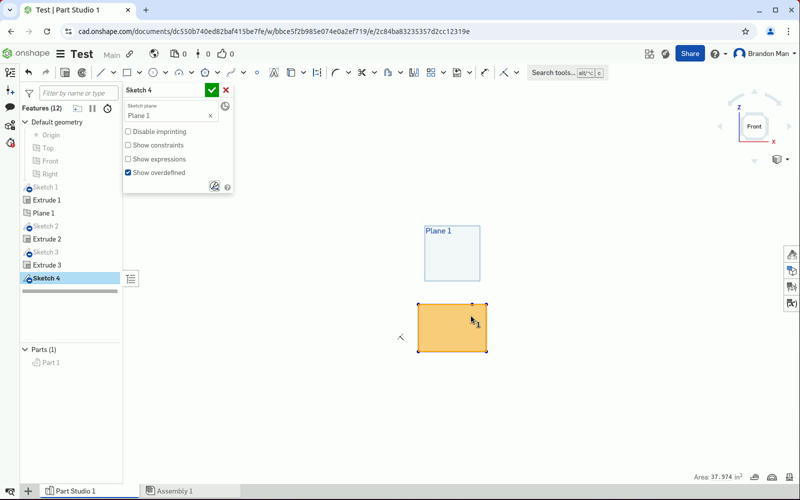
scroll(-6)
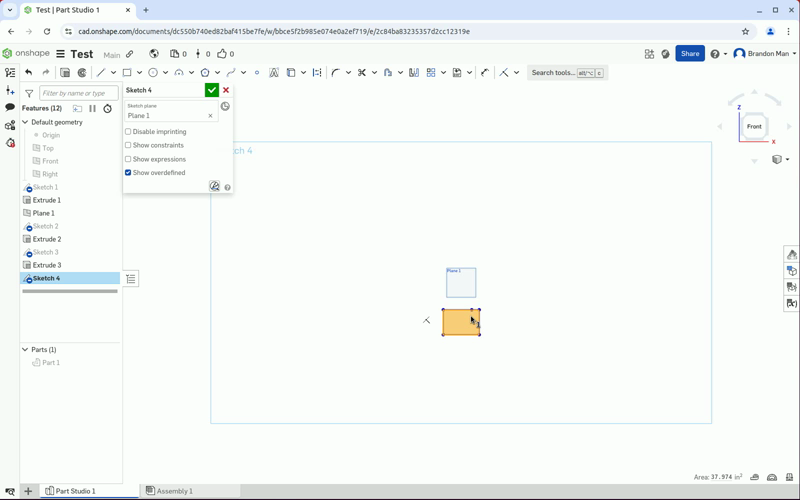
mouse_move(73, 352)
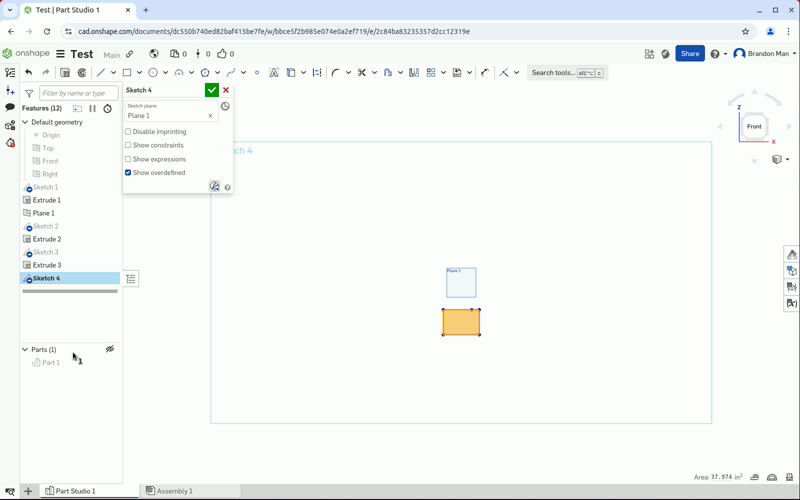
key(shift+y)
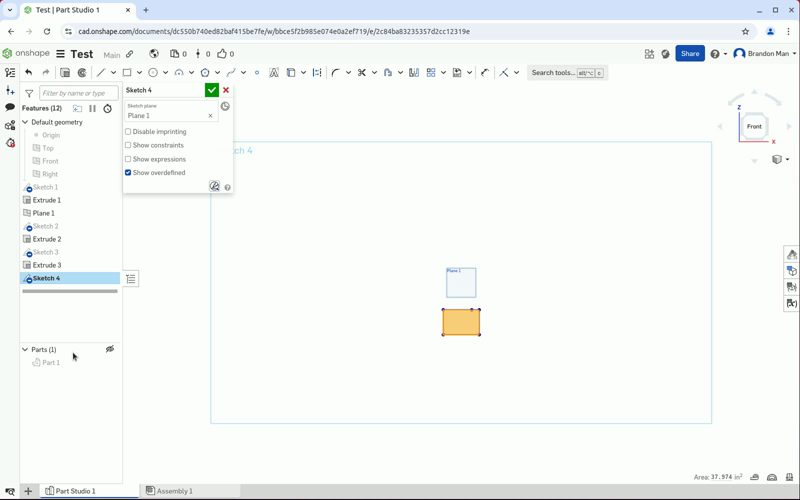
key(shift+e)
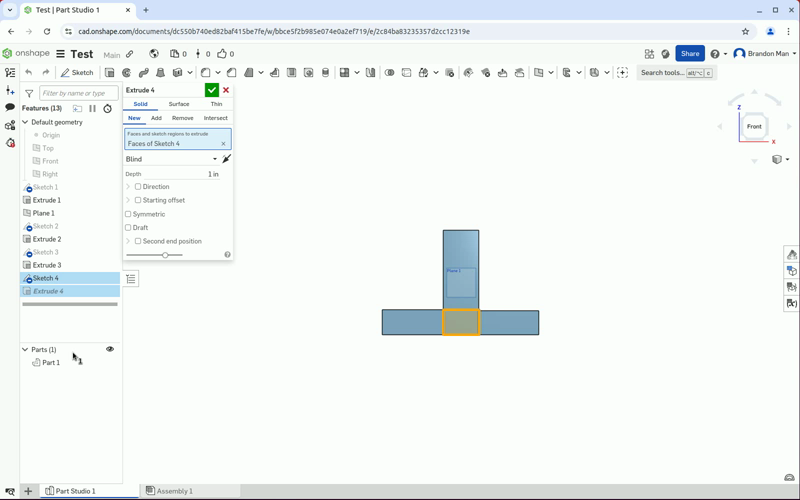
mouse_move(143, 106)
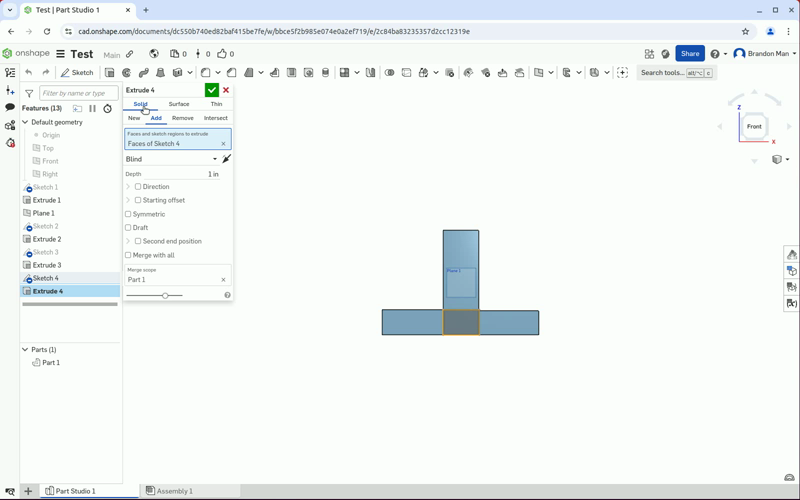
click(143, 106)
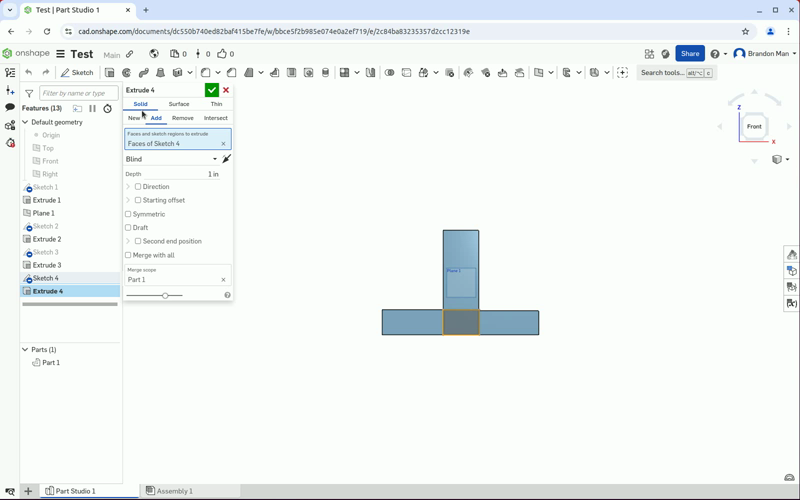
mouse_move(137, 120)
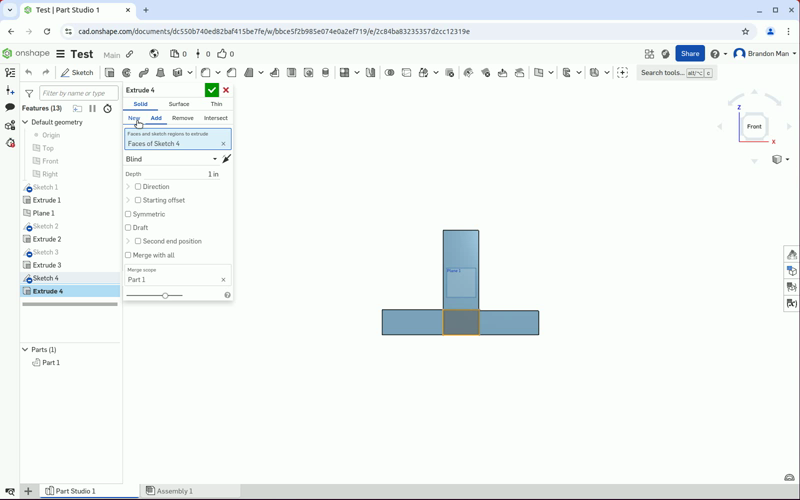
click(137, 120)
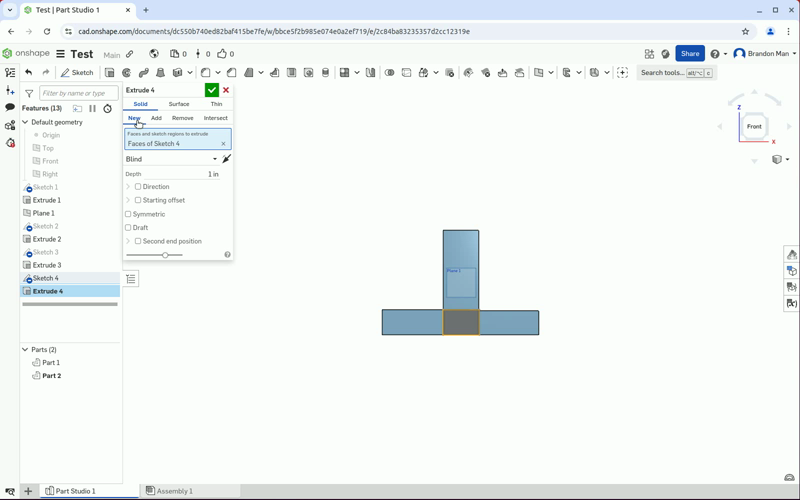
key(tab, 4)
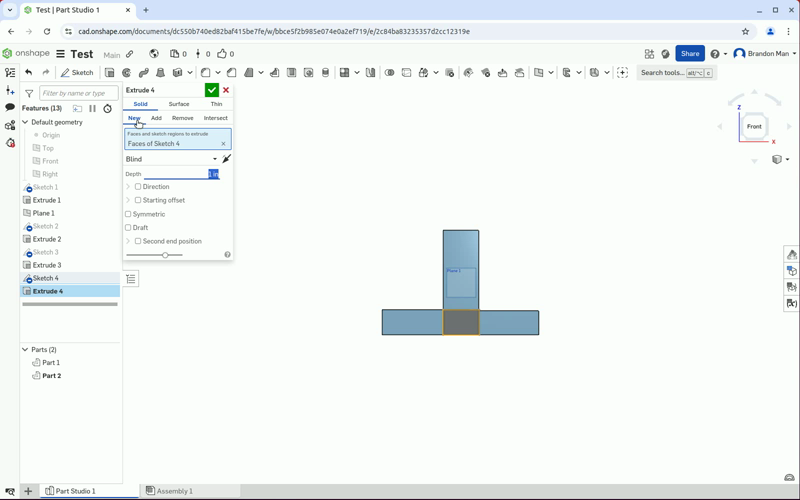
text(-1.685)
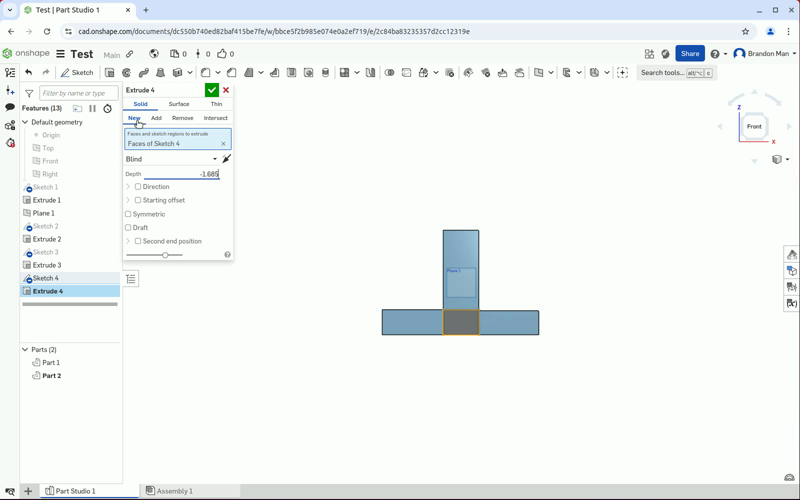
key(enter)
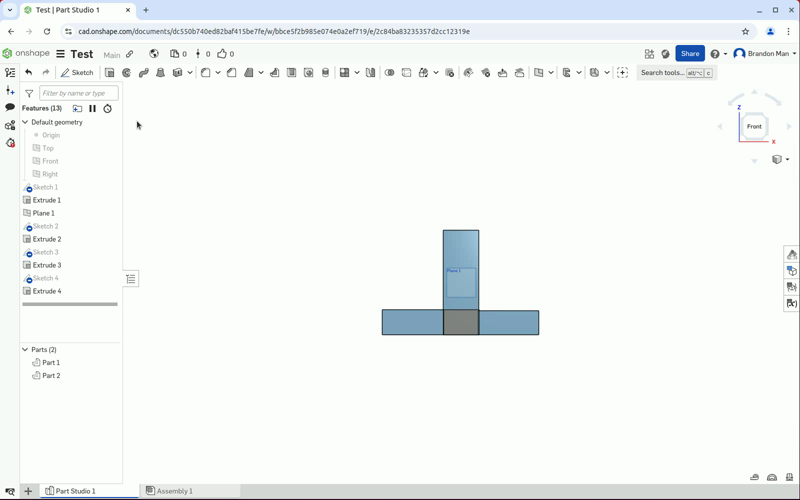
key(shift+h)
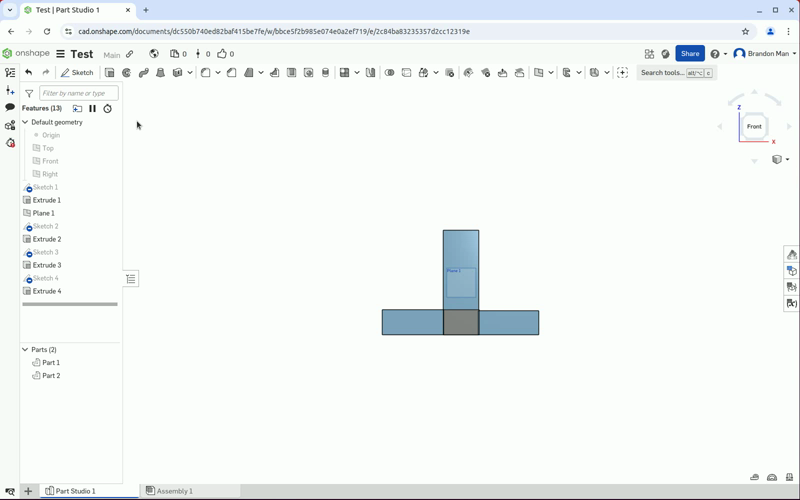
key(shift+h)
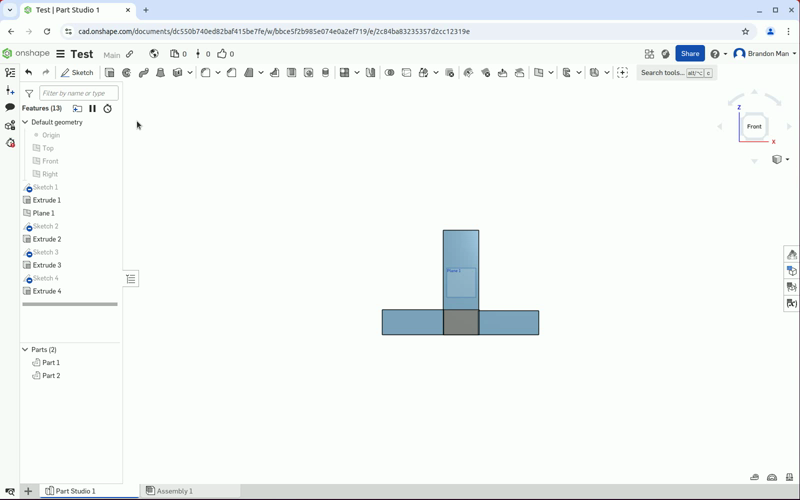
mouse_move(73, 189)
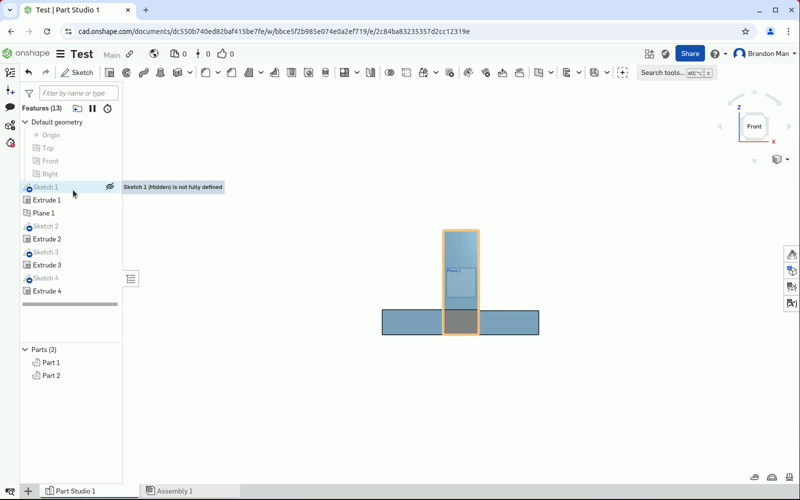
click(73, 189)
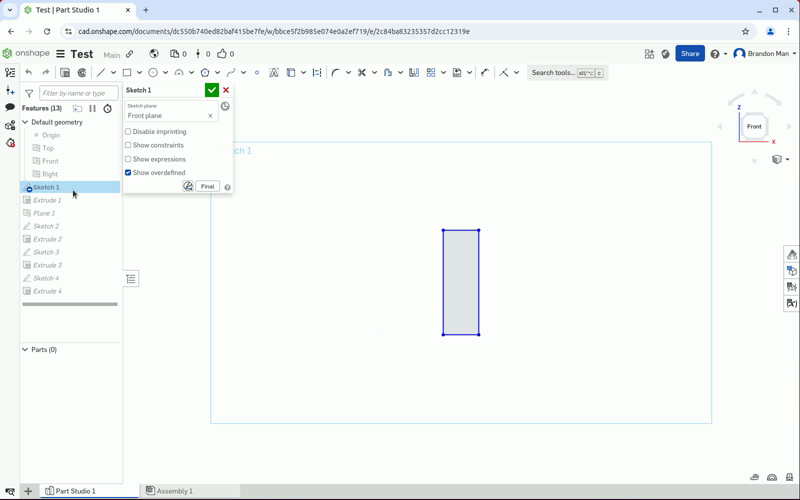
mouse_move(229, 92)
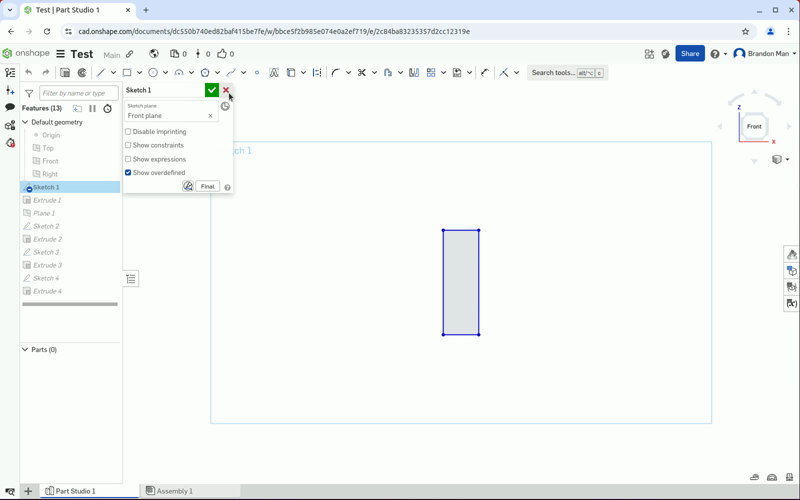
click(229, 92)
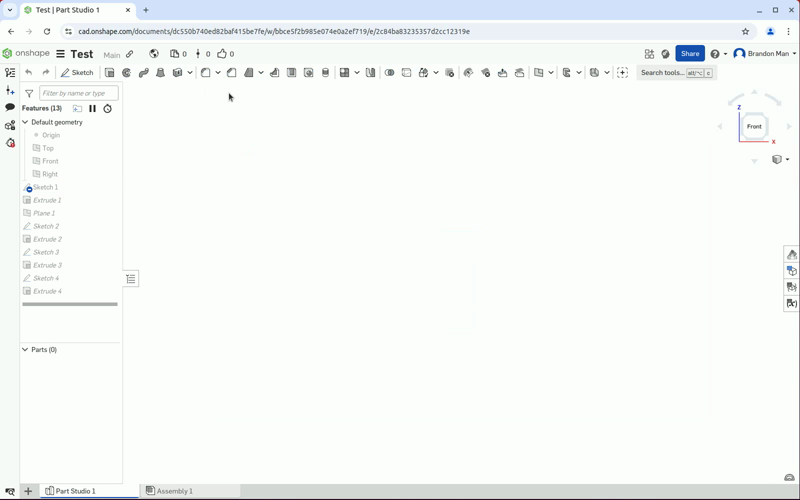
key(shift+s)
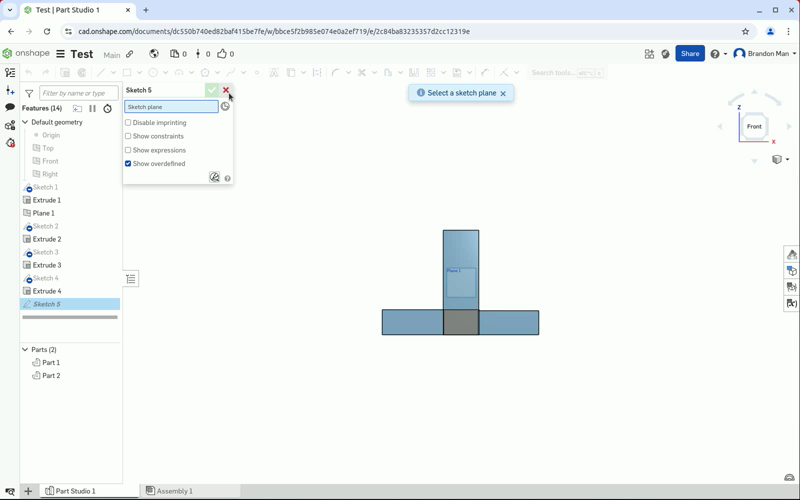
mouse_move(73, 215)
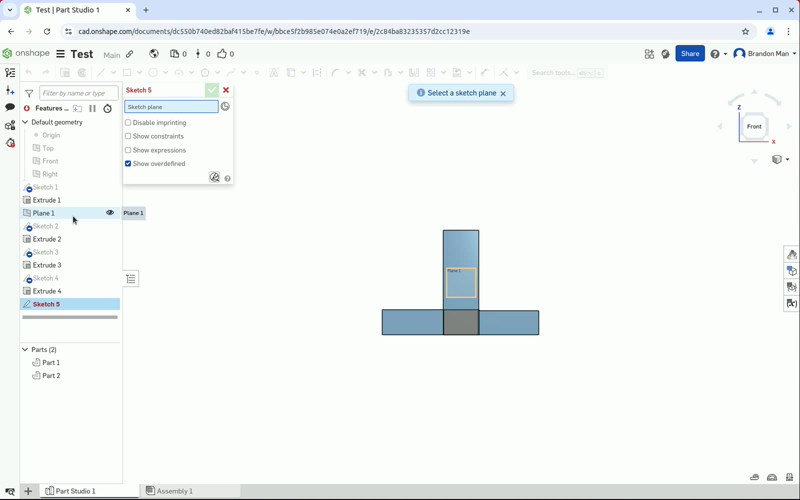
click(73, 215)
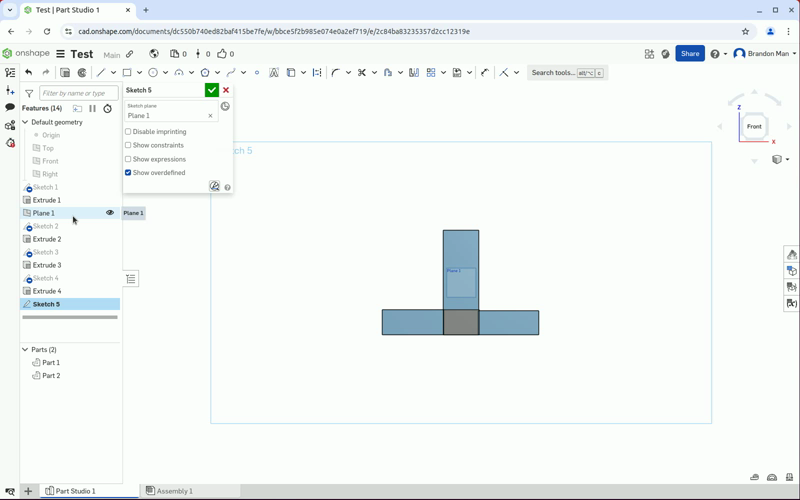
mouse_move(73, 352)
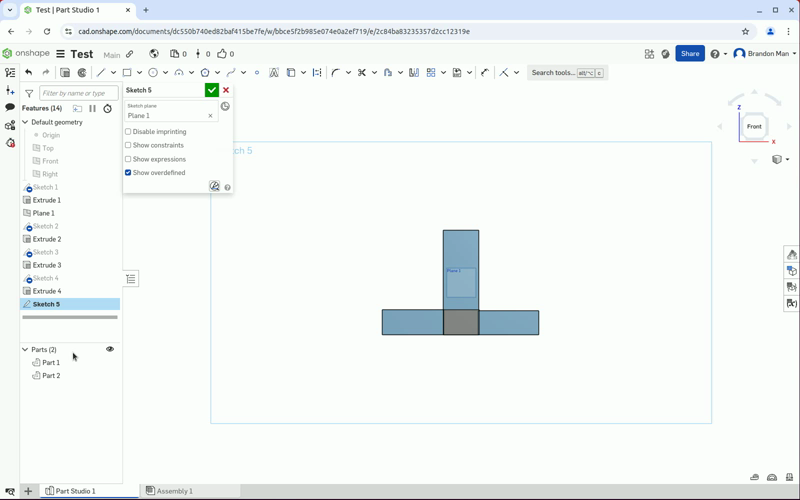
key(y)
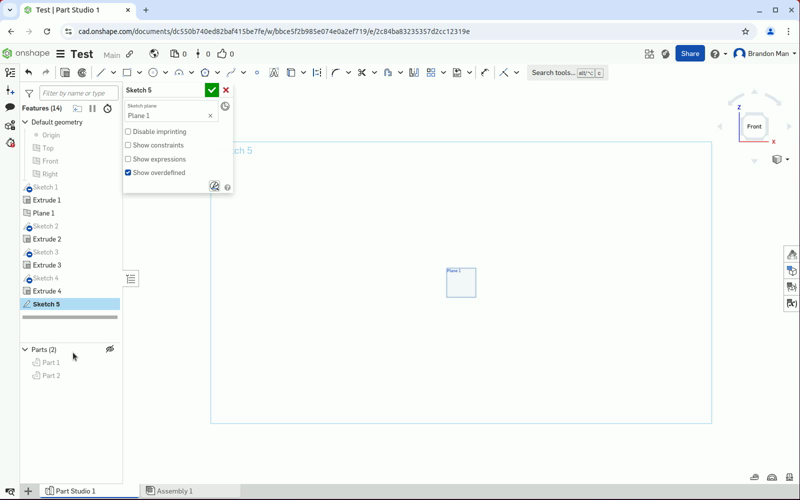
key(l)
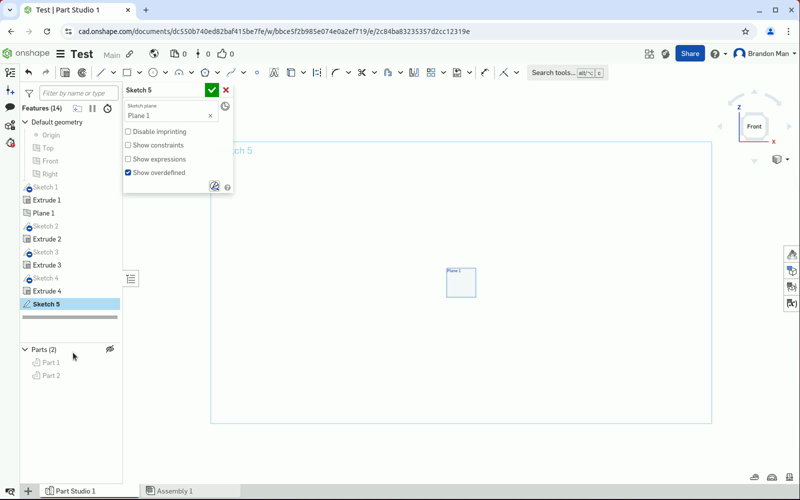
key_down(shift)
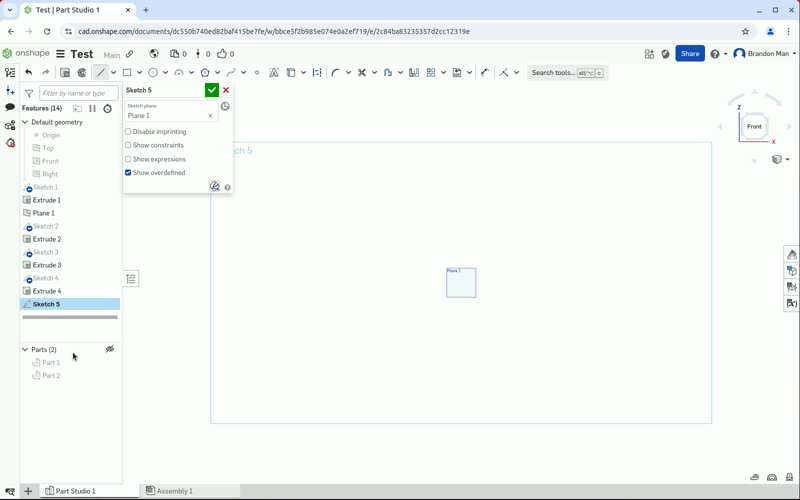
mouse_move(382, 334)
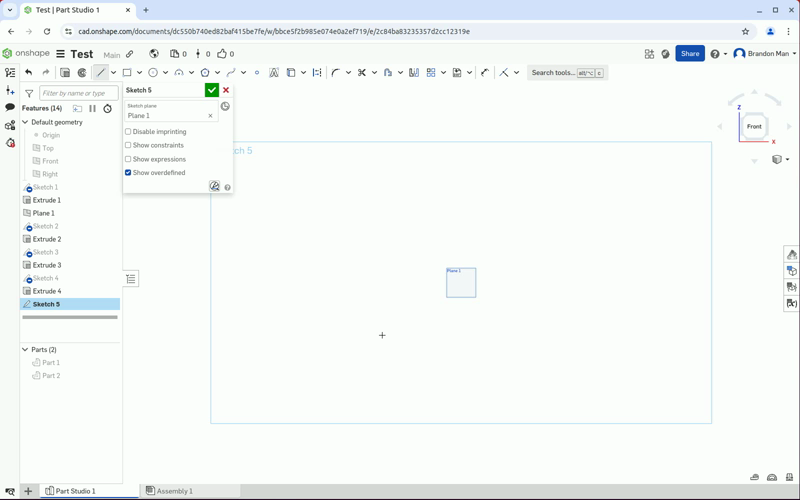
click(382, 334)
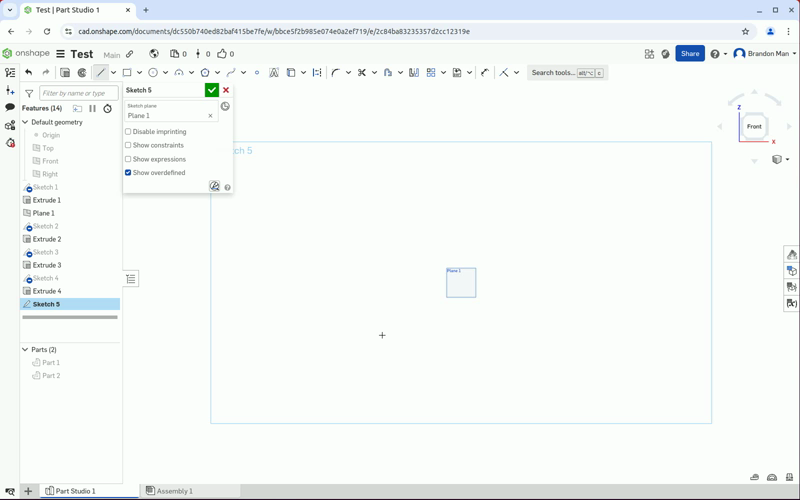
key_up(shift)
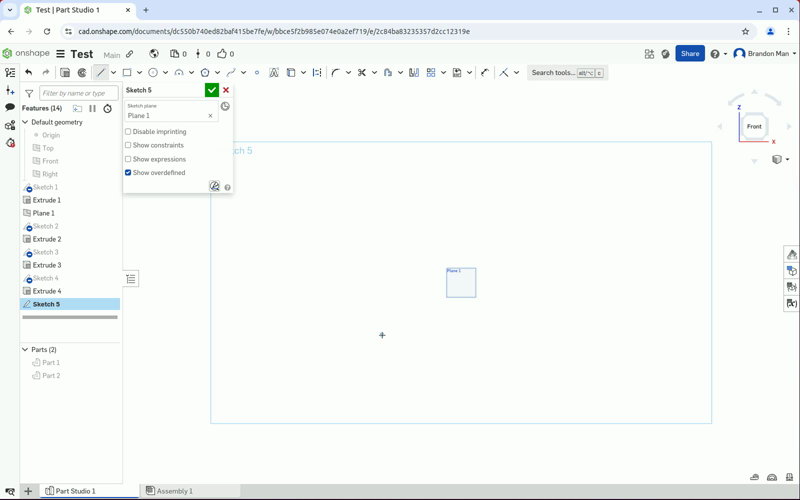
key_down(shift)
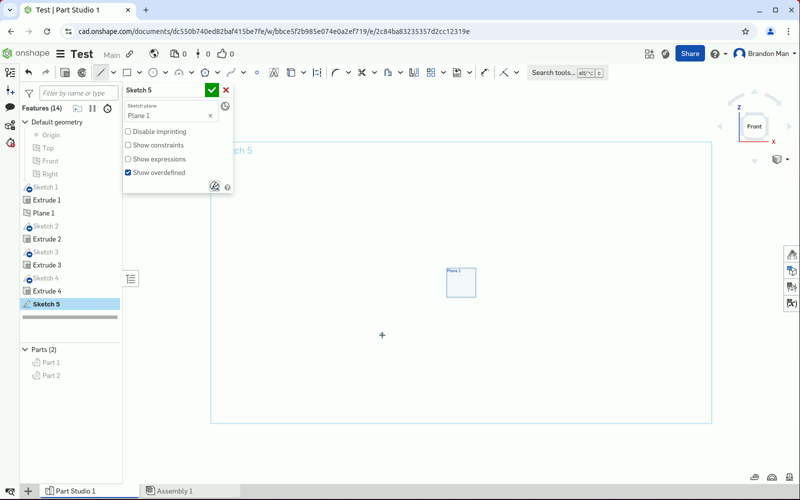
mouse_move(412, 334)
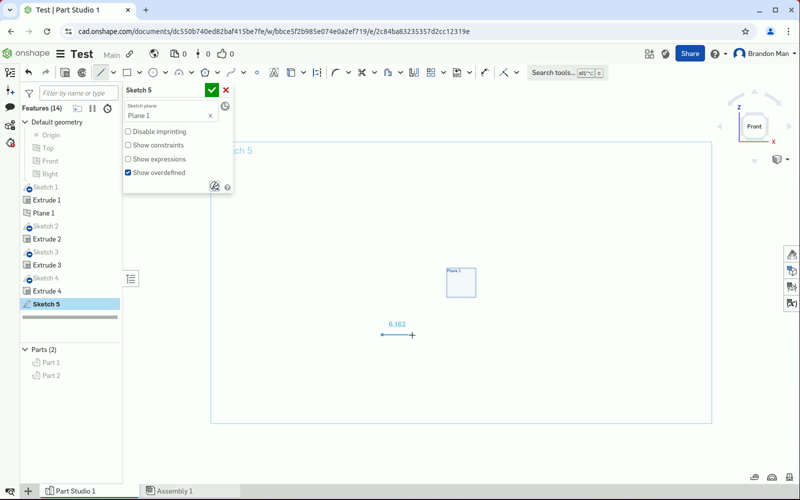
mouse_move(391, 334)
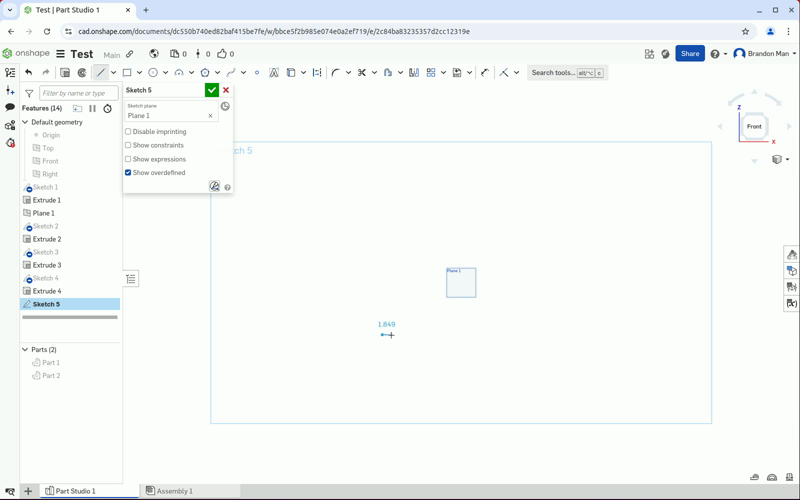
click(391, 334)
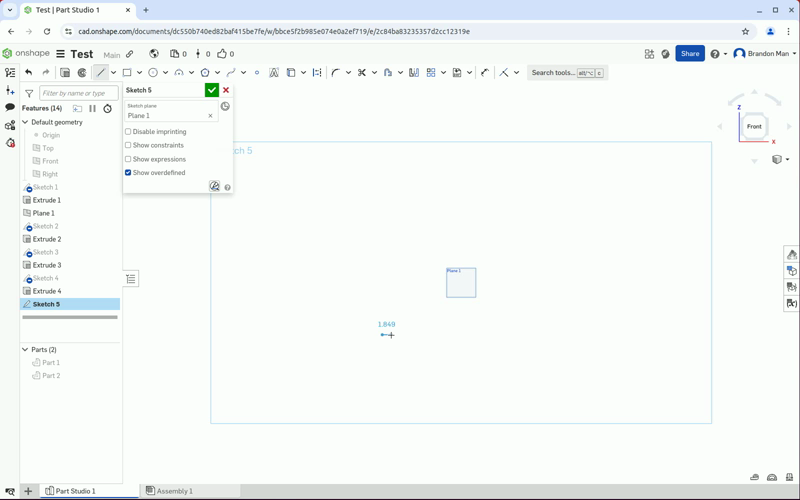
key_up(shift)
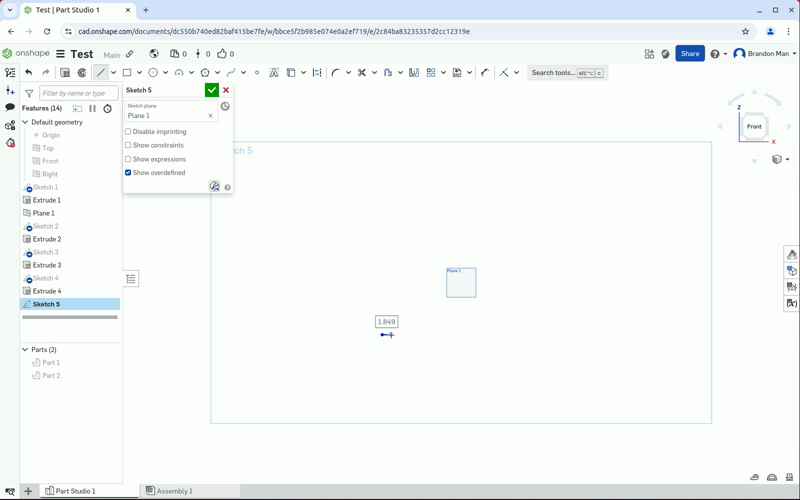
key_down(shift)
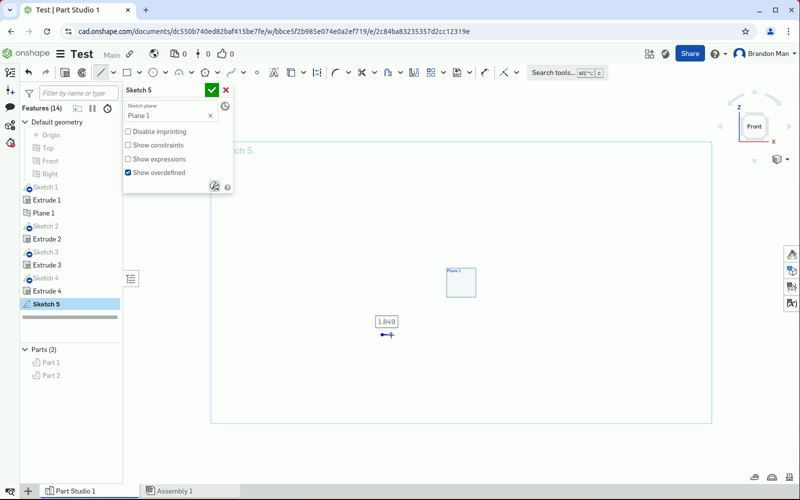
mouse_move(421, 334)
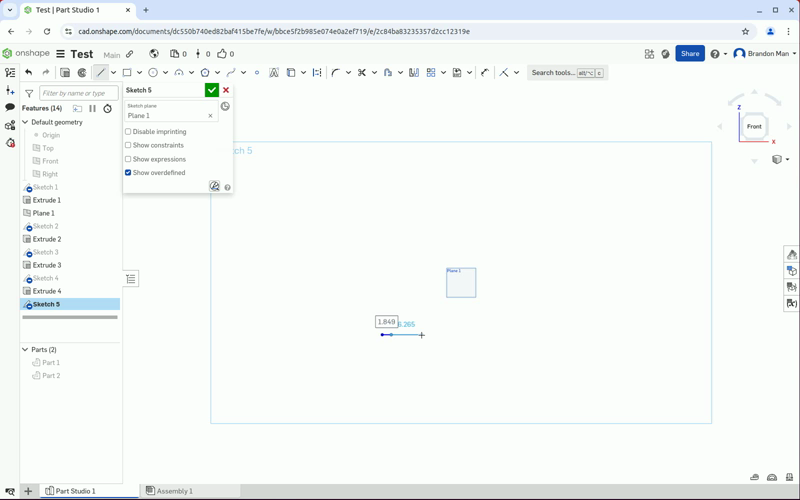
mouse_move(391, 309)
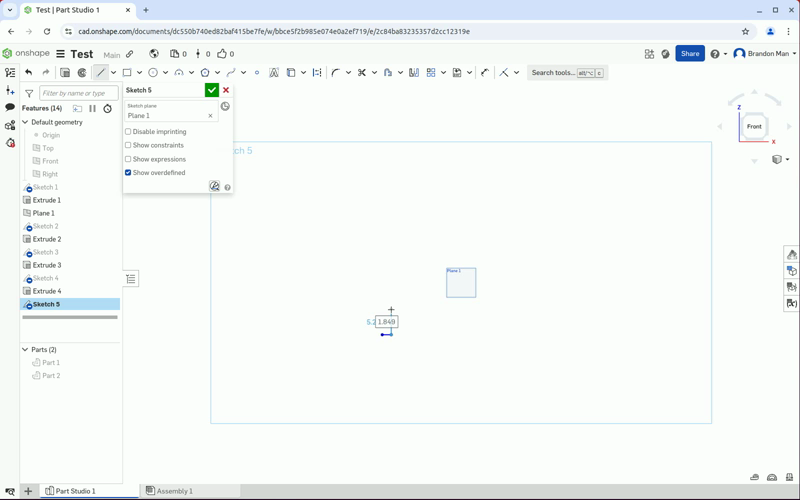
click(391, 309)
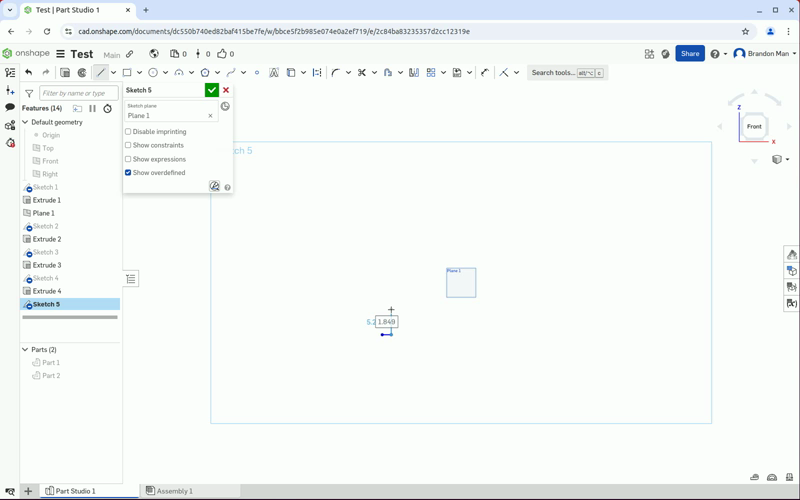
key_up(shift)
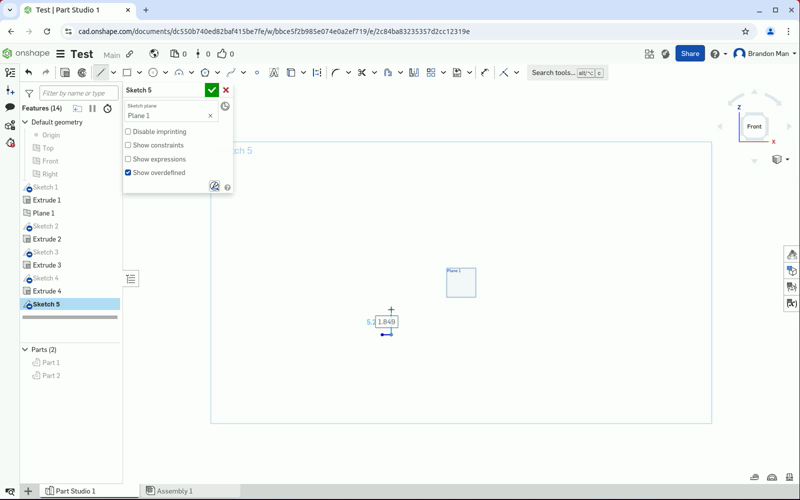
key_down(shift)
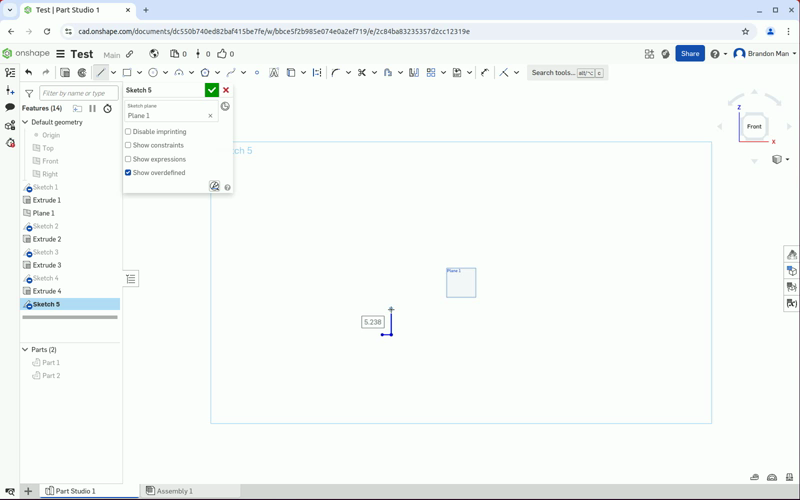
mouse_move(421, 309)
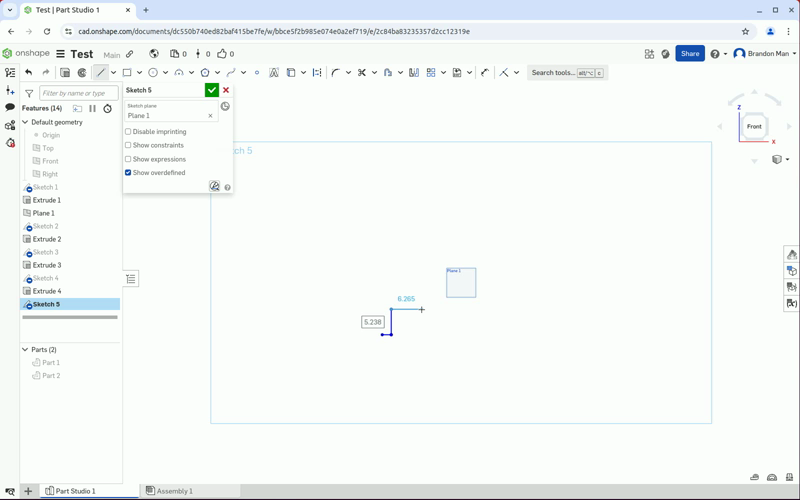
mouse_move(382, 309)
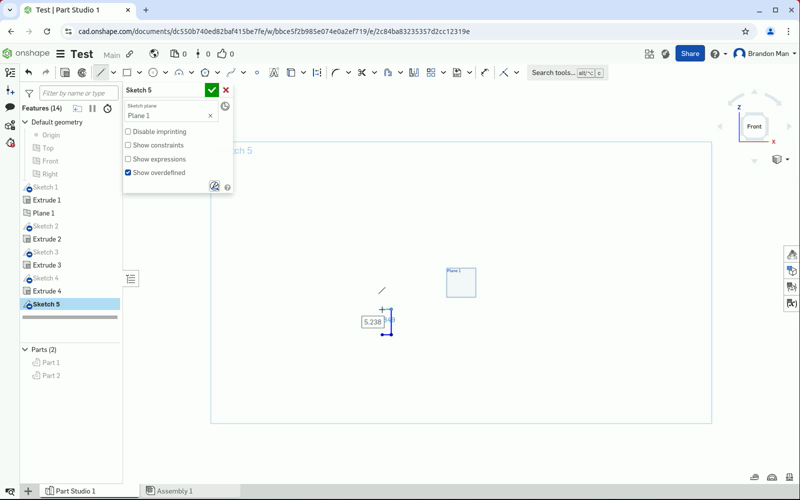
click(382, 309)
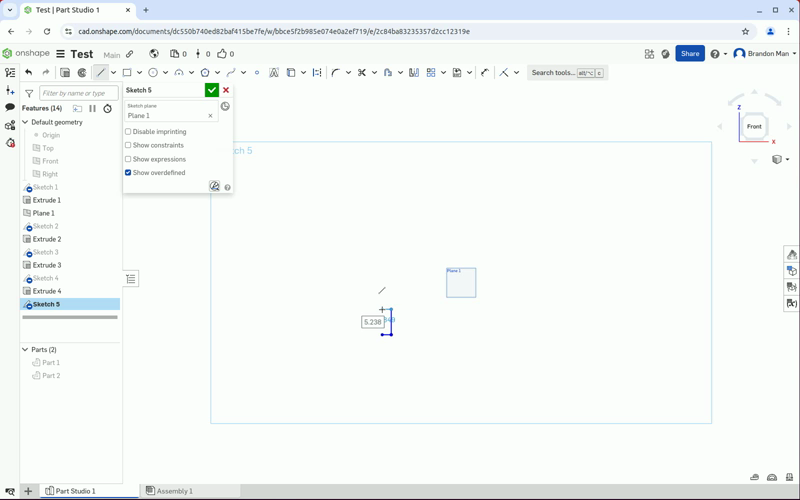
key_up(shift)
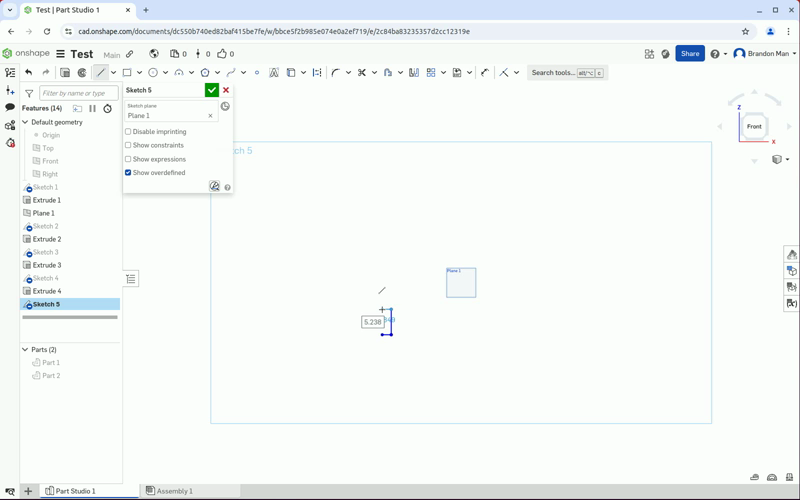
mouse_move(412, 309)
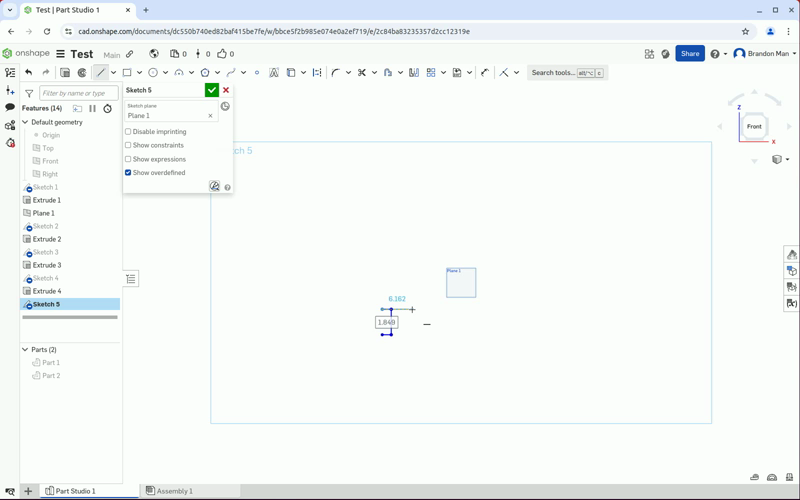
key_down(shift)
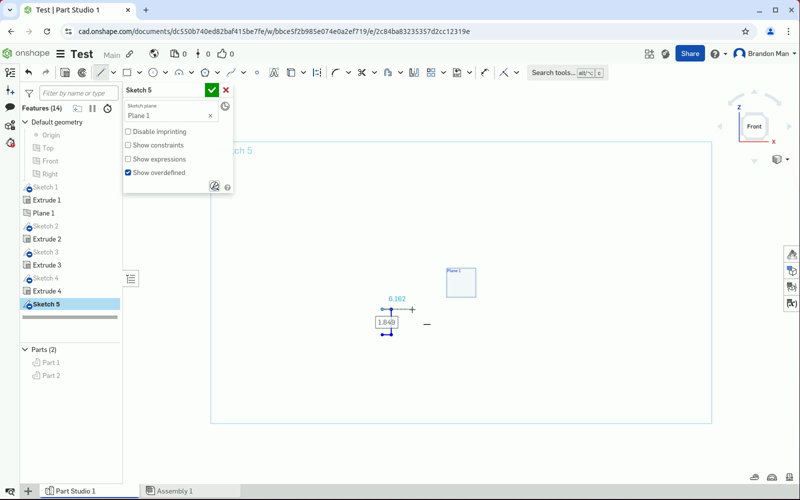
mouse_move(382, 334)
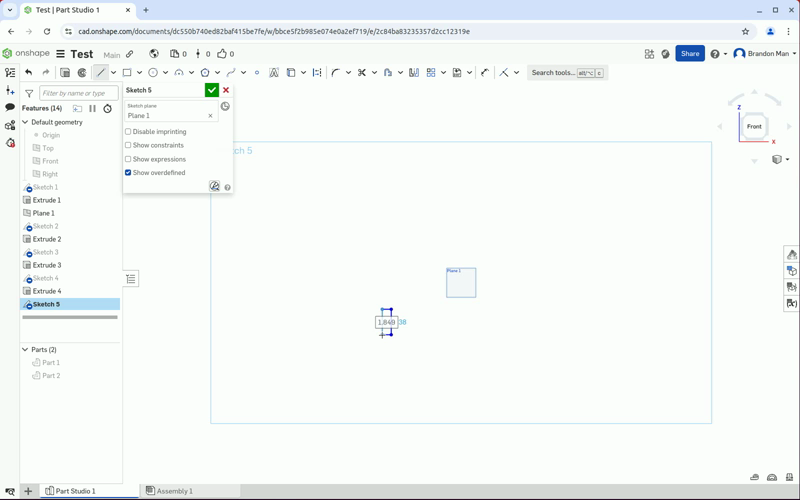
key_up(shift)
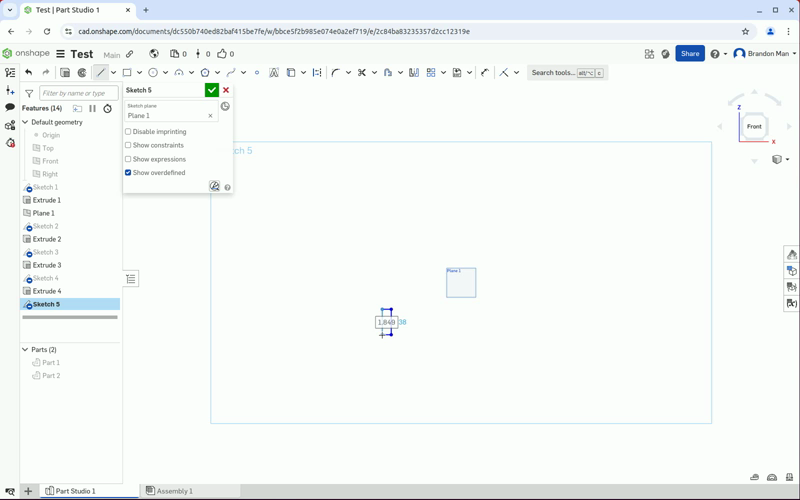
click(382, 334)
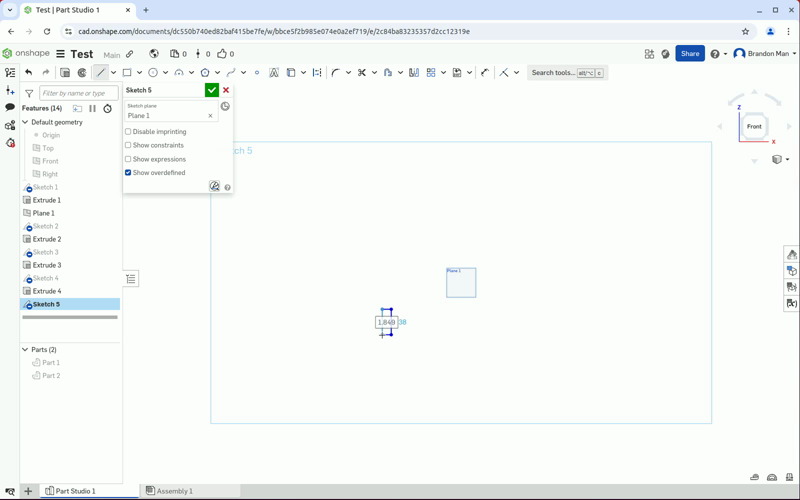
key(esc)
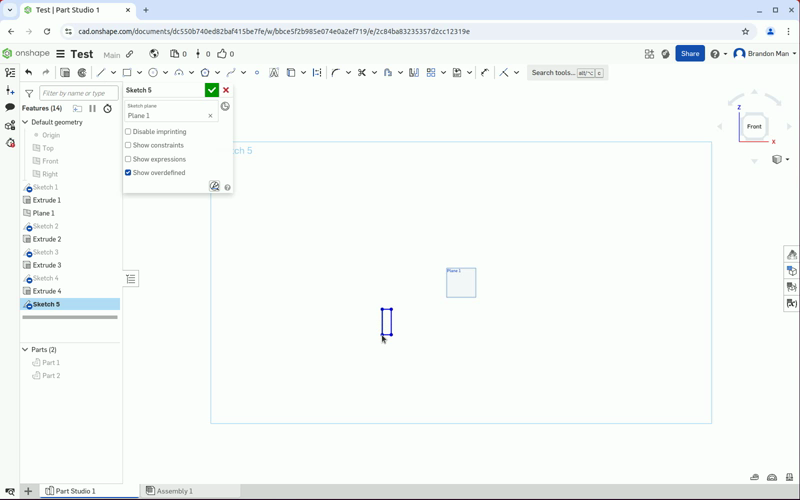
mouse_move(387, 309)
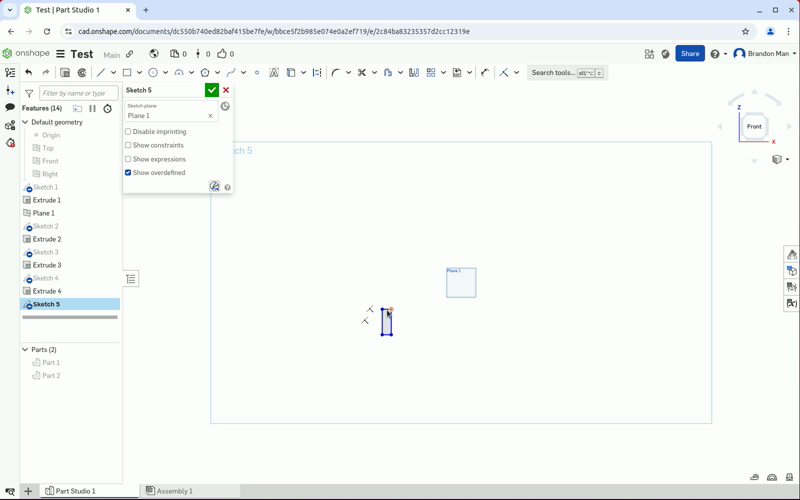
scroll(6)
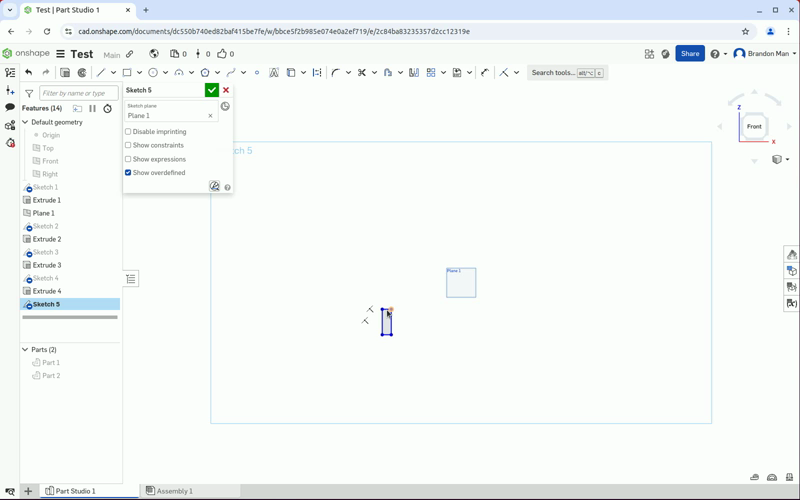
scroll(6)
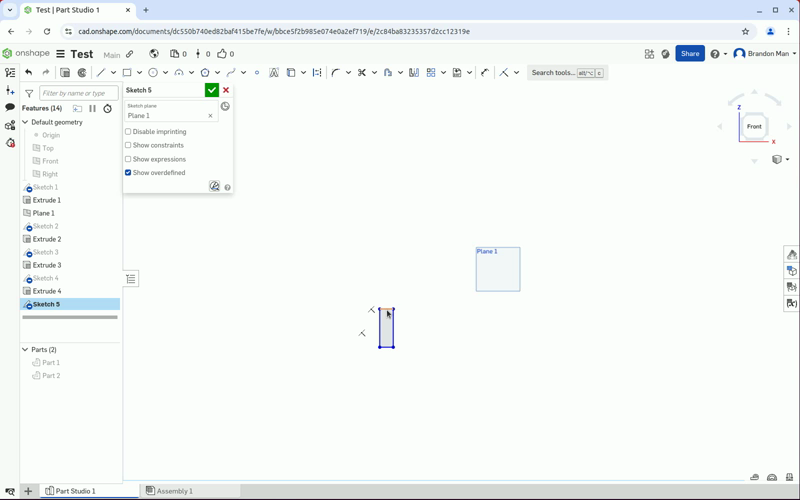
scroll(6)
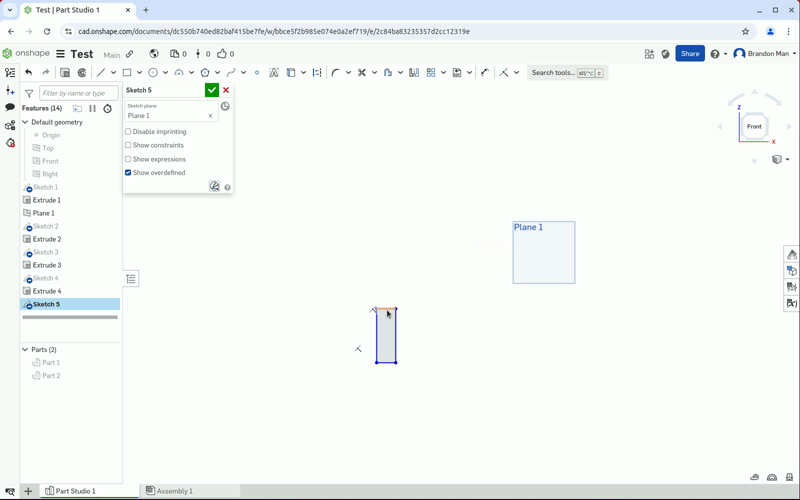
scroll(6)
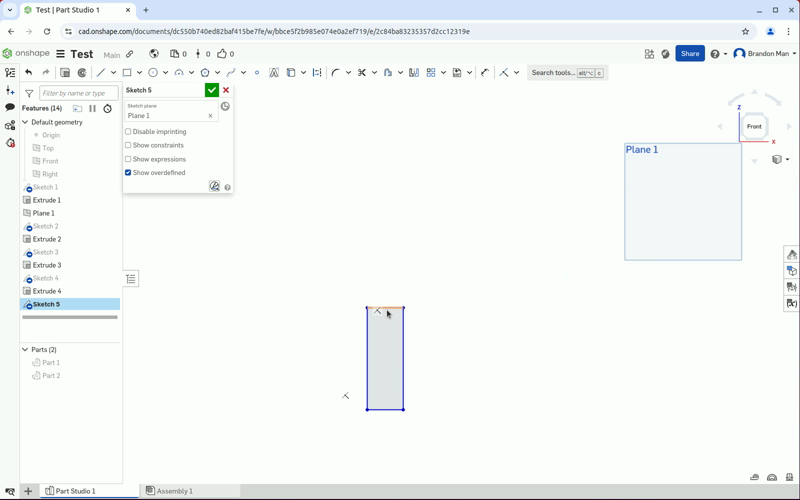
scroll(6)
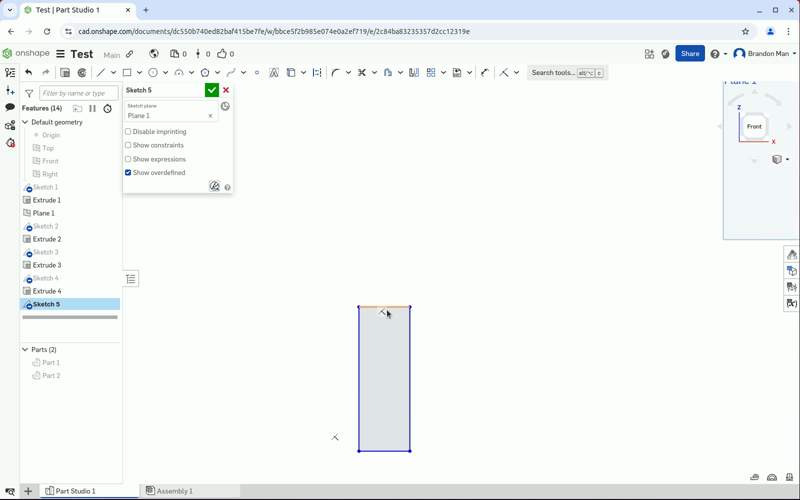
scroll(6)
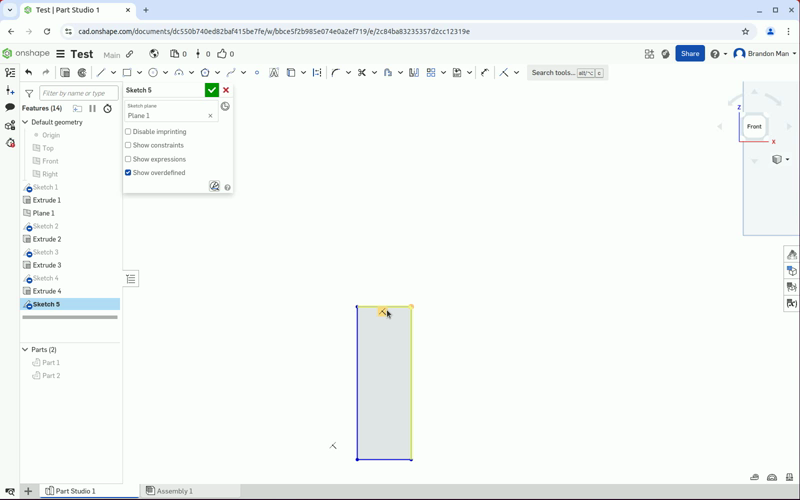
scroll(6)
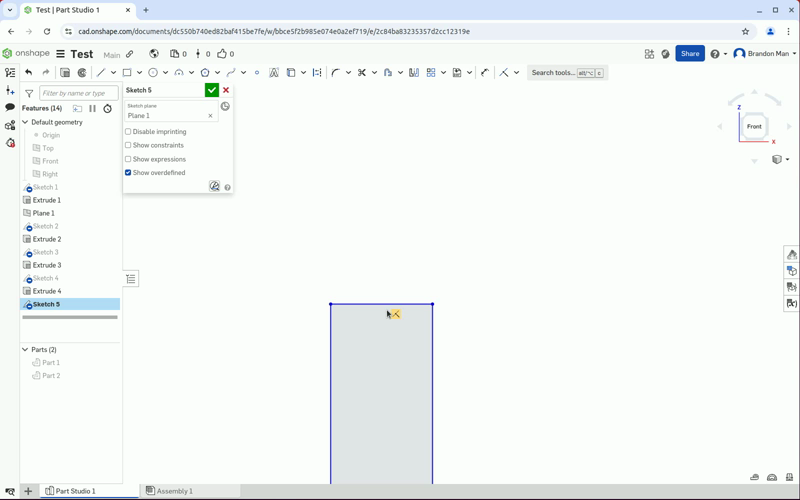
click(387, 309)
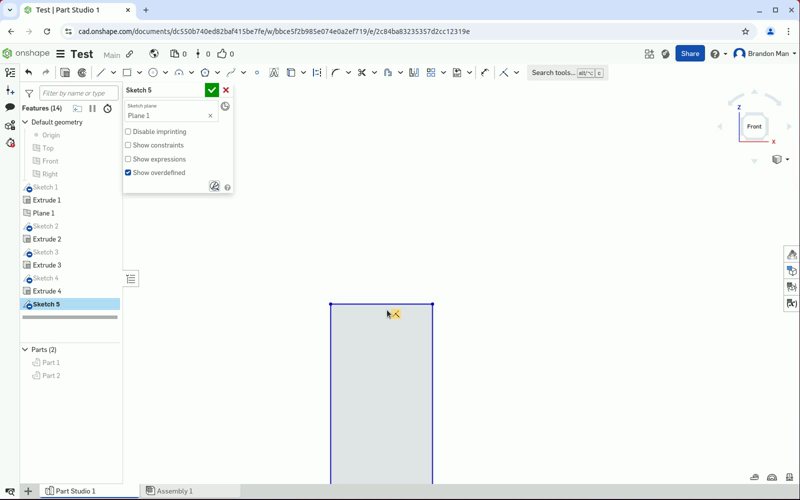
scroll(-6)
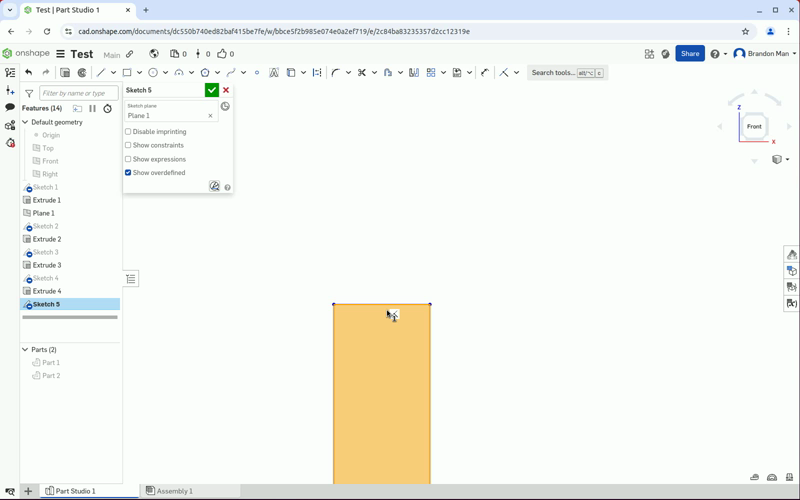
scroll(-6)
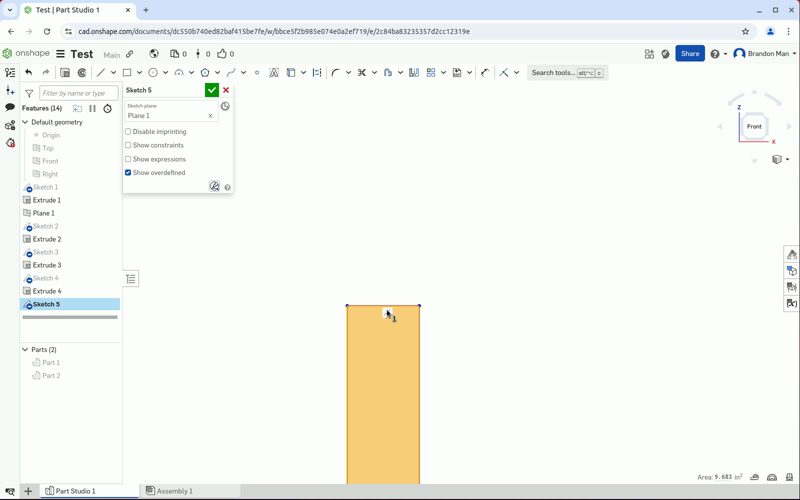
scroll(-6)
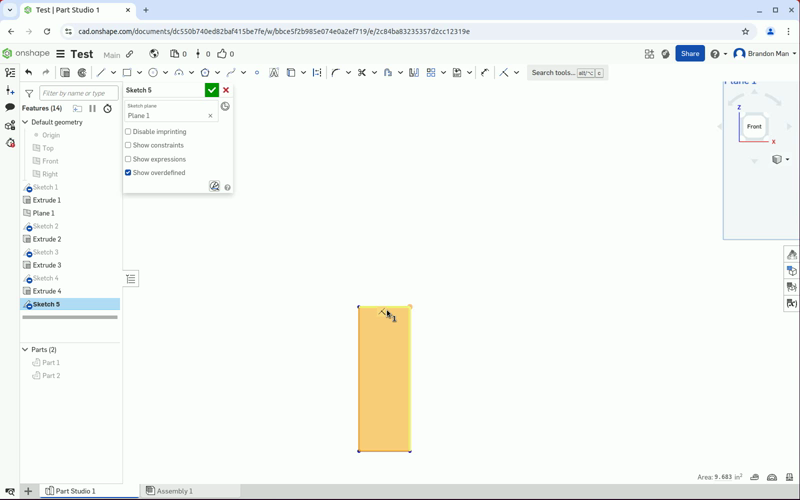
scroll(-6)
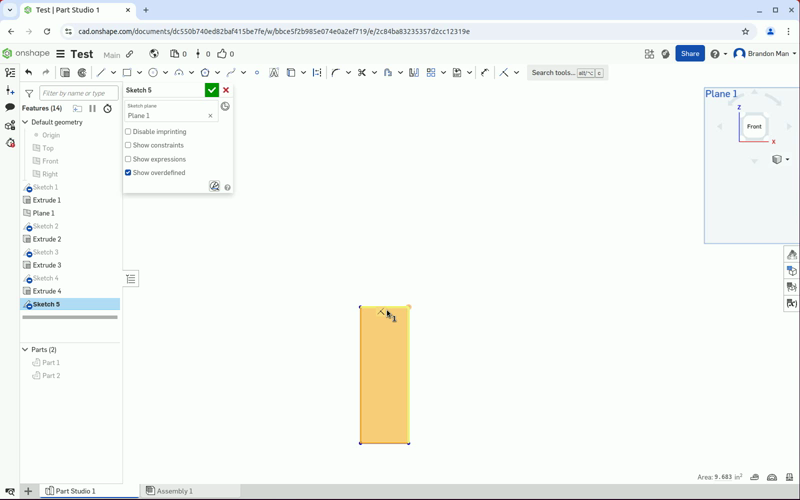
scroll(-6)
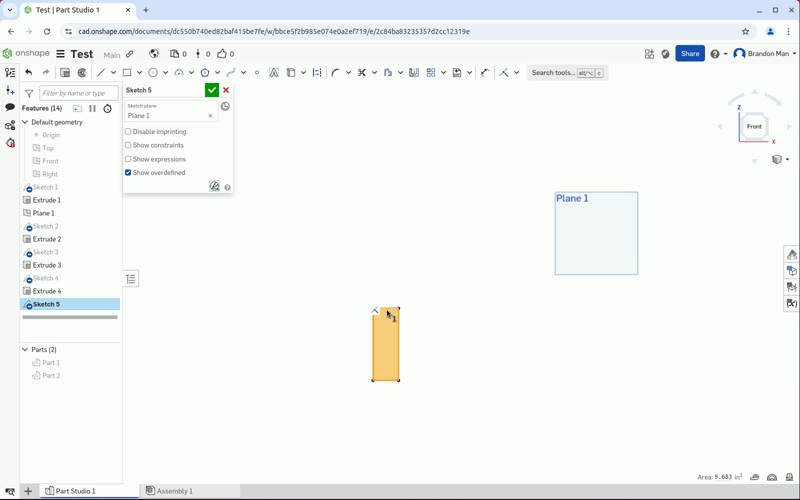
scroll(-6)
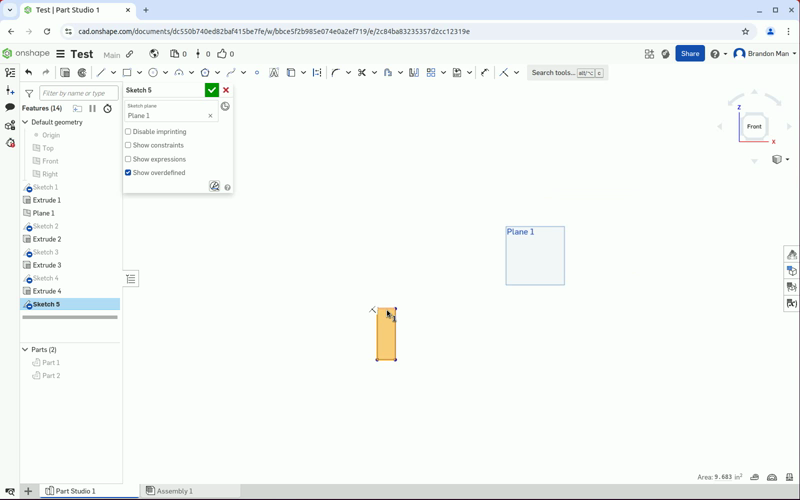
scroll(-6)
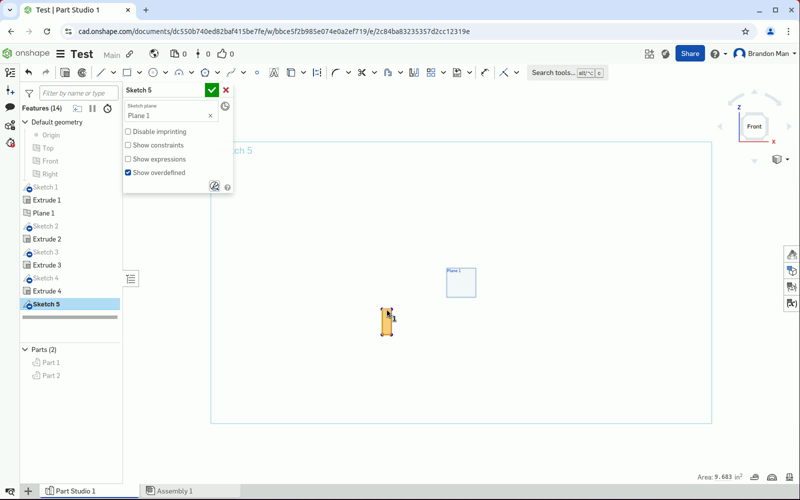
mouse_move(73, 352)
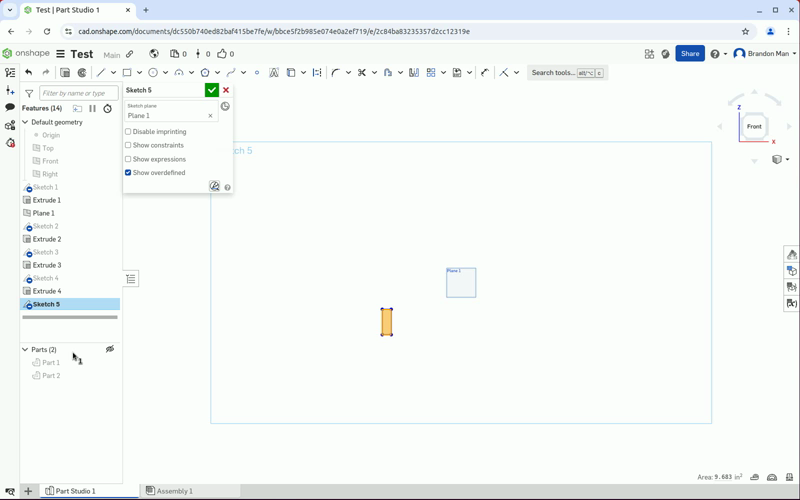
key(shift+y)
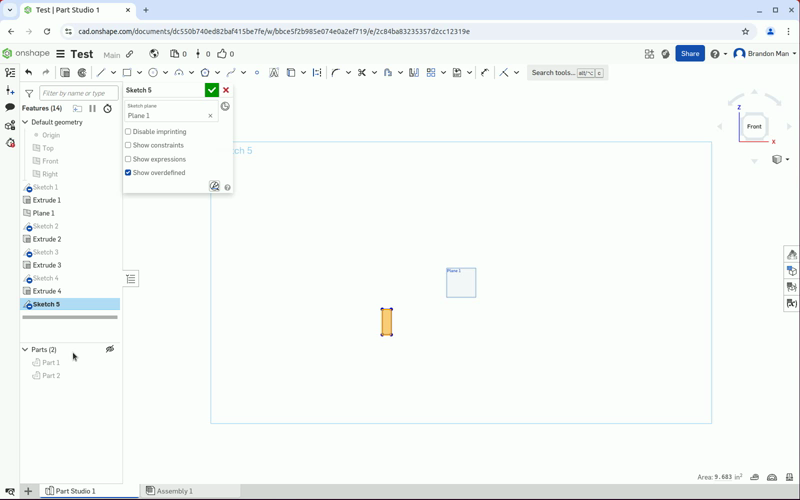
key(shift+e)
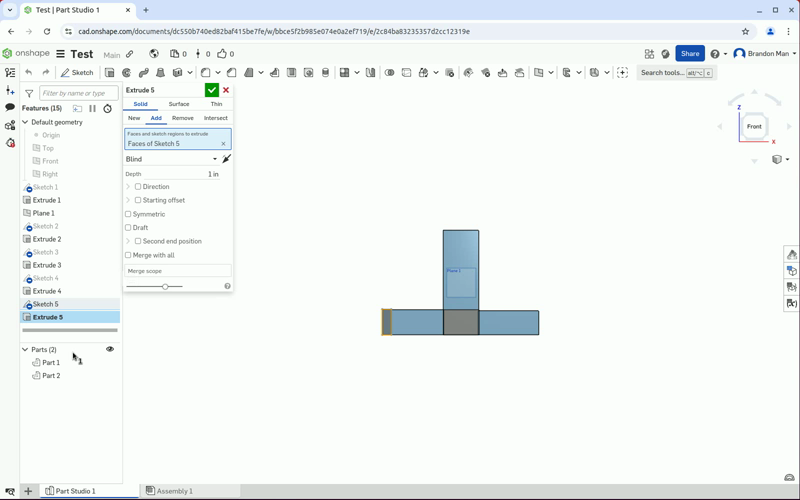
mouse_move(143, 106)
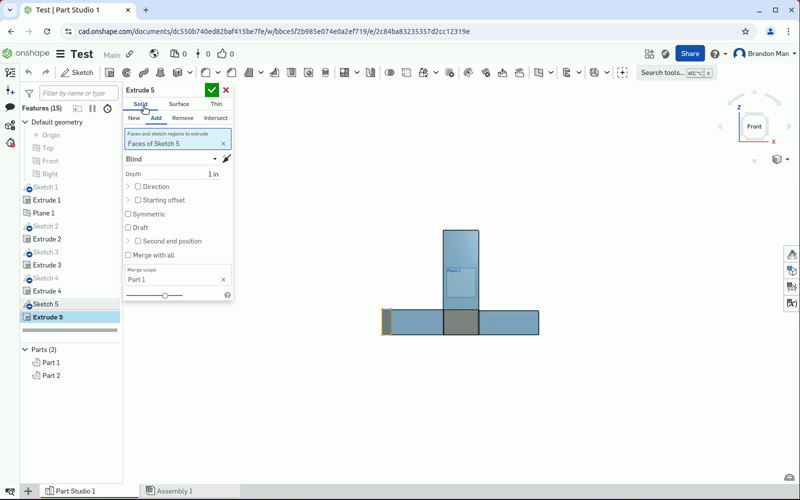
click(143, 106)
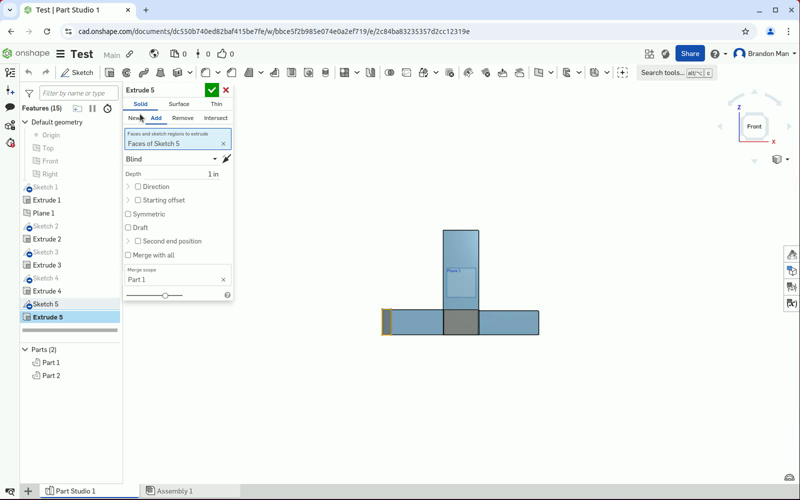
mouse_move(137, 120)
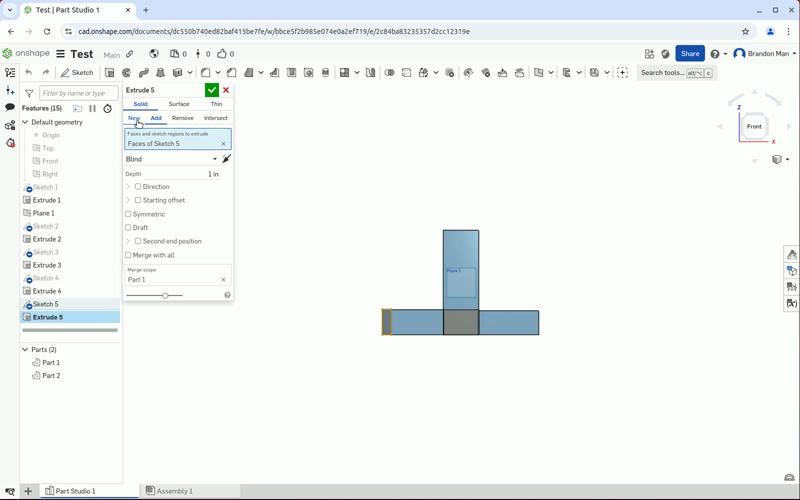
click(137, 120)
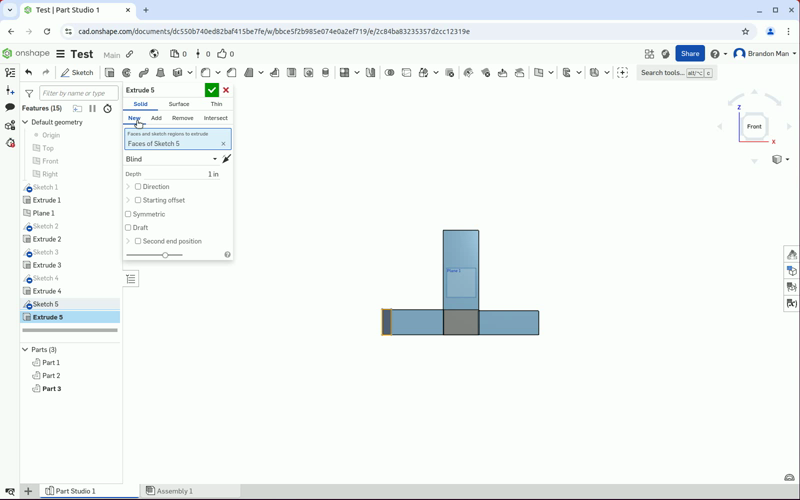
key(tab, 4)
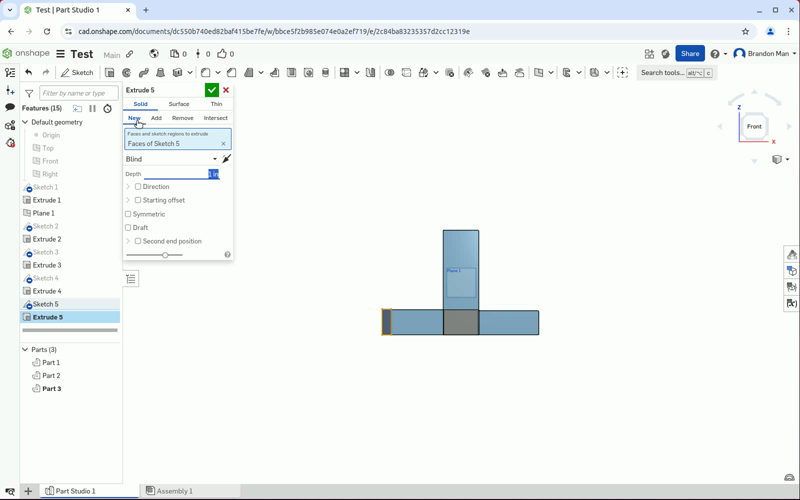
text(21.423)
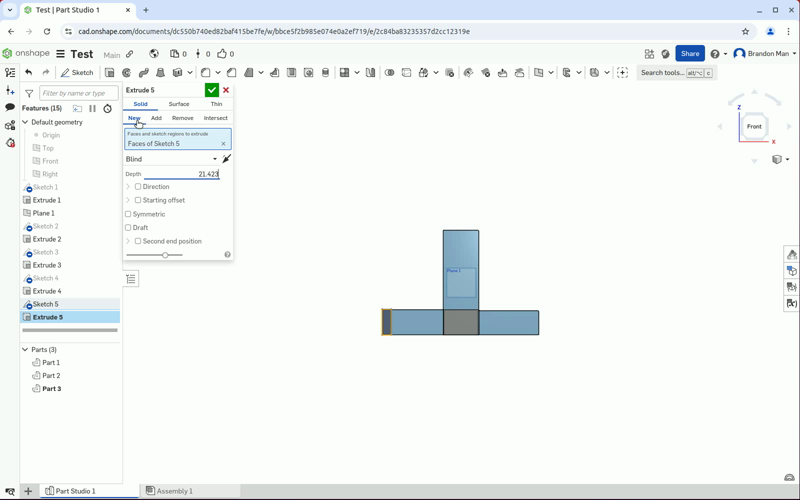
key(enter)
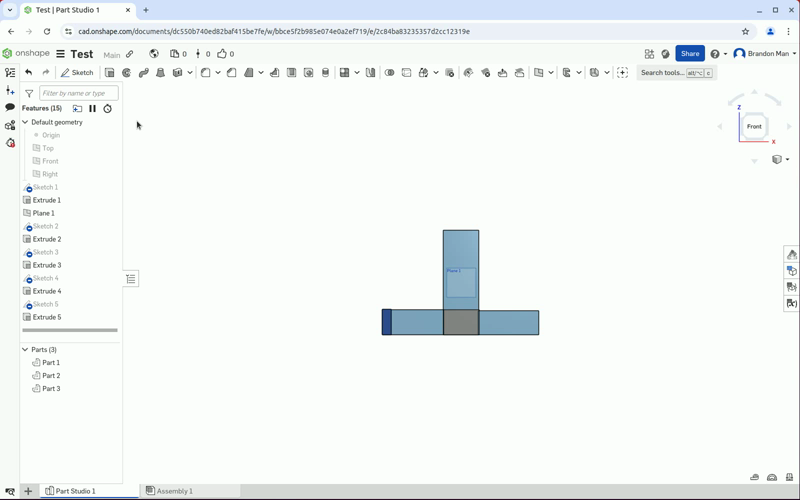
key(shift+h)
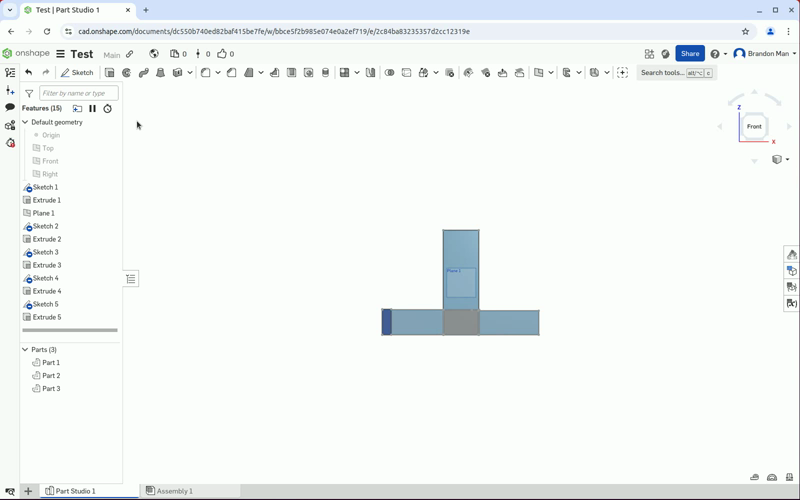
key(shift+h)
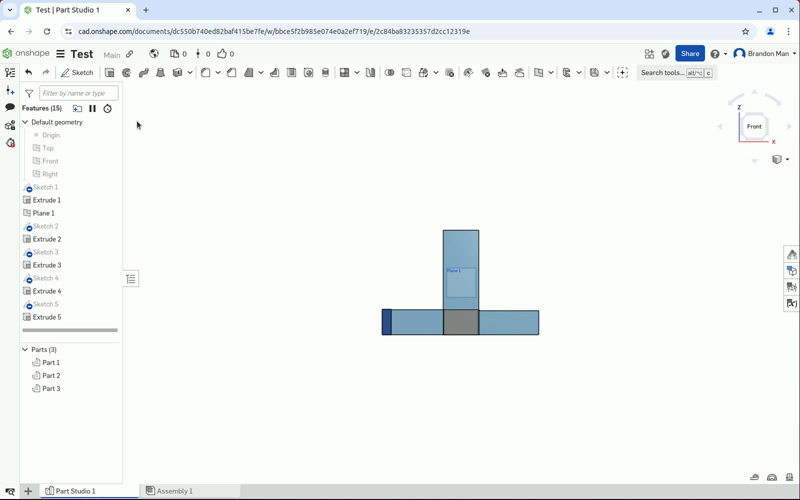
mouse_move(73, 189)
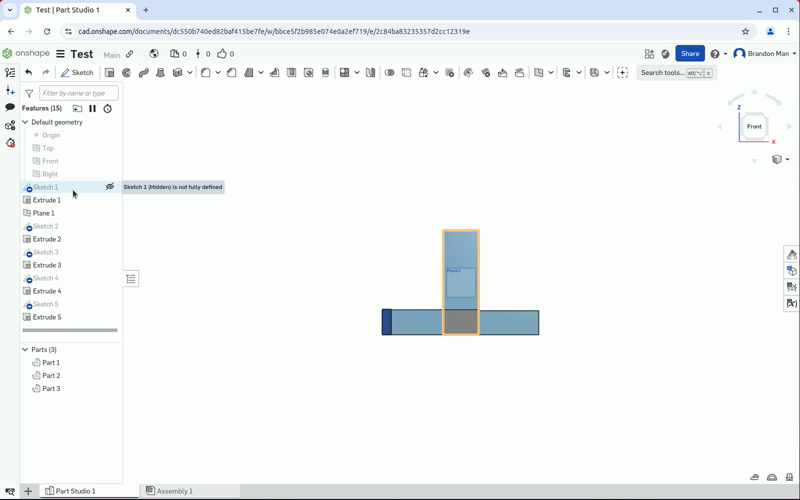
click(73, 189)
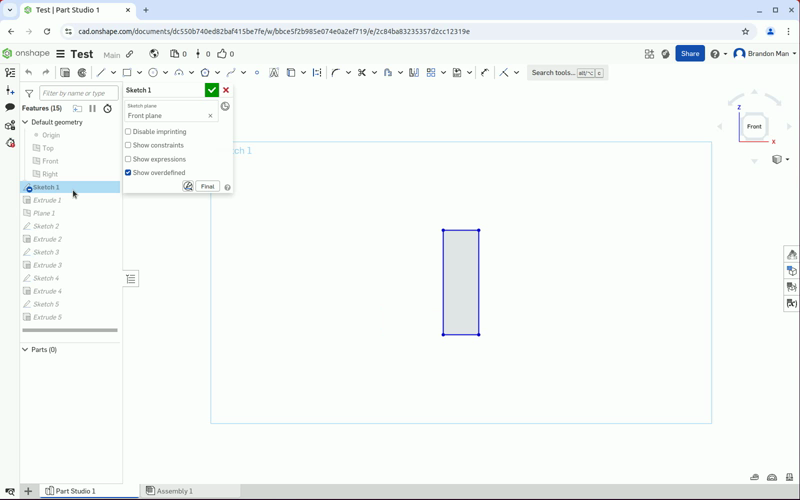
mouse_move(229, 92)
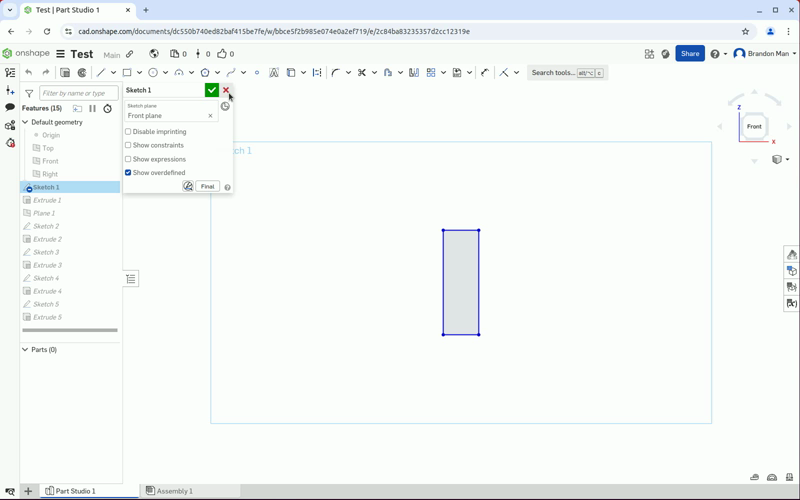
click(229, 92)
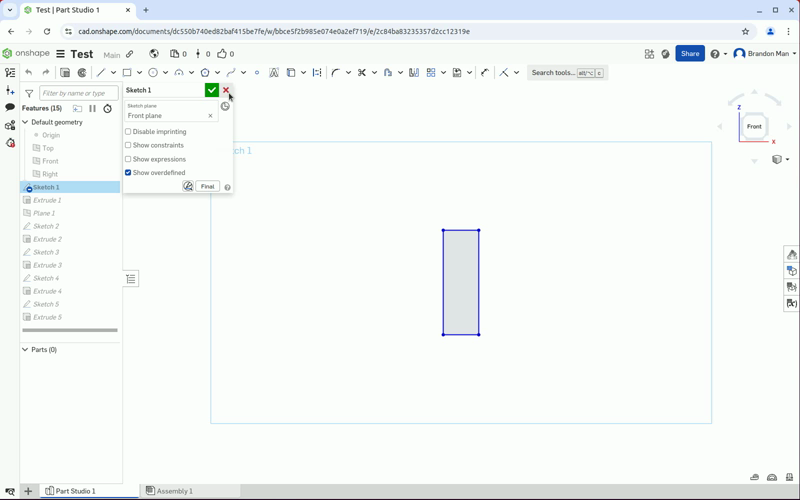
key(shift+s)
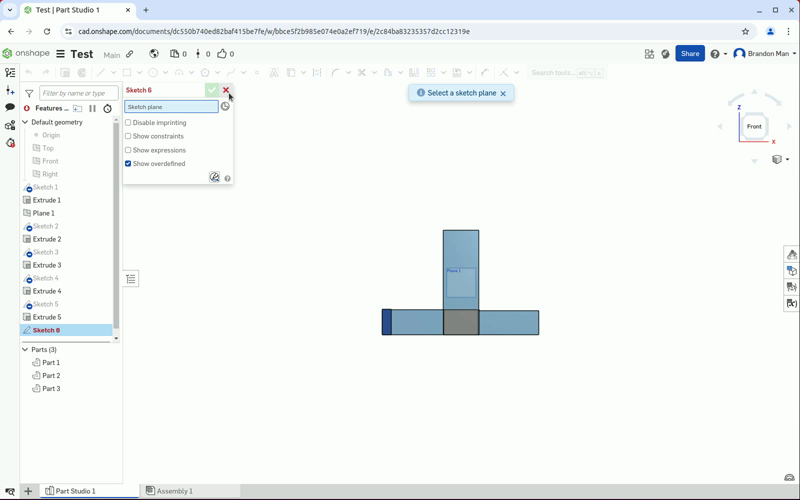
mouse_move(69, 215)
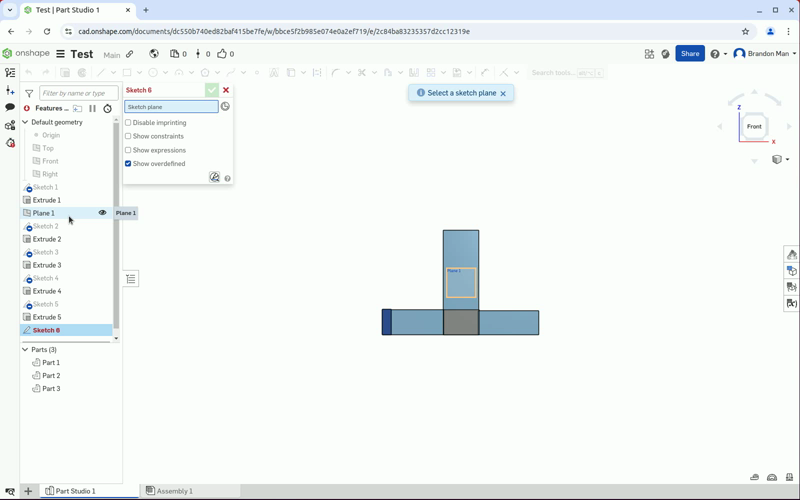
click(69, 215)
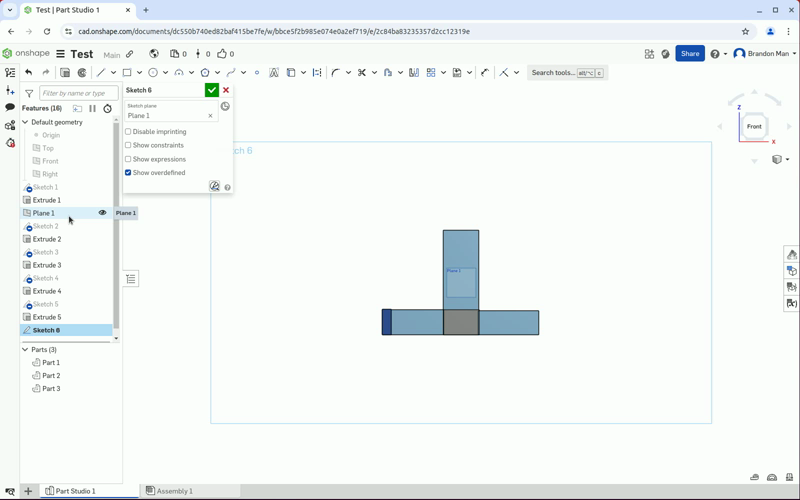
mouse_move(73, 352)
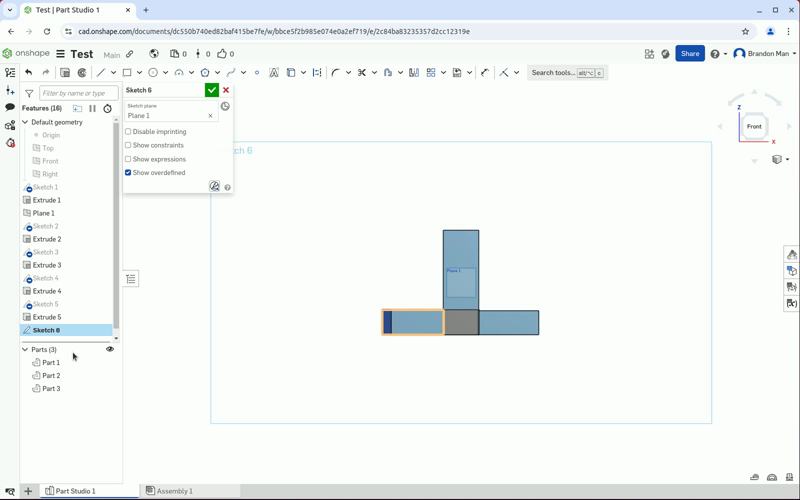
key(y)
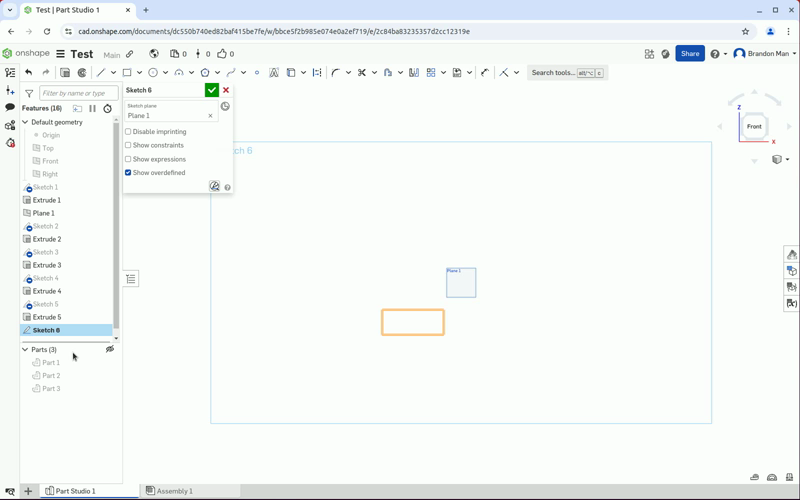
key(l)
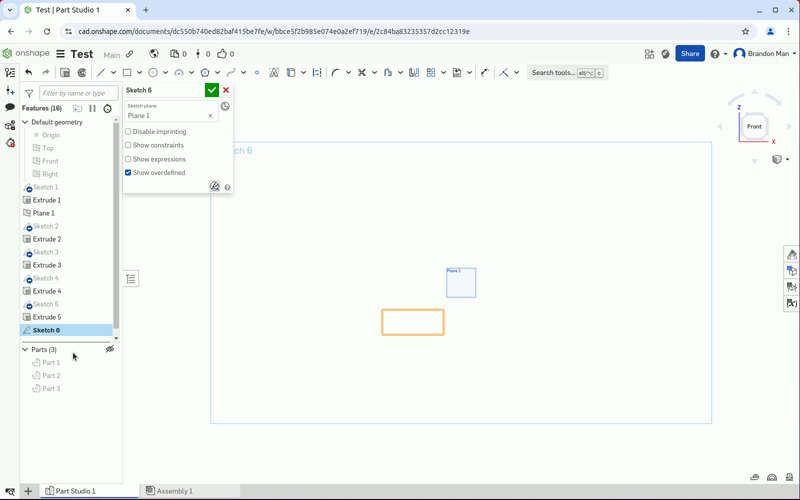
key_down(shift)
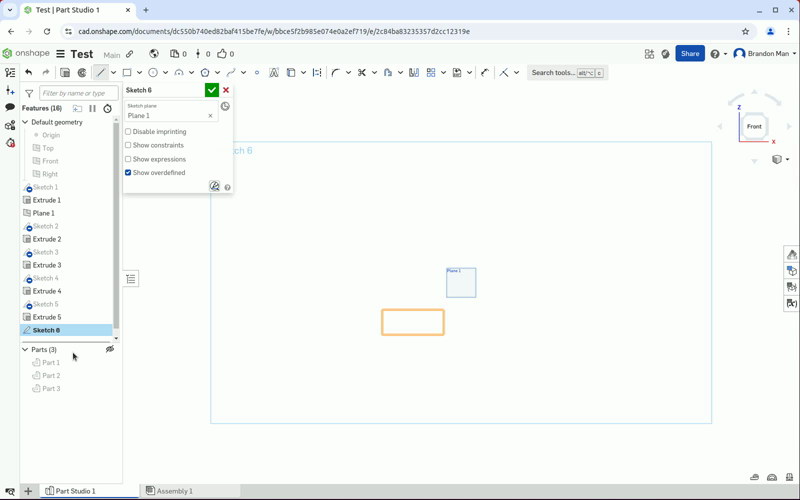
mouse_move(529, 334)
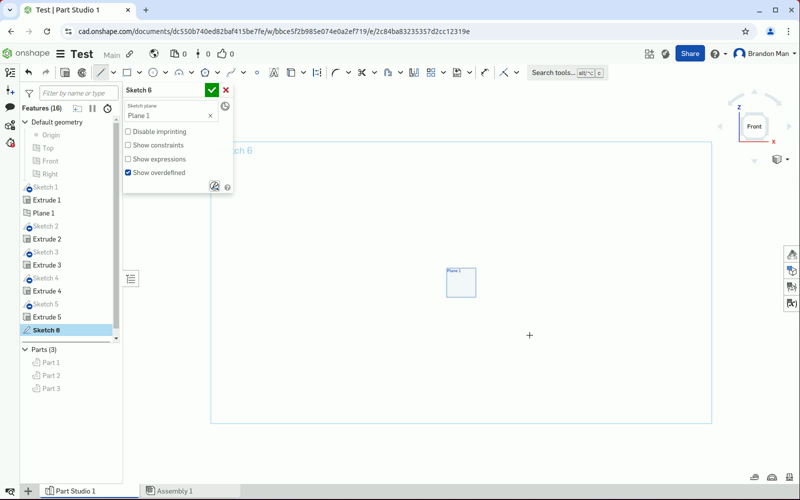
click(529, 334)
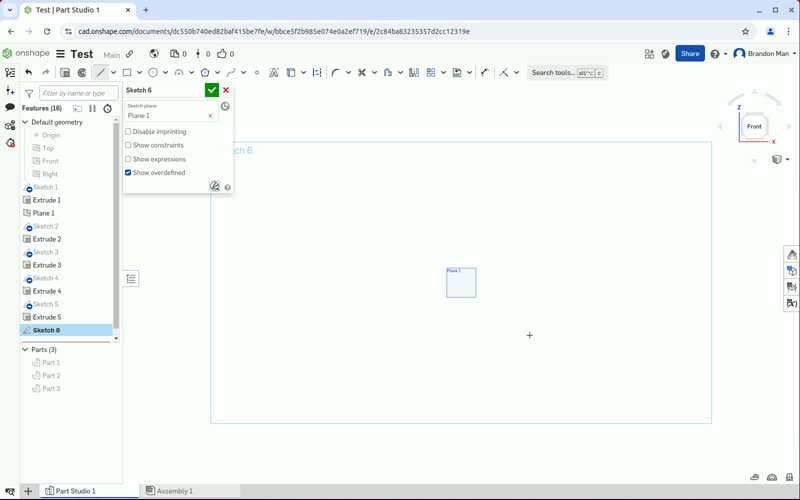
key_up(shift)
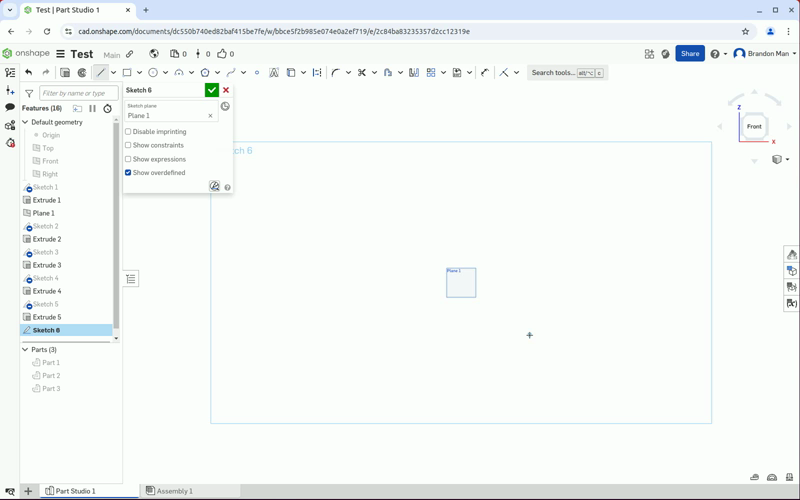
key_down(shift)
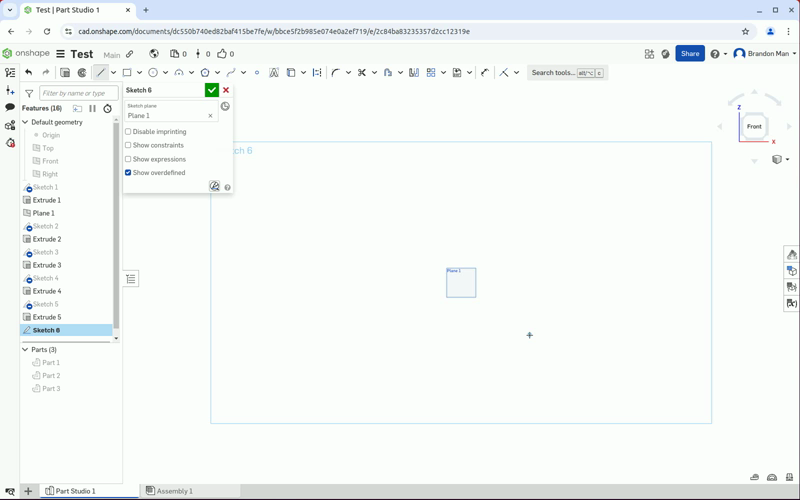
mouse_move(559, 334)
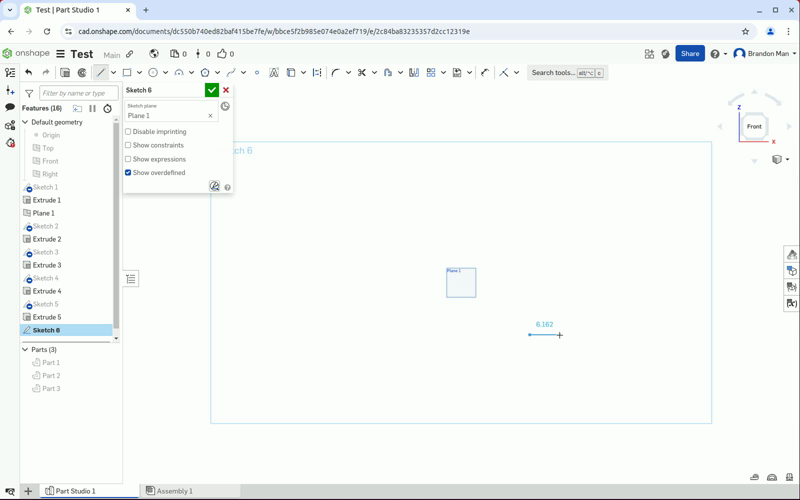
mouse_move(539, 334)
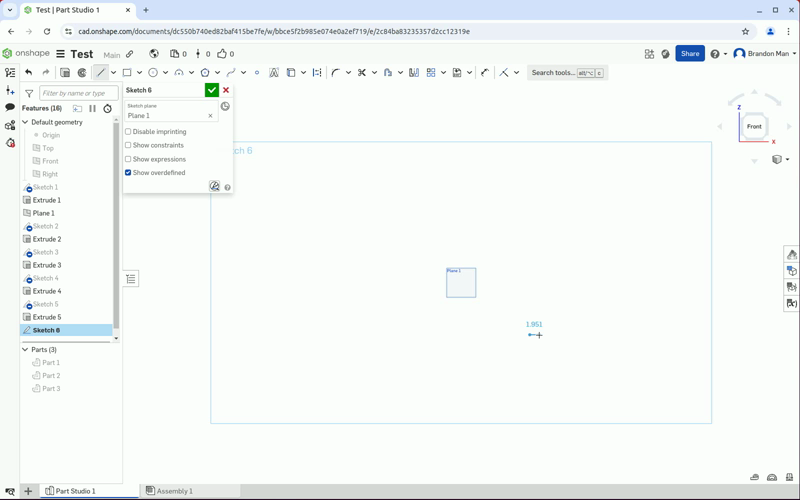
click(539, 334)
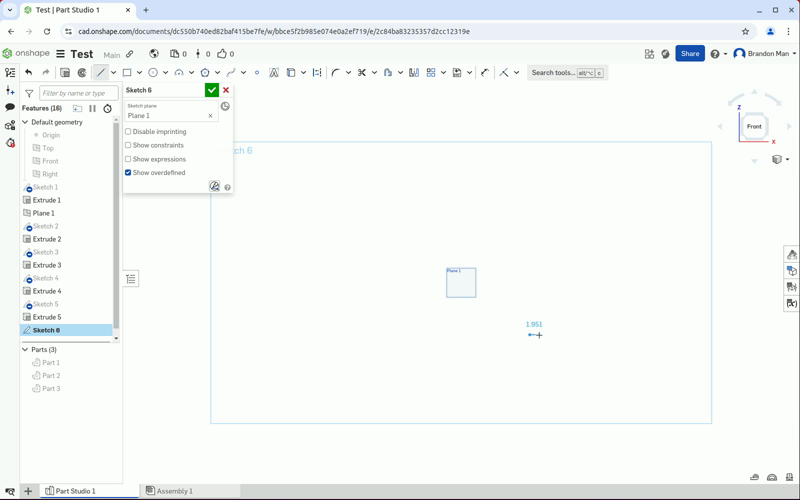
key_up(shift)
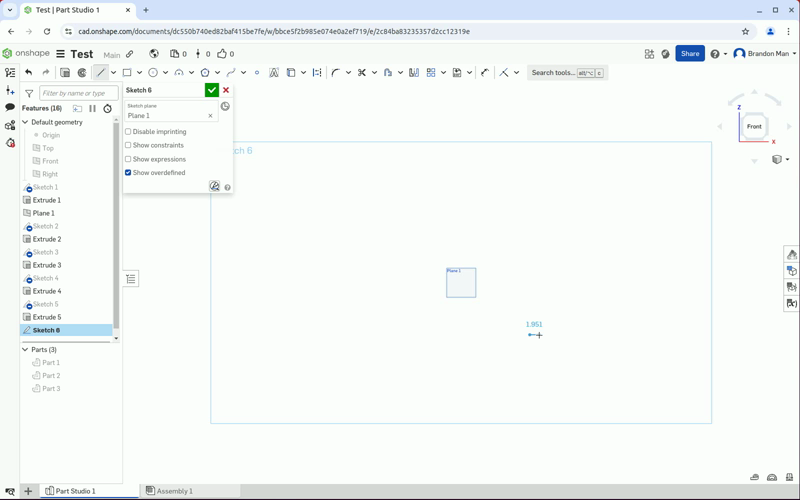
key_down(shift)
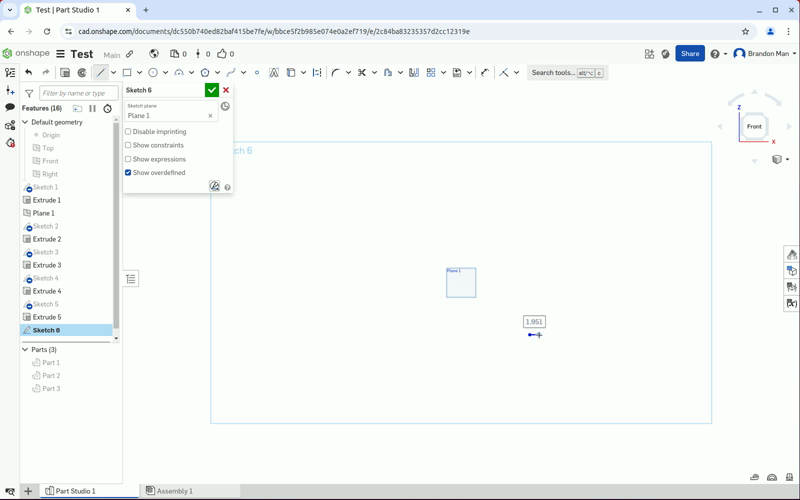
mouse_move(569, 334)
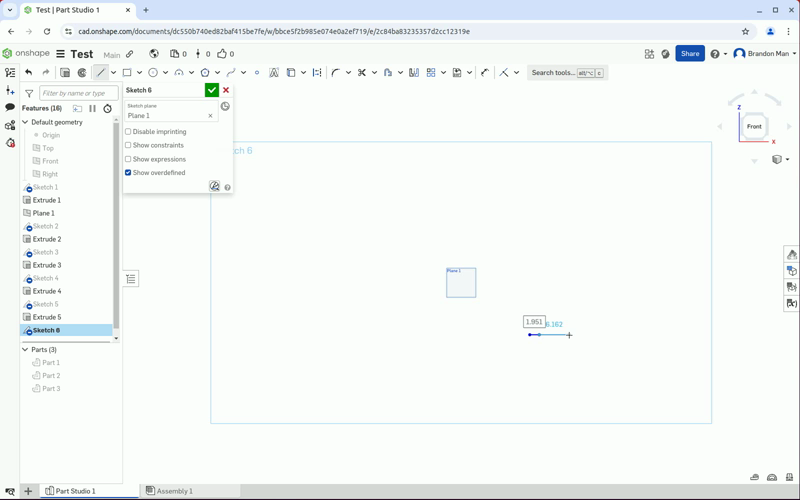
mouse_move(539, 309)
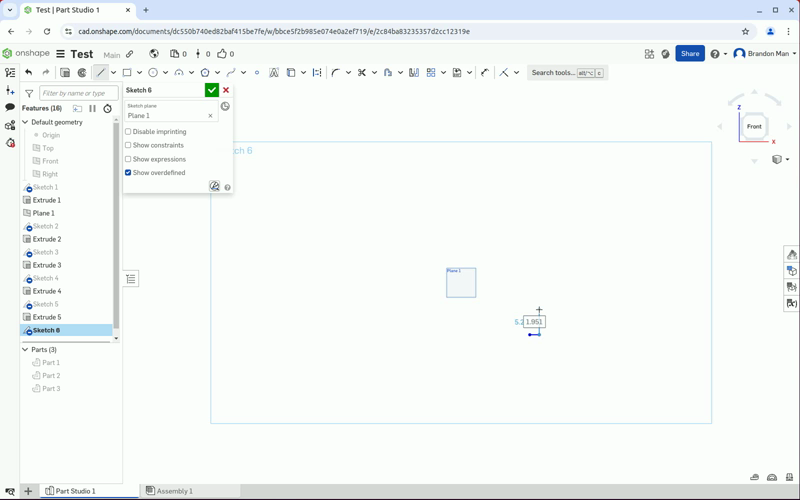
click(539, 309)
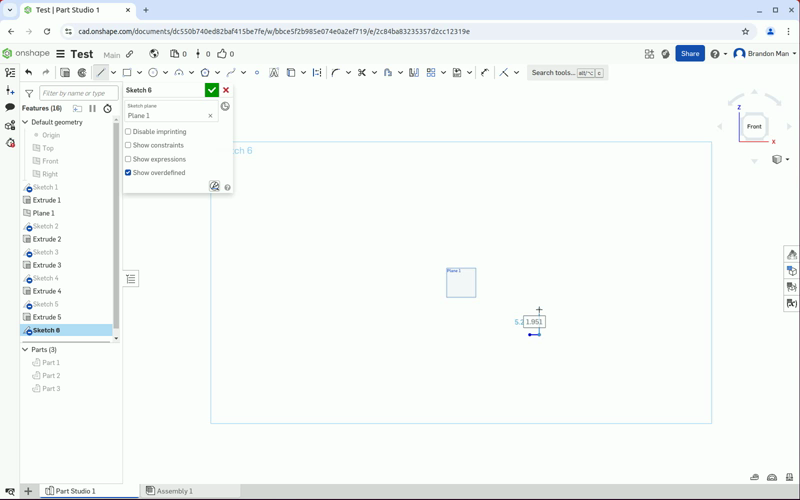
key_up(shift)
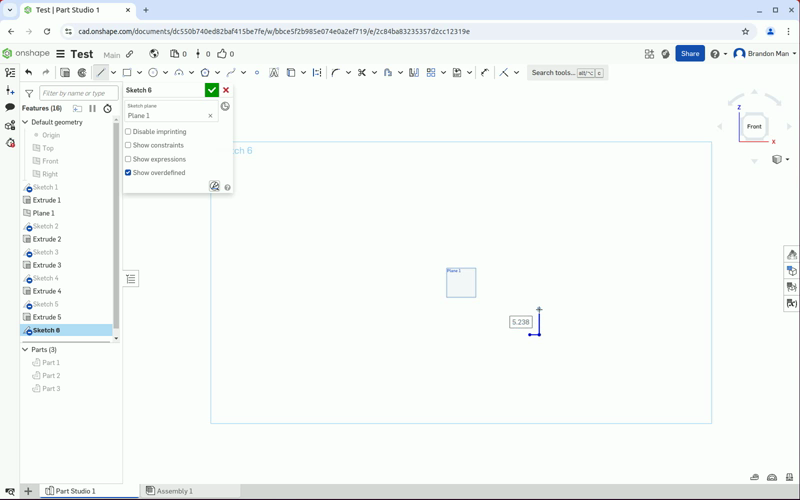
key_down(shift)
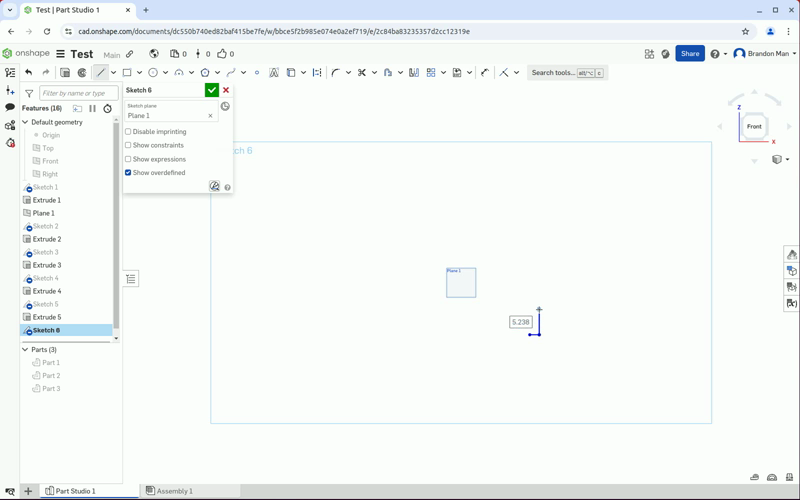
mouse_move(569, 309)
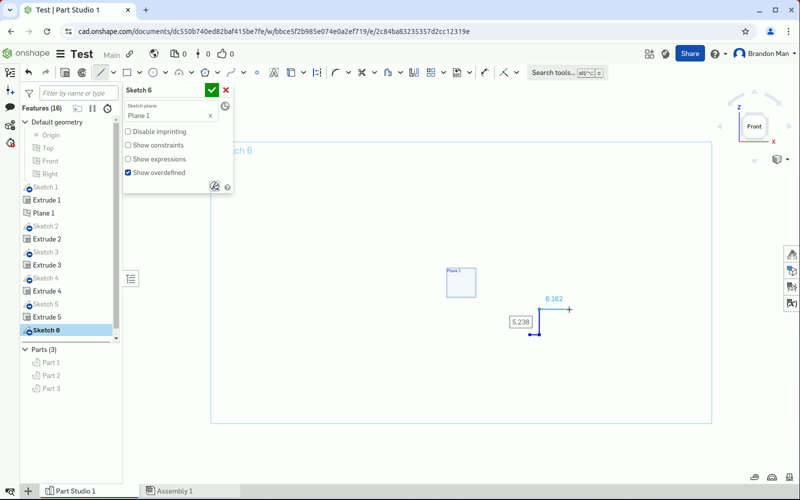
mouse_move(529, 309)
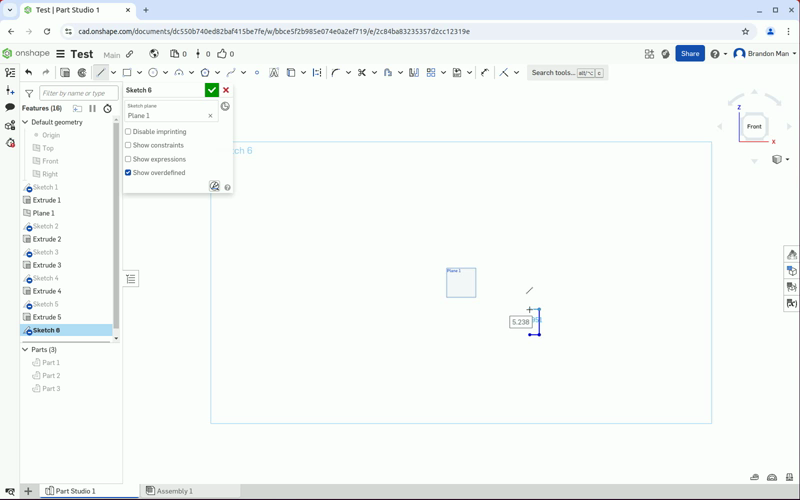
click(529, 309)
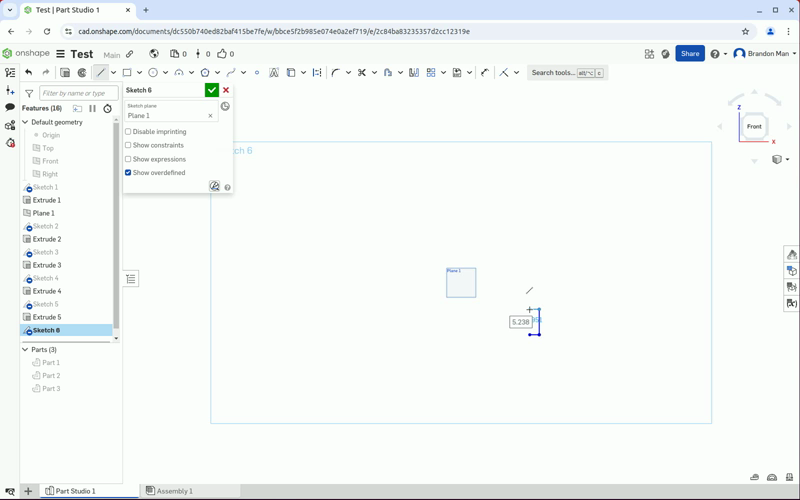
key_up(shift)
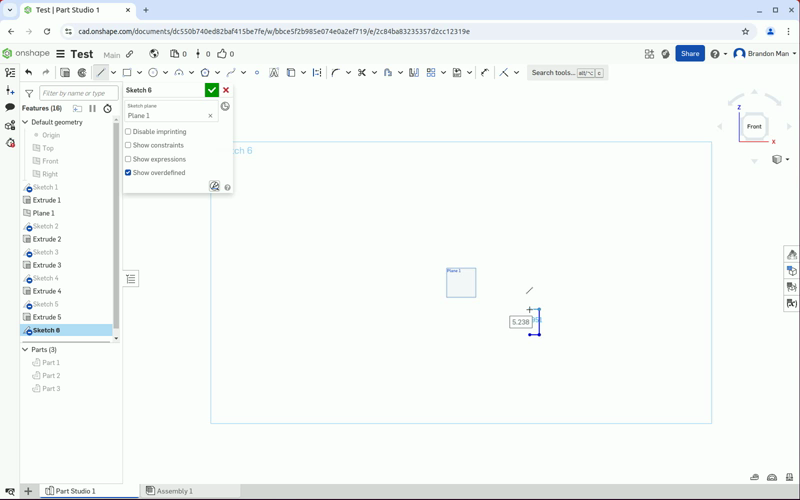
mouse_move(559, 309)
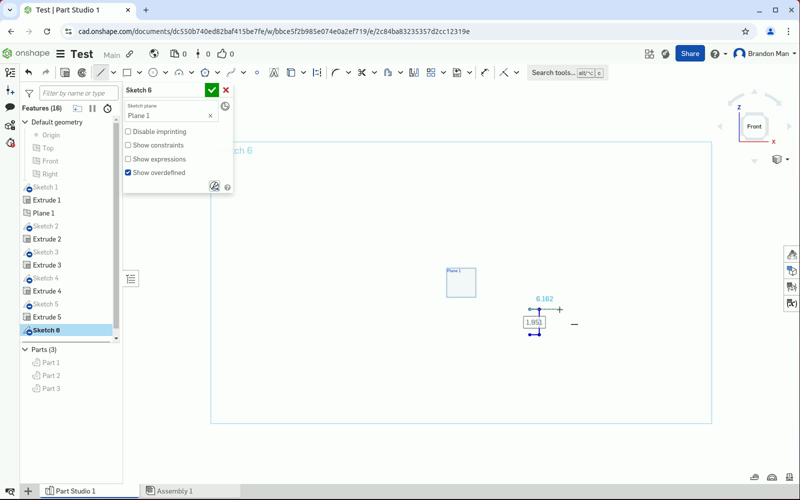
key_down(shift)
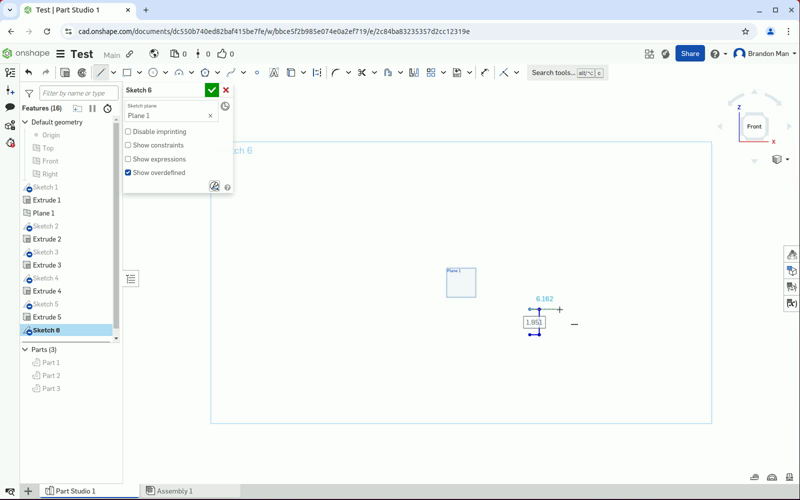
mouse_move(529, 334)
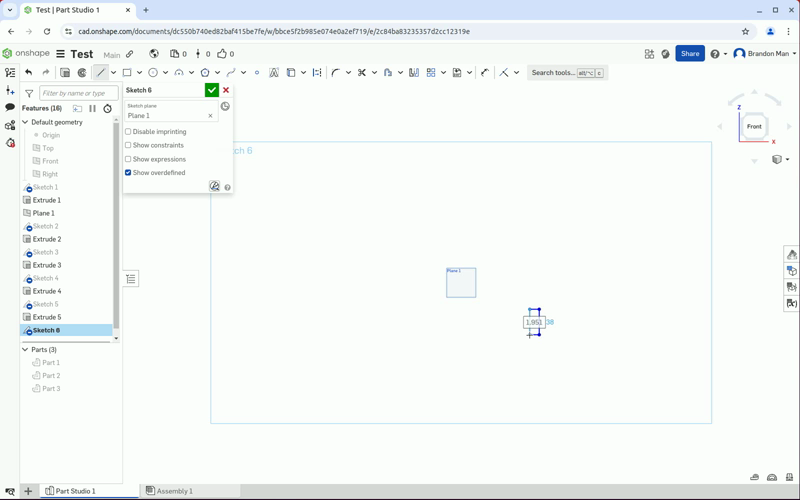
key_up(shift)
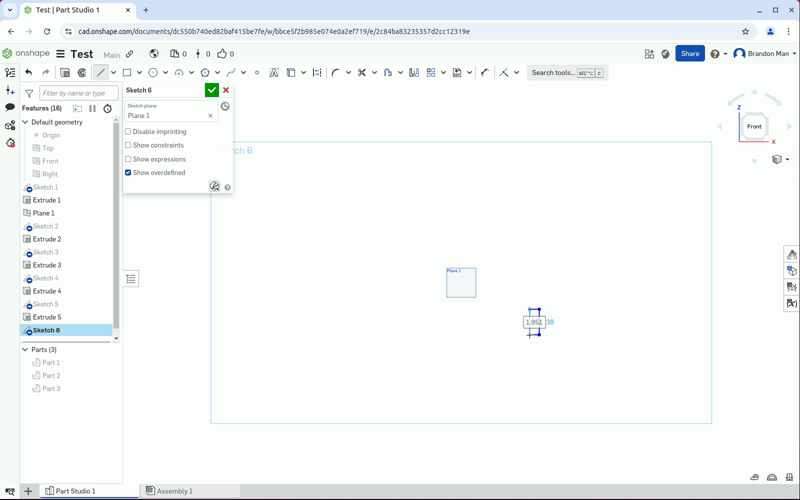
click(529, 334)
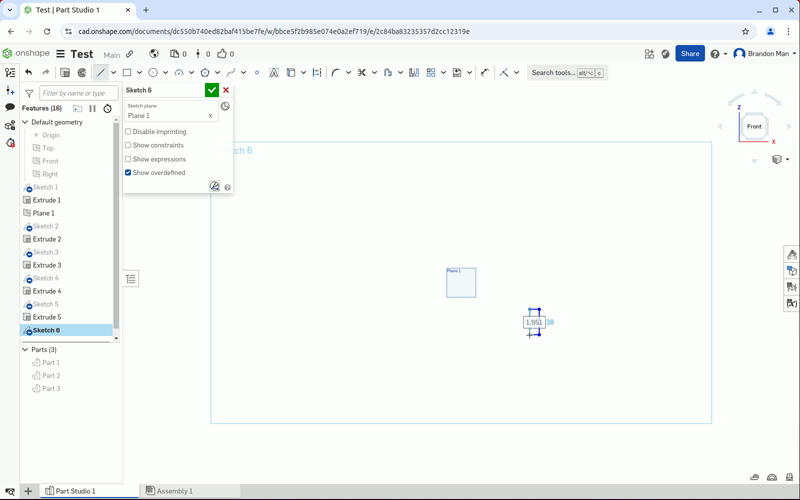
key(esc)
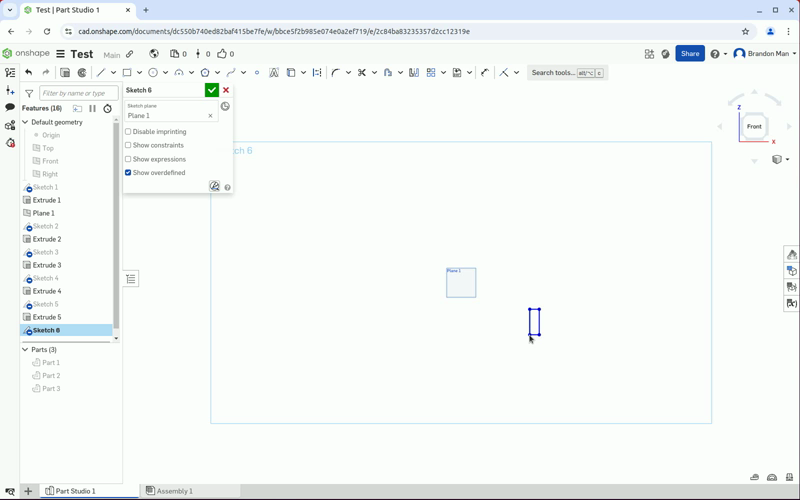
mouse_move(533, 326)
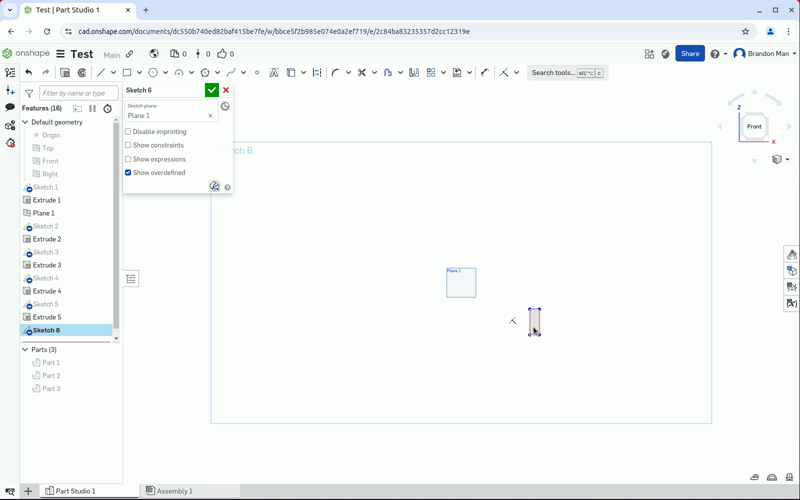
scroll(6)
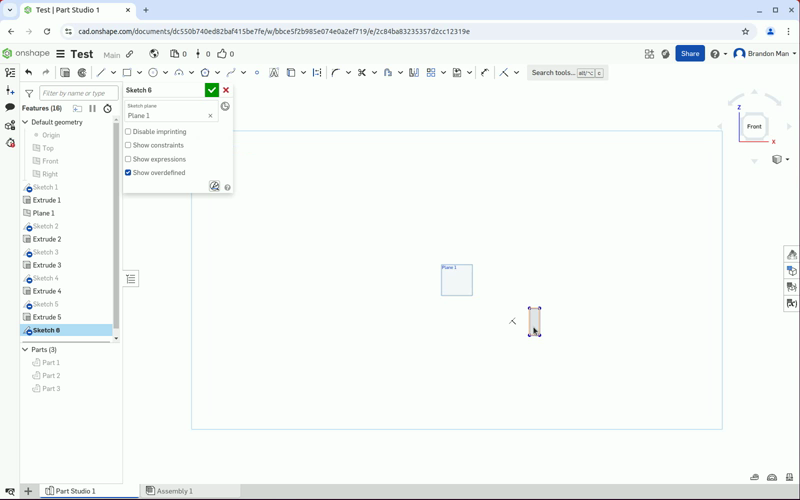
scroll(6)
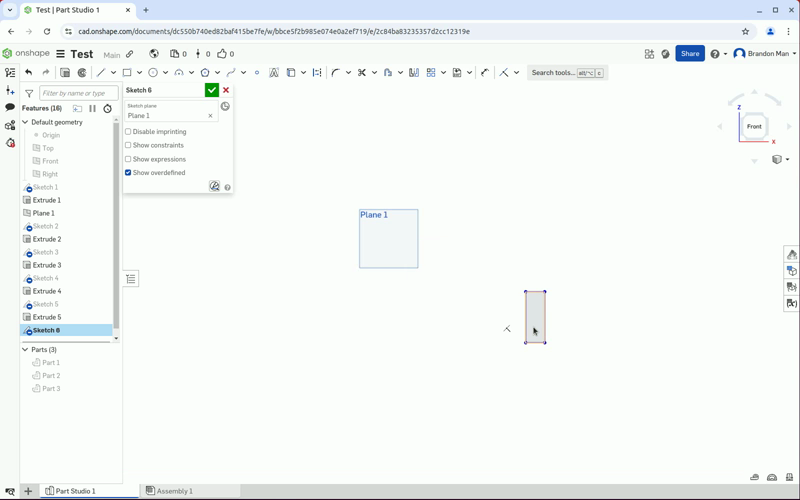
scroll(6)
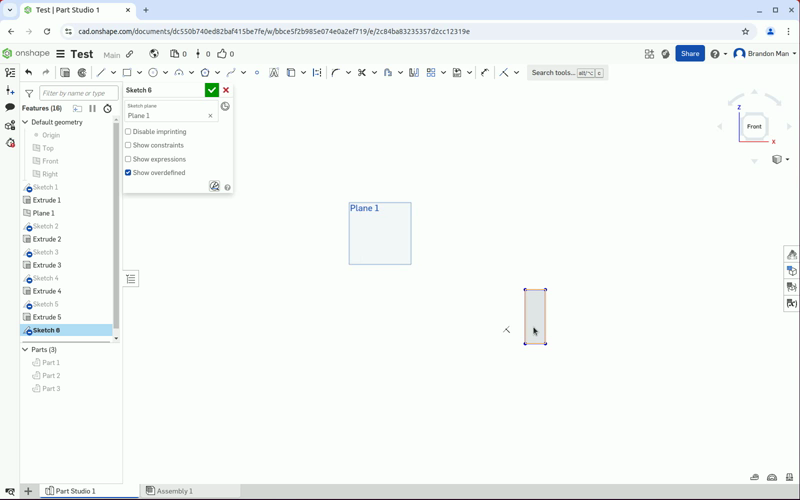
scroll(6)
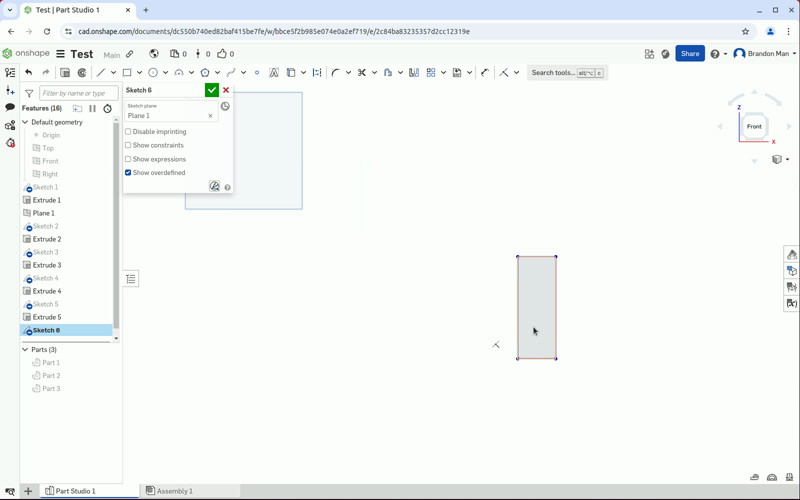
scroll(6)
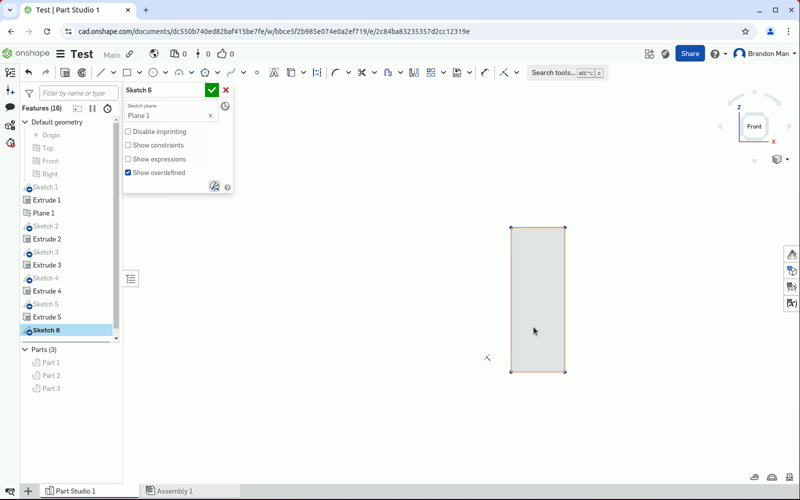
scroll(6)
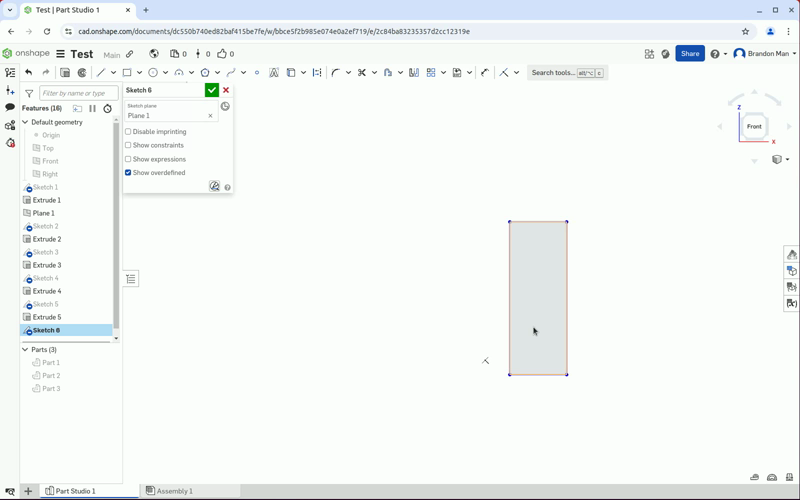
scroll(6)
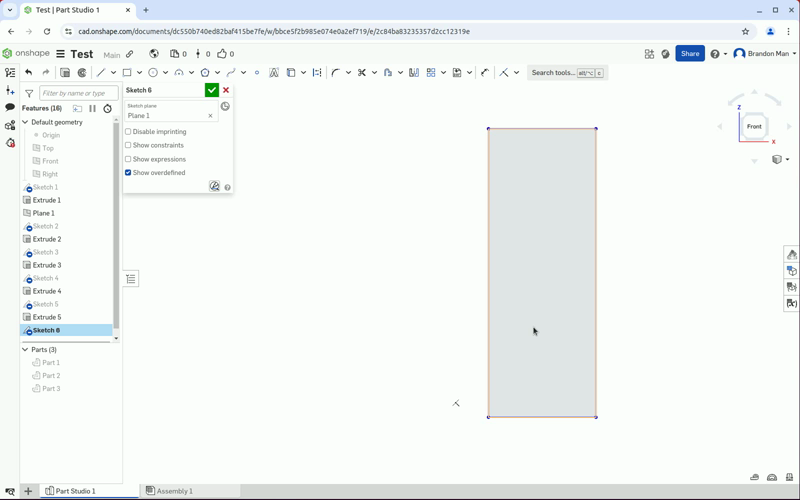
click(533, 326)
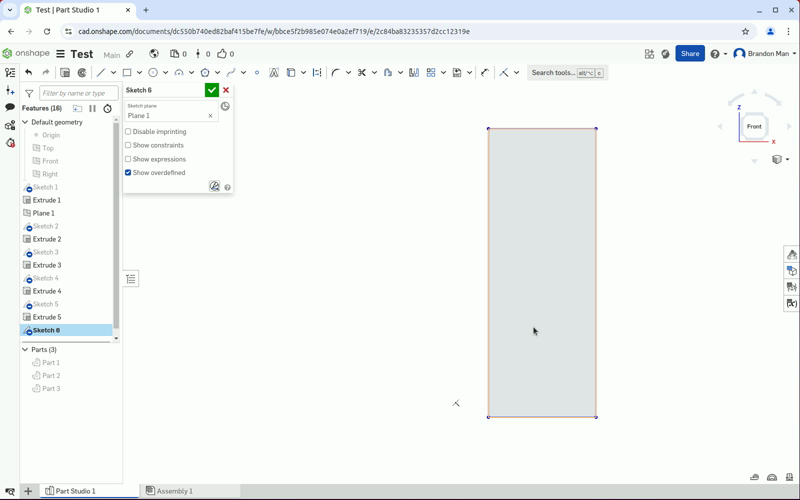
scroll(-6)
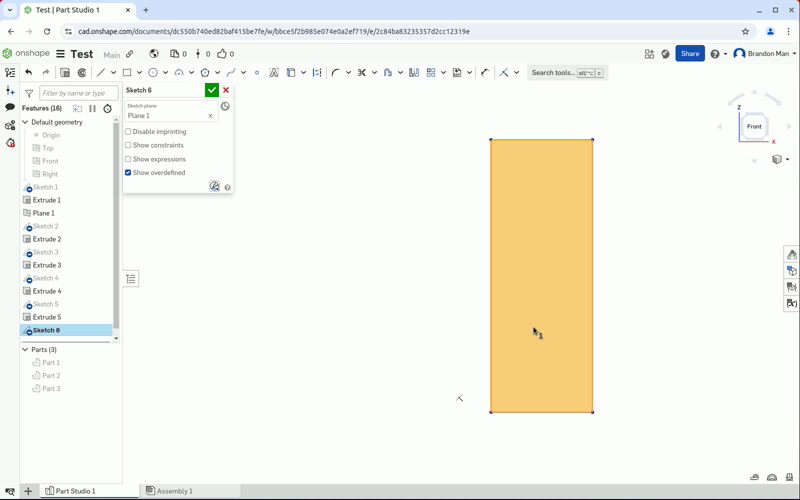
scroll(-6)
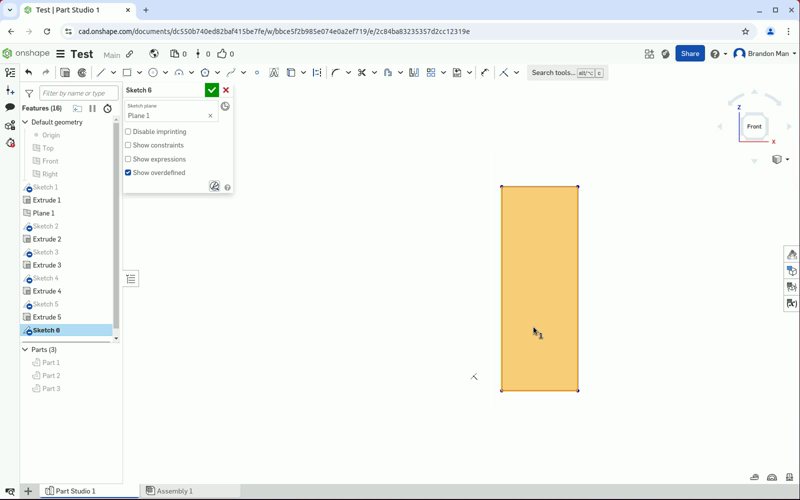
scroll(-6)
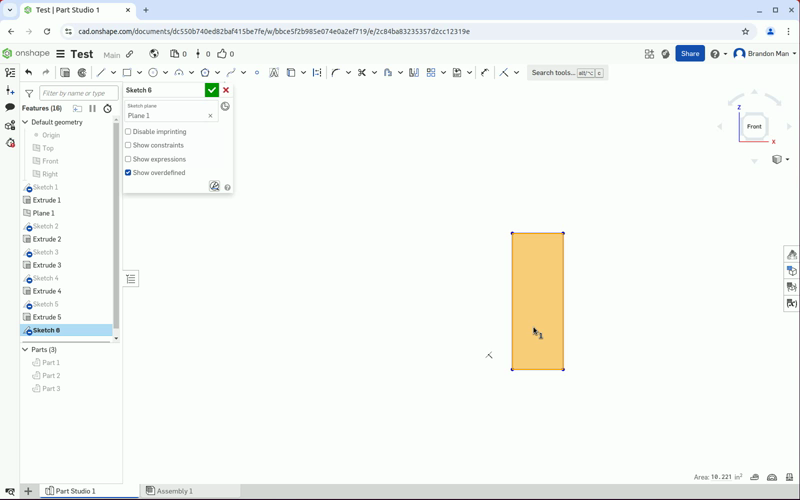
scroll(-6)
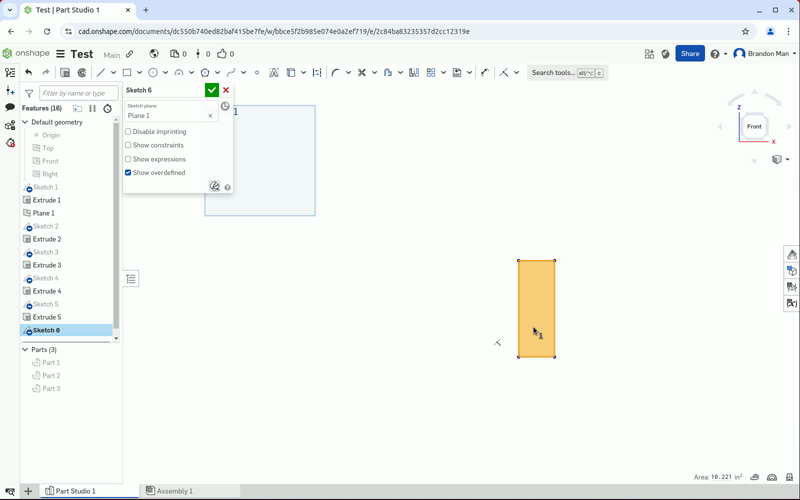
scroll(-6)
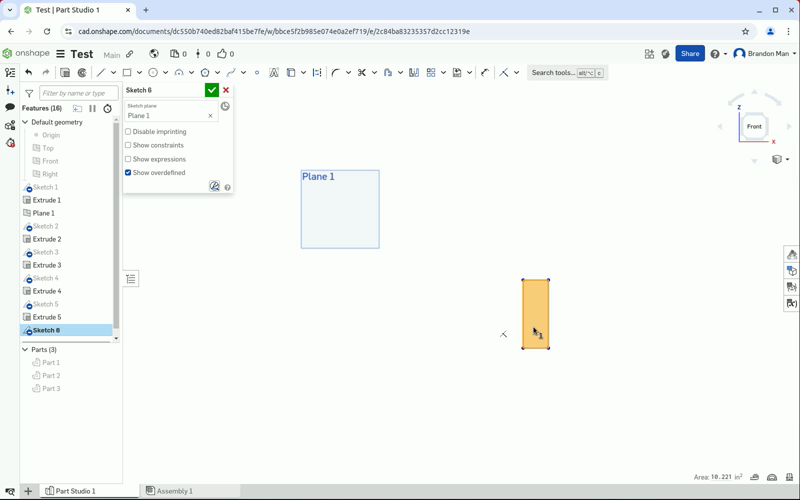
scroll(-6)
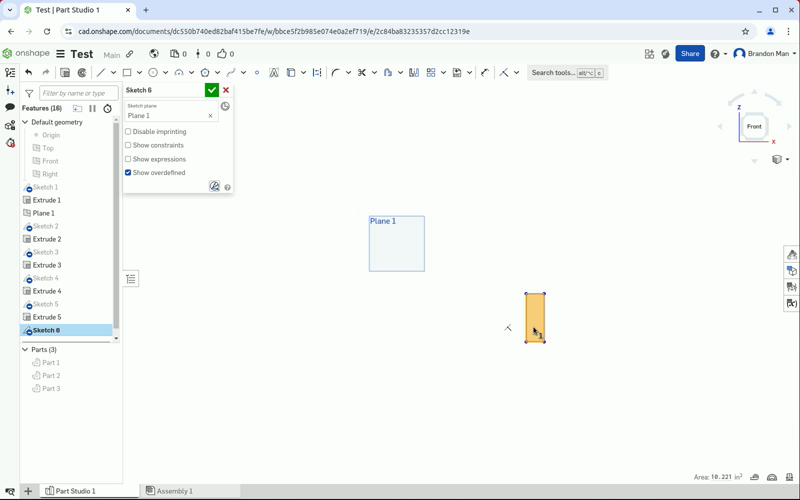
scroll(-6)
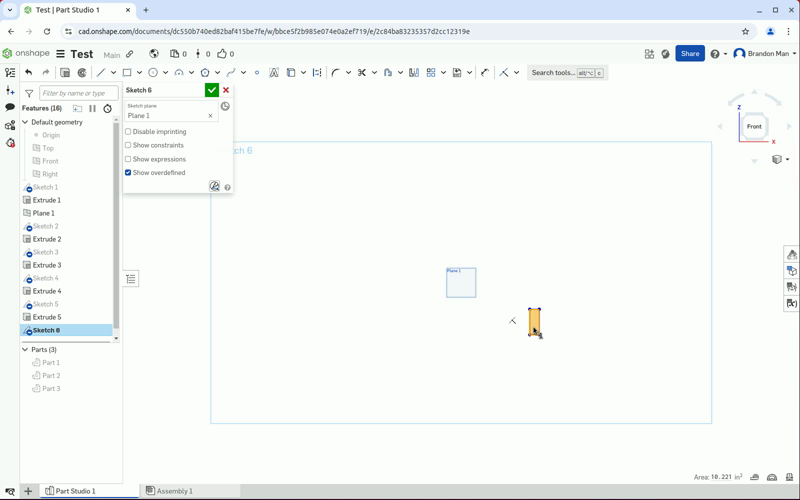
mouse_move(73, 352)
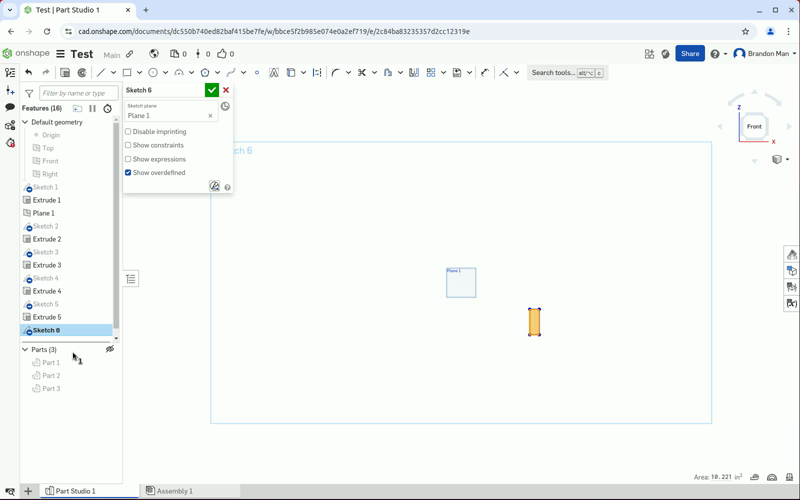
key(shift+y)
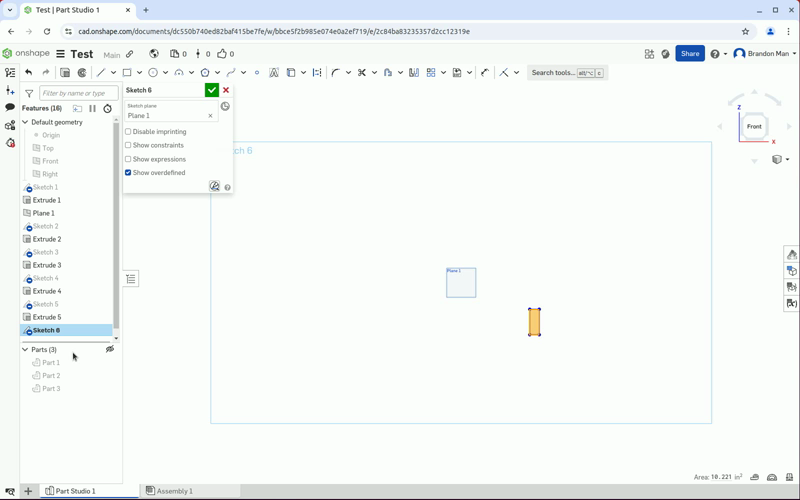
key(shift+e)
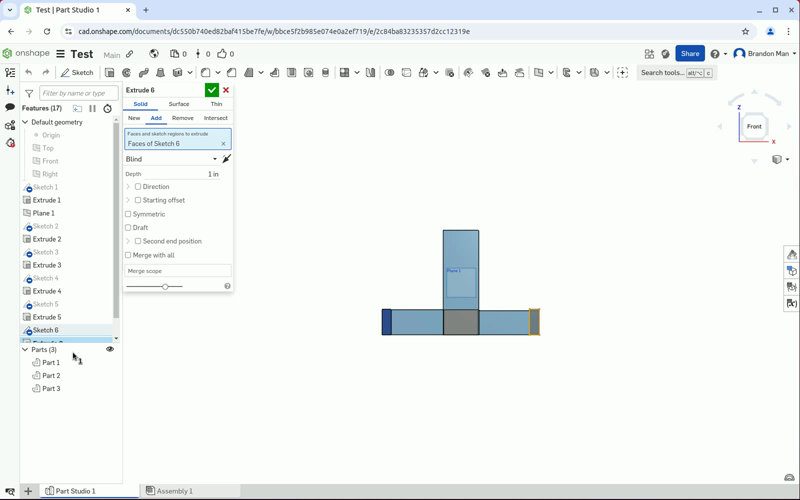
mouse_move(143, 106)
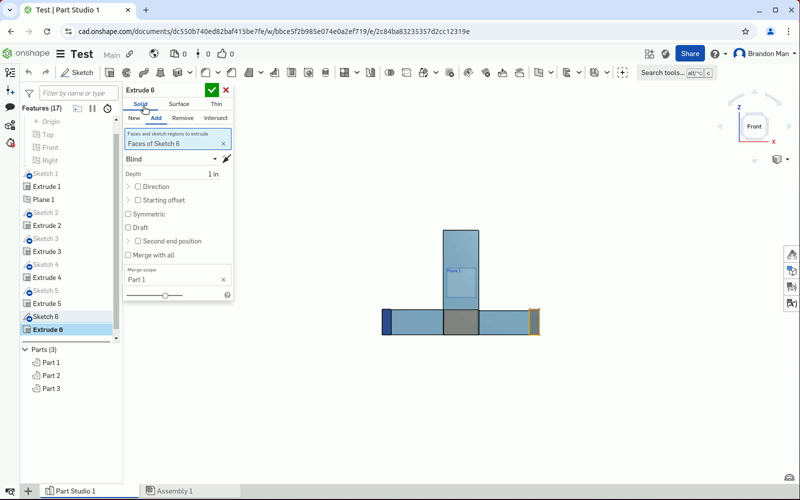
click(143, 106)
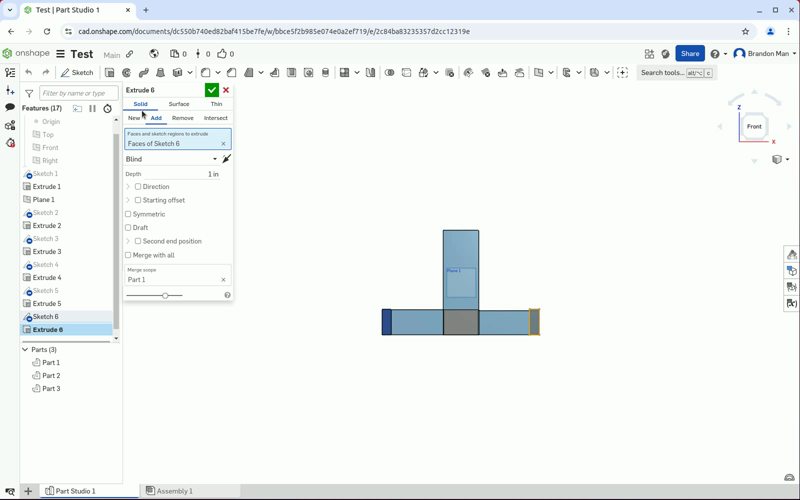
mouse_move(137, 120)
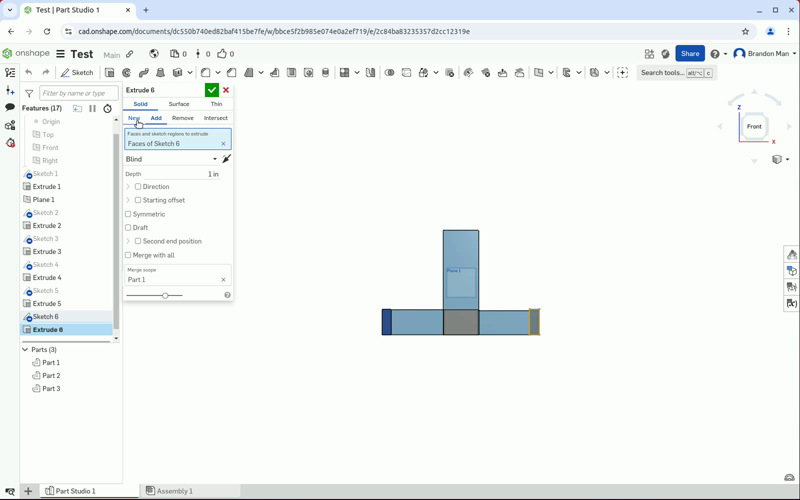
click(137, 120)
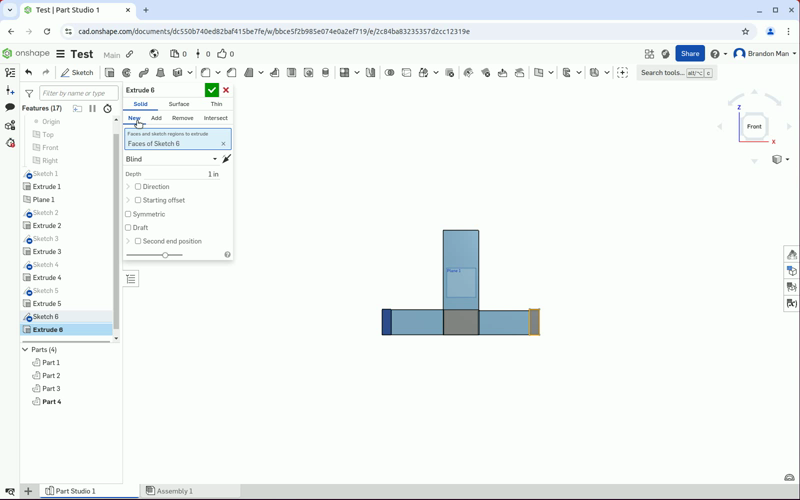
key(tab, 4)
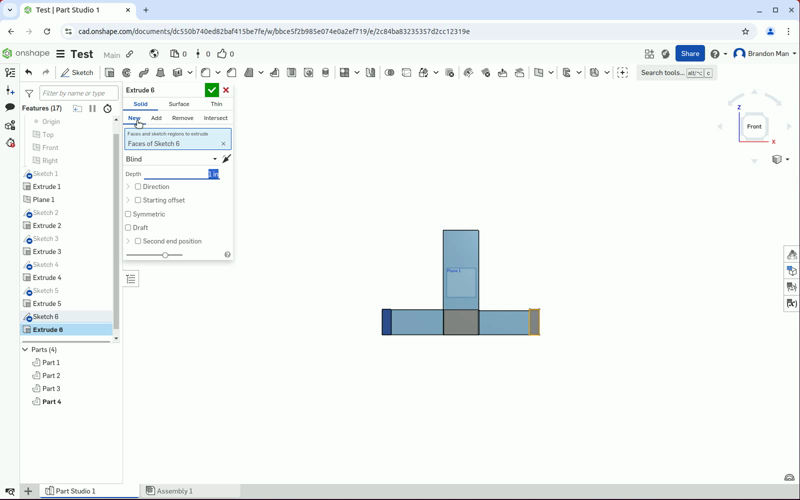
text(21.423)
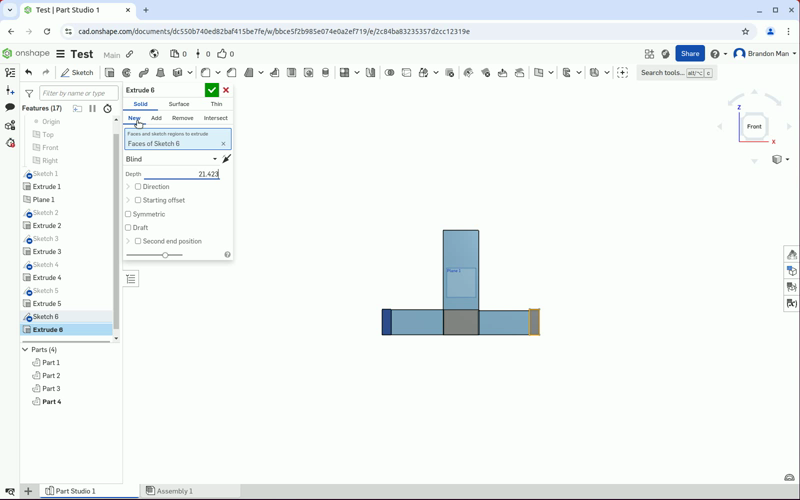
key(enter)
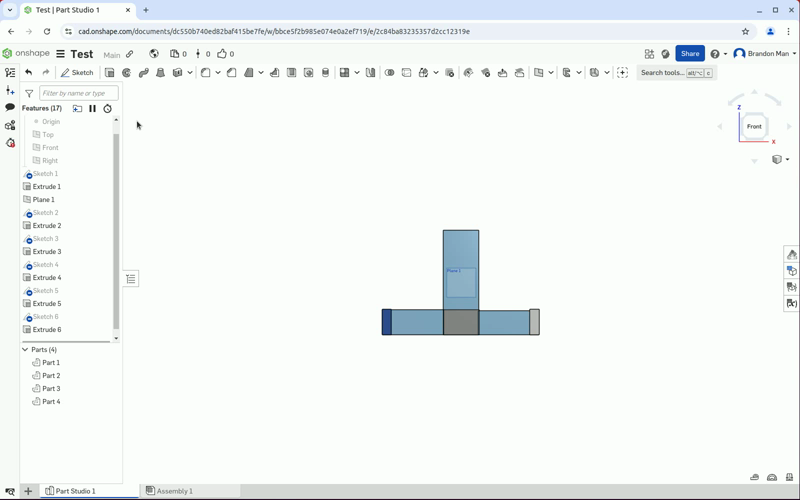
key(shift+h)
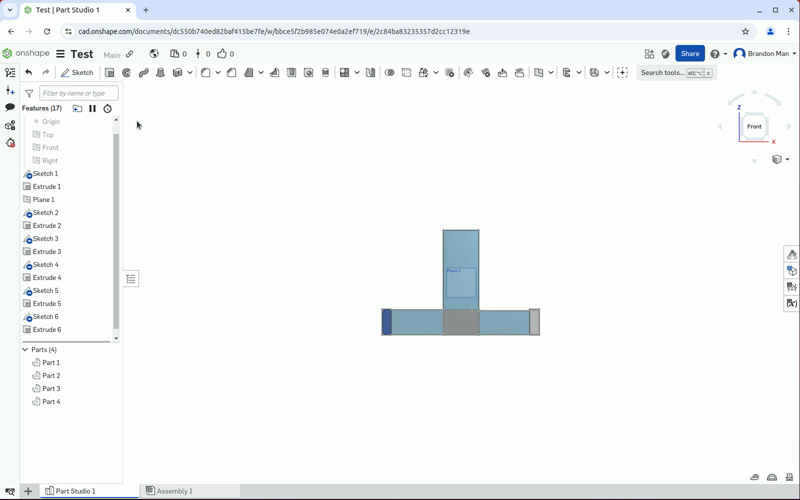
key(shift+h)
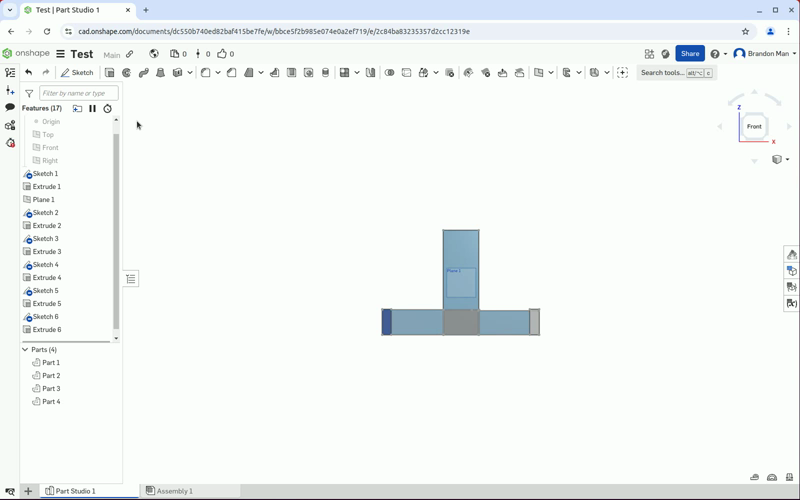
key(shift+7)
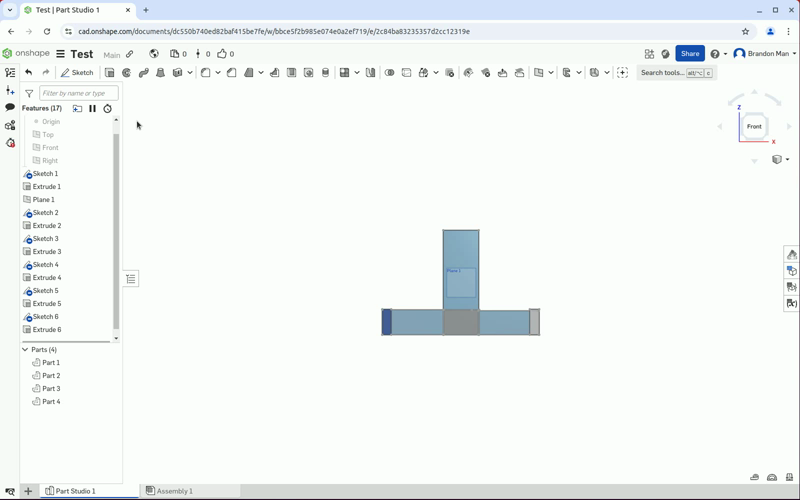
key(left, 2)
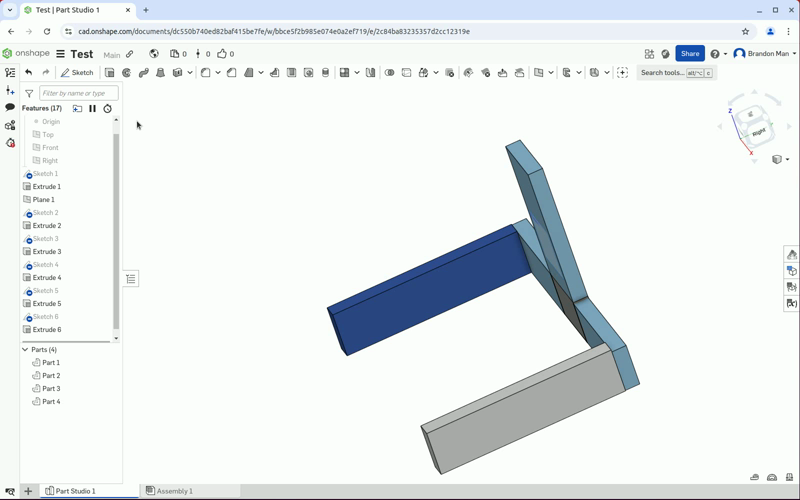
key(down, 2)
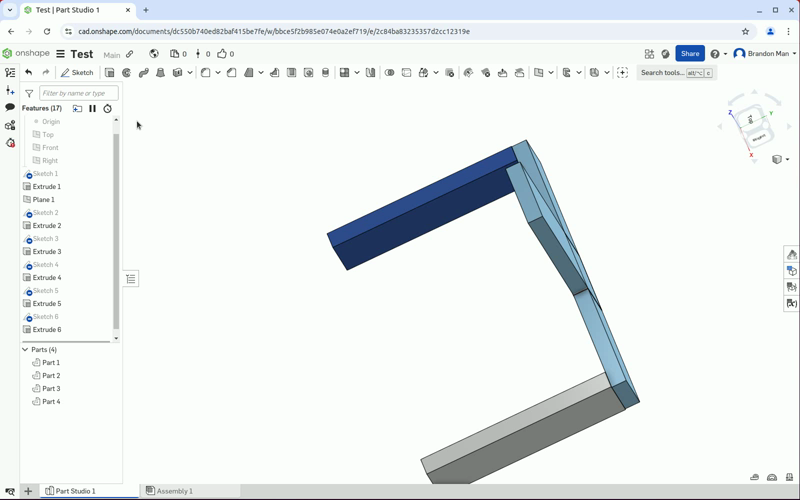
key(up, 2)
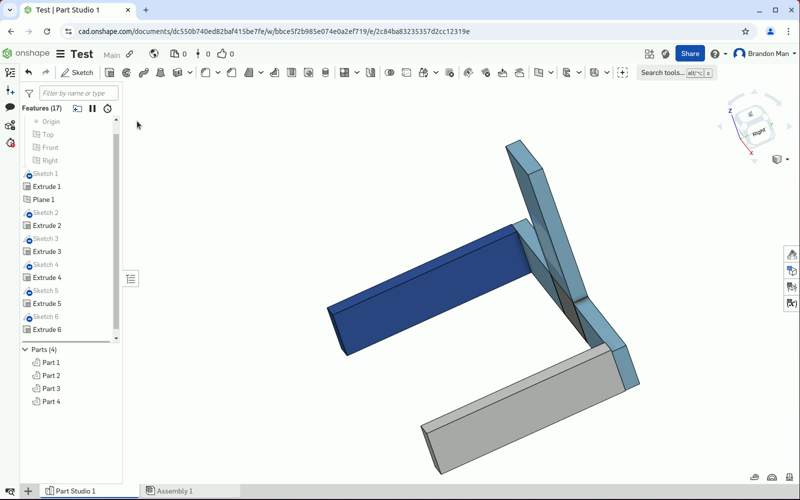
key(right, 2)
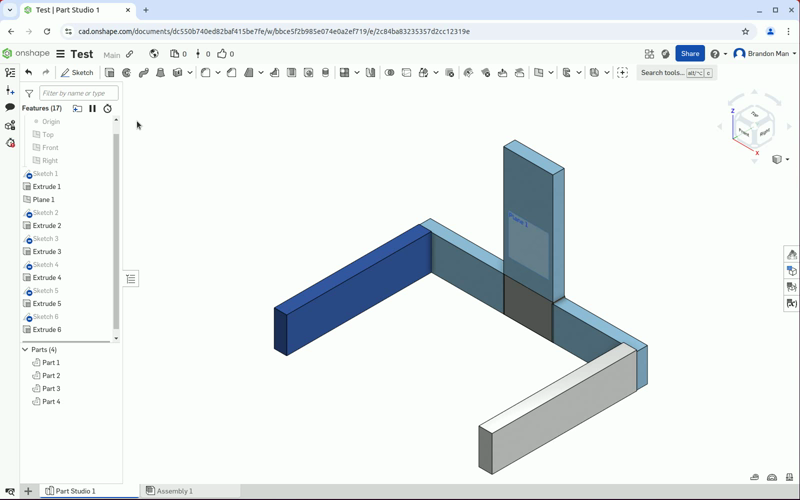
mouse_move(69, 176)
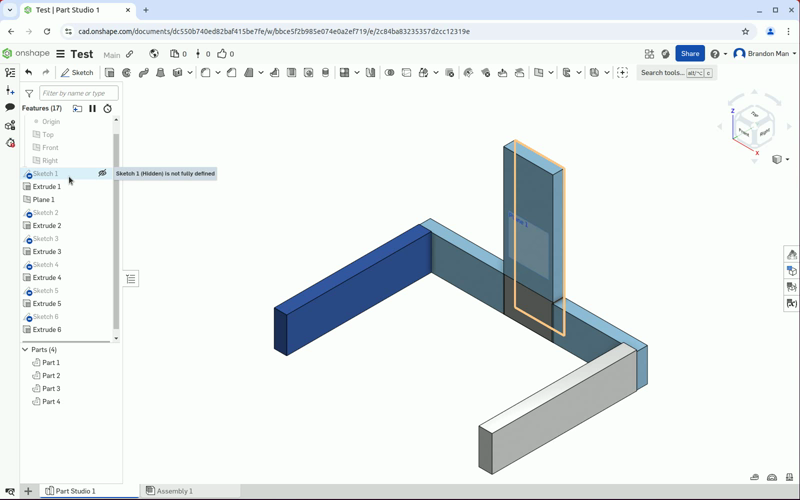
click(69, 176)